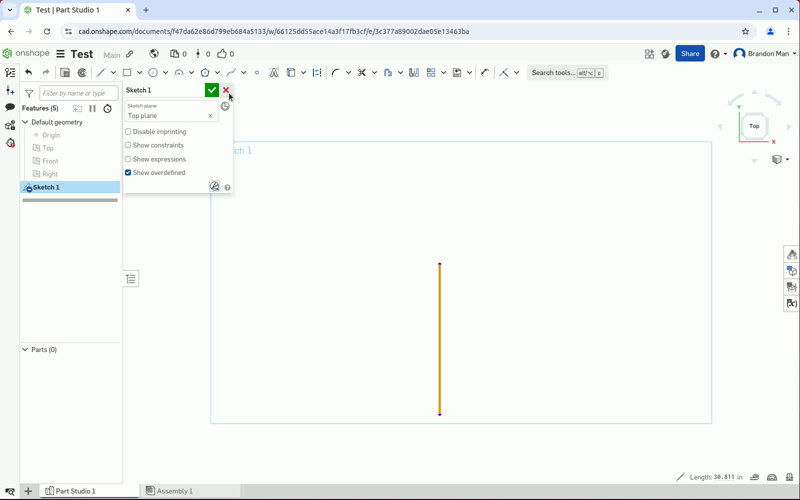
key(shift+h)
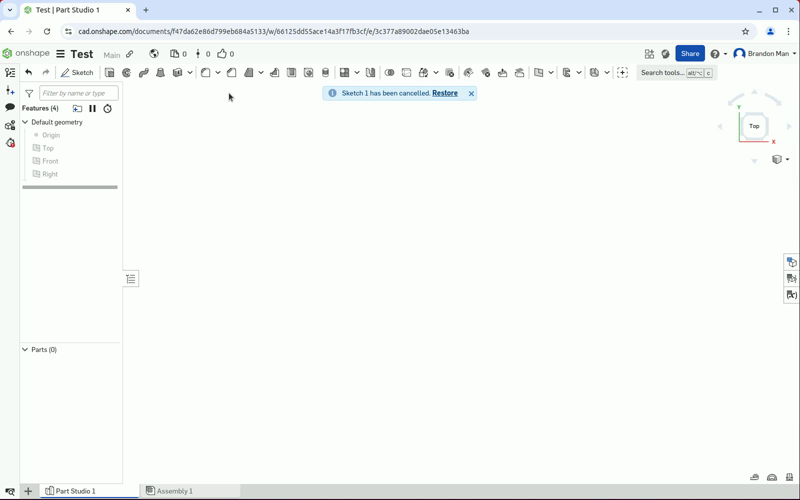
mouse_move(73, 352)
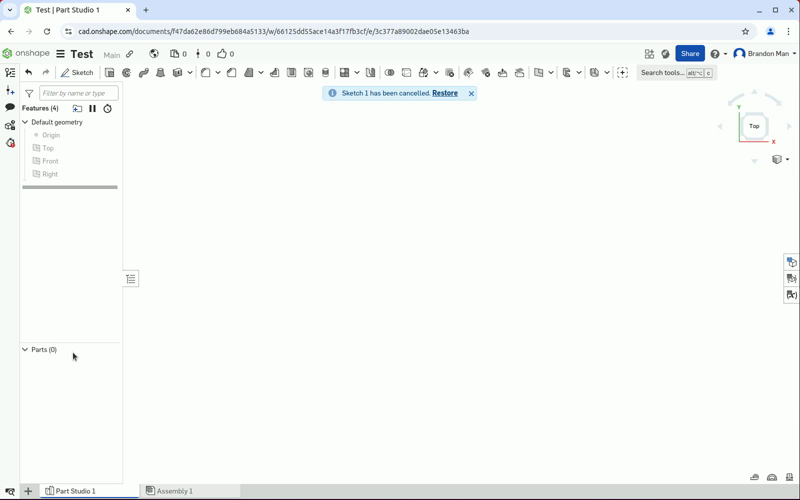
key(y)
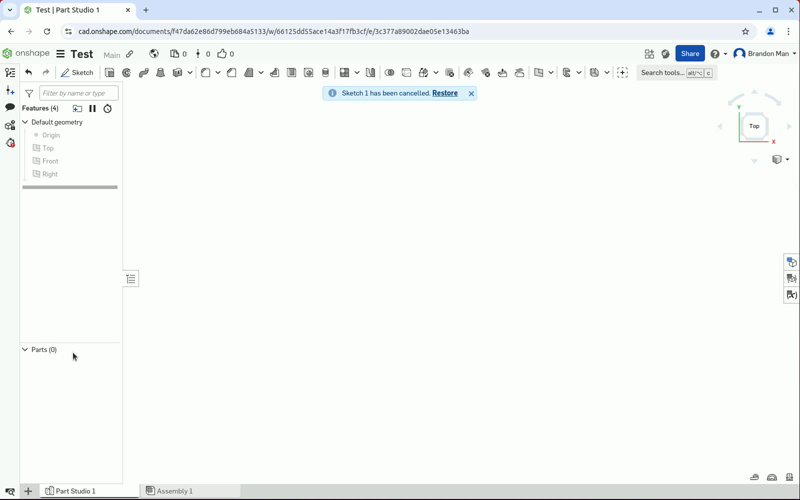
key(shift+p)
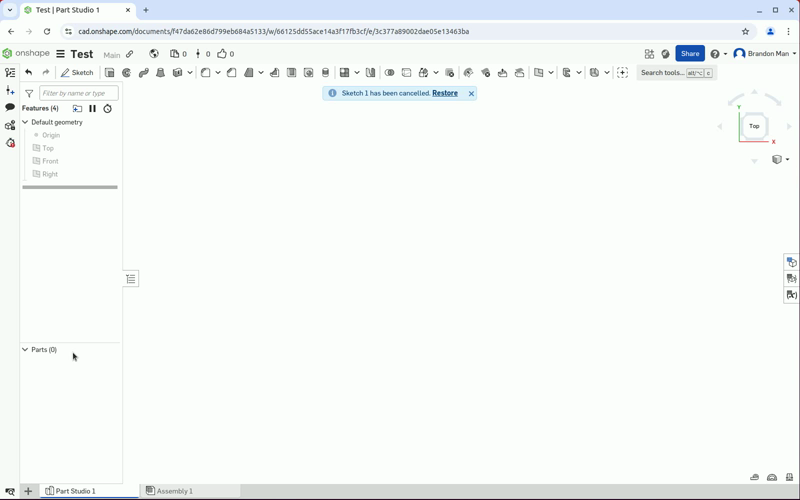
key(space)
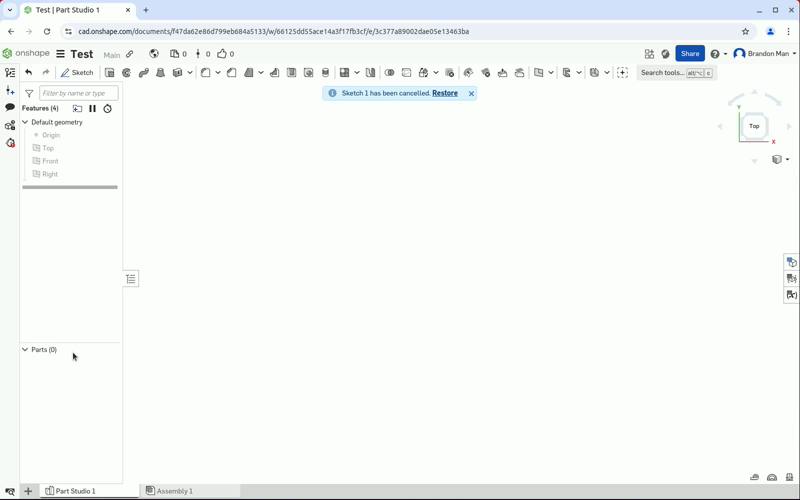
key_down(shift)
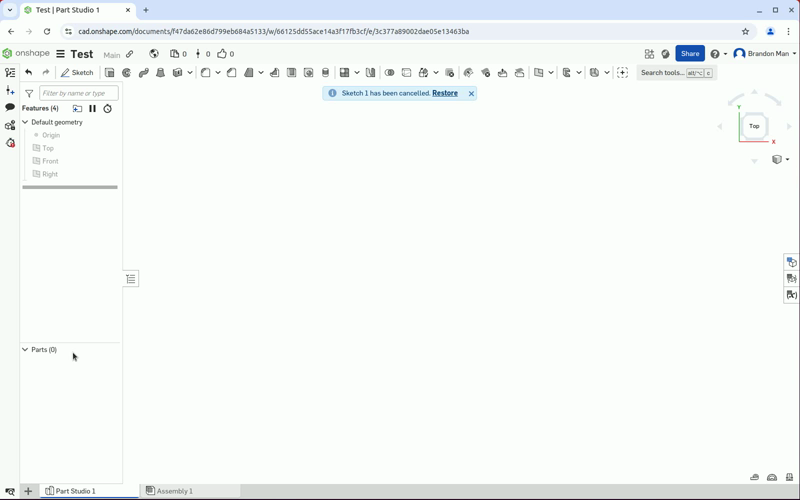
key(up)
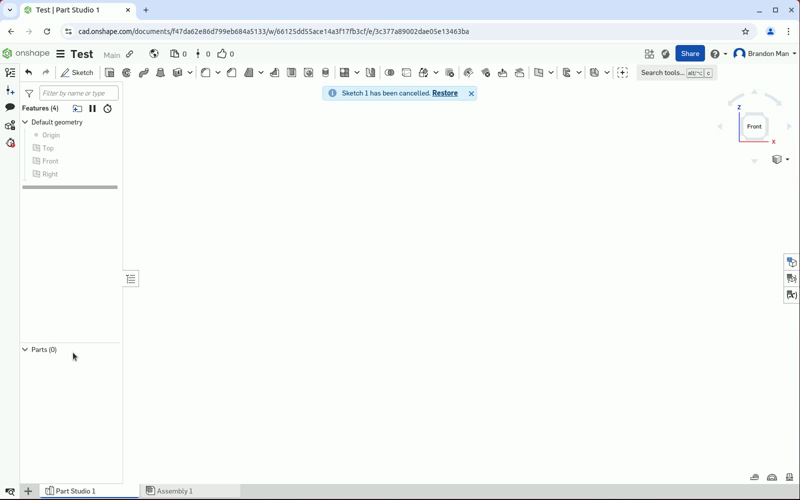
key_up(shift)
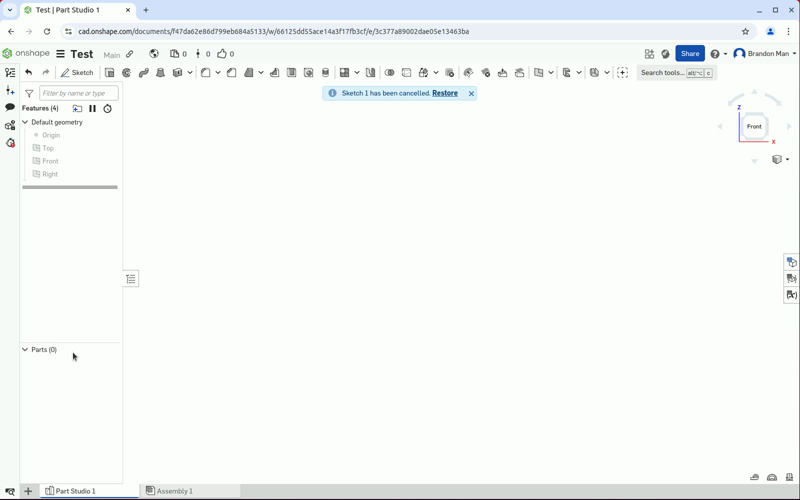
mouse_move(73, 352)
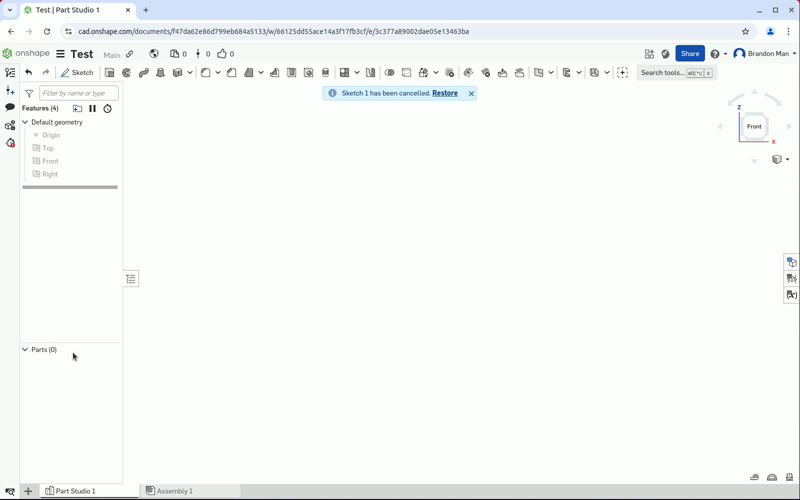
key(shift+y)
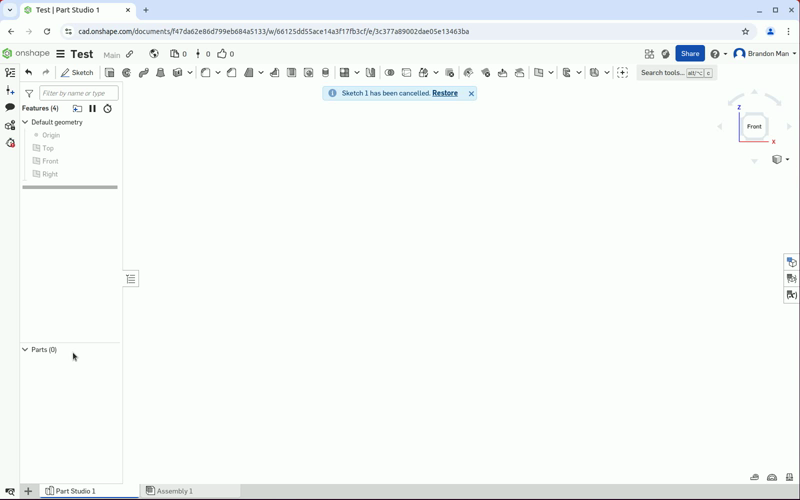
key(shift+s)
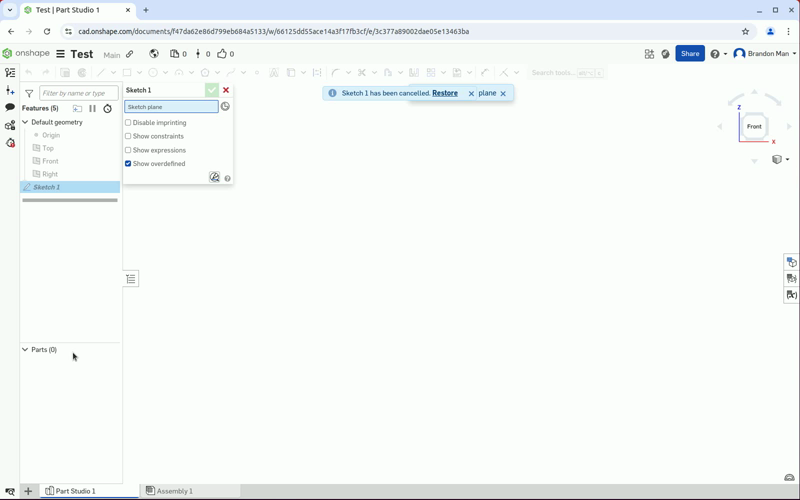
mouse_move(73, 163)
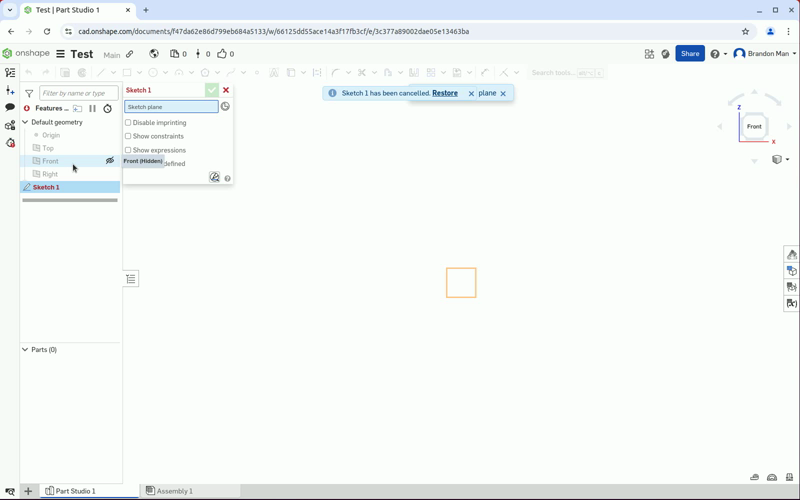
click(73, 163)
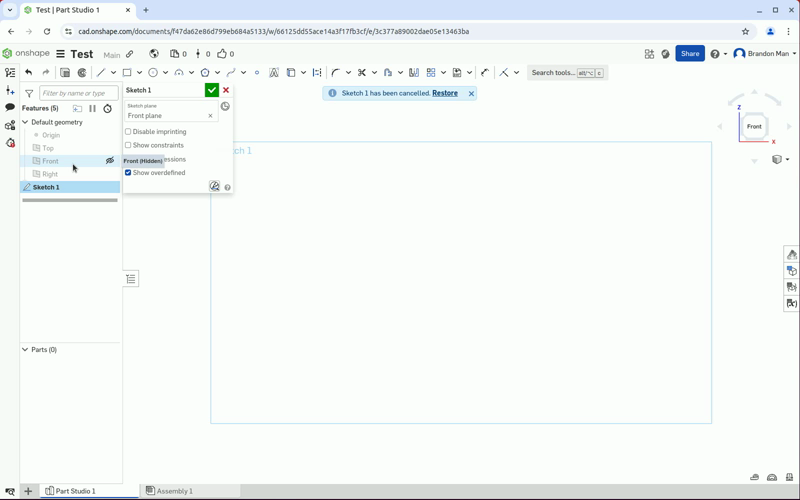
mouse_move(73, 352)
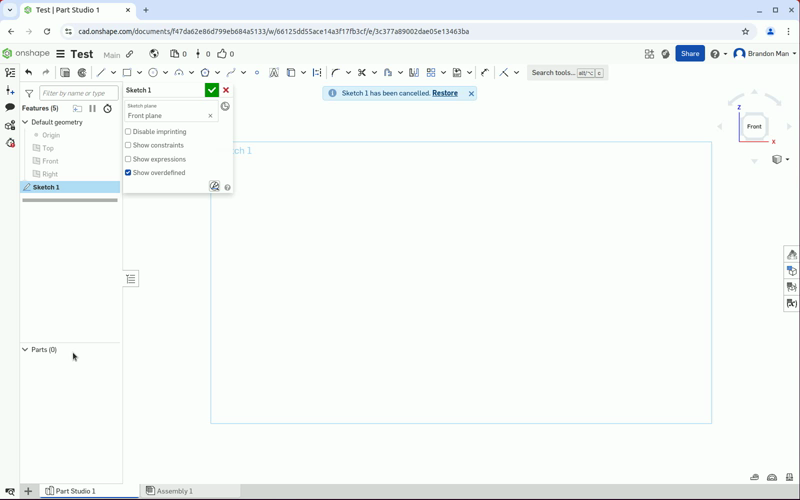
key(y)
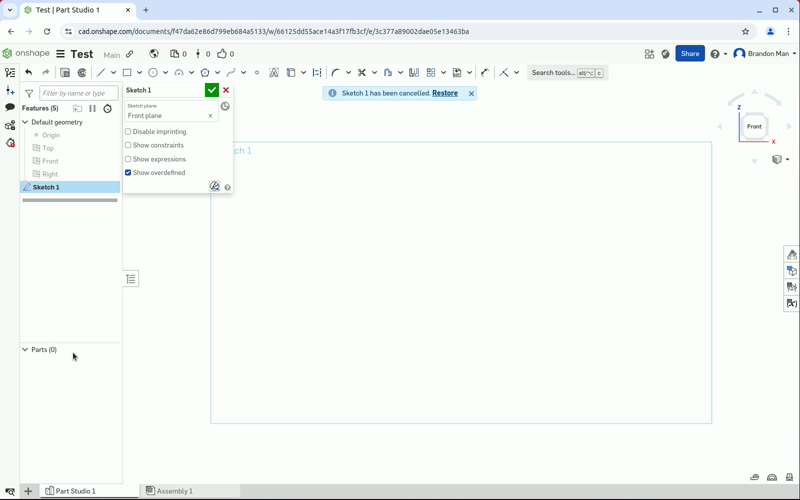
key(l)
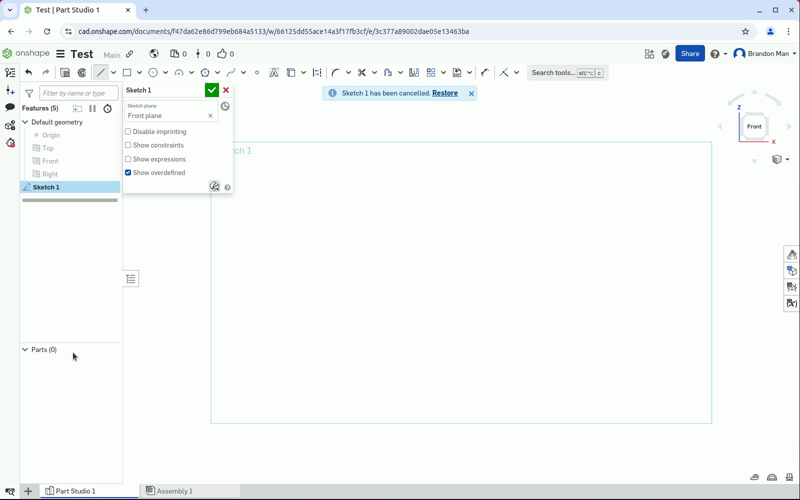
key_down(shift)
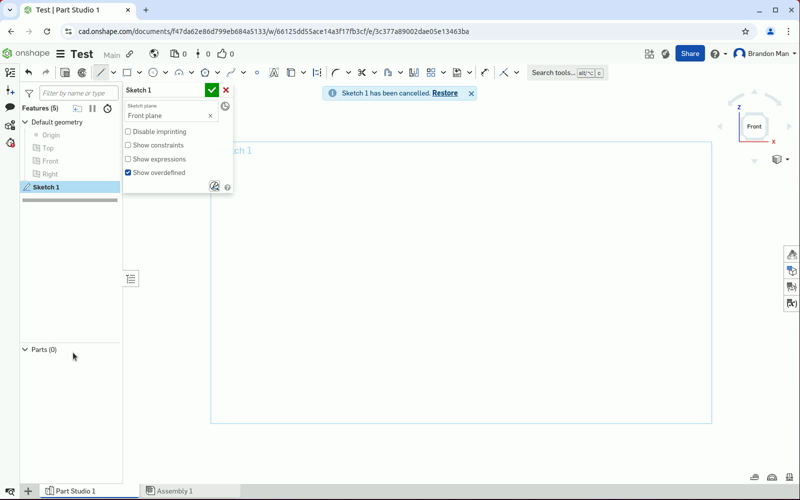
mouse_move(494, 226)
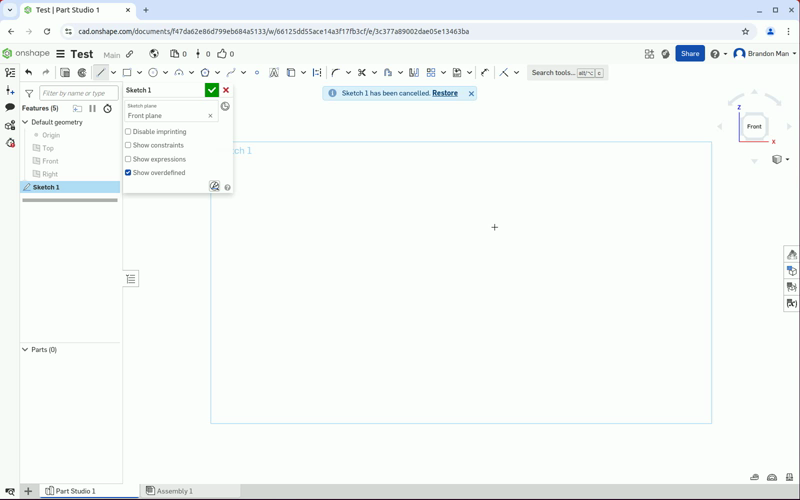
click(494, 226)
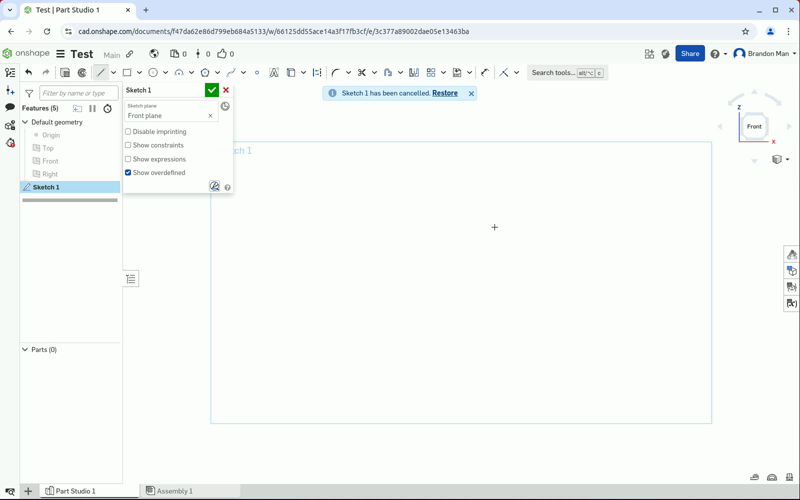
key_up(shift)
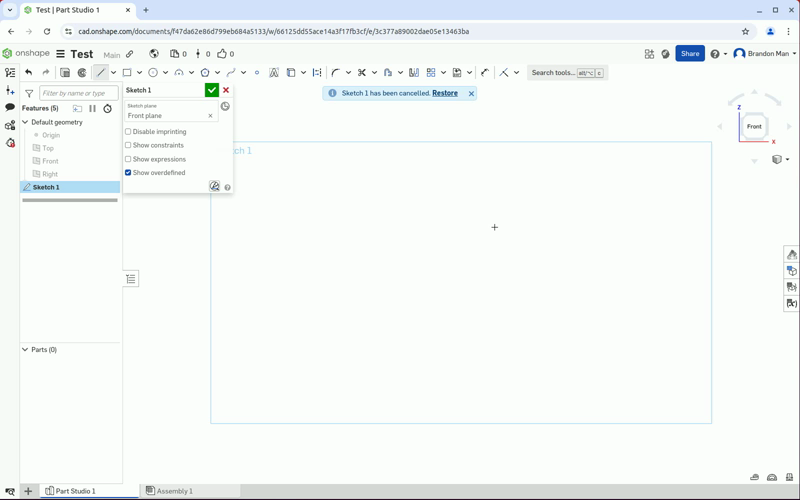
key_down(shift)
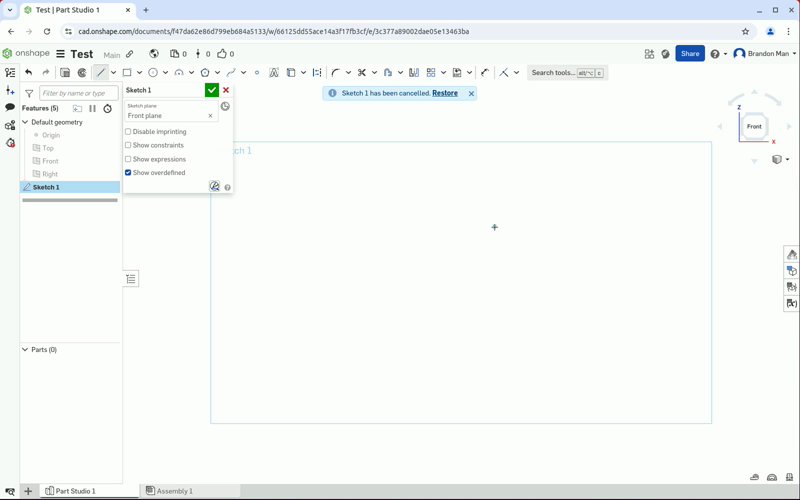
mouse_move(524, 226)
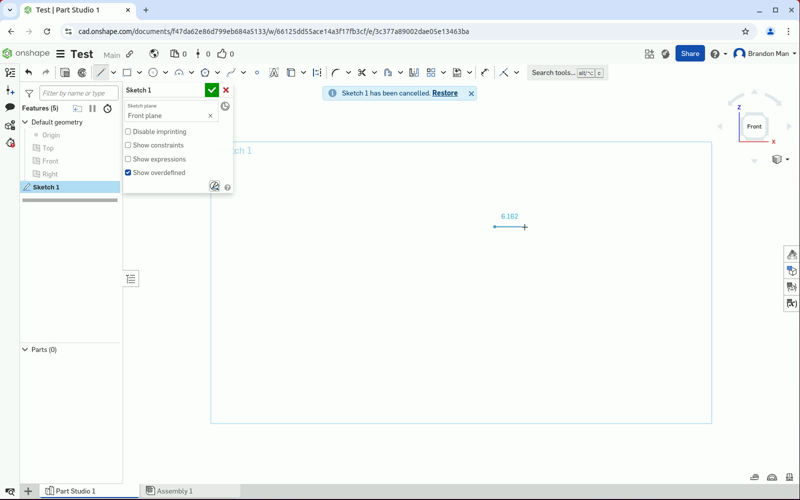
mouse_move(505, 226)
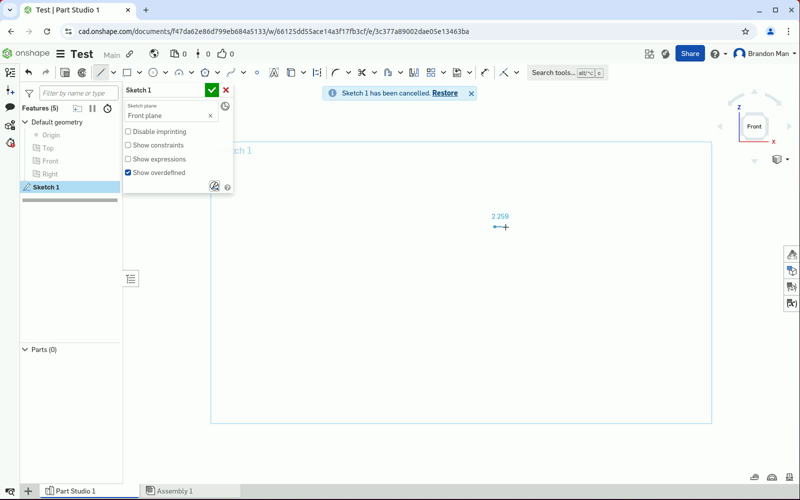
click(505, 226)
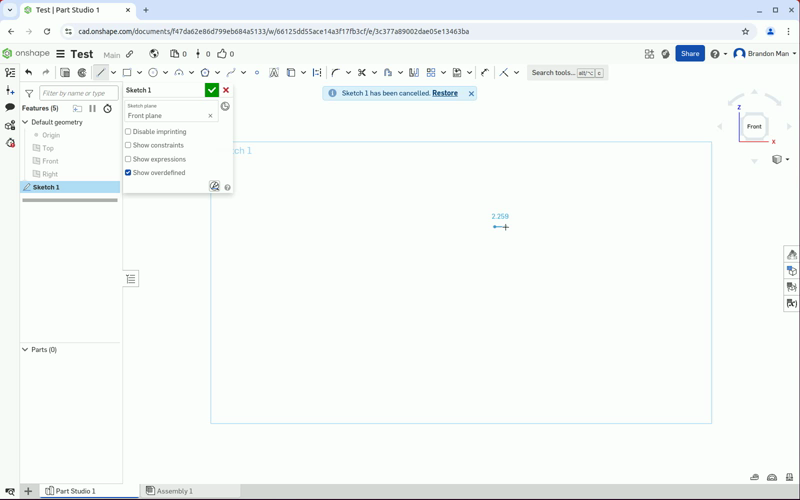
key_up(shift)
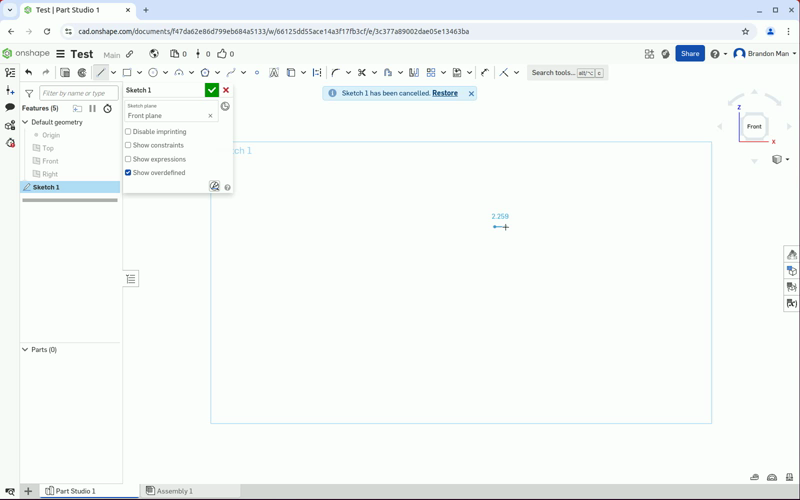
key_down(shift)
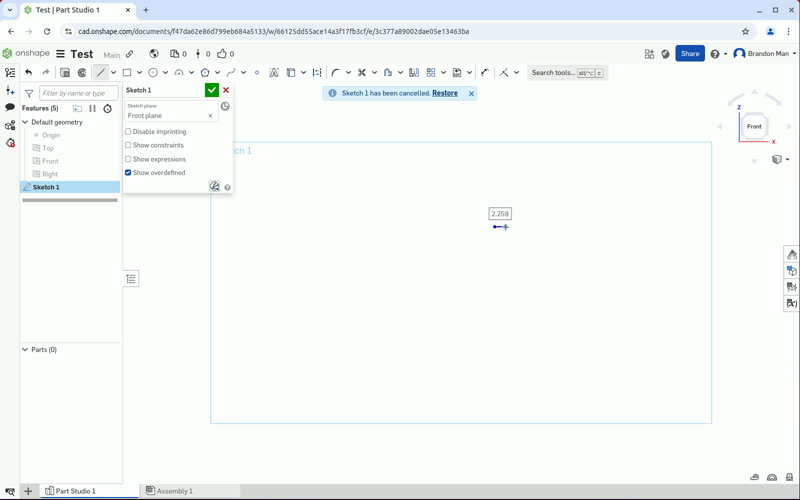
mouse_move(535, 226)
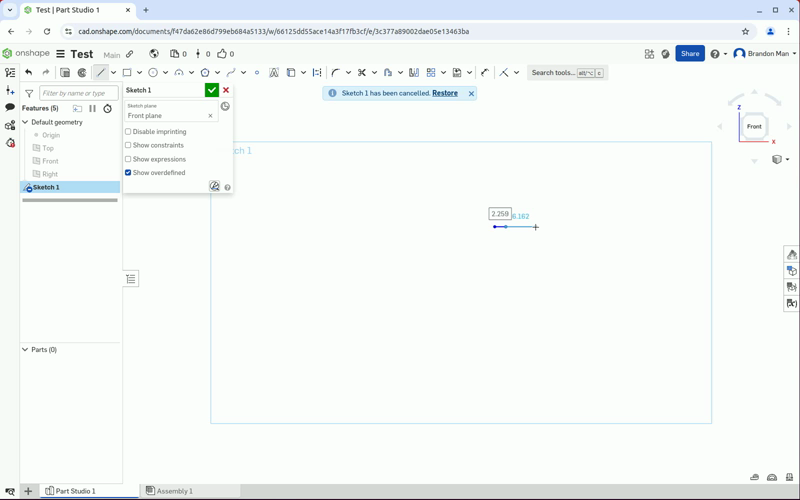
mouse_move(515, 178)
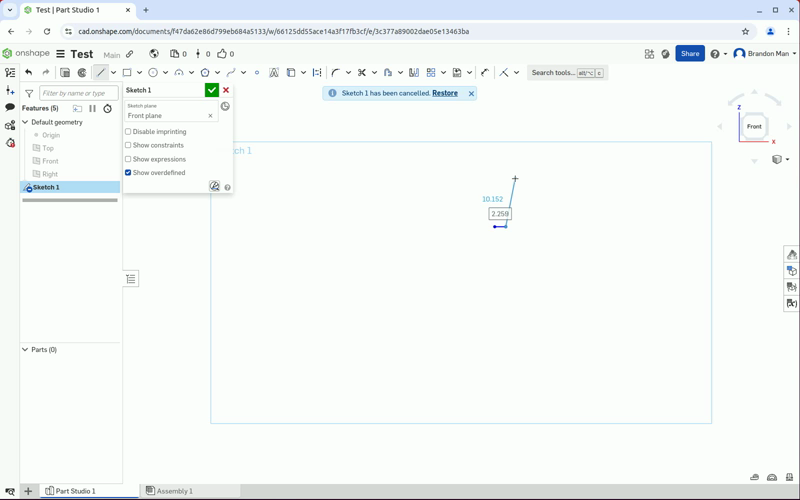
click(515, 178)
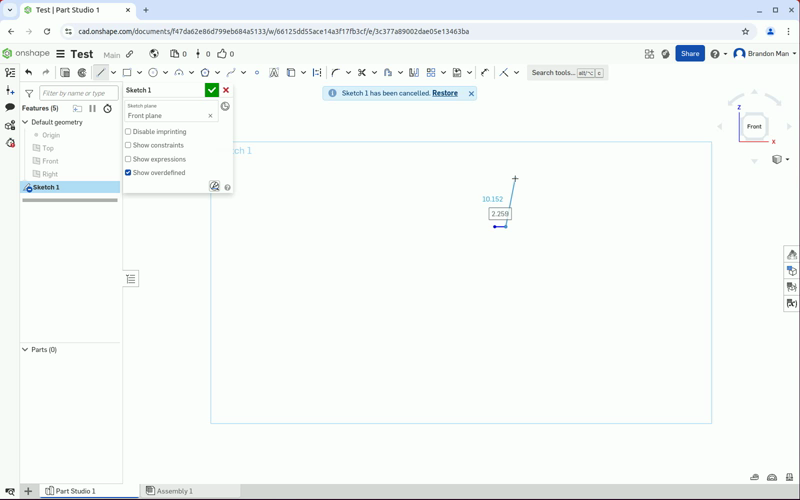
key_up(shift)
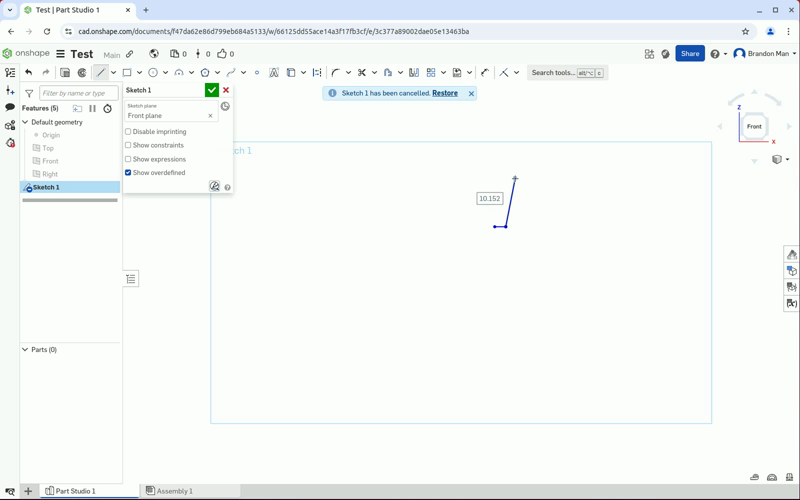
key_down(shift)
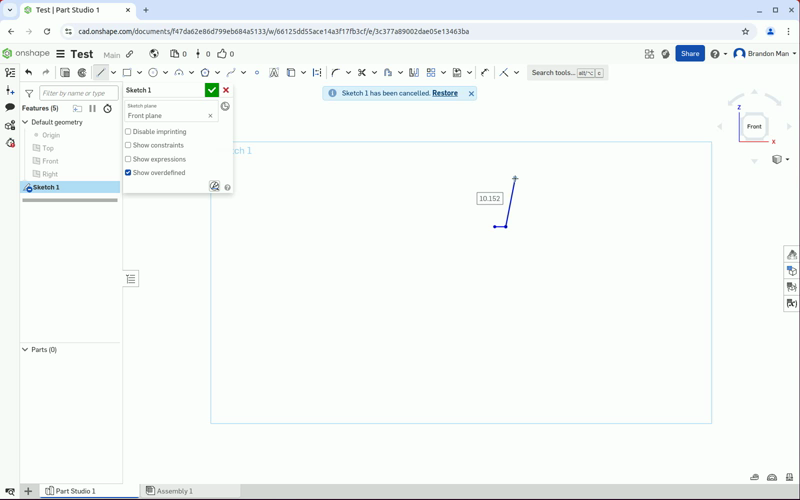
mouse_move(545, 178)
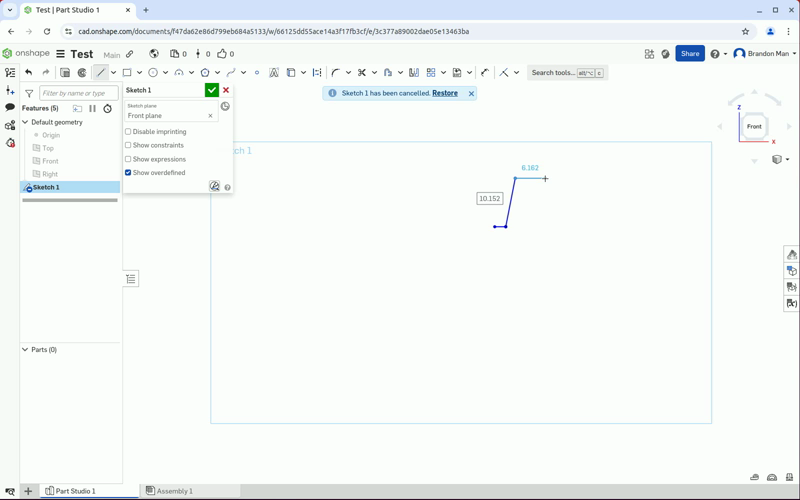
mouse_move(517, 178)
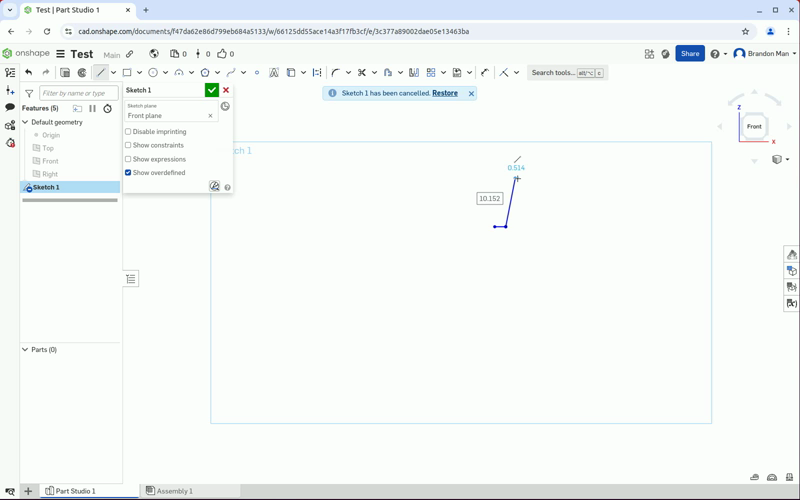
scroll(6)
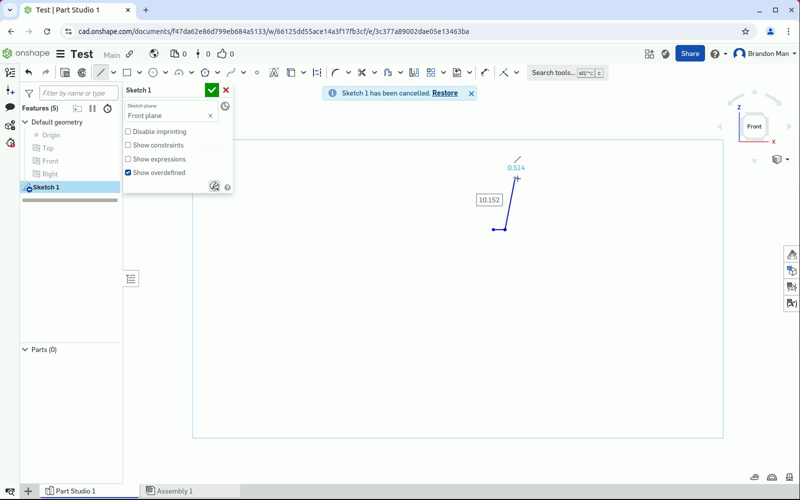
scroll(6)
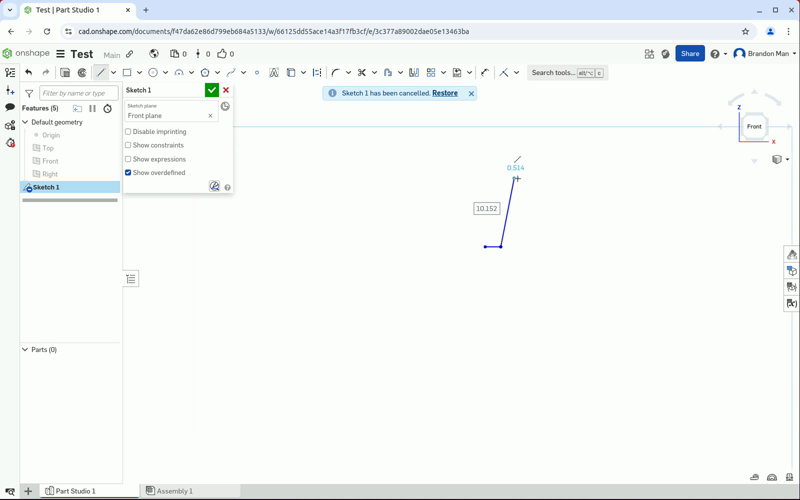
scroll(6)
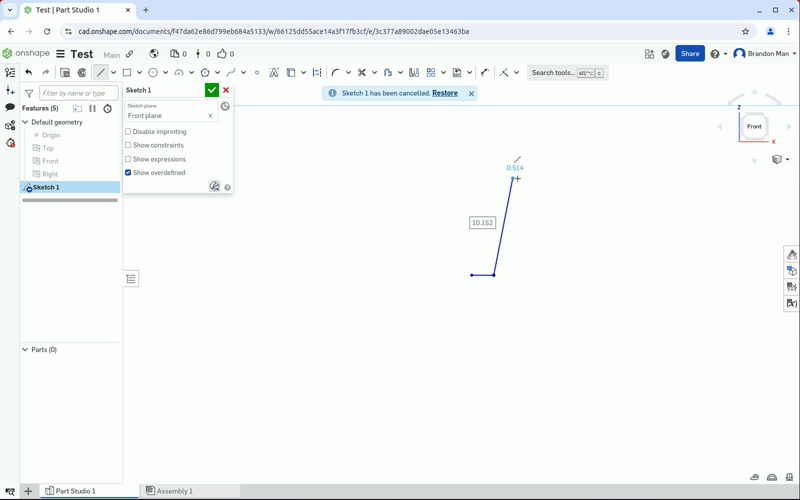
scroll(6)
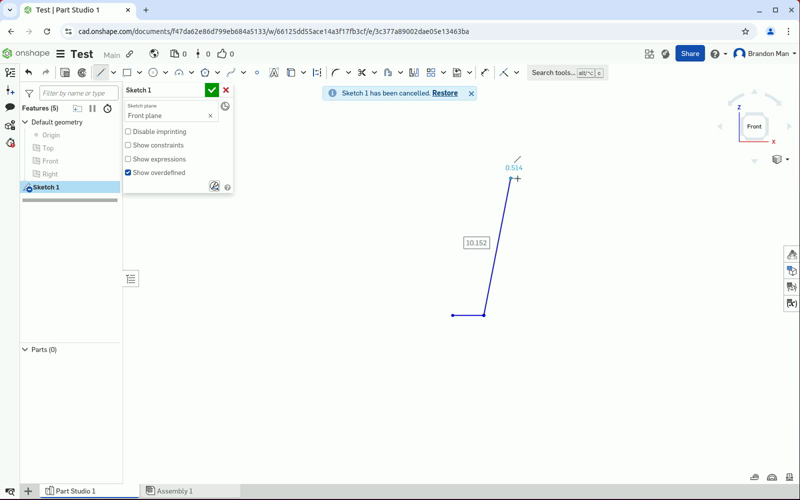
scroll(6)
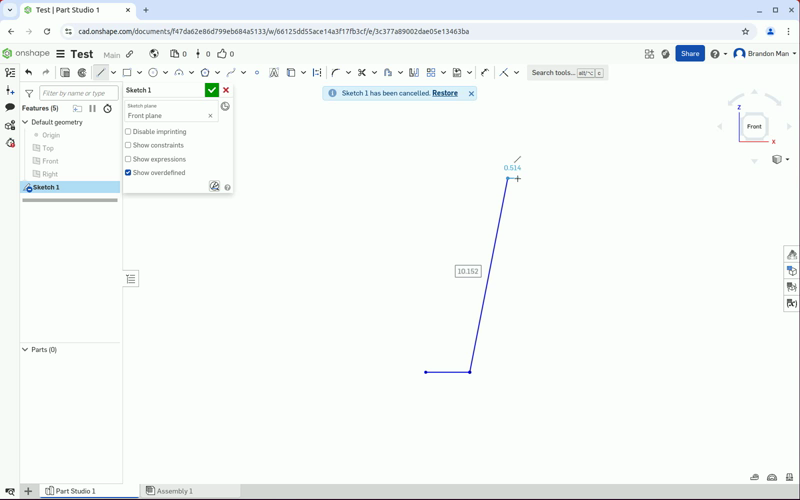
scroll(6)
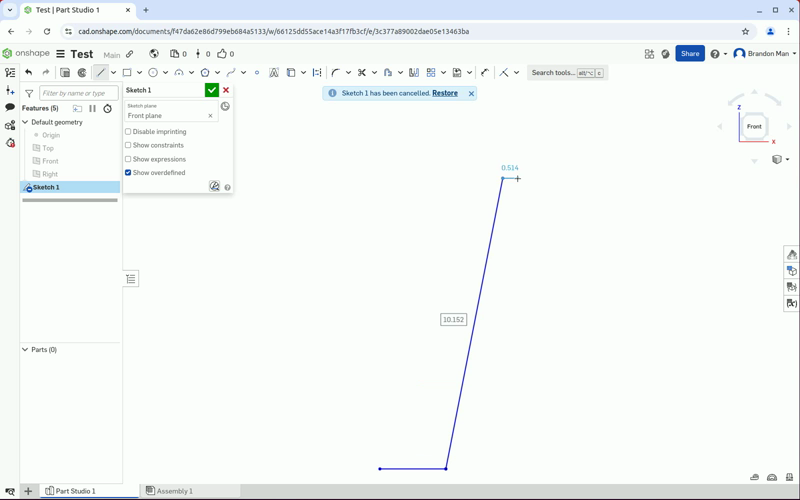
scroll(6)
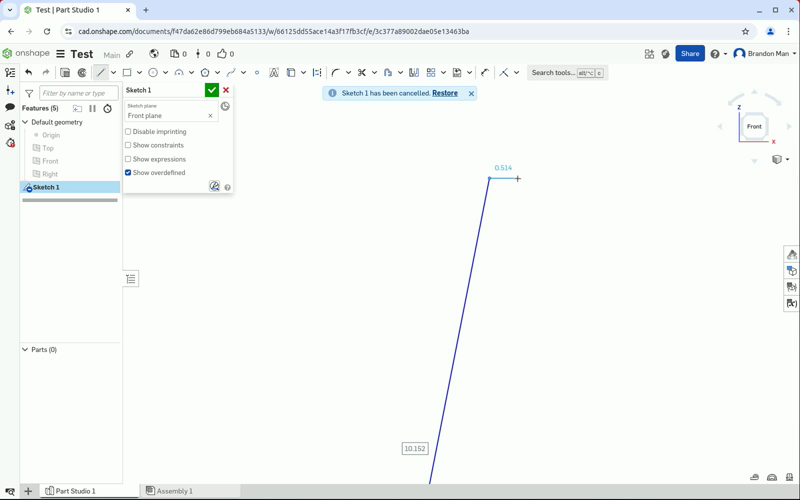
click(517, 178)
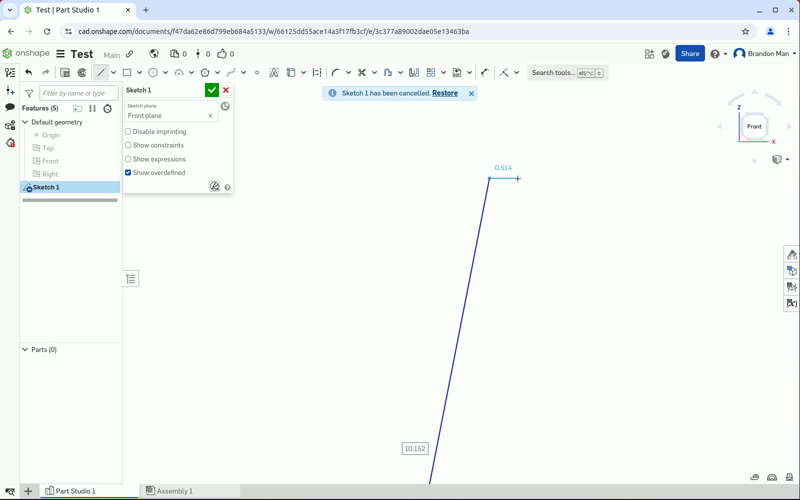
scroll(-6)
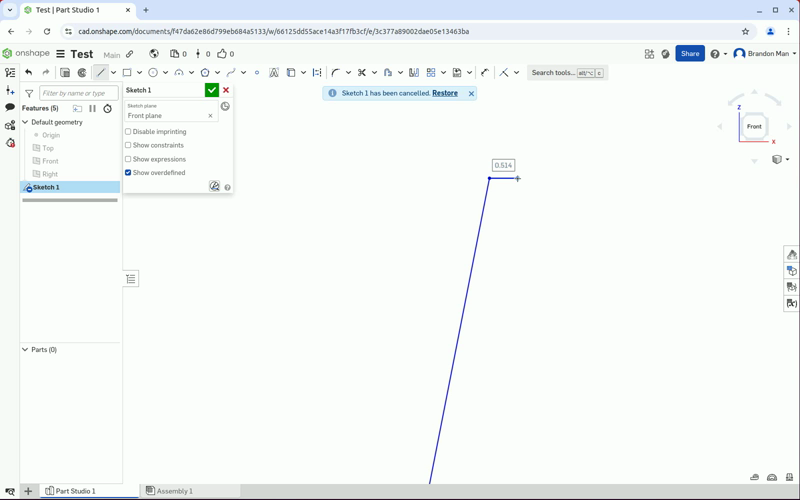
scroll(-6)
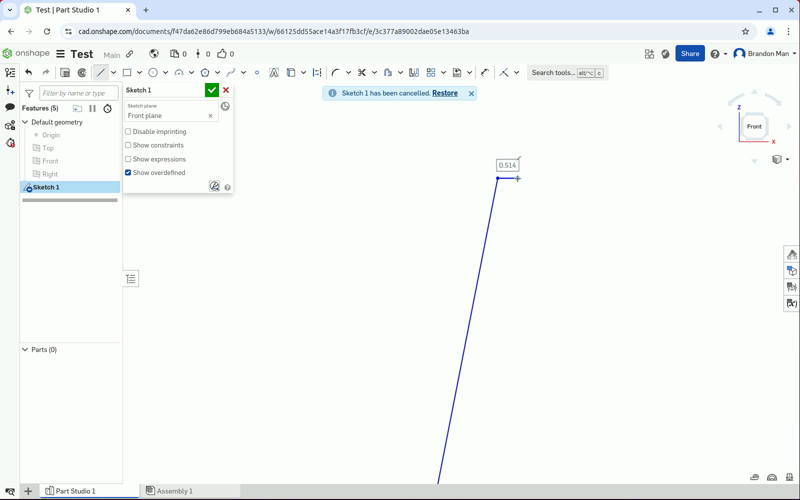
scroll(-6)
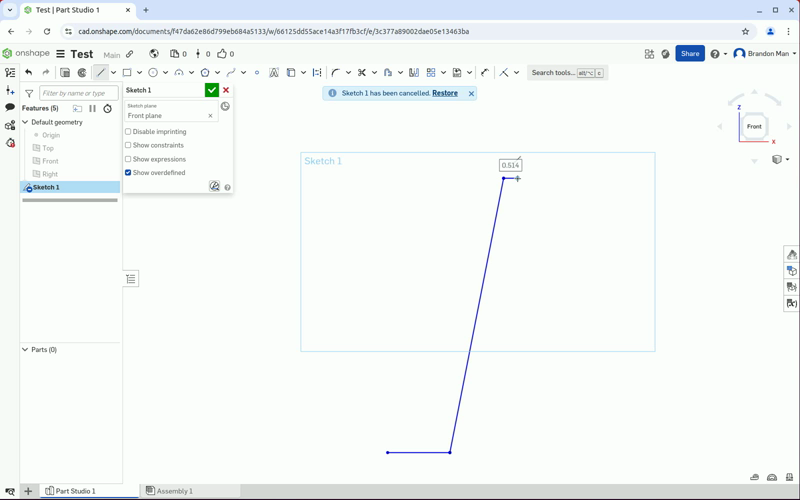
scroll(-6)
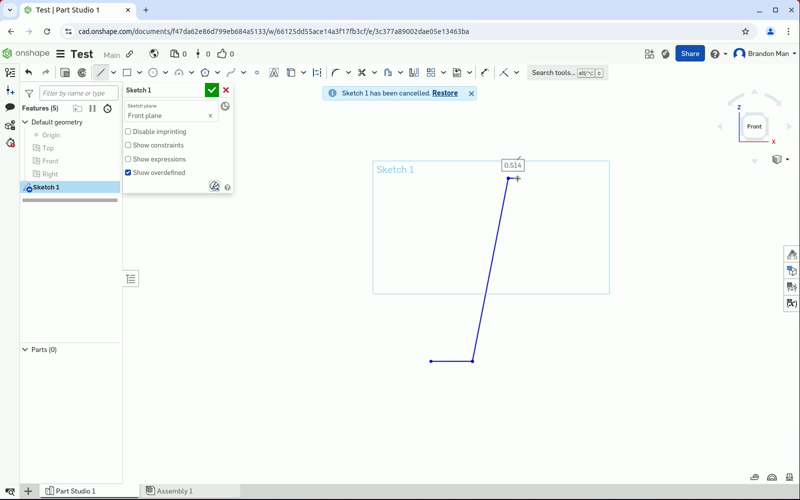
scroll(-6)
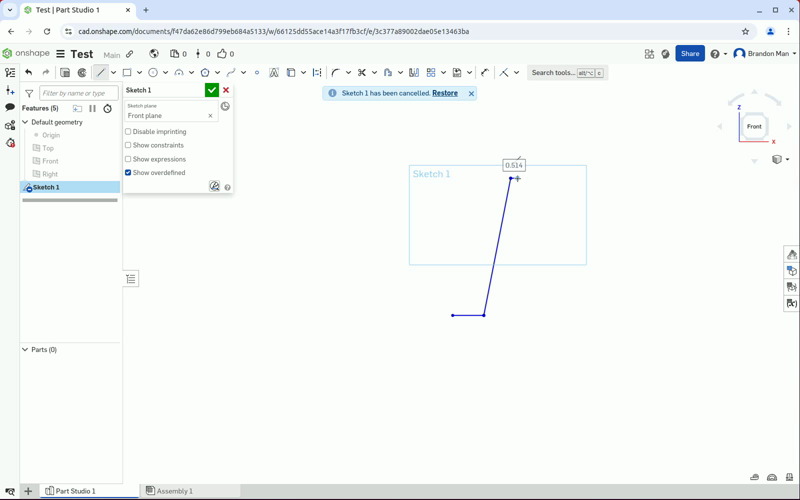
scroll(-6)
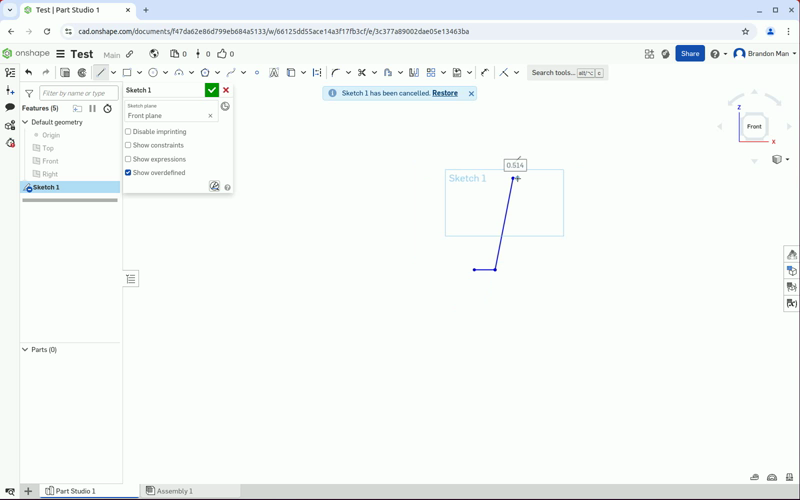
scroll(-6)
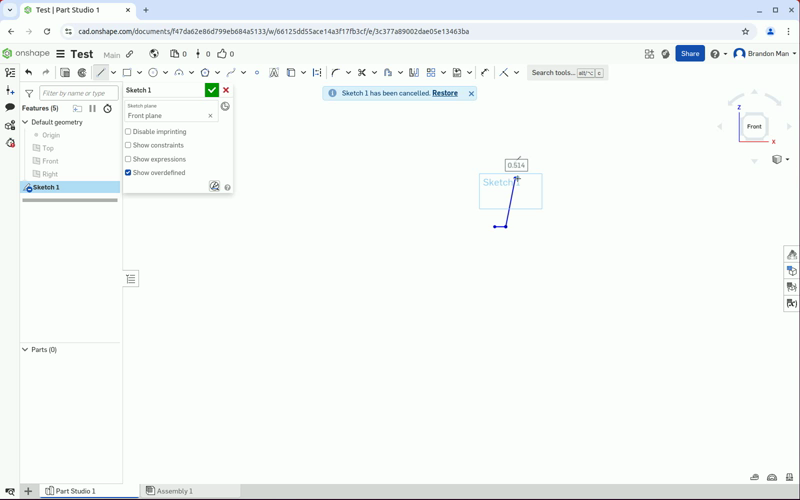
key_up(shift)
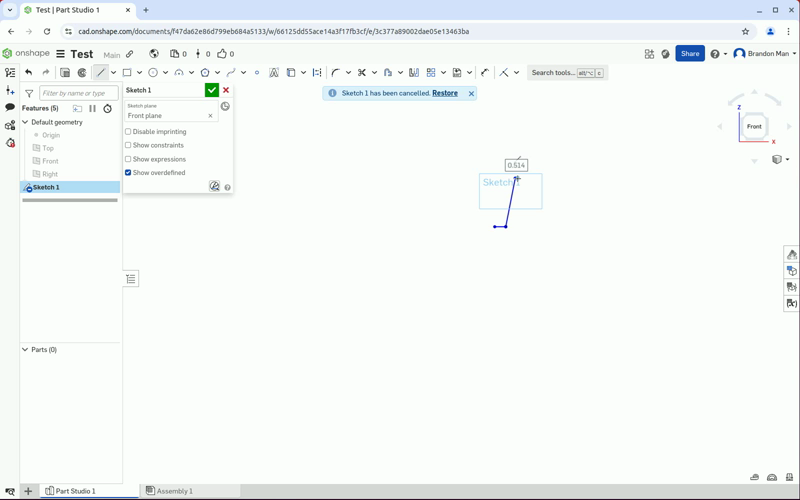
key_down(shift)
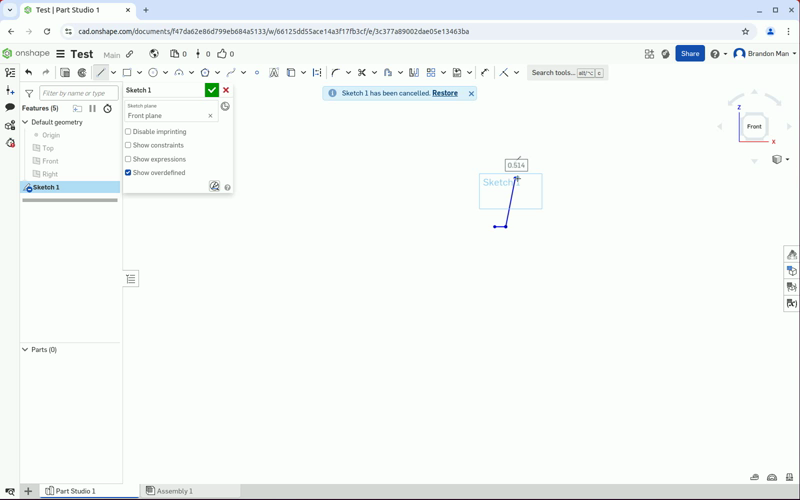
mouse_move(547, 178)
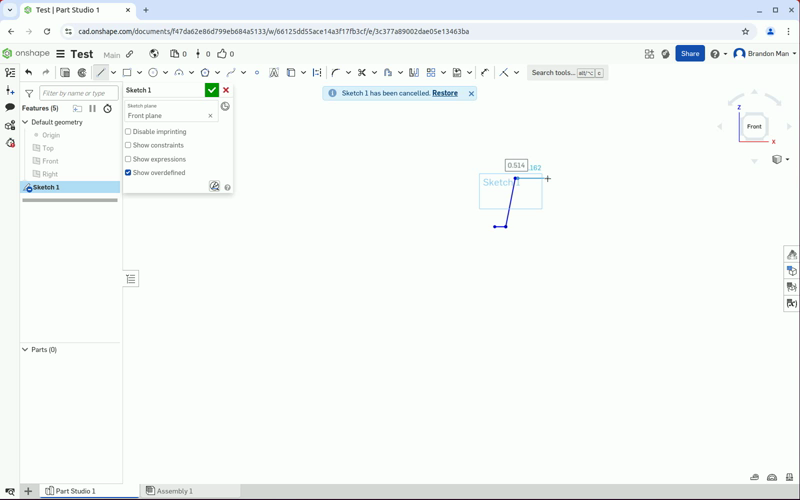
mouse_move(517, 169)
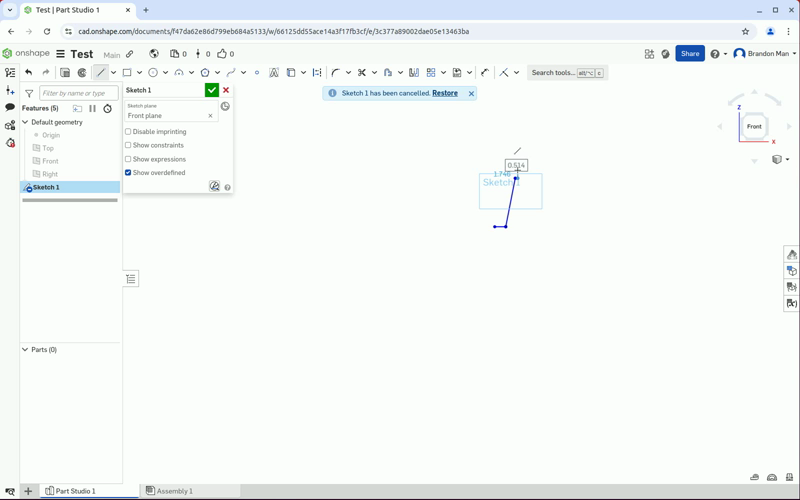
click(517, 169)
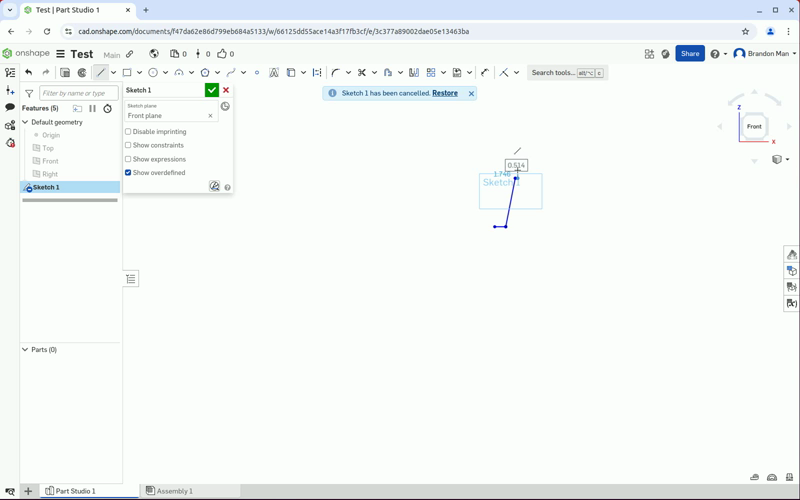
key_up(shift)
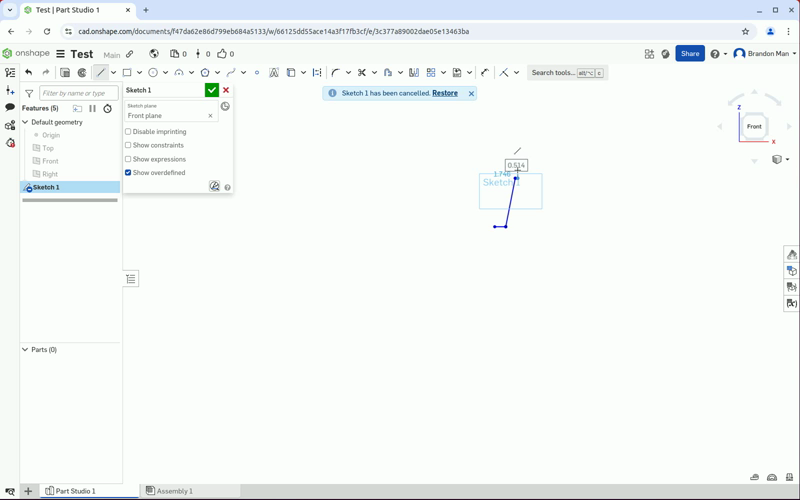
key_down(shift)
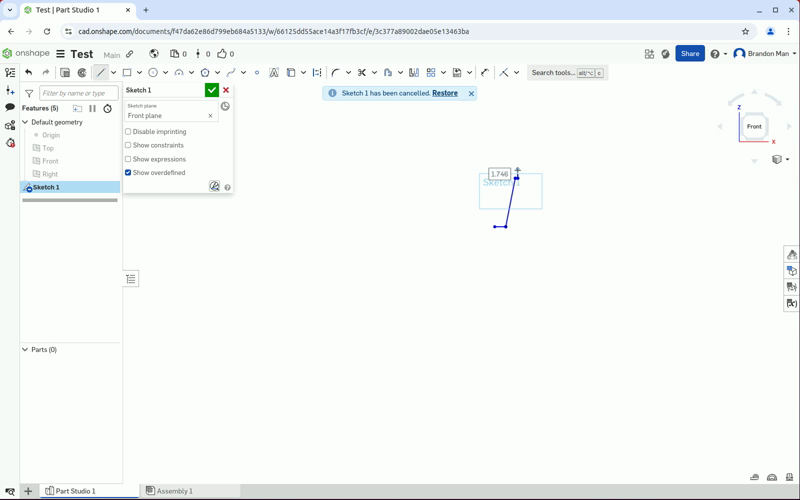
mouse_move(547, 169)
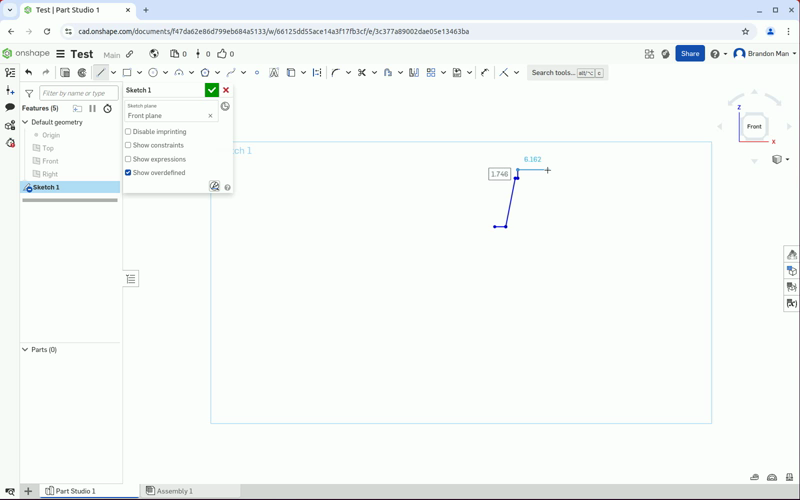
mouse_move(515, 169)
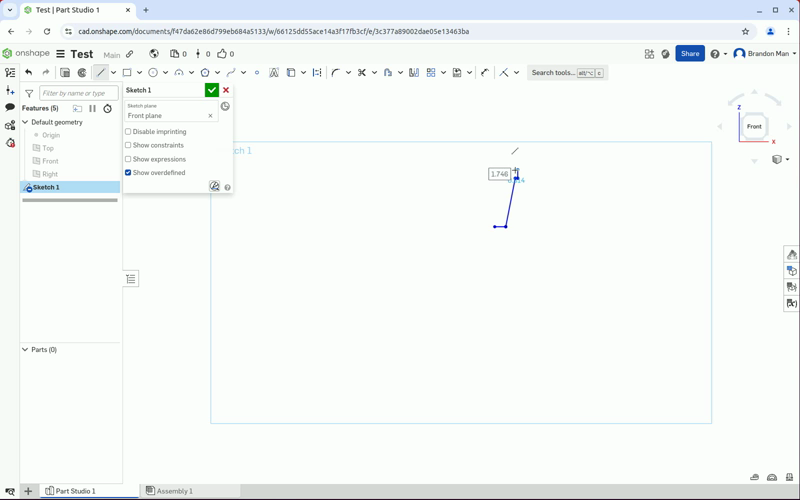
scroll(6)
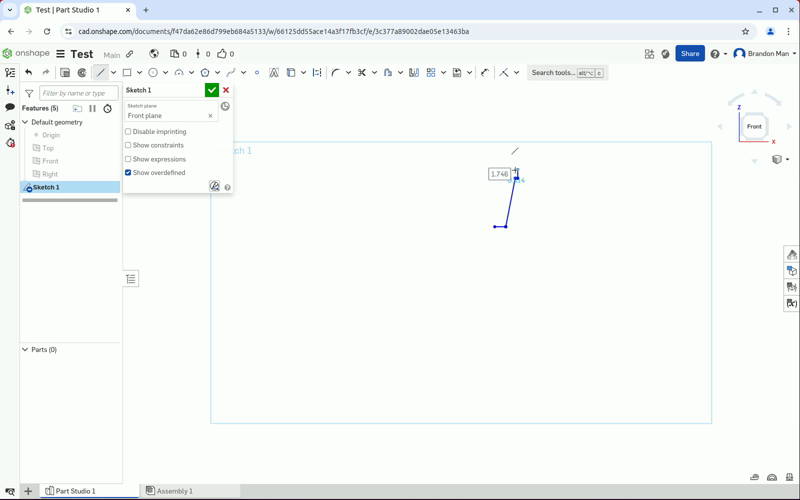
scroll(6)
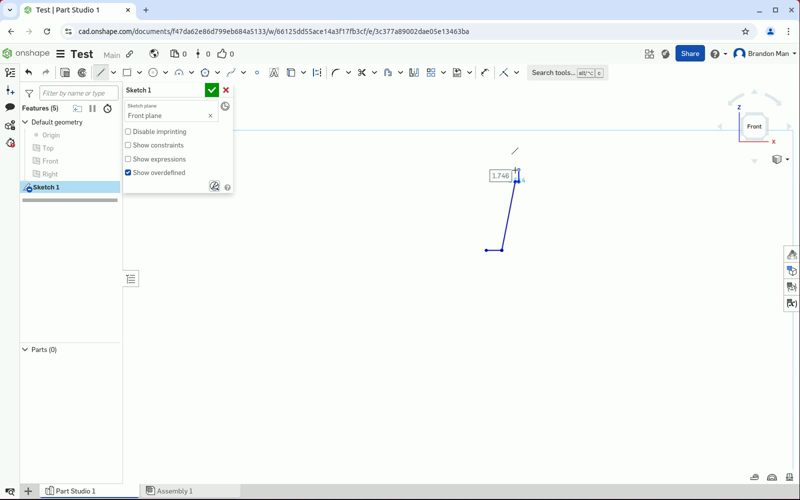
scroll(6)
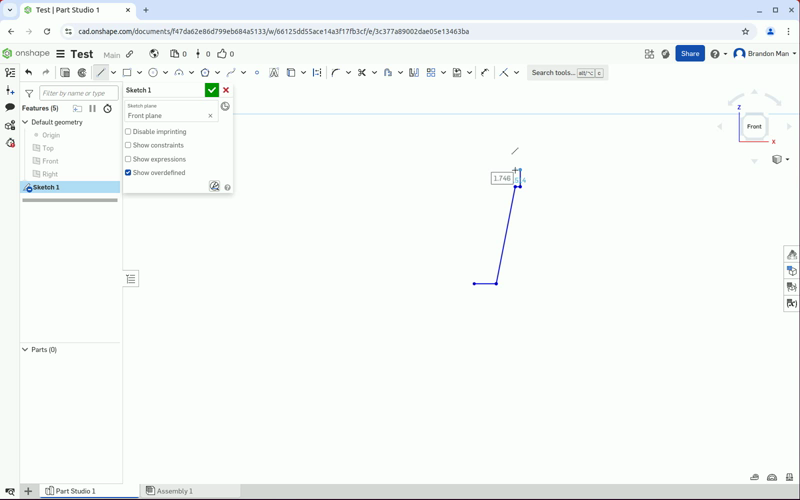
scroll(6)
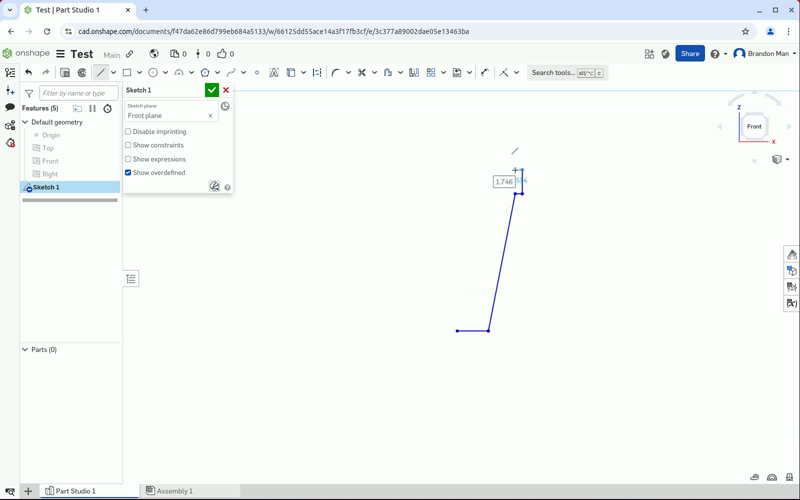
scroll(6)
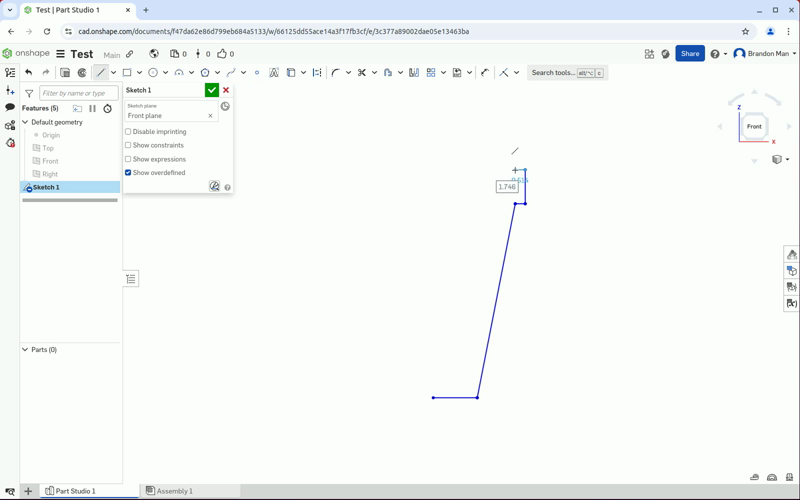
scroll(6)
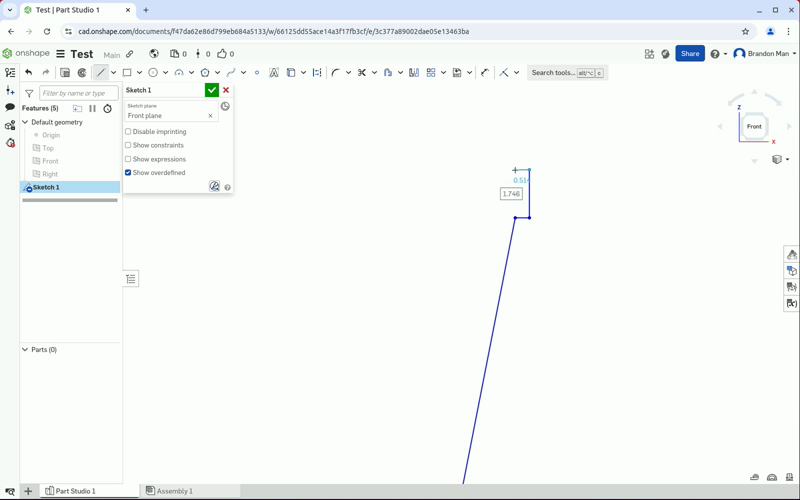
scroll(6)
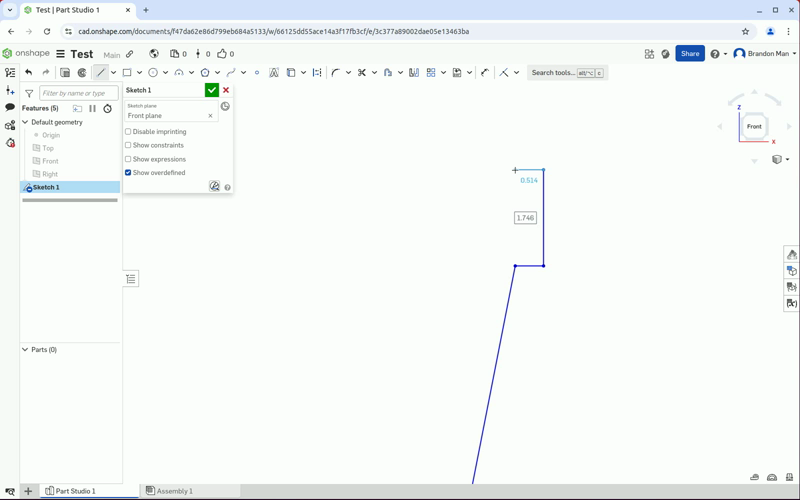
click(515, 169)
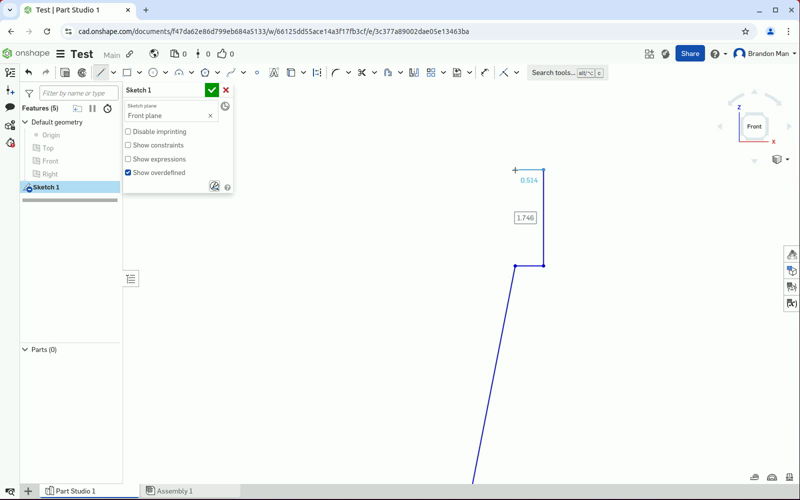
scroll(-6)
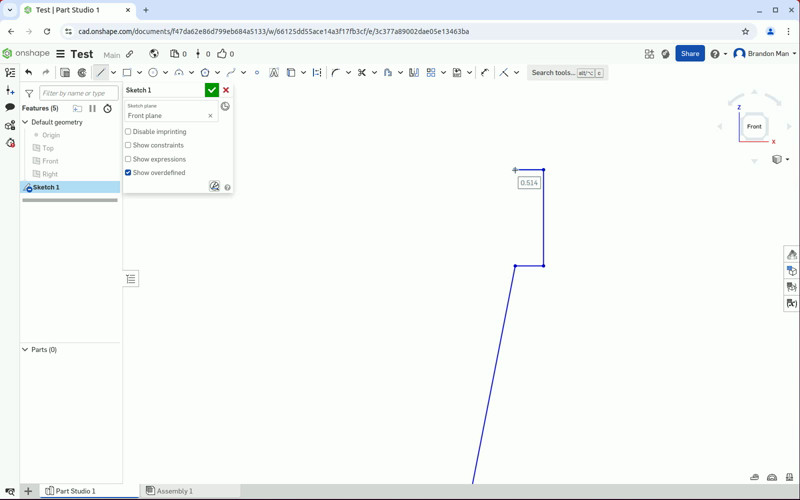
scroll(-6)
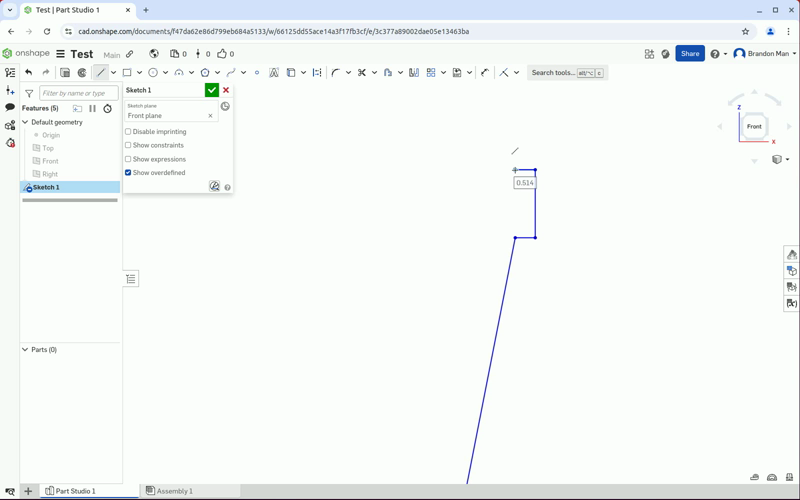
scroll(-6)
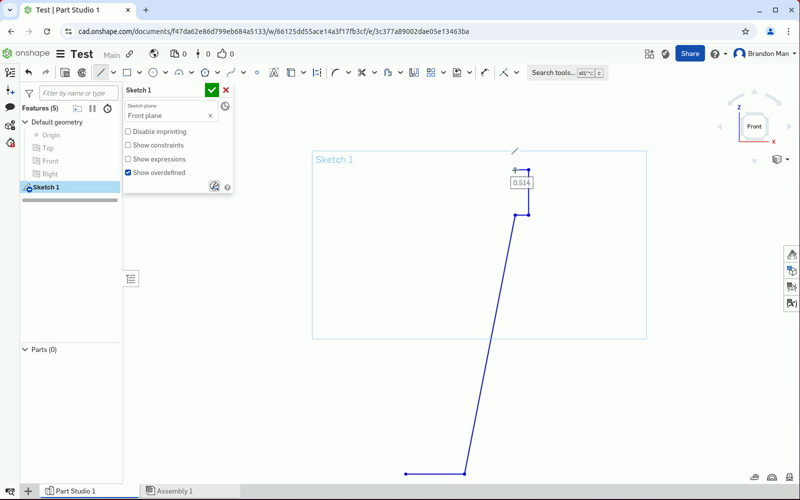
scroll(-6)
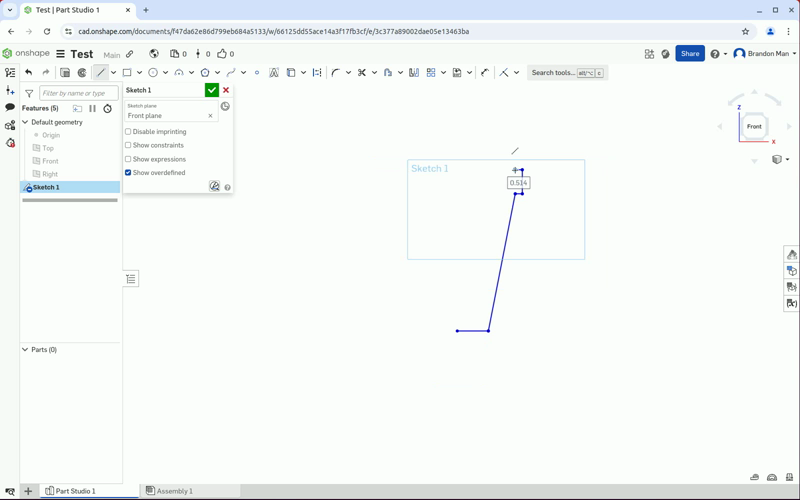
scroll(-6)
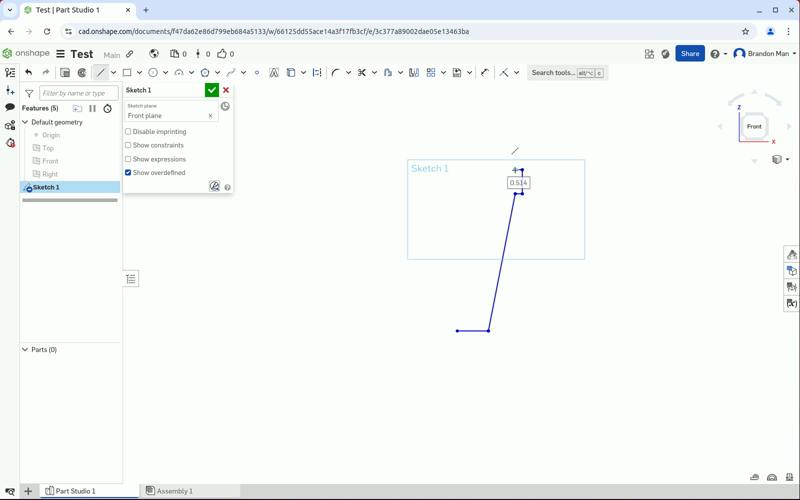
scroll(-6)
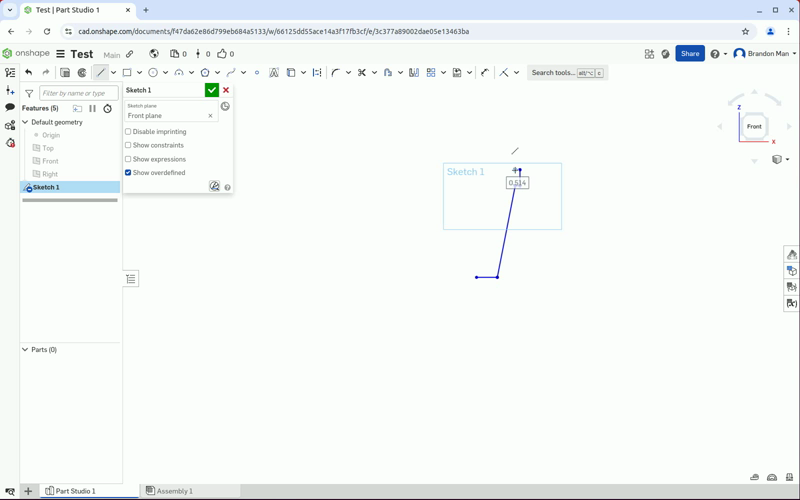
scroll(-6)
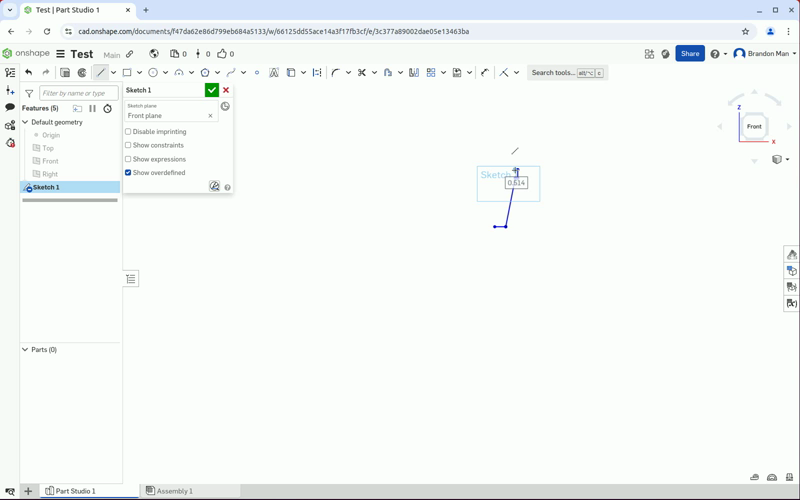
key_up(shift)
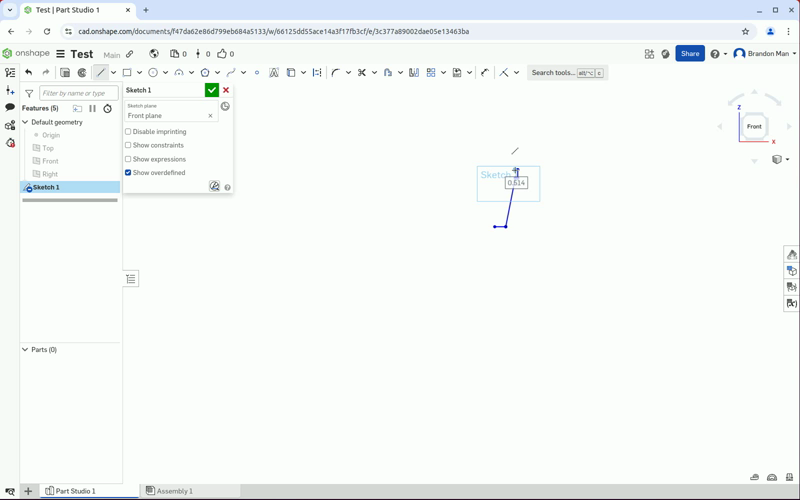
key_down(shift)
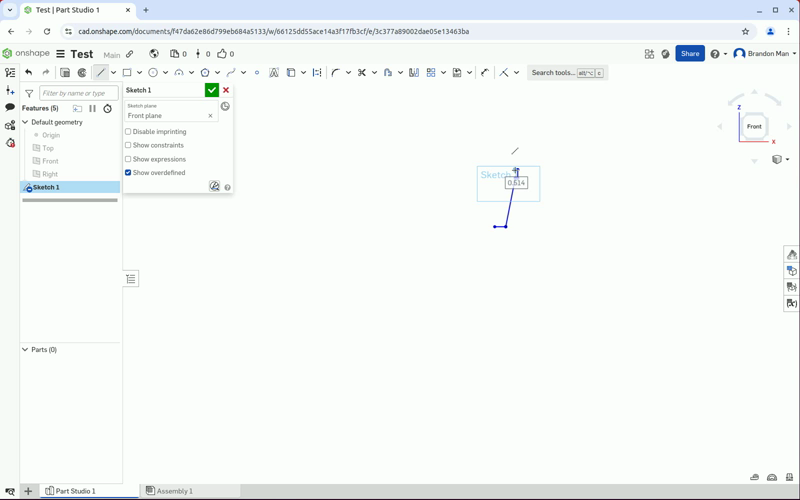
mouse_move(545, 169)
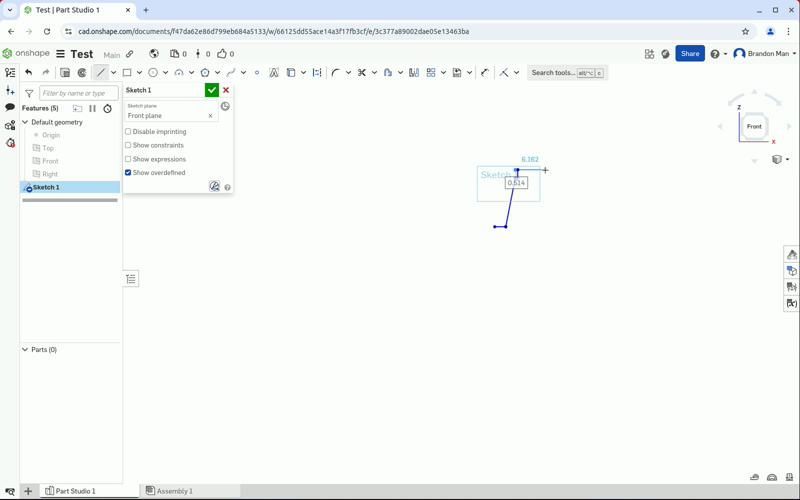
mouse_move(507, 169)
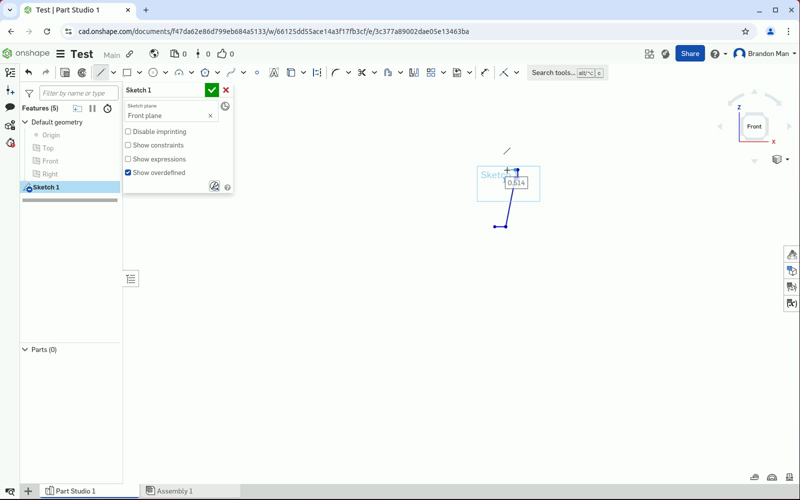
click(507, 169)
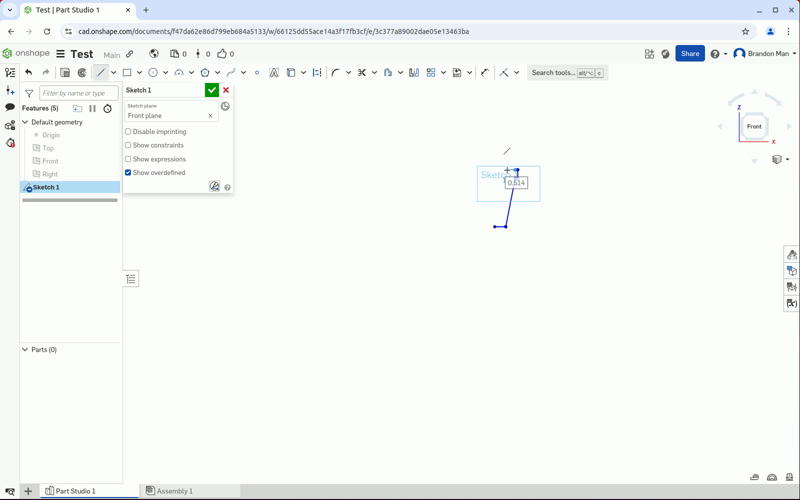
key_up(shift)
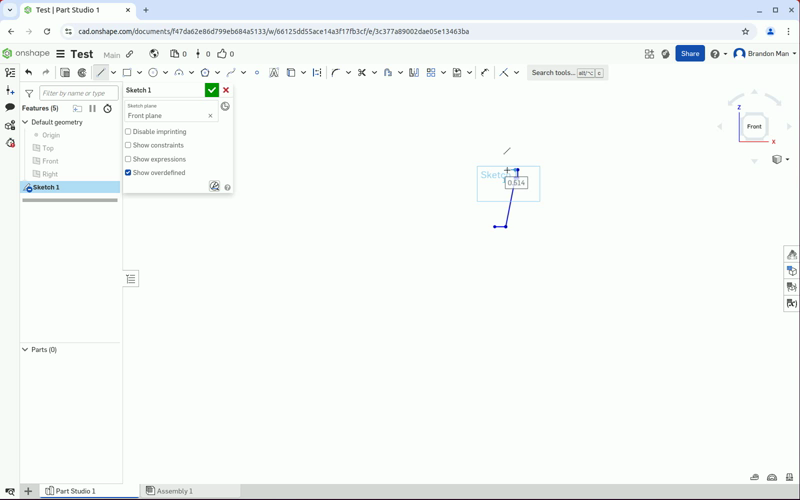
mouse_move(537, 169)
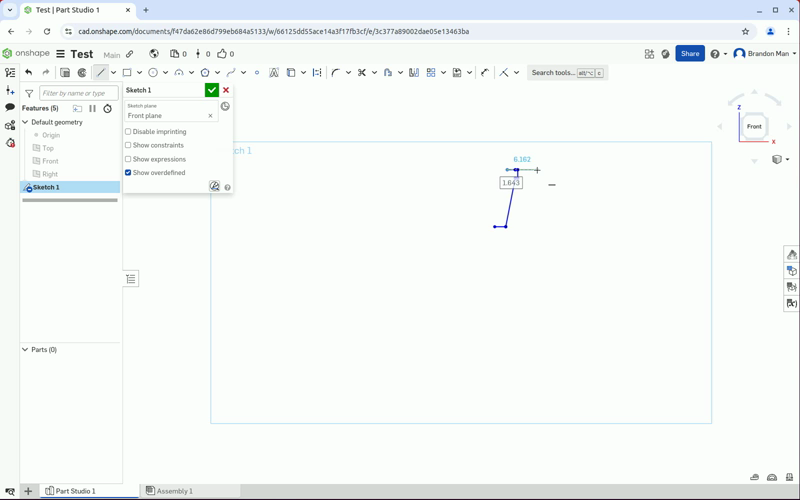
key_down(shift)
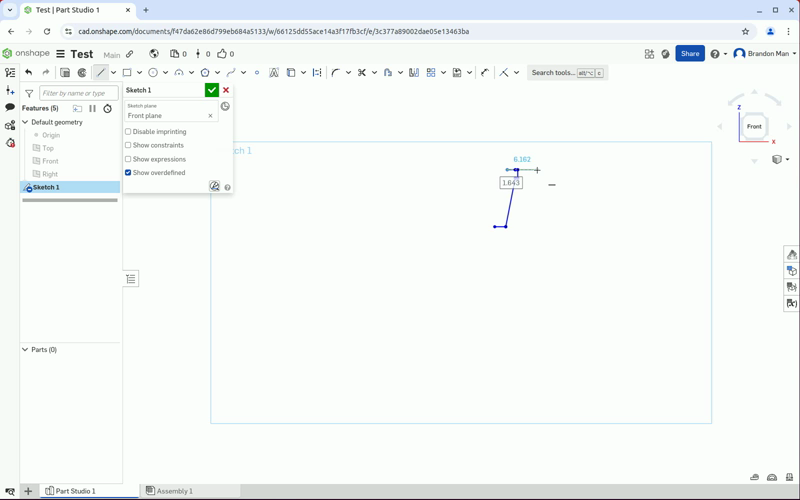
mouse_move(494, 226)
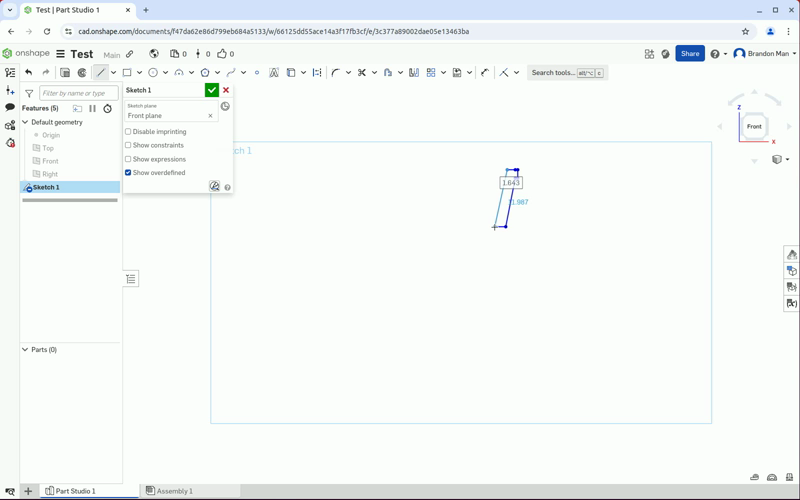
key_up(shift)
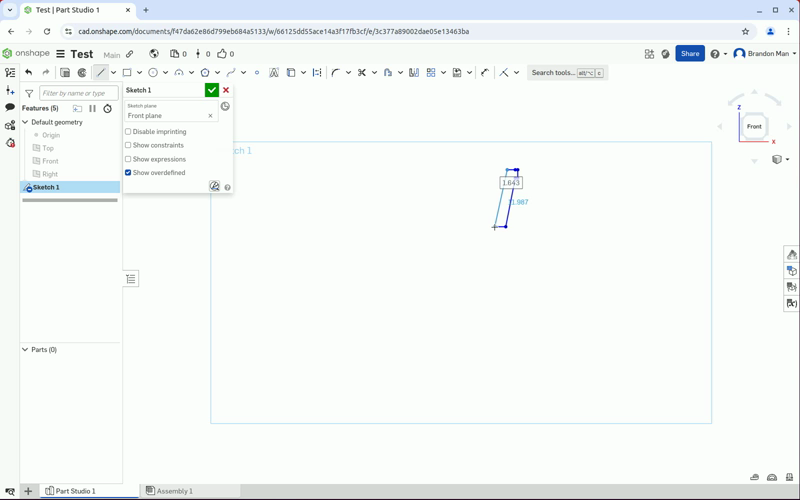
click(494, 226)
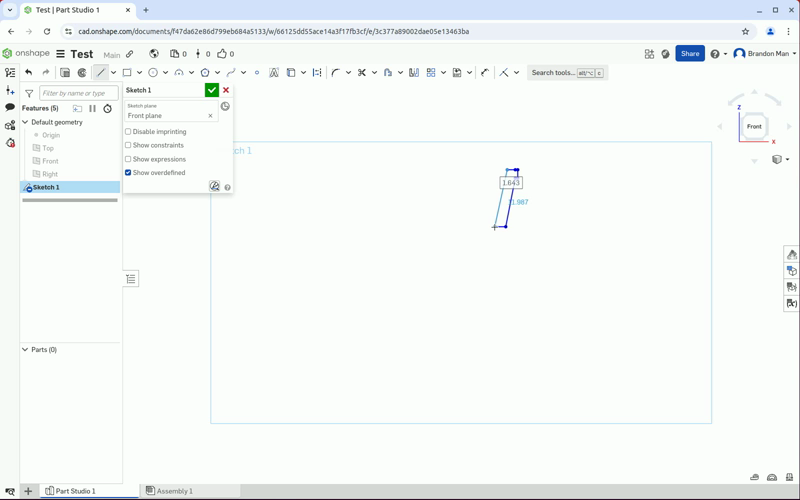
key(esc)
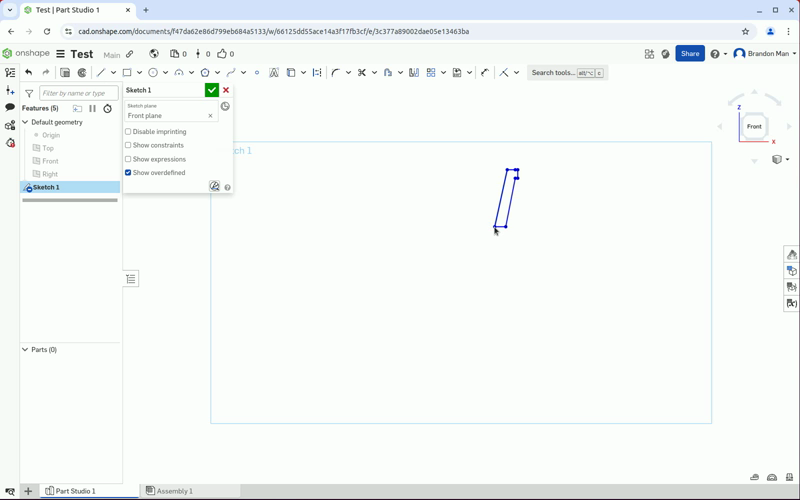
mouse_move(501, 208)
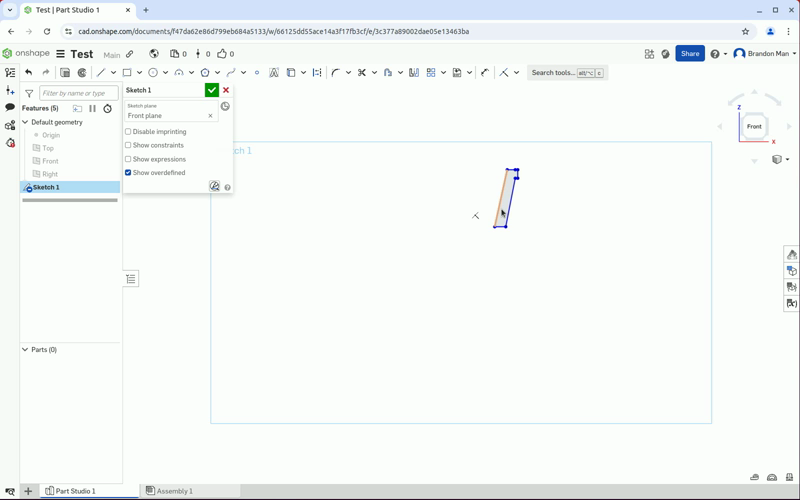
scroll(6)
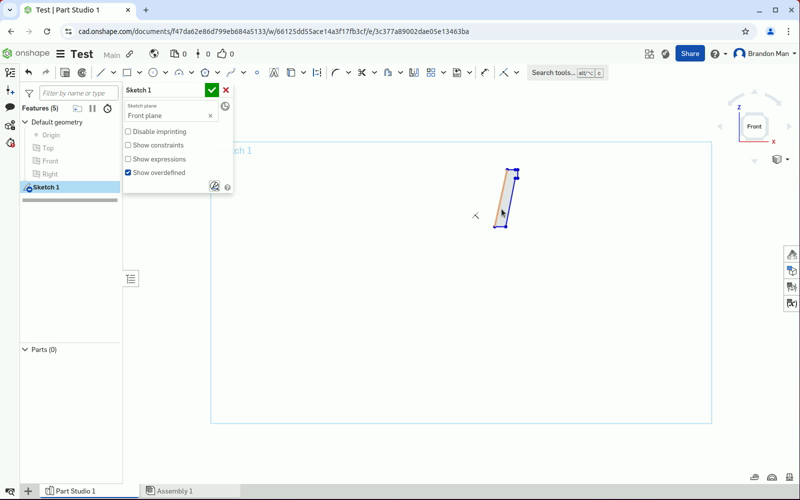
scroll(6)
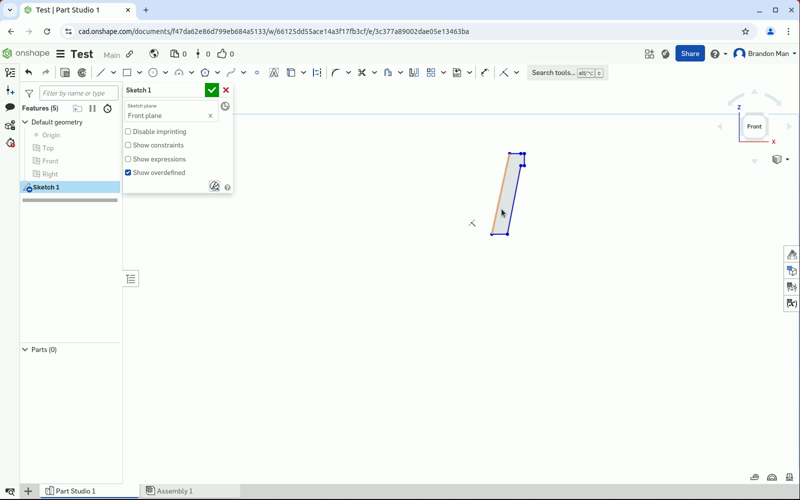
scroll(6)
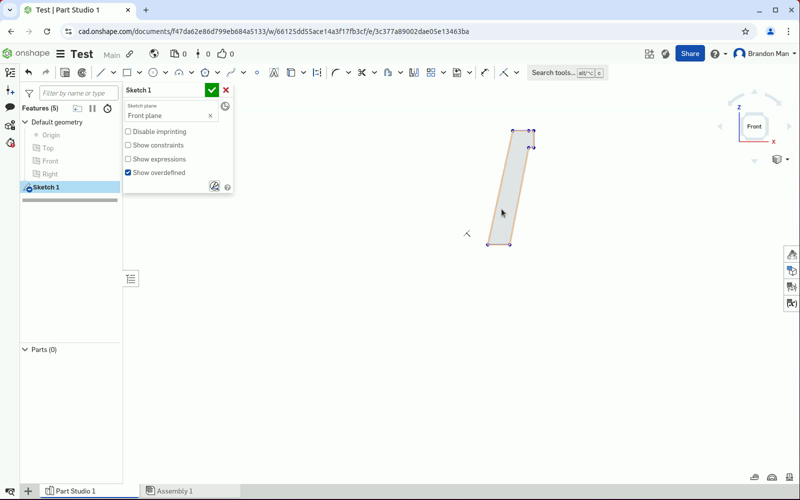
scroll(6)
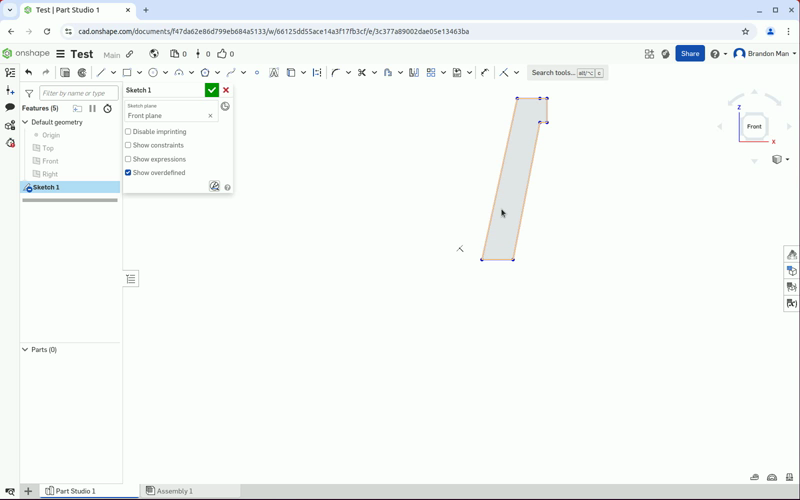
scroll(6)
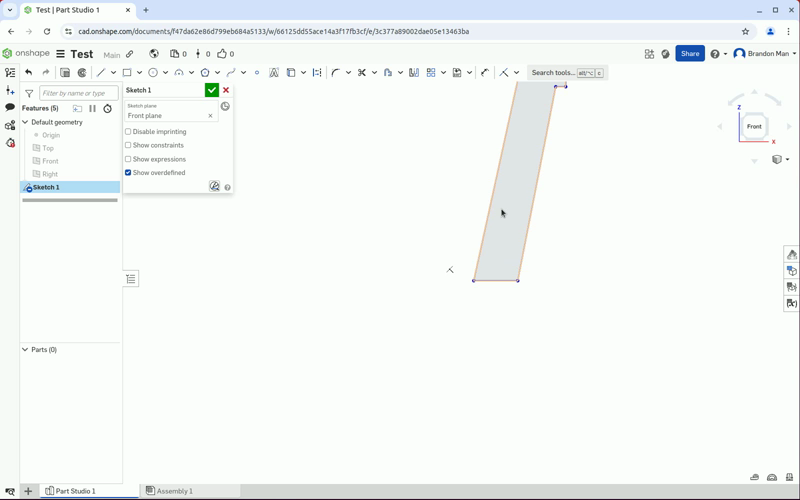
scroll(6)
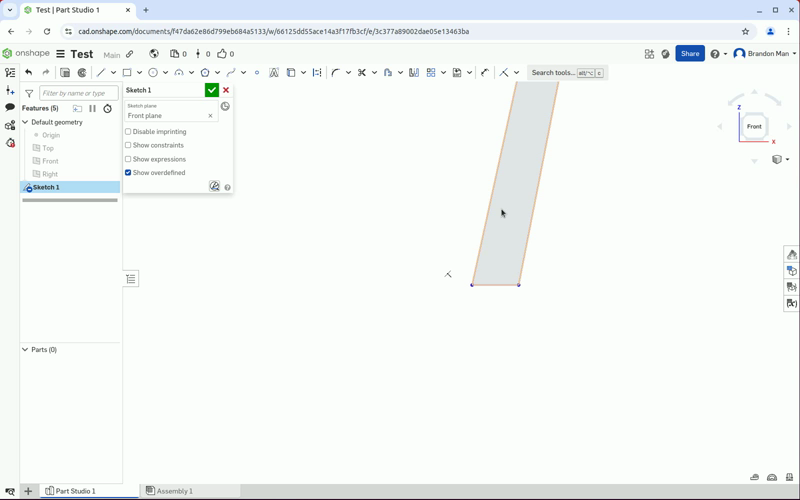
scroll(6)
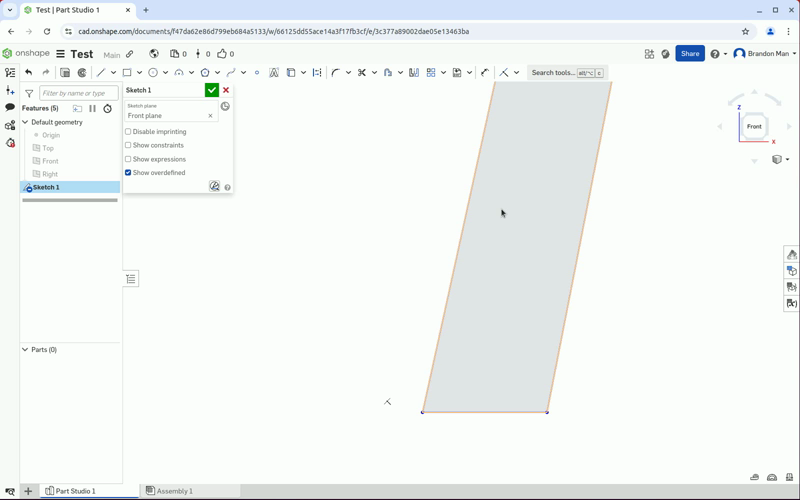
click(501, 208)
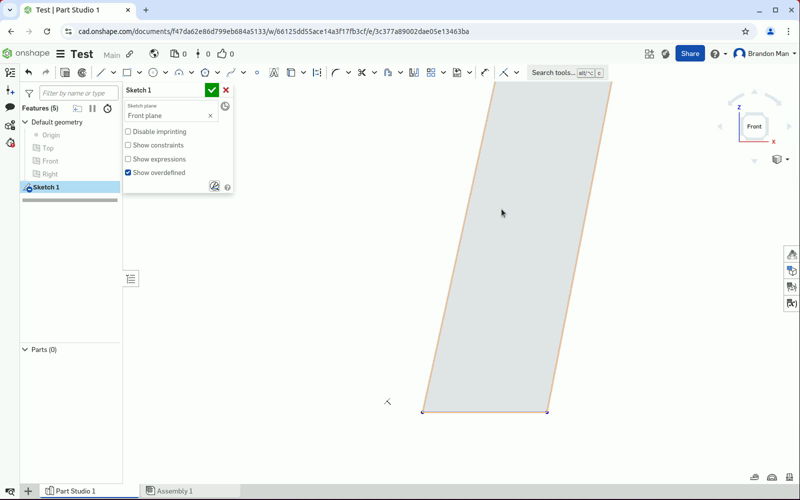
scroll(-6)
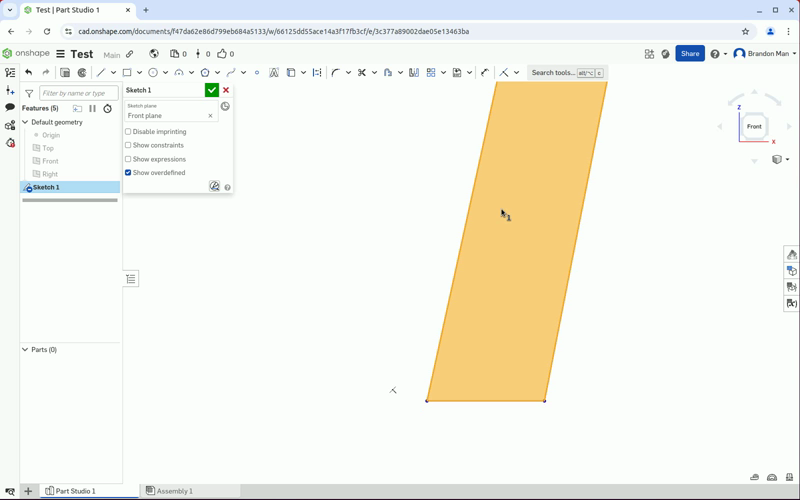
scroll(-6)
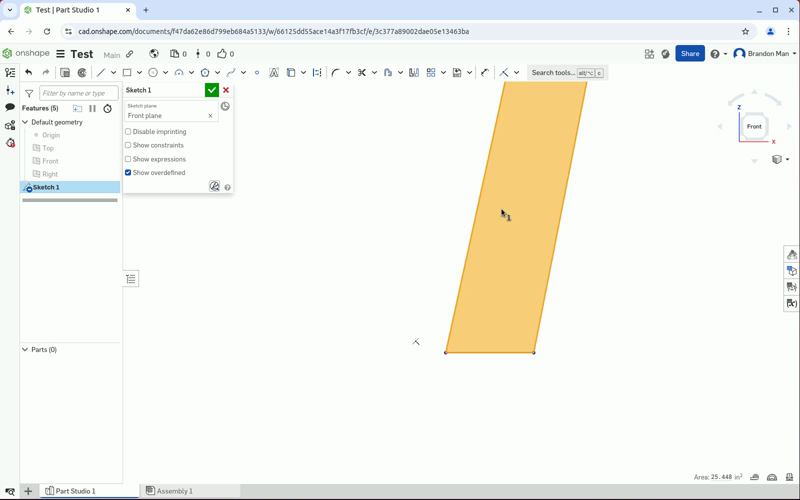
scroll(-6)
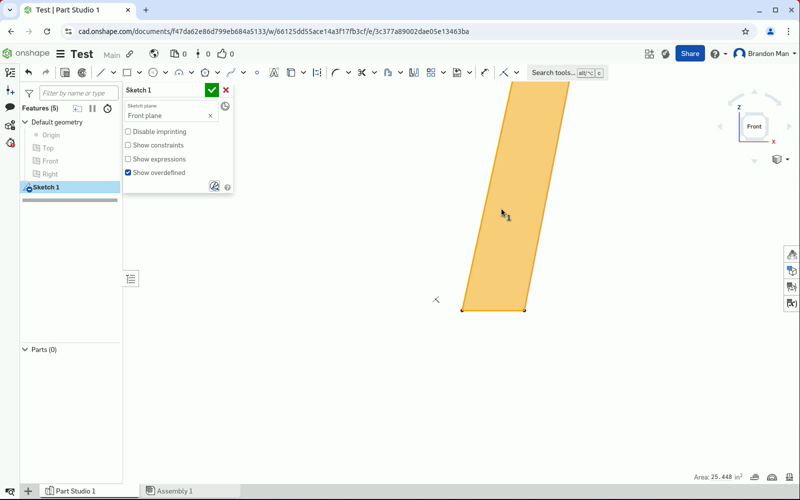
scroll(-6)
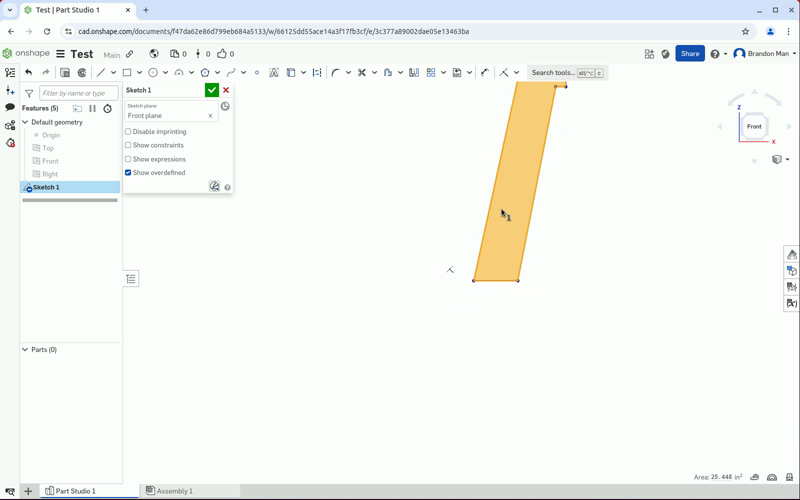
scroll(-6)
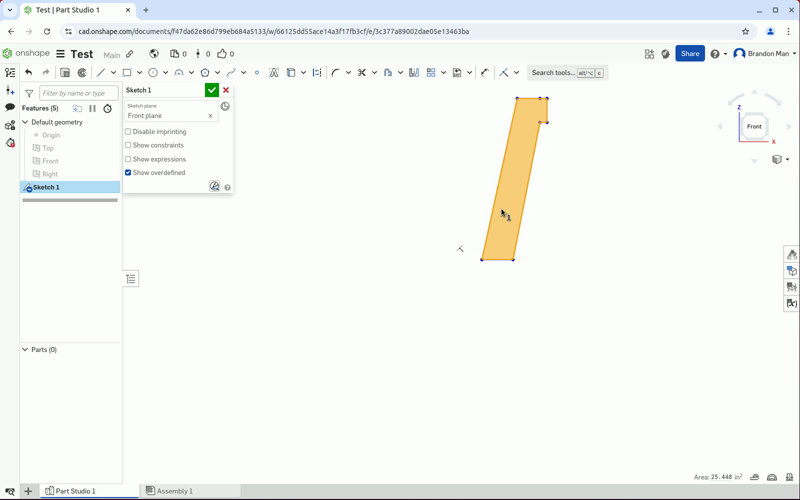
scroll(-6)
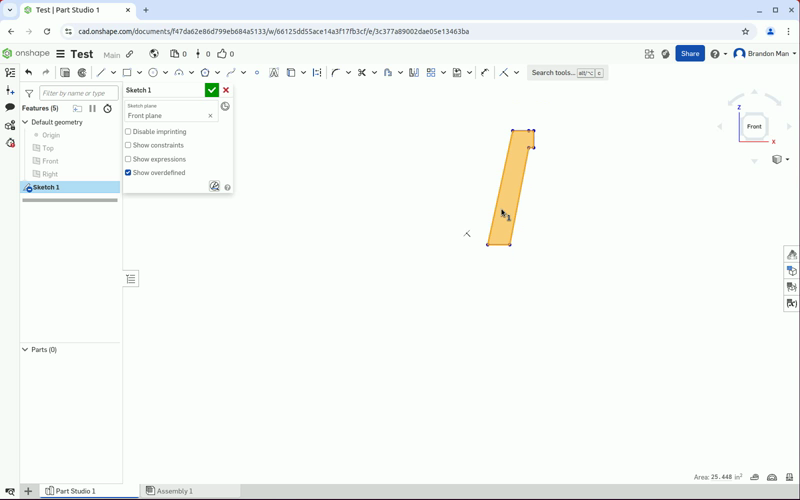
scroll(-6)
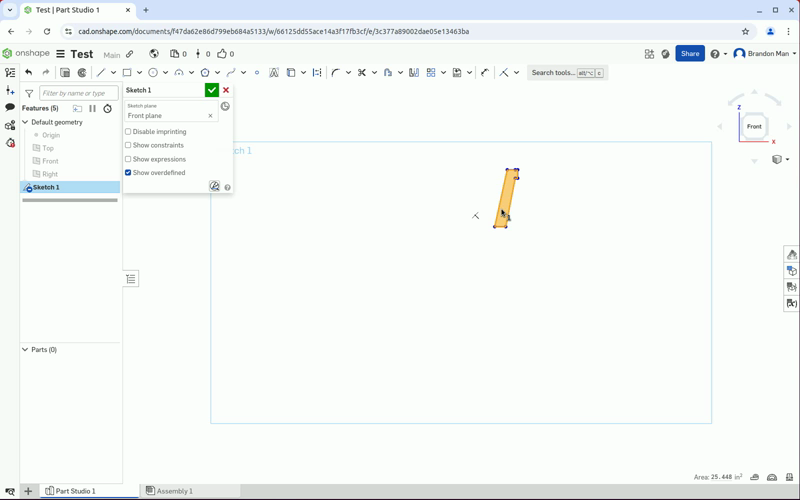
mouse_move(73, 352)
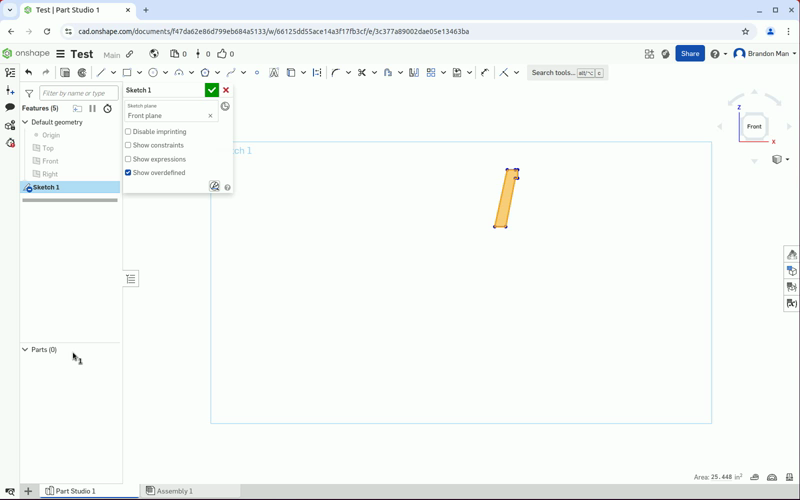
key(shift+y)
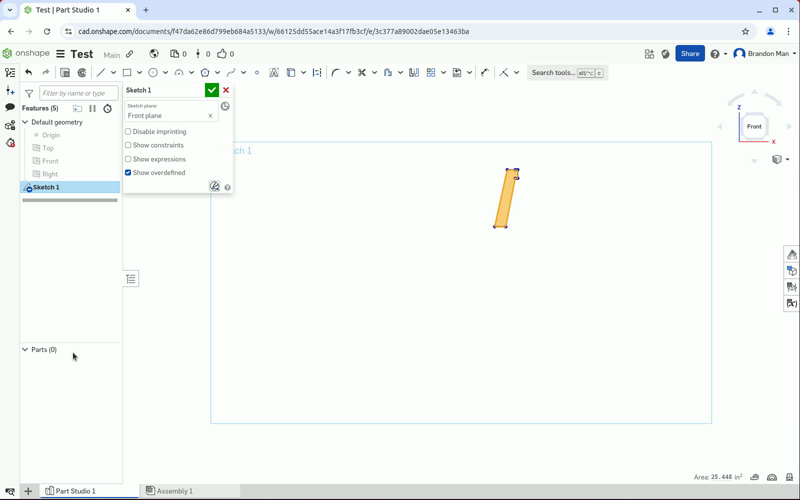
key(shift+e)
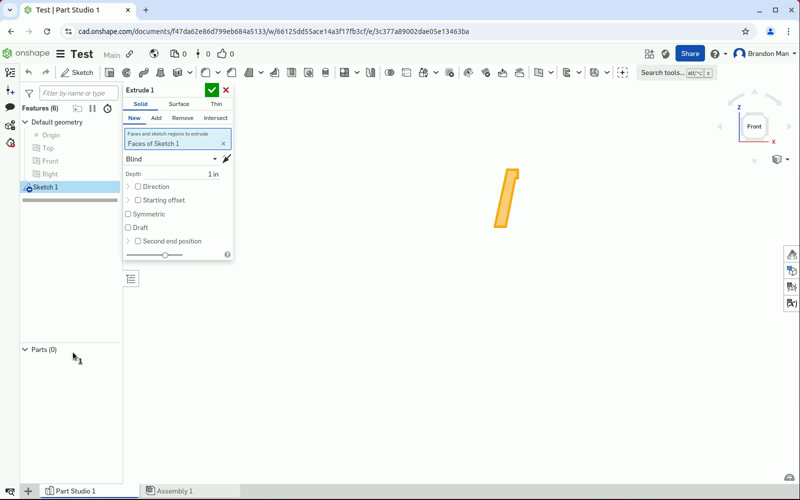
mouse_move(143, 106)
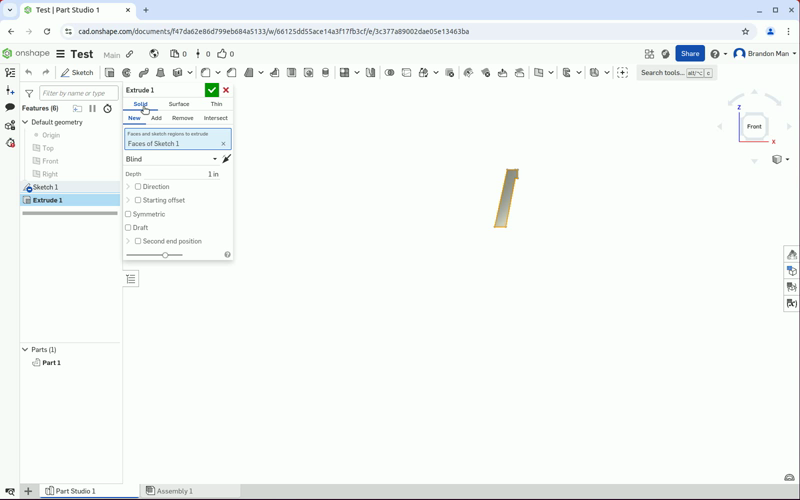
click(143, 106)
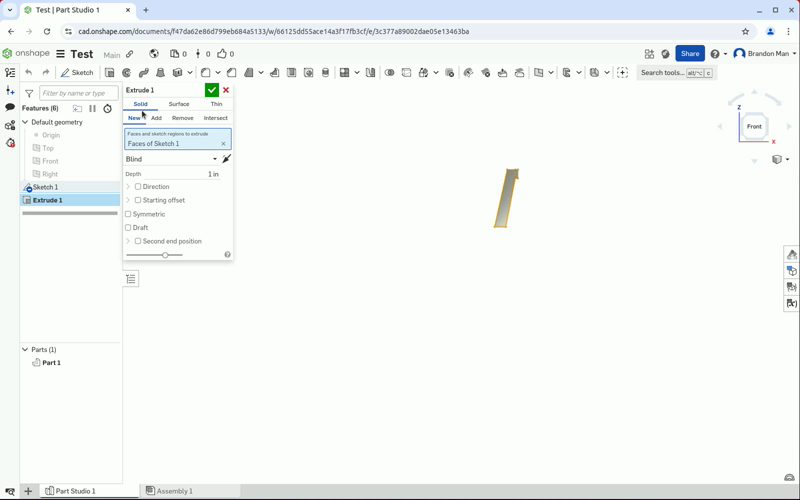
mouse_move(137, 120)
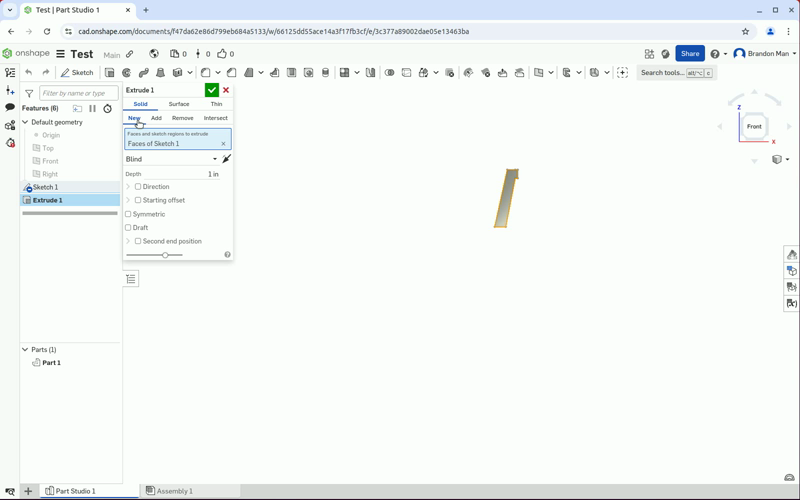
click(137, 120)
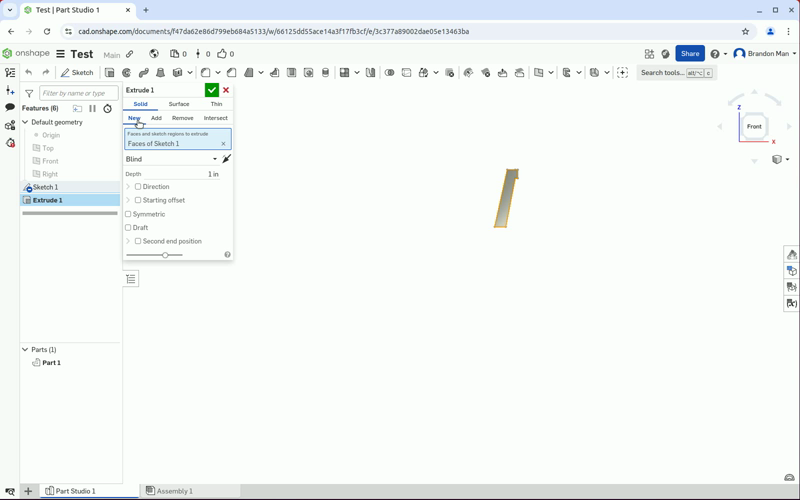
key(tab, 4)
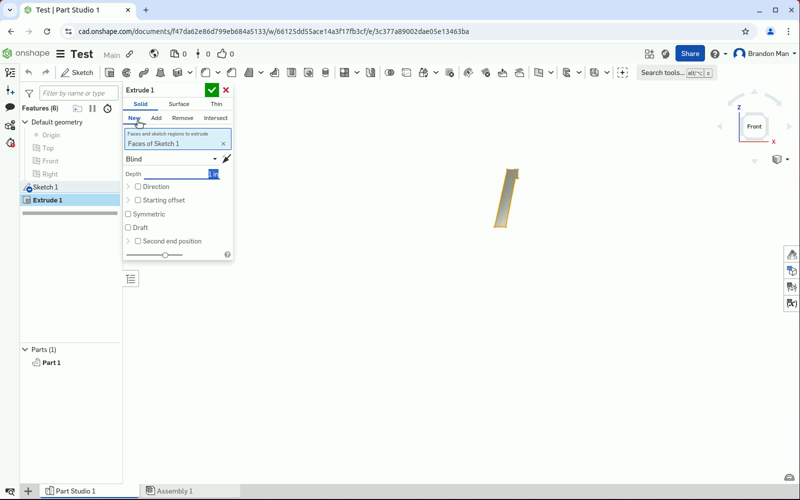
text(3.851)
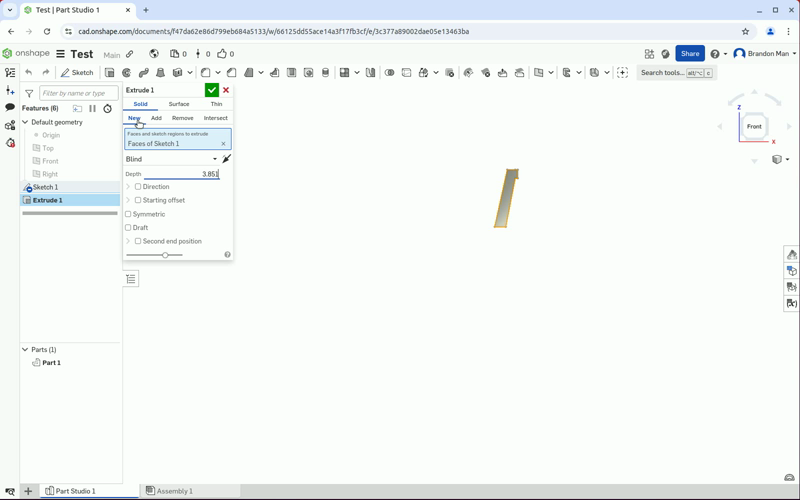
key(enter)
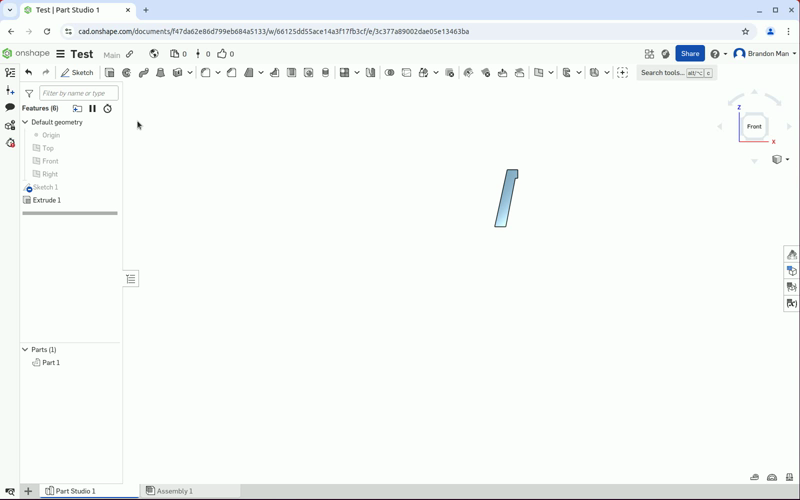
key(shift+h)
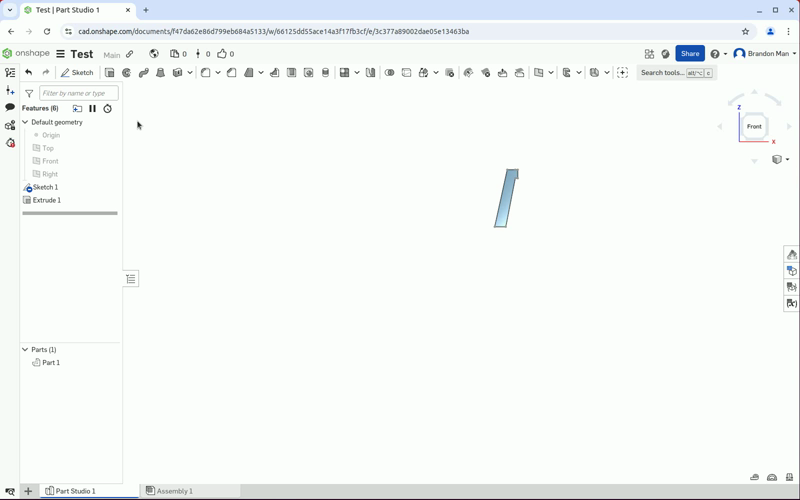
key(shift+h)
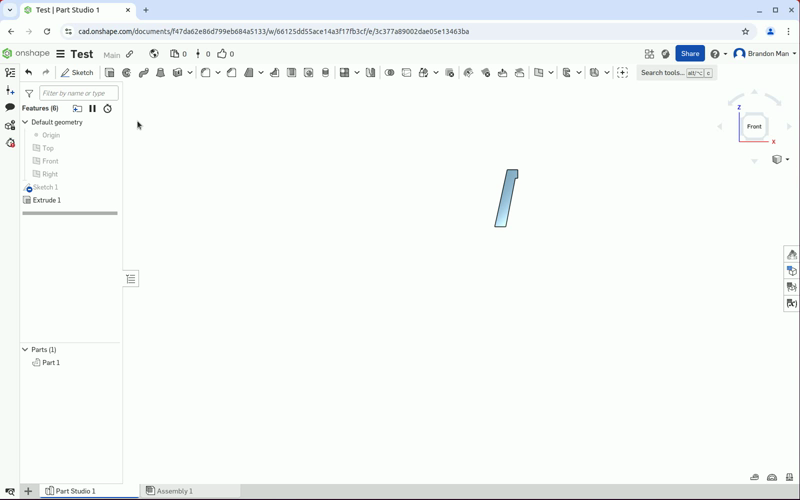
mouse_move(73, 189)
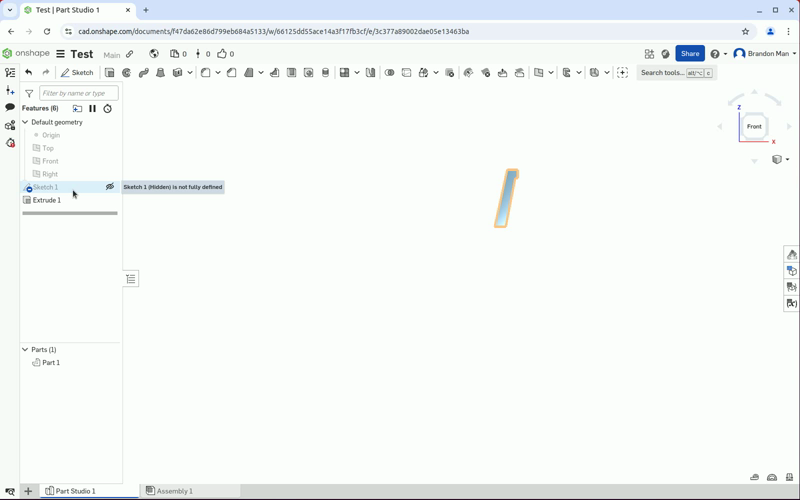
click(73, 189)
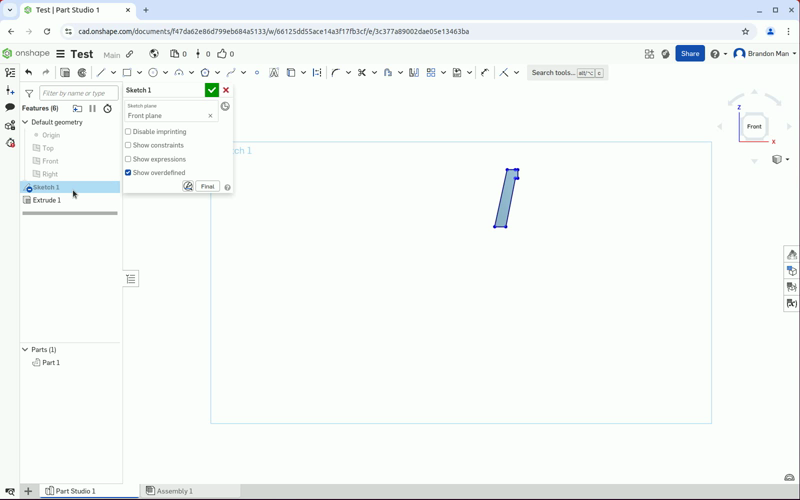
mouse_move(229, 92)
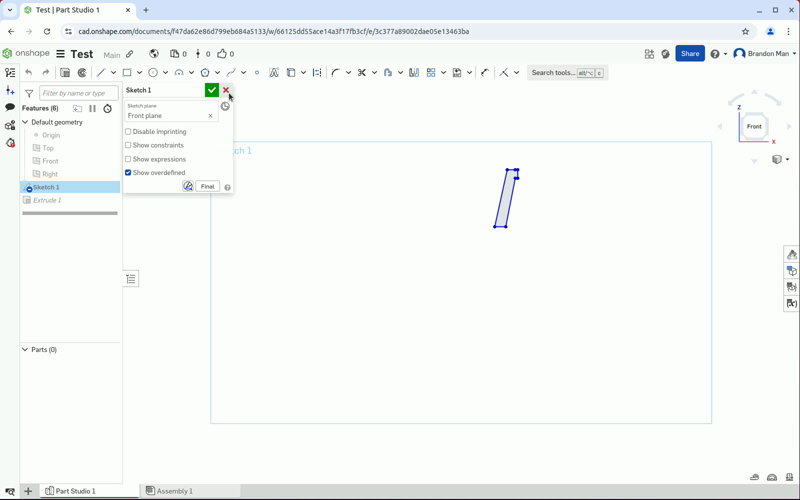
click(229, 92)
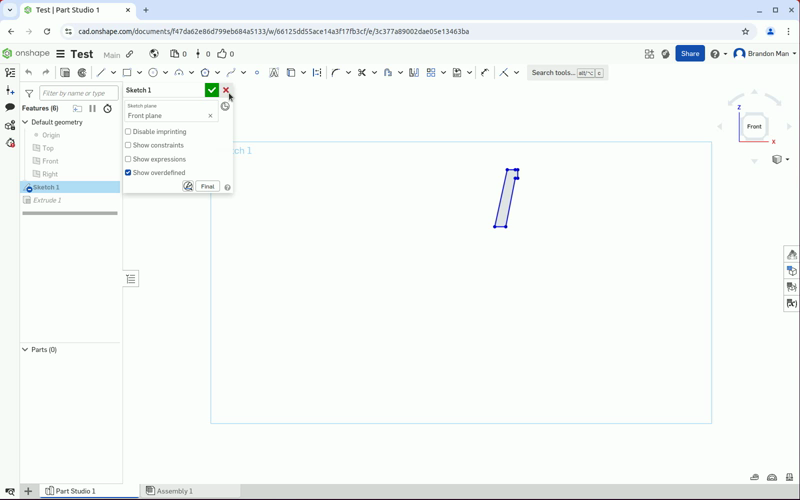
key(shift+s)
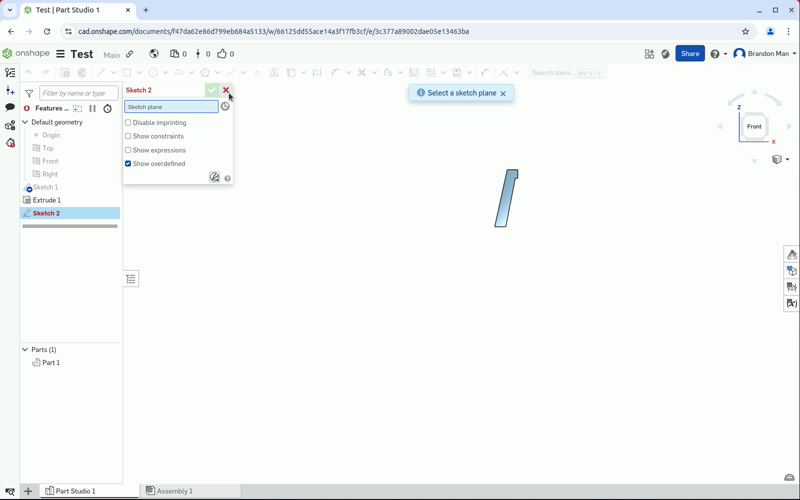
mouse_move(73, 163)
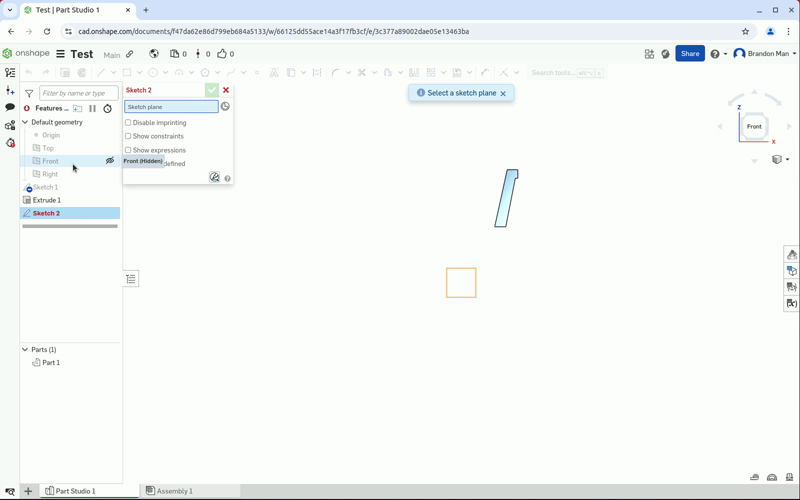
click(73, 163)
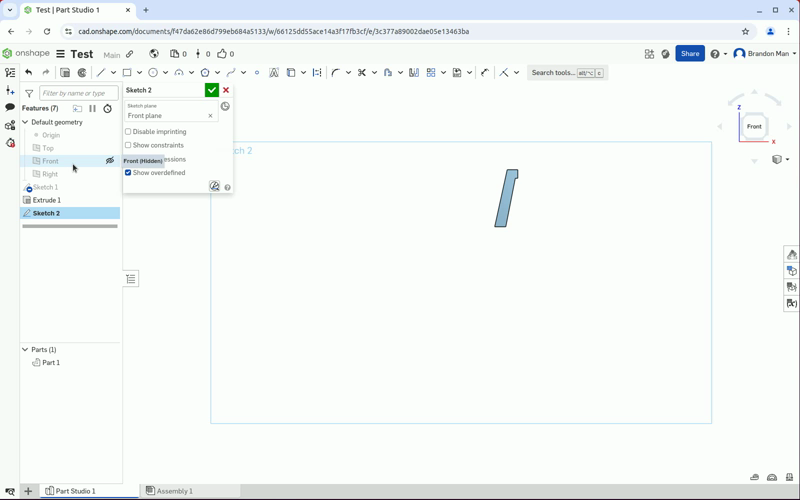
mouse_move(73, 352)
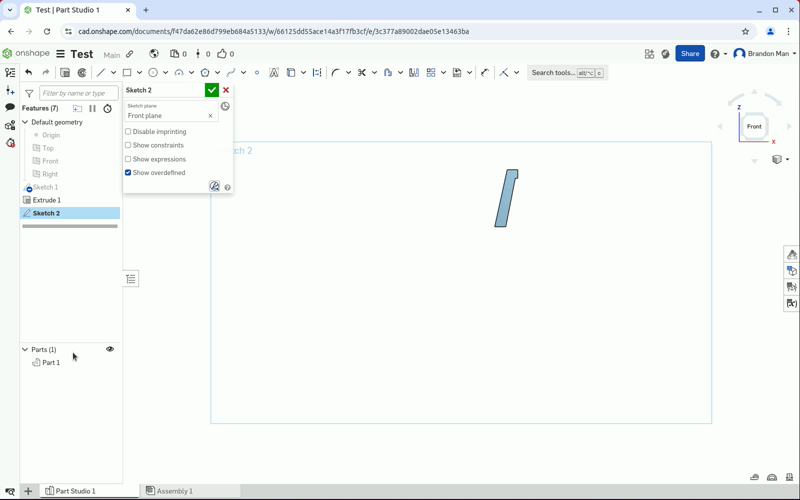
key(y)
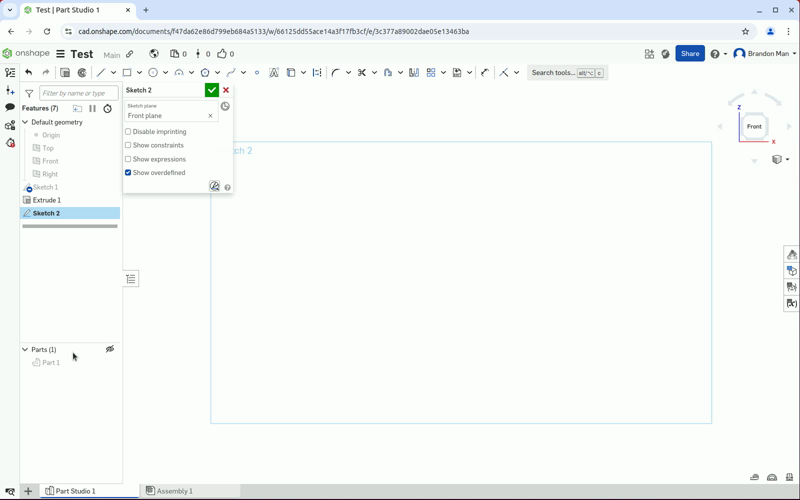
key(l)
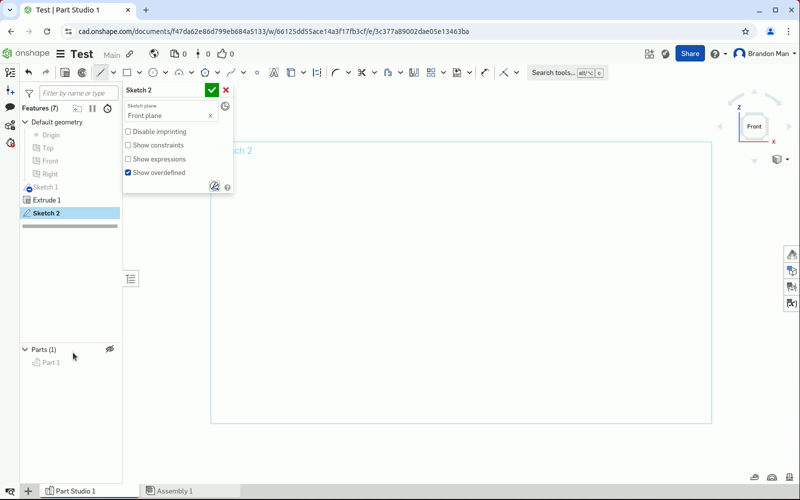
key_down(shift)
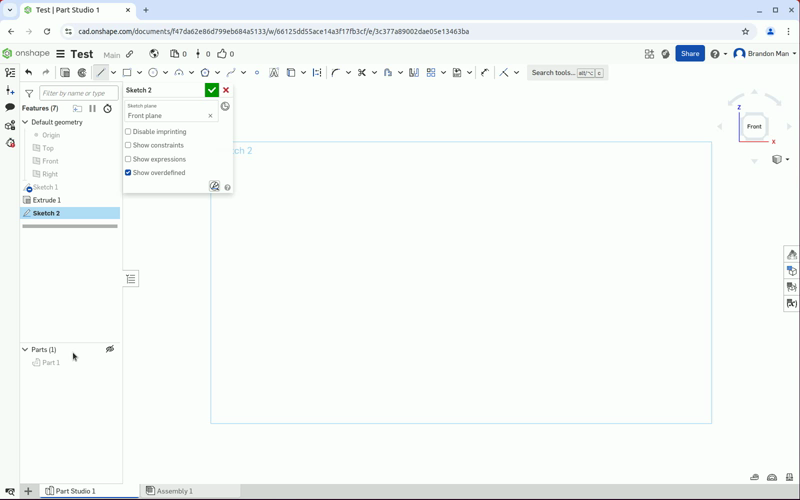
mouse_move(516, 178)
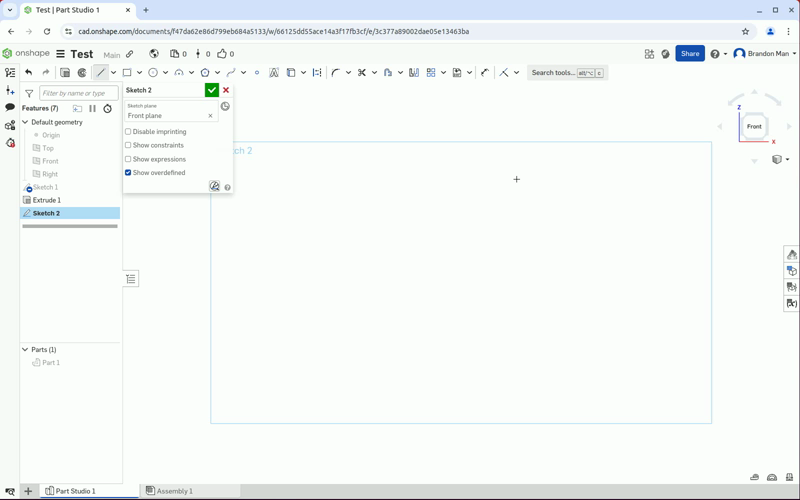
click(516, 178)
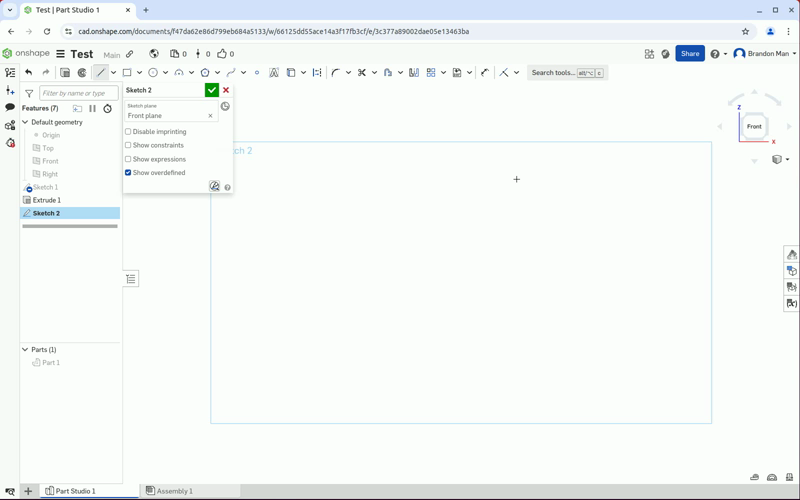
key_up(shift)
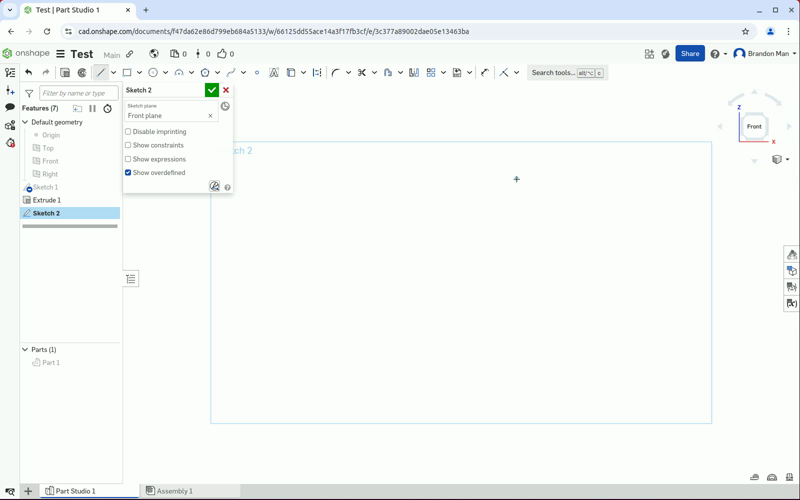
key_down(shift)
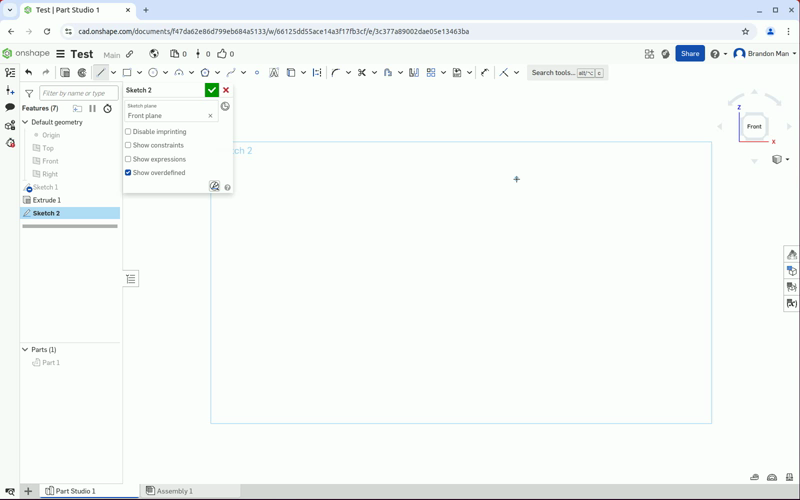
mouse_move(546, 178)
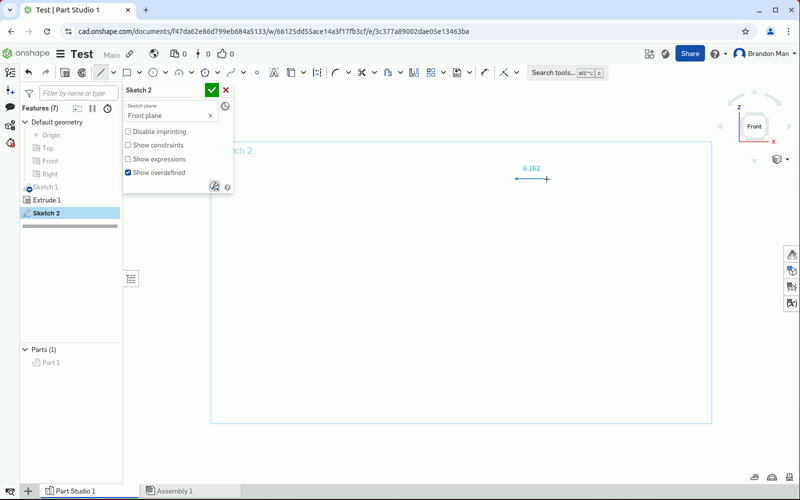
mouse_move(520, 178)
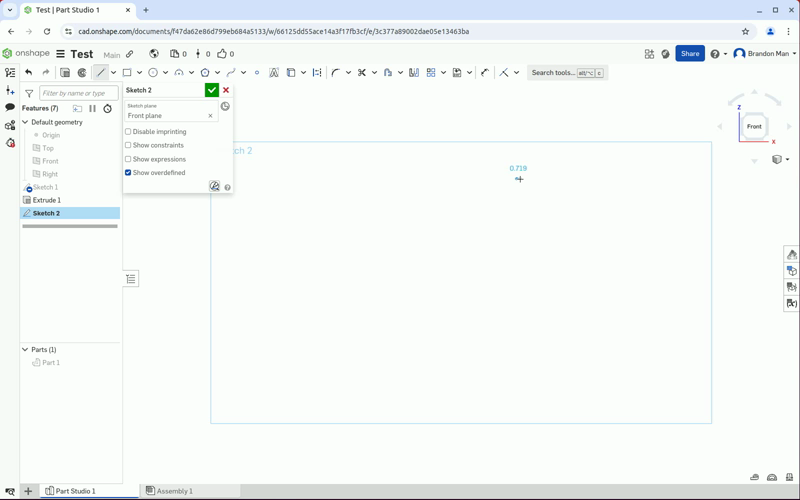
scroll(6)
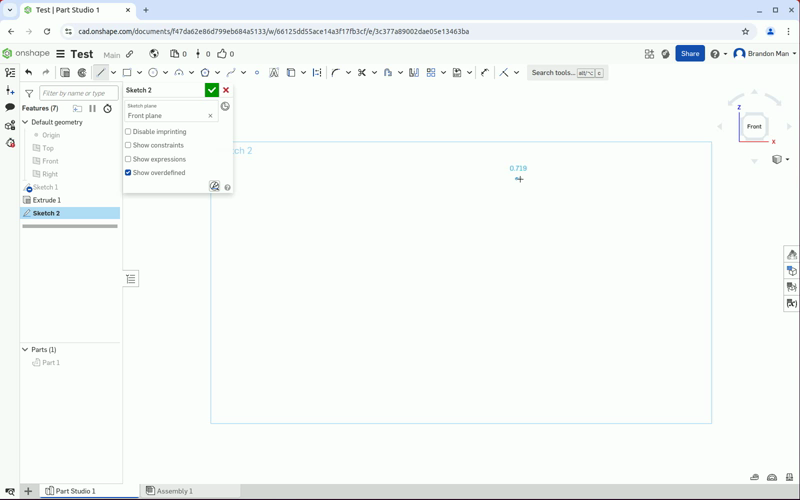
scroll(6)
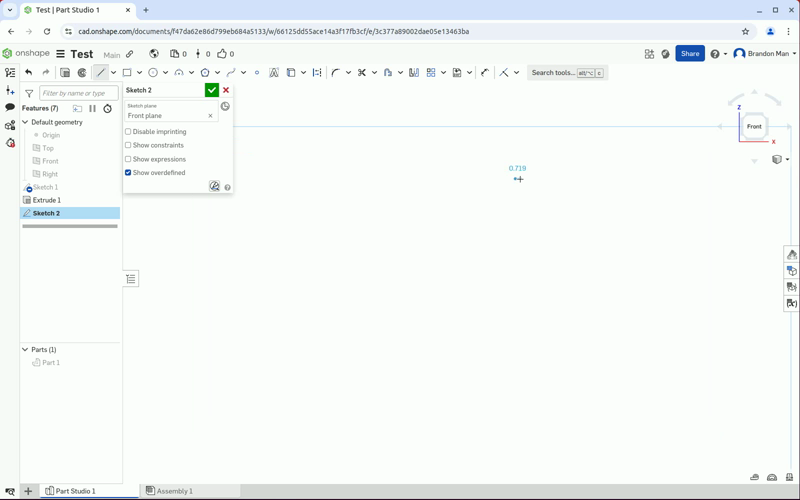
scroll(6)
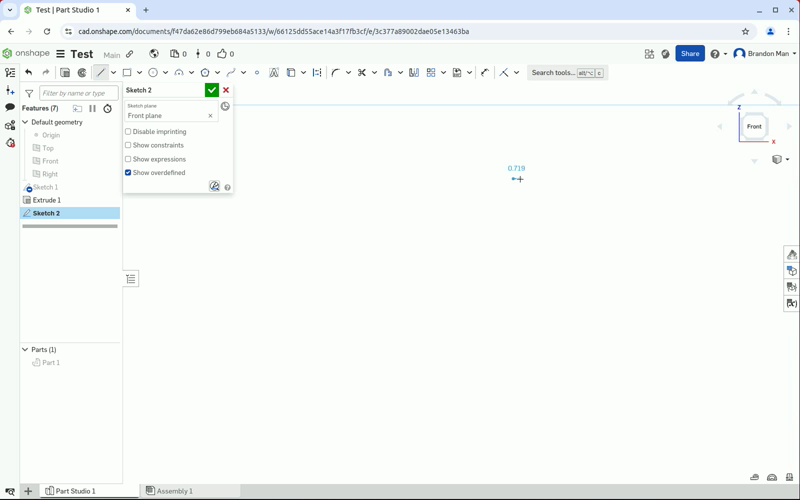
scroll(6)
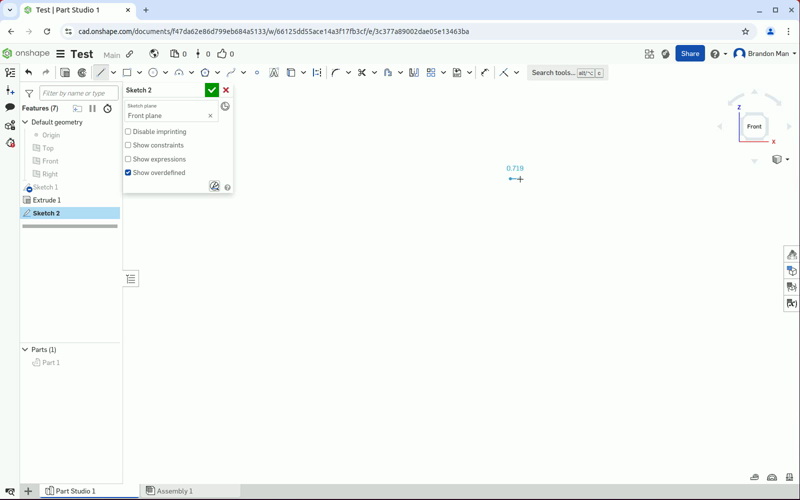
scroll(6)
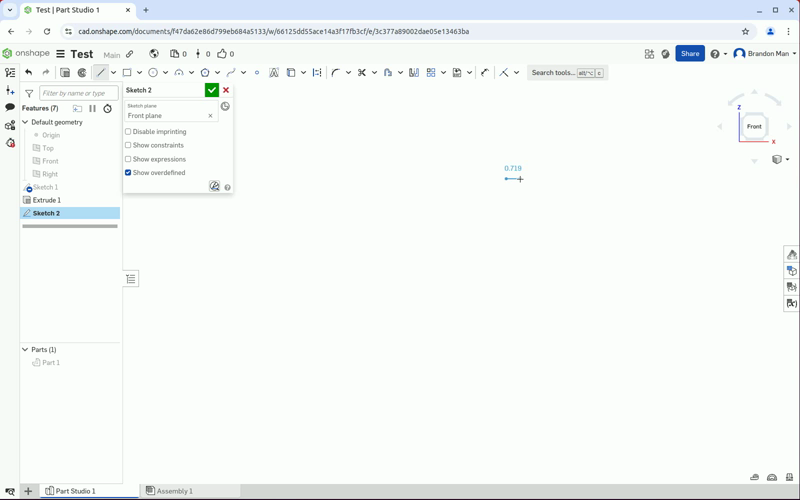
scroll(6)
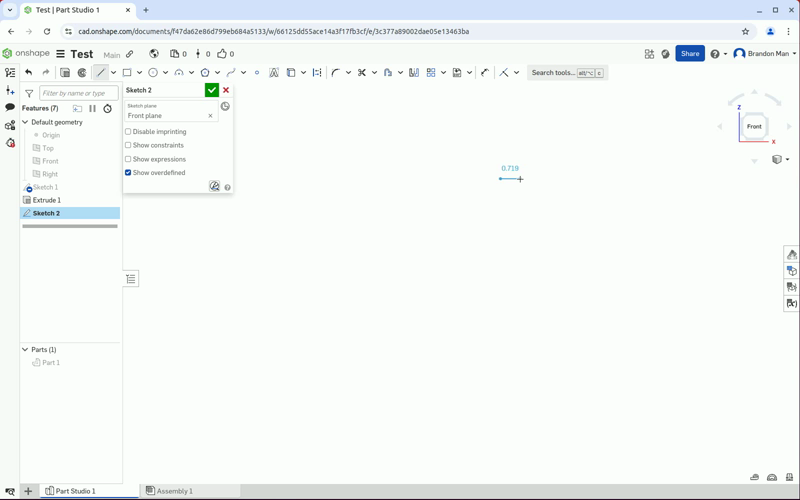
scroll(6)
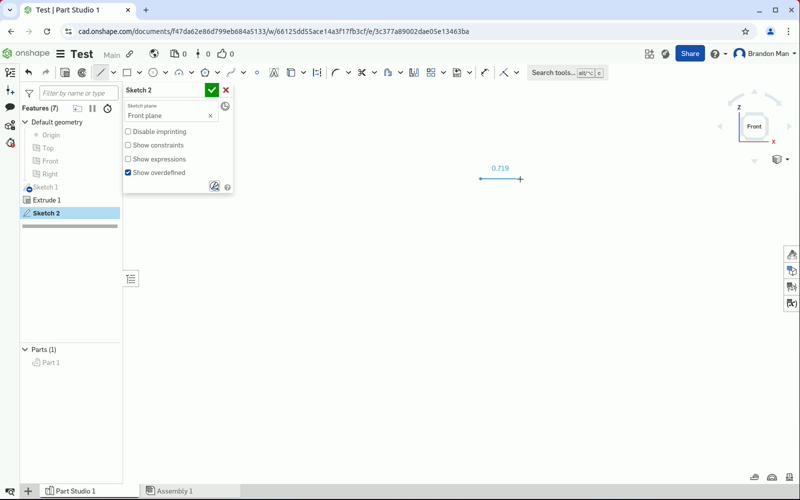
click(520, 178)
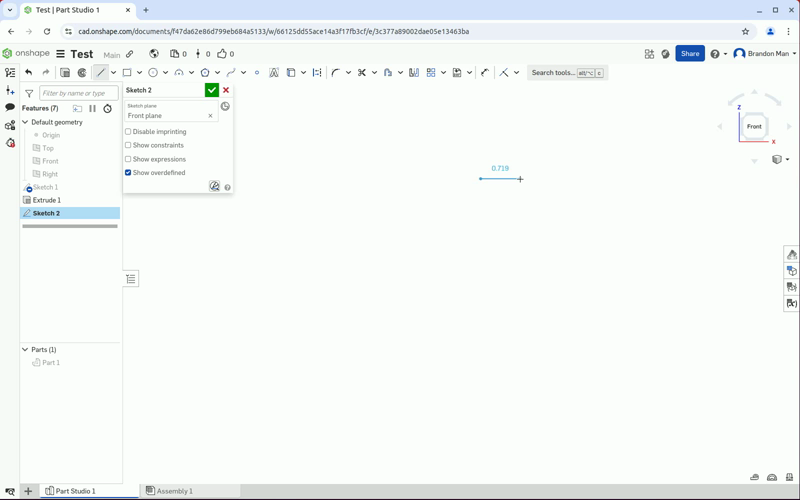
scroll(-6)
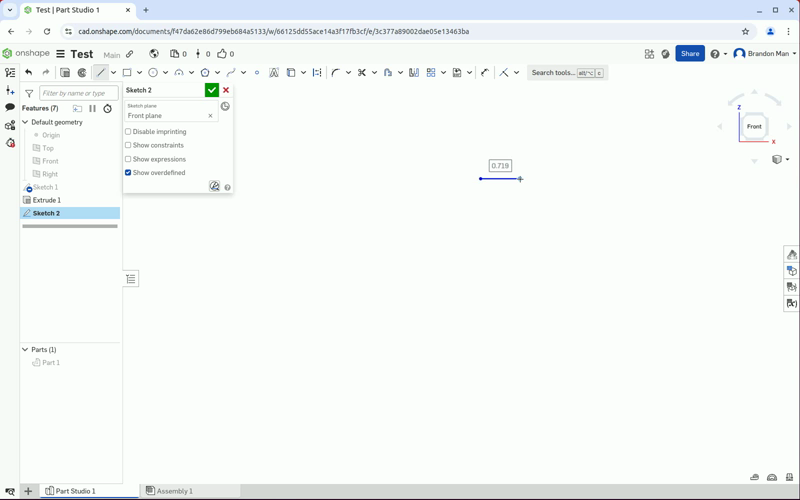
scroll(-6)
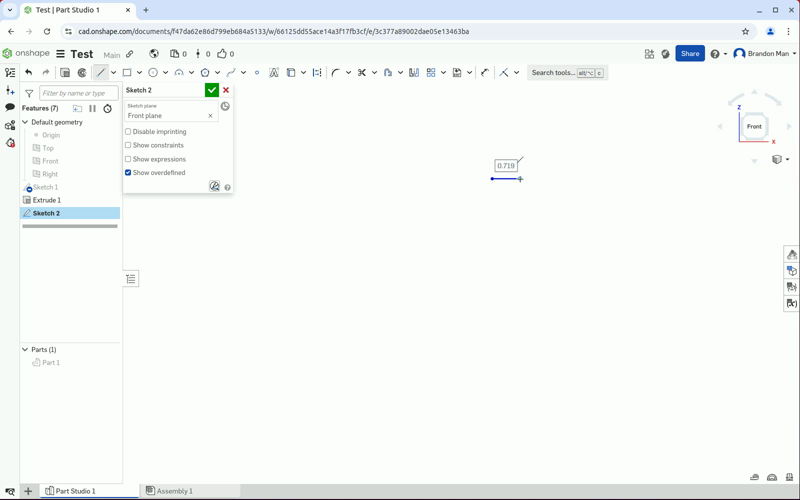
scroll(-6)
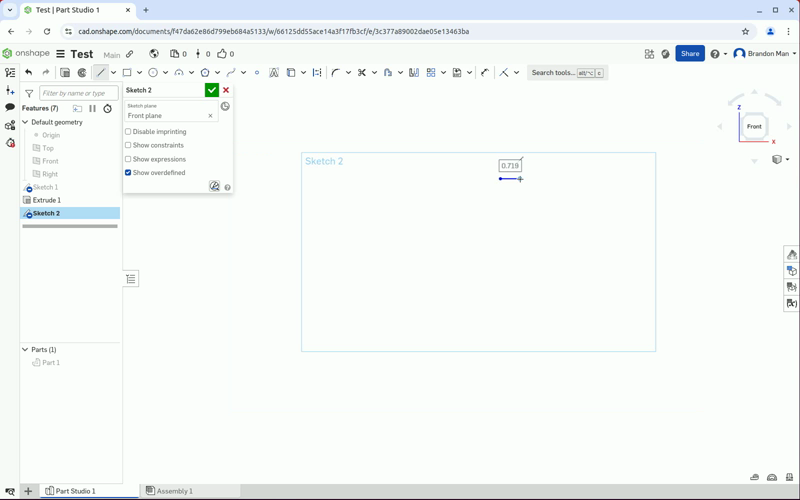
scroll(-6)
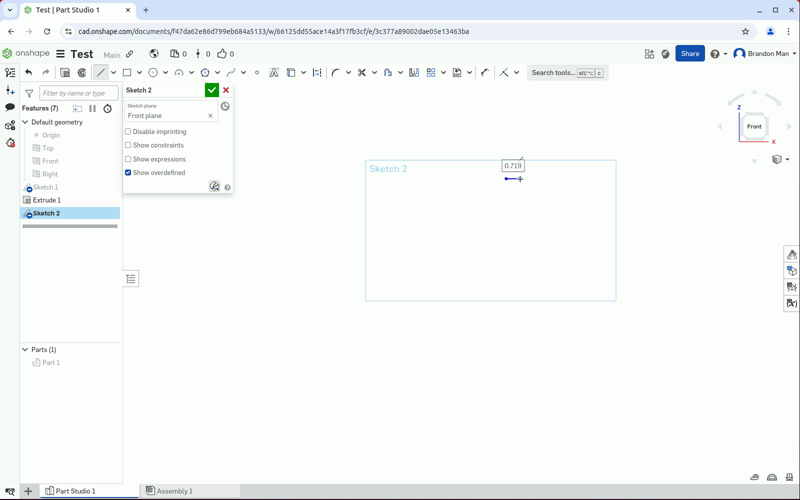
scroll(-6)
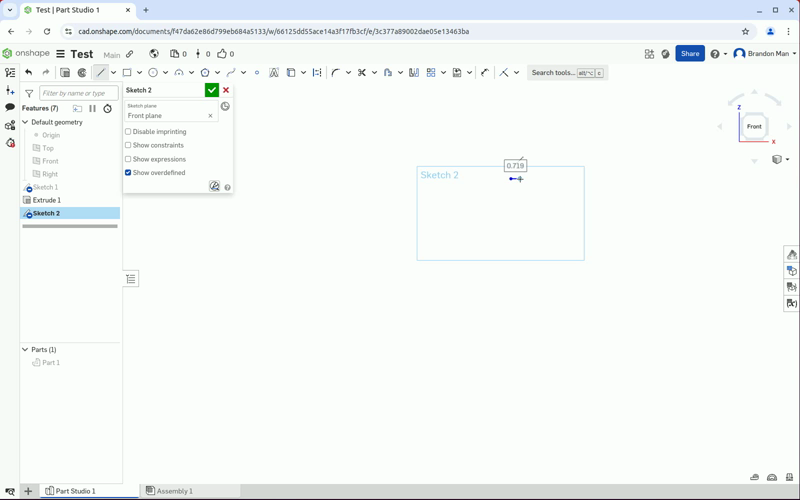
scroll(-6)
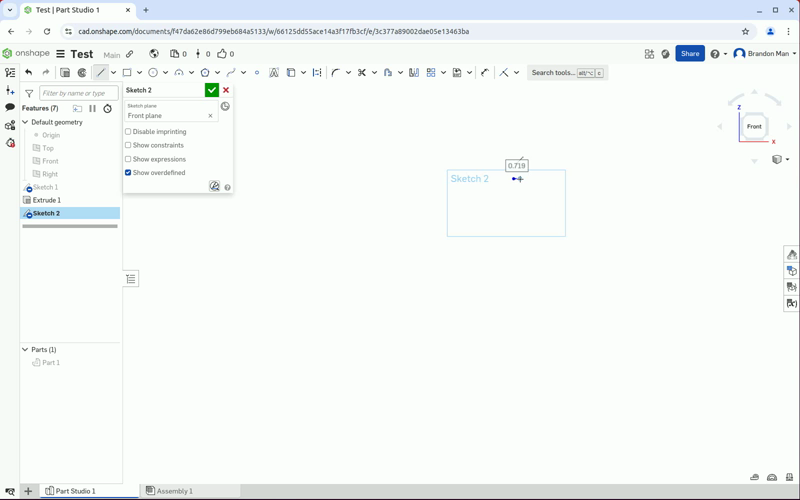
scroll(-6)
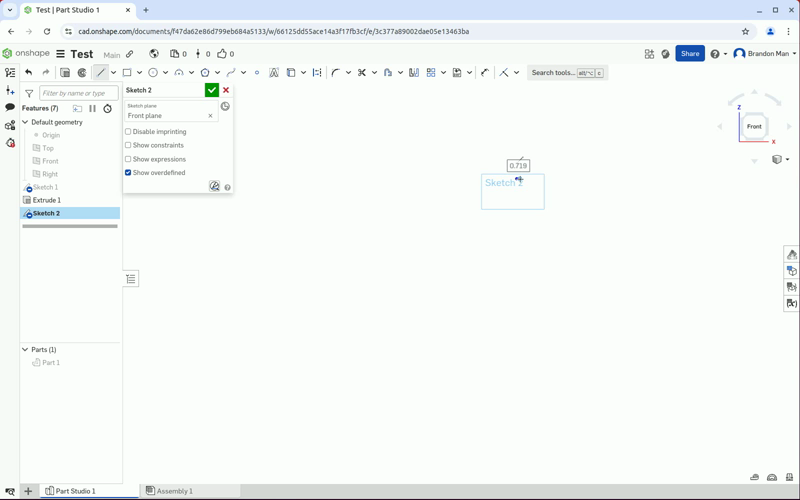
key_up(shift)
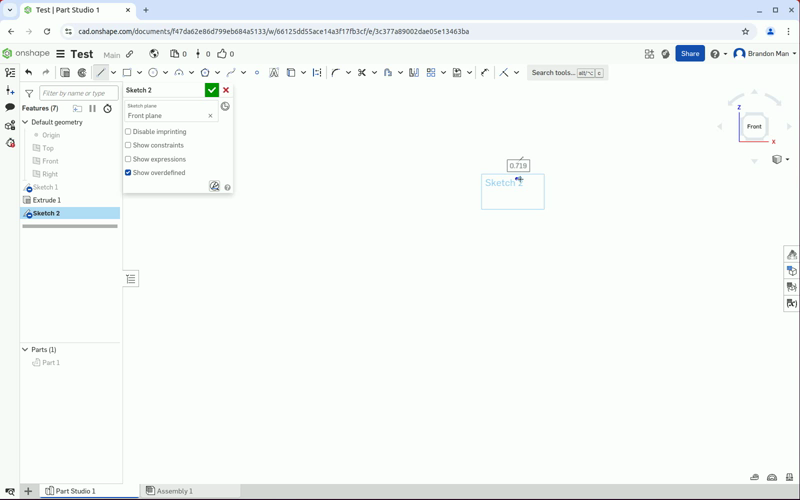
key_down(shift)
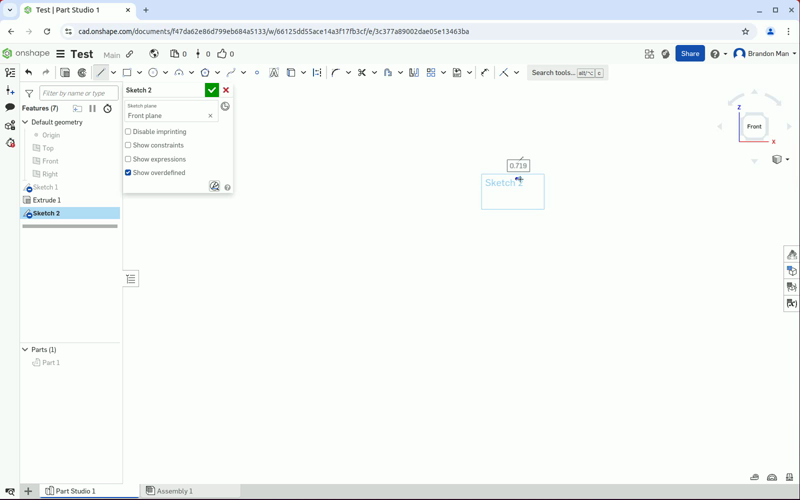
mouse_move(550, 178)
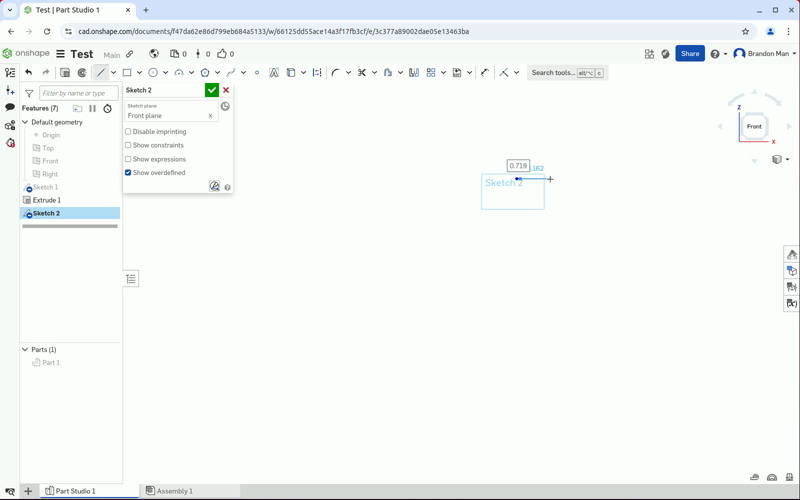
mouse_move(529, 227)
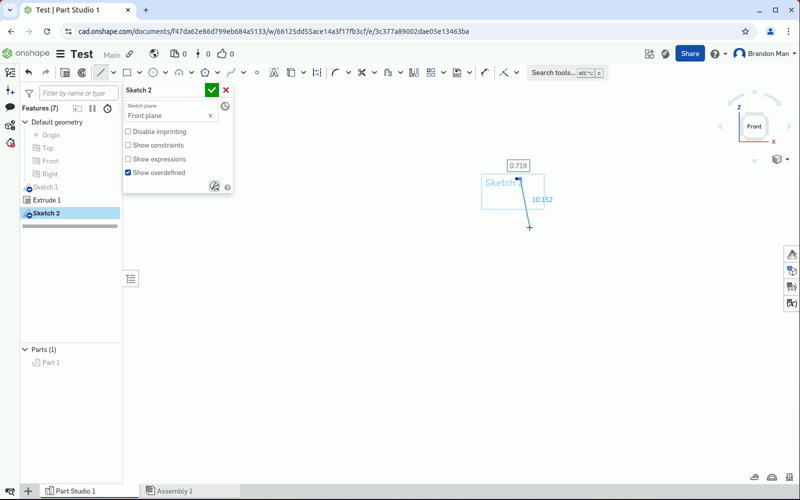
click(529, 227)
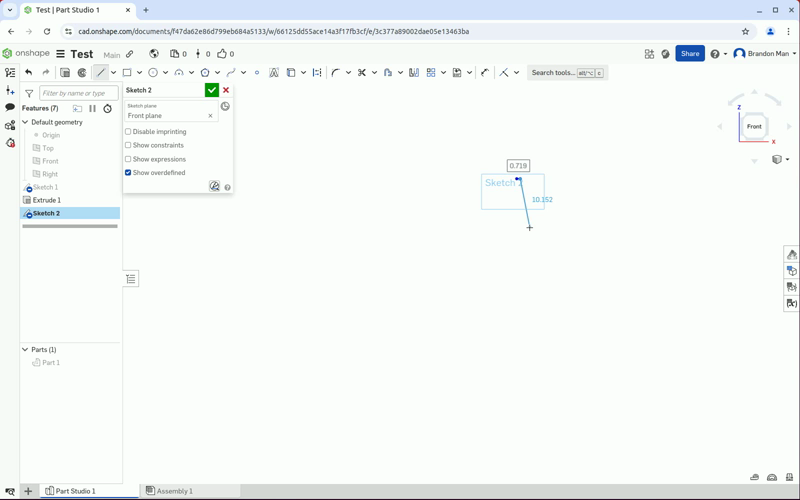
key_up(shift)
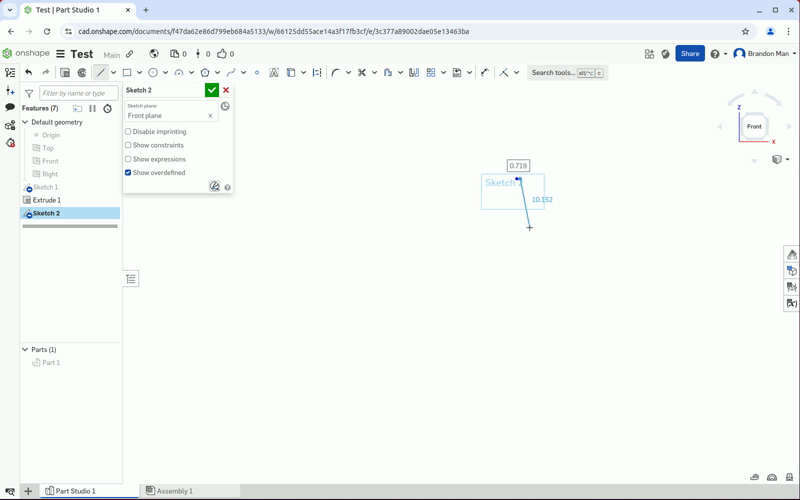
key_down(shift)
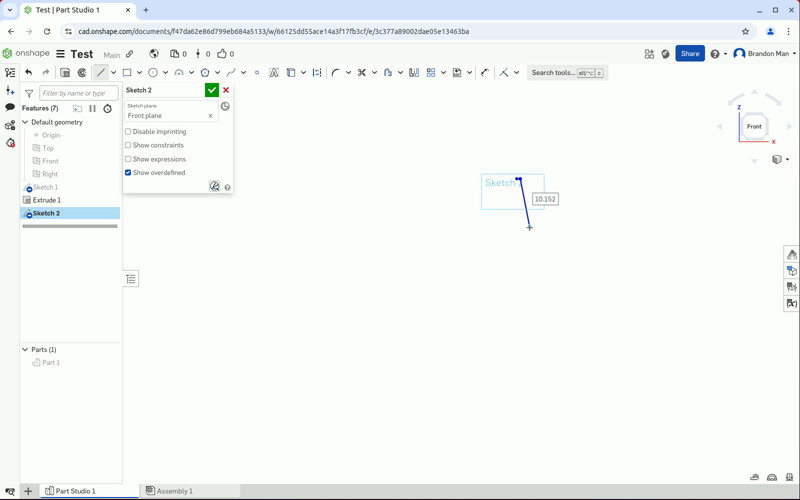
mouse_move(559, 227)
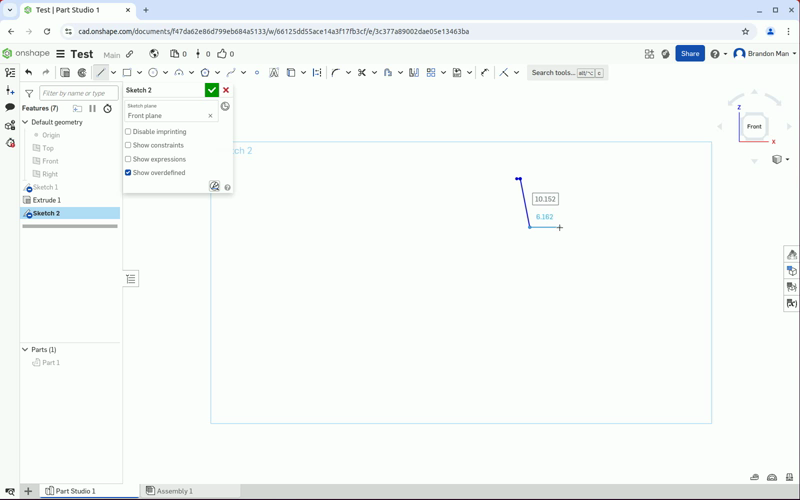
mouse_move(540, 227)
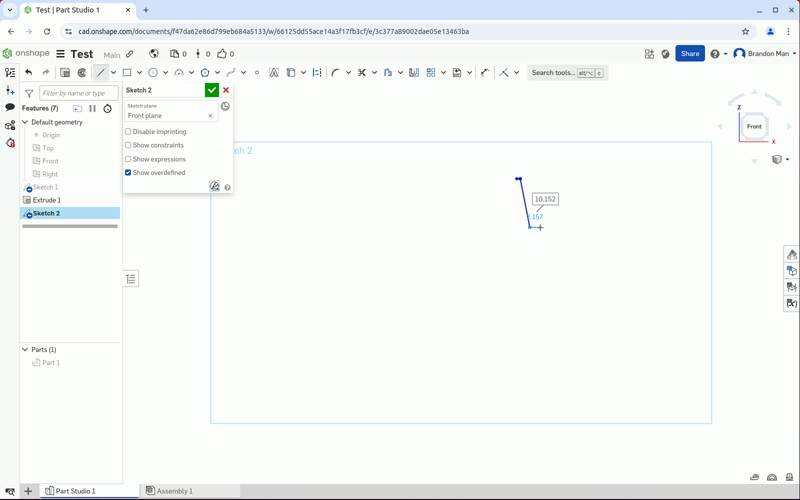
click(540, 227)
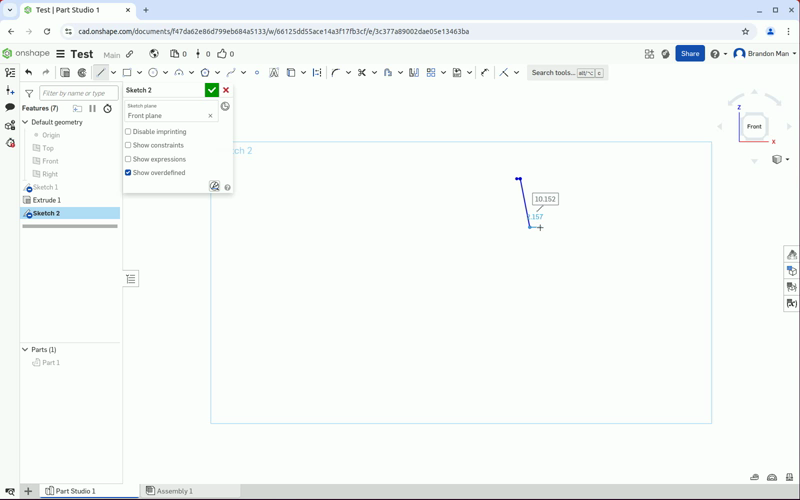
key_up(shift)
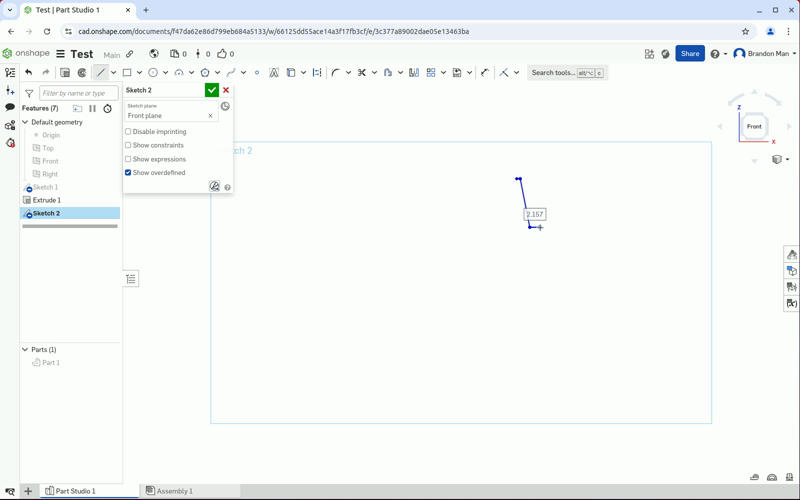
key_down(shift)
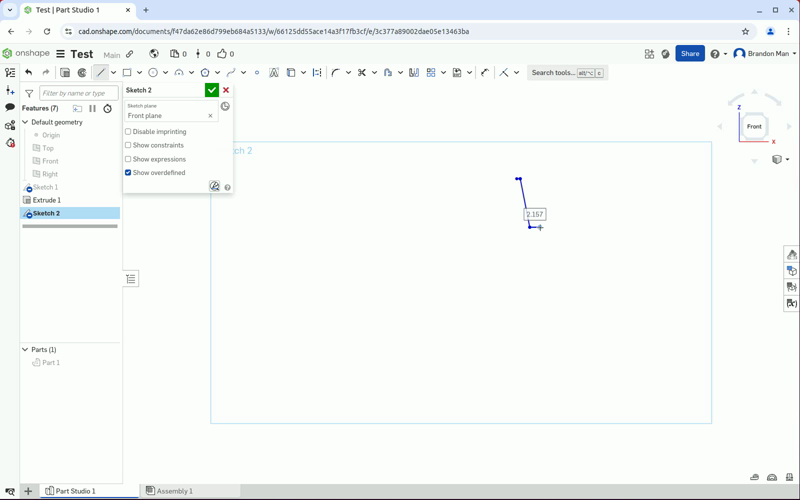
mouse_move(570, 227)
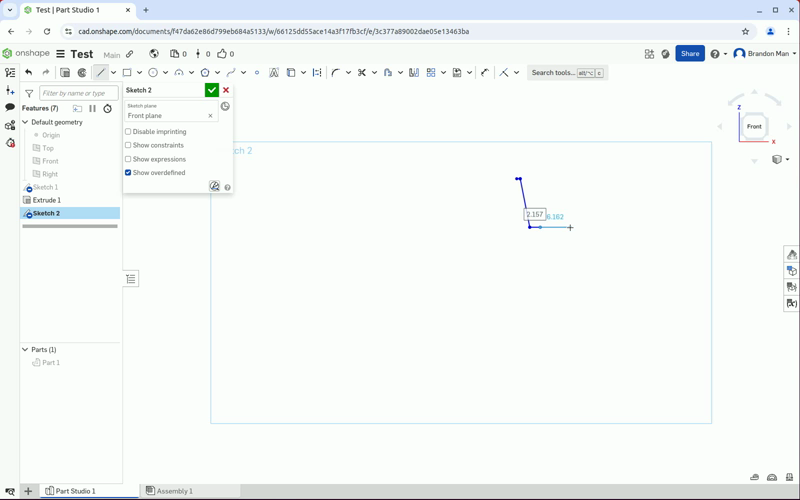
mouse_move(527, 169)
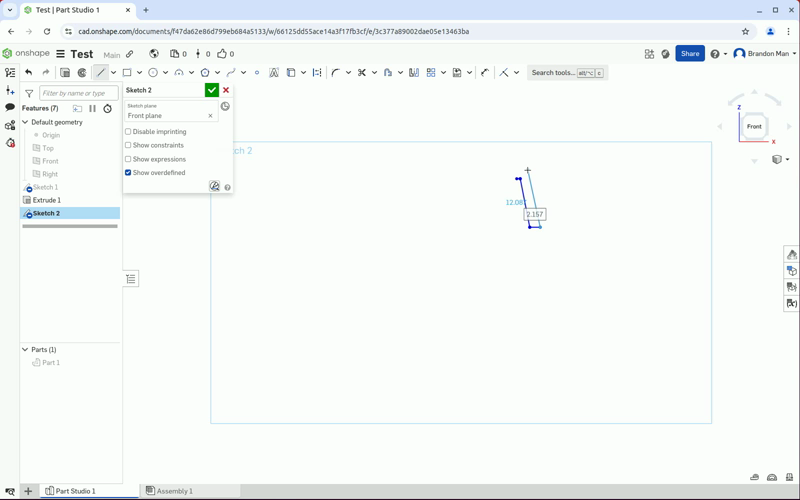
click(527, 169)
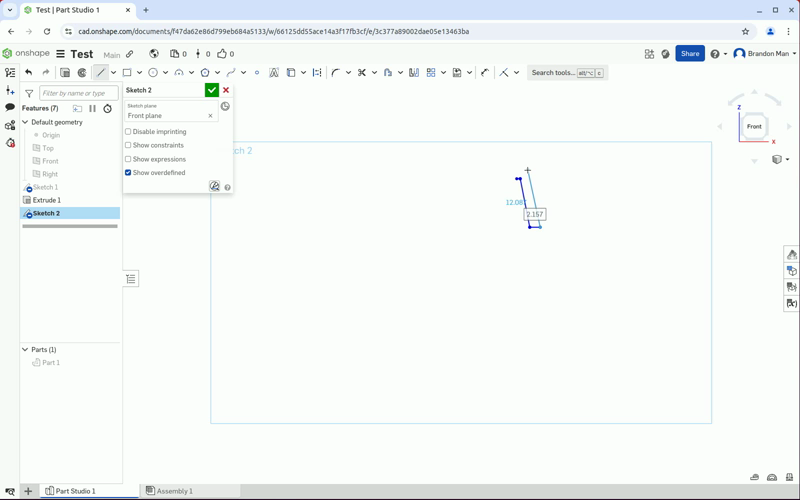
key_up(shift)
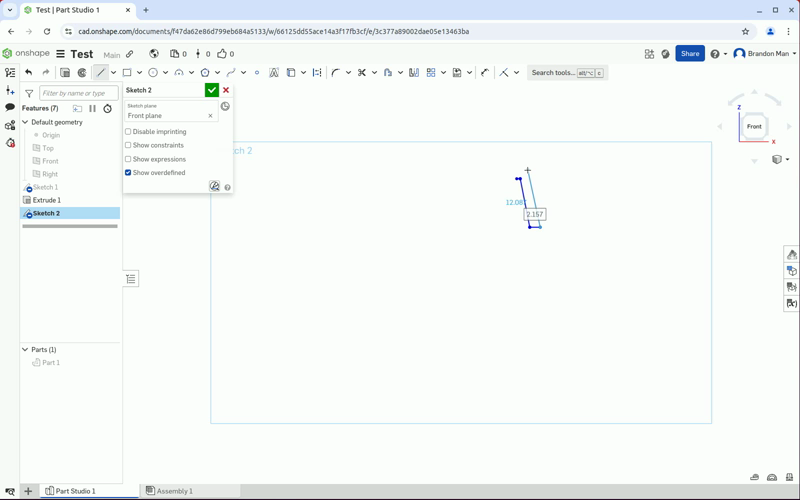
key_down(shift)
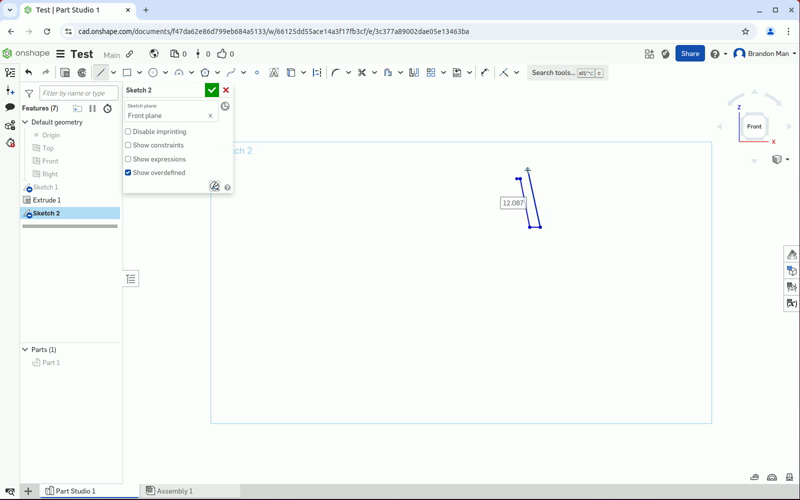
mouse_move(557, 169)
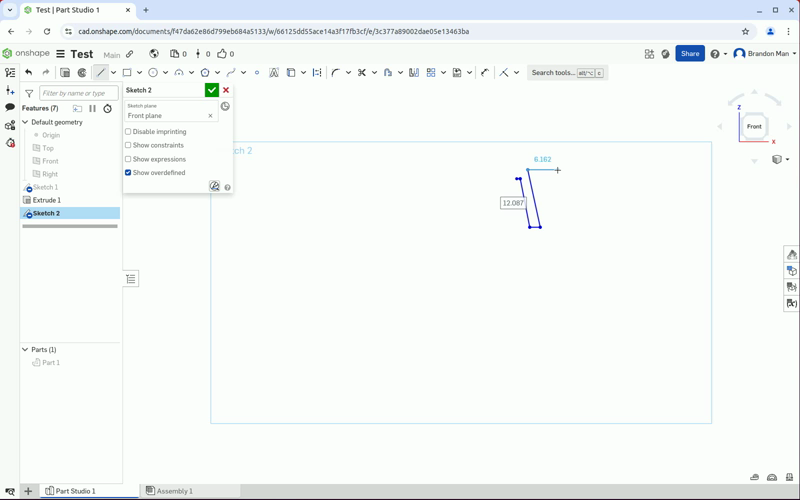
mouse_move(520, 169)
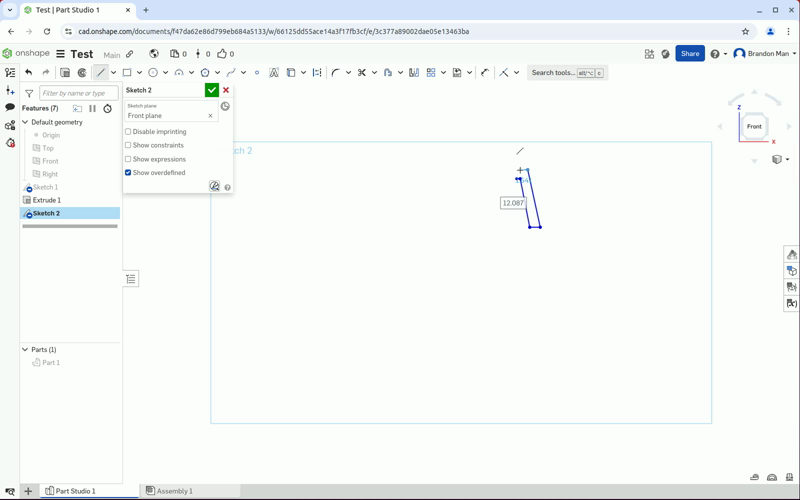
click(520, 169)
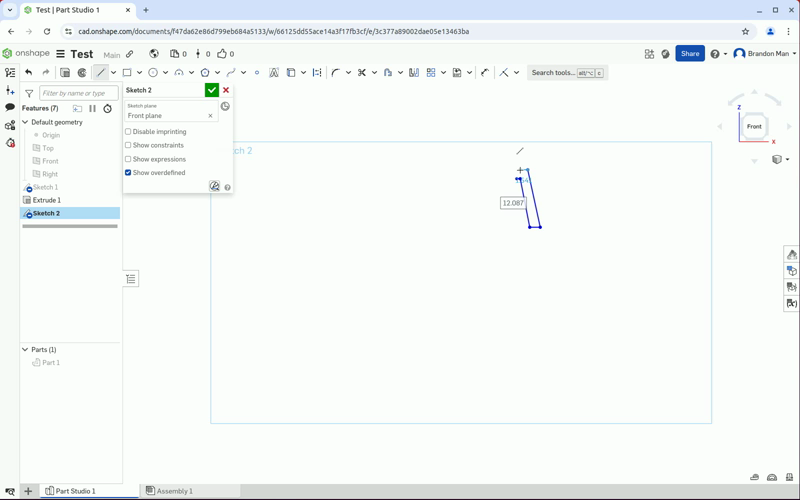
key_up(shift)
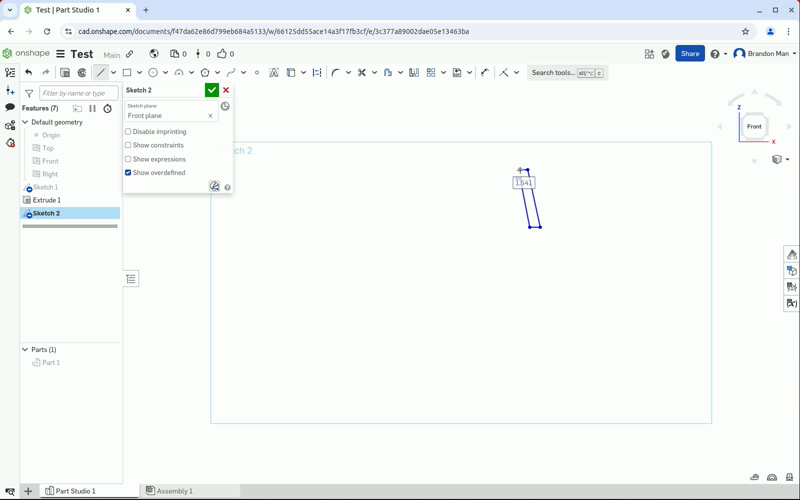
key_down(shift)
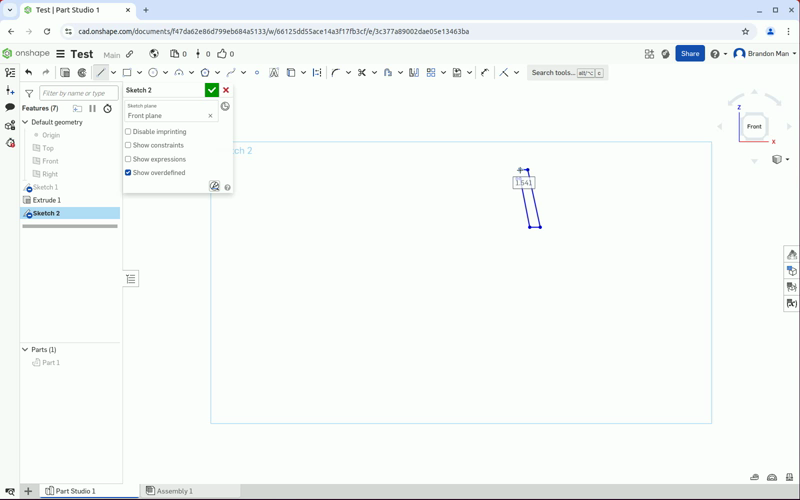
mouse_move(550, 169)
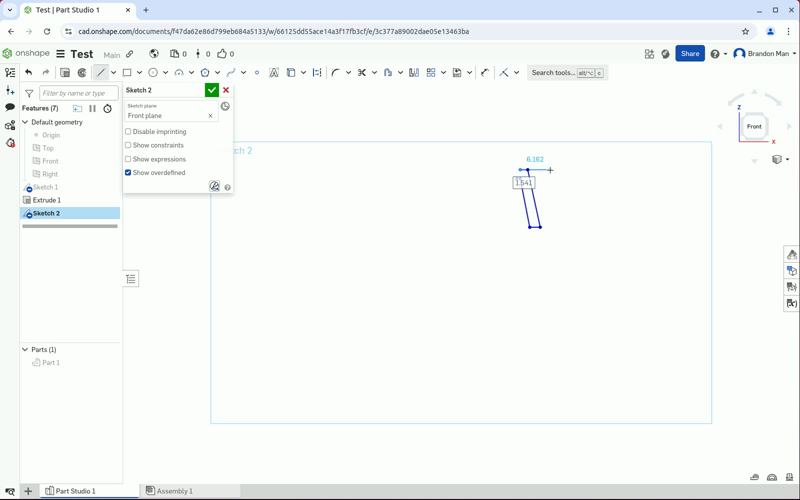
mouse_move(516, 169)
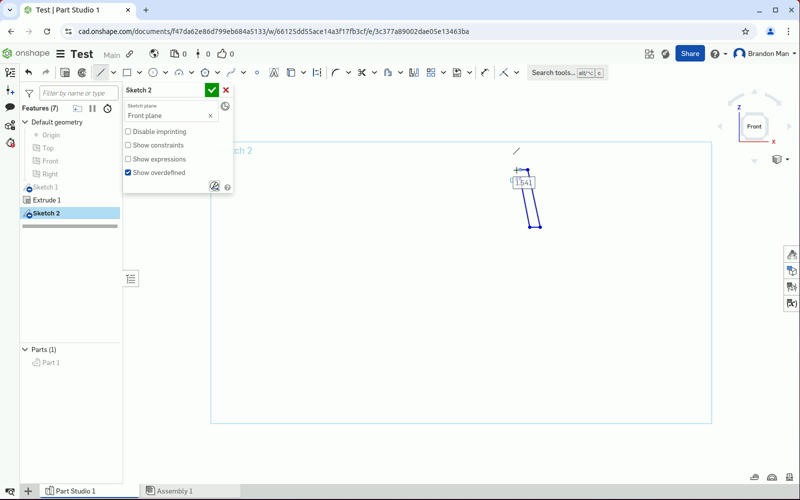
scroll(6)
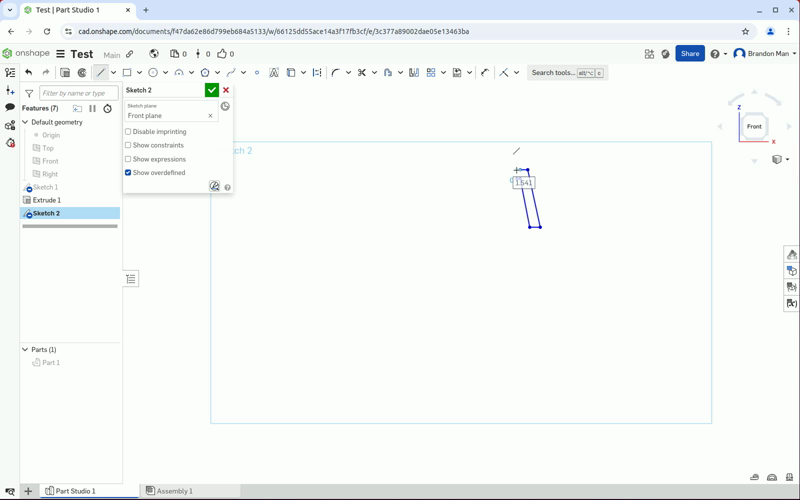
scroll(6)
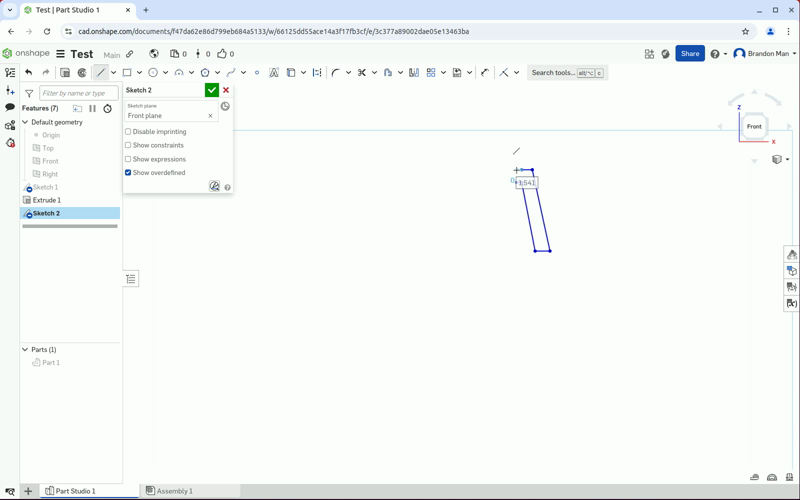
scroll(6)
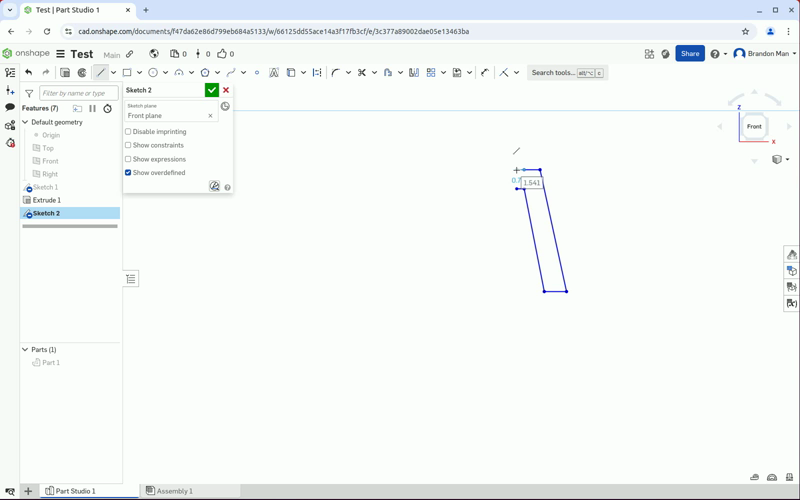
scroll(6)
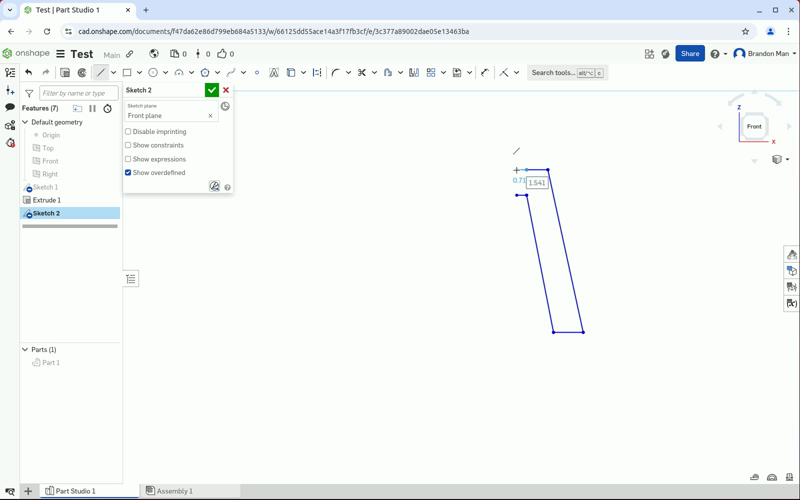
scroll(6)
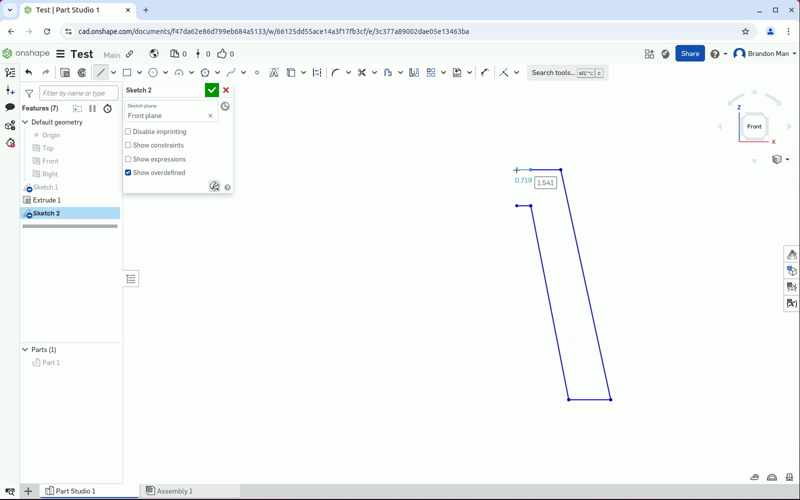
scroll(6)
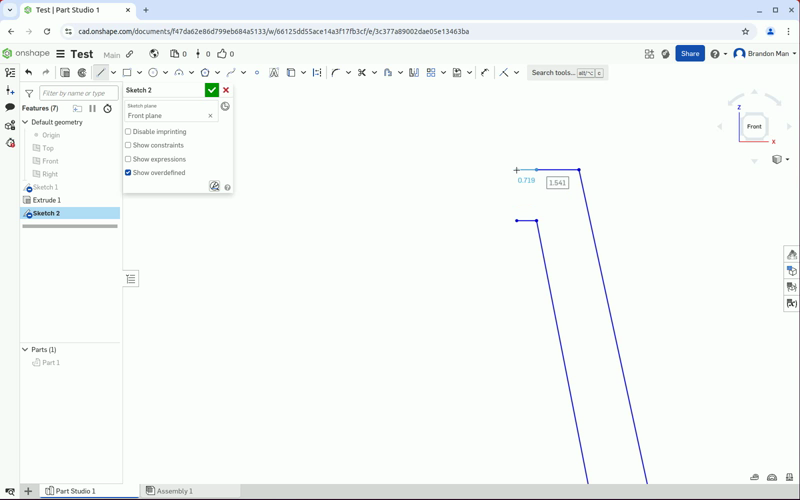
scroll(6)
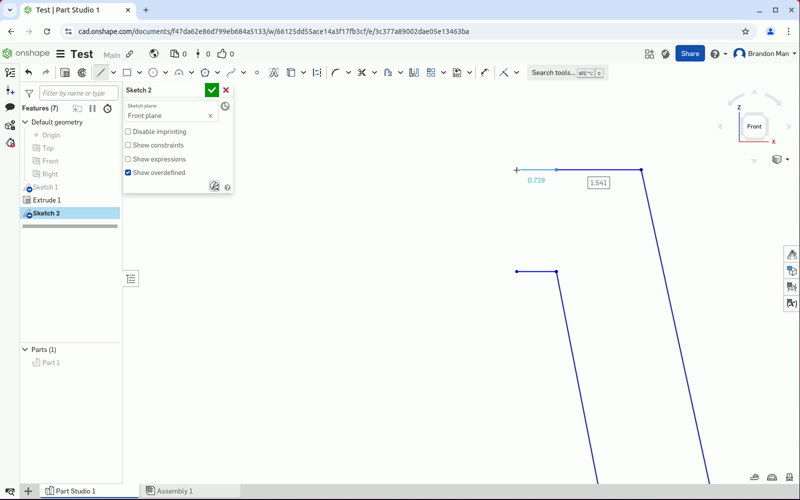
click(516, 169)
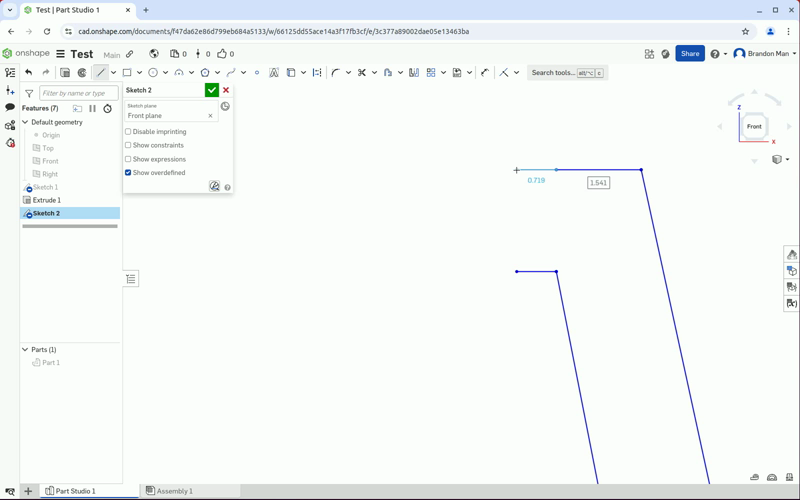
scroll(-6)
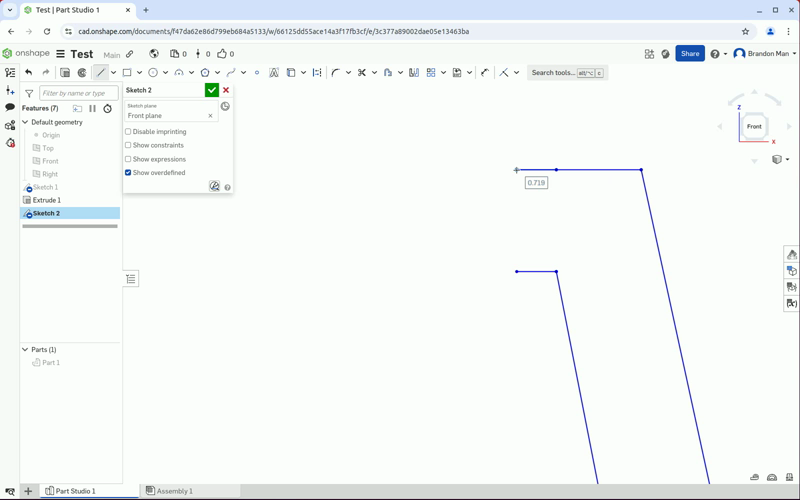
scroll(-6)
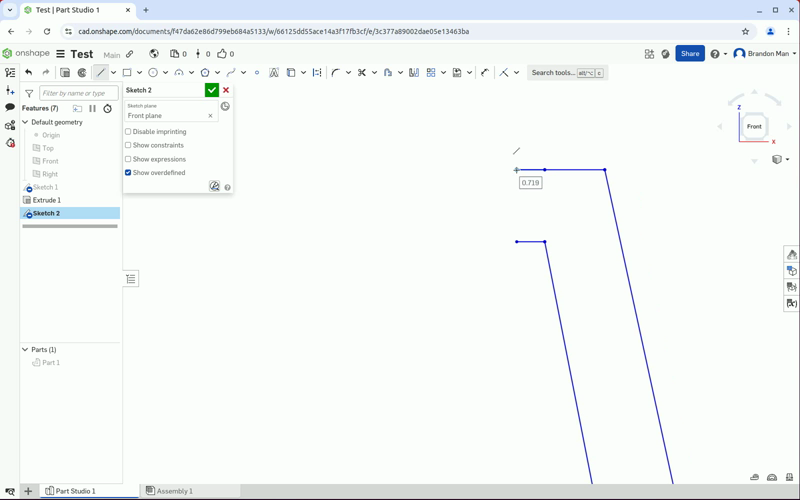
scroll(-6)
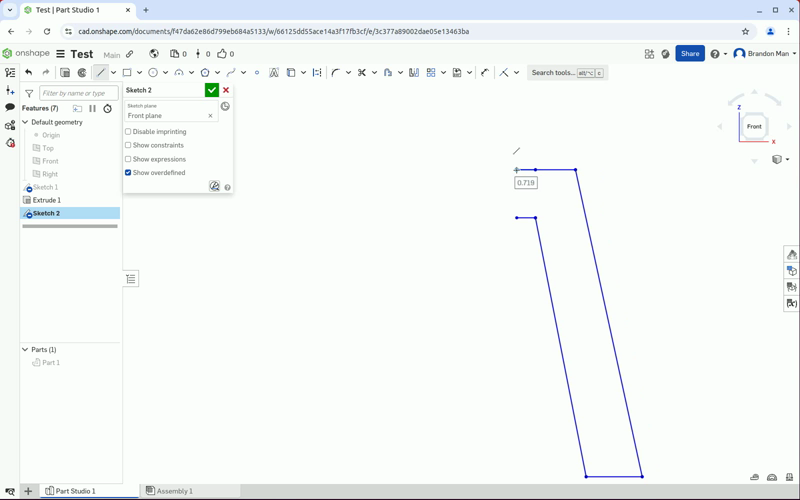
scroll(-6)
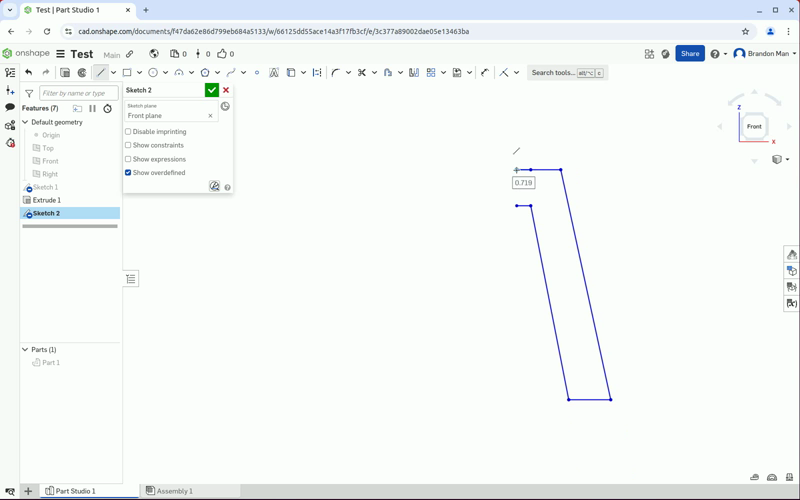
scroll(-6)
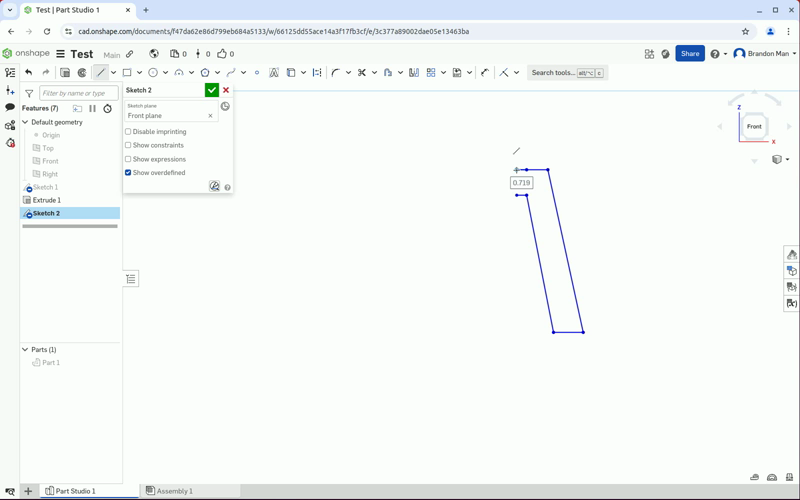
scroll(-6)
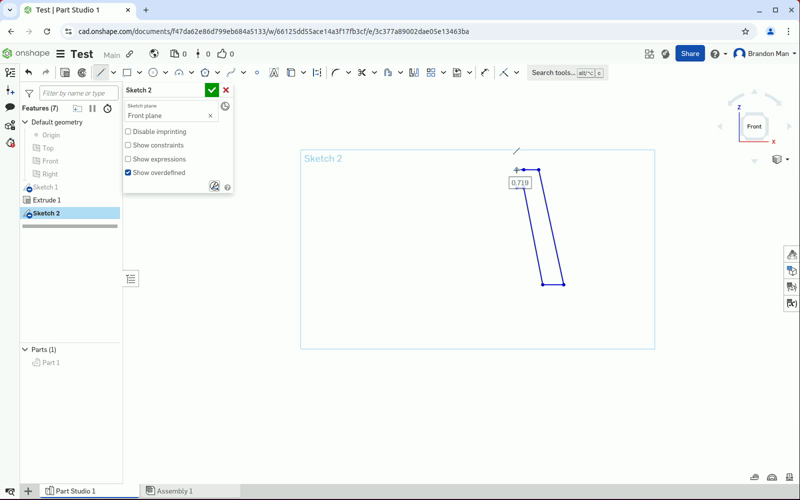
scroll(-6)
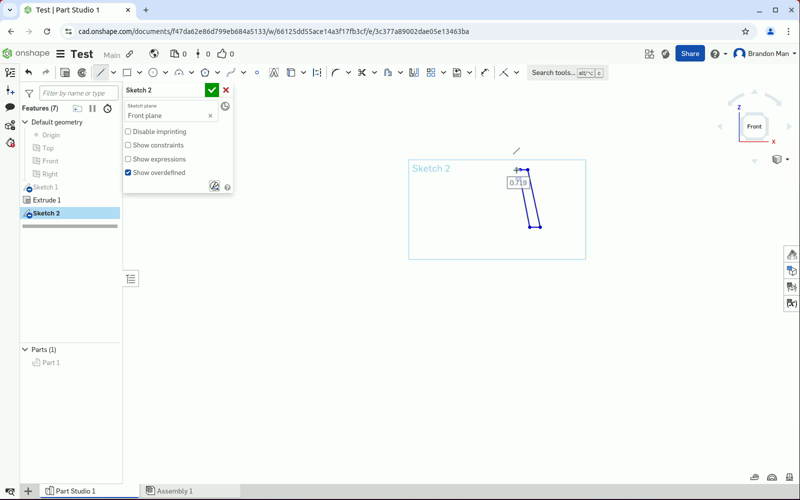
key_up(shift)
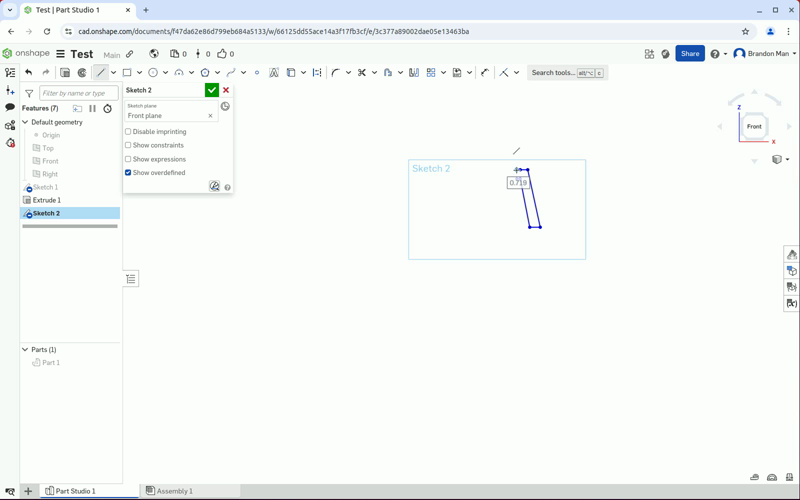
mouse_move(546, 169)
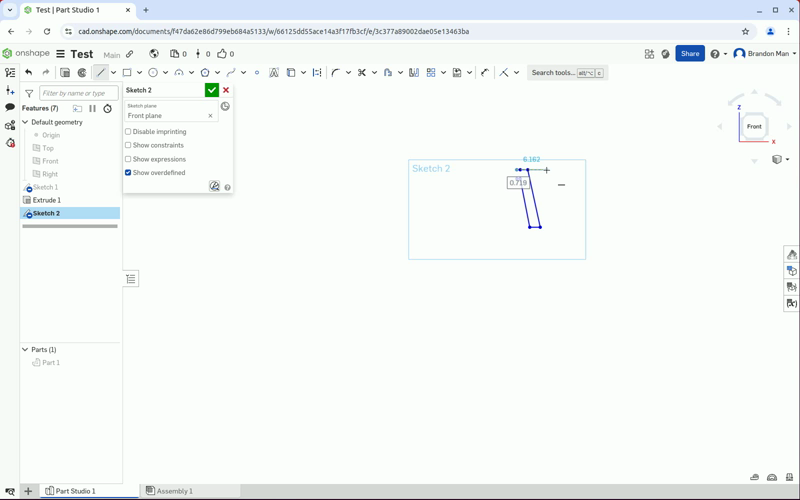
key_down(shift)
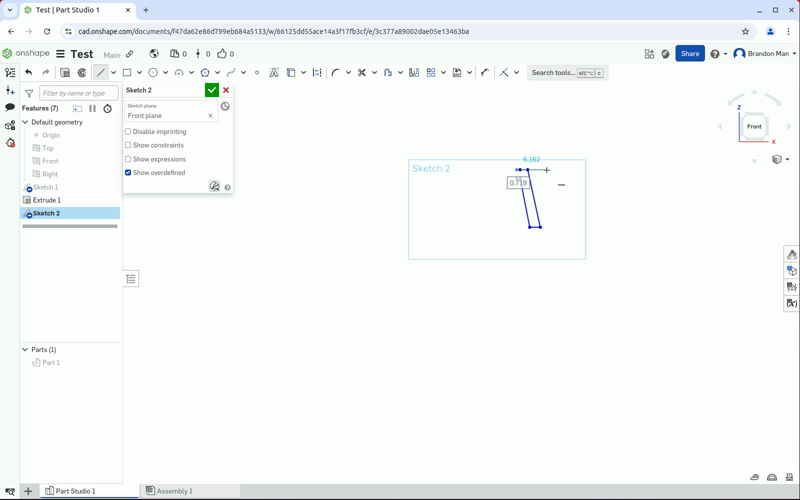
mouse_move(516, 178)
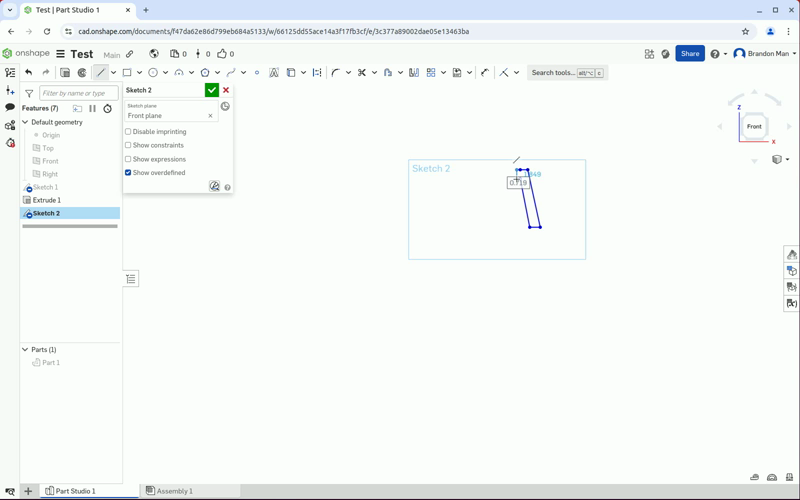
scroll(6)
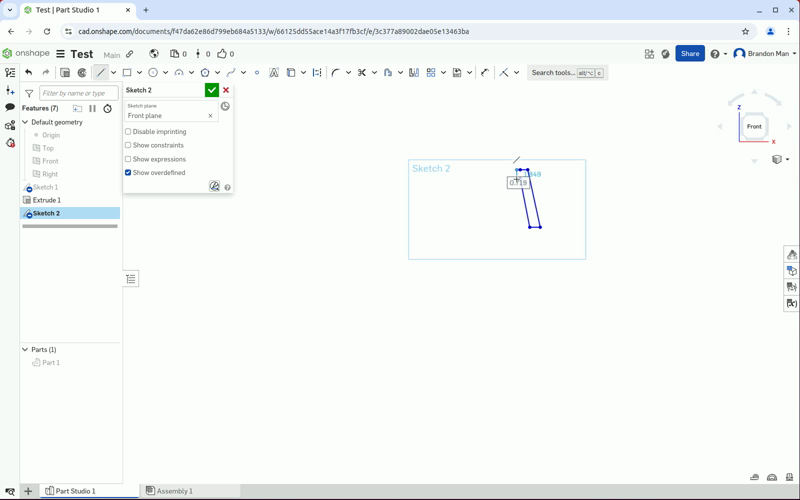
scroll(6)
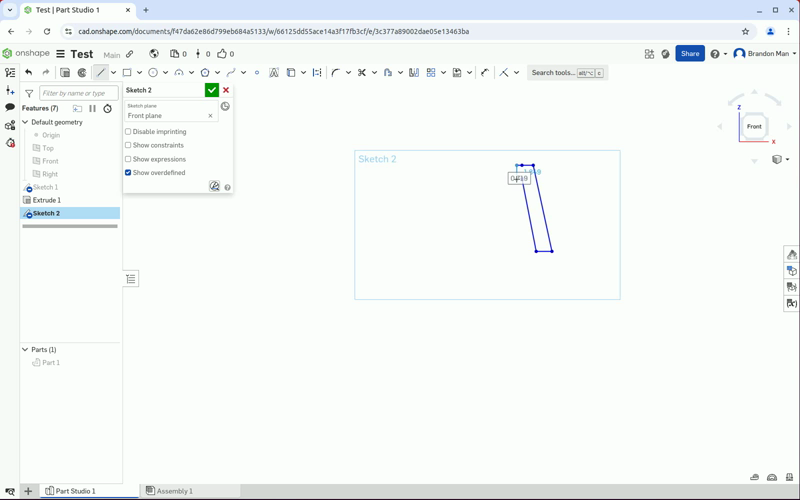
scroll(6)
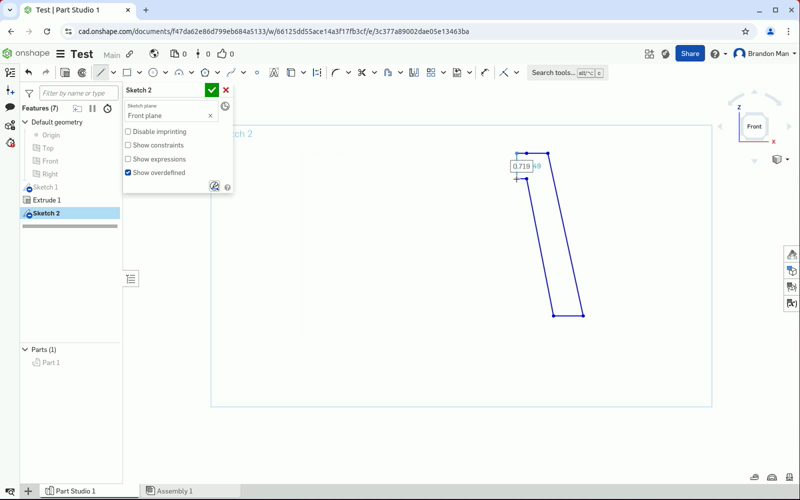
scroll(6)
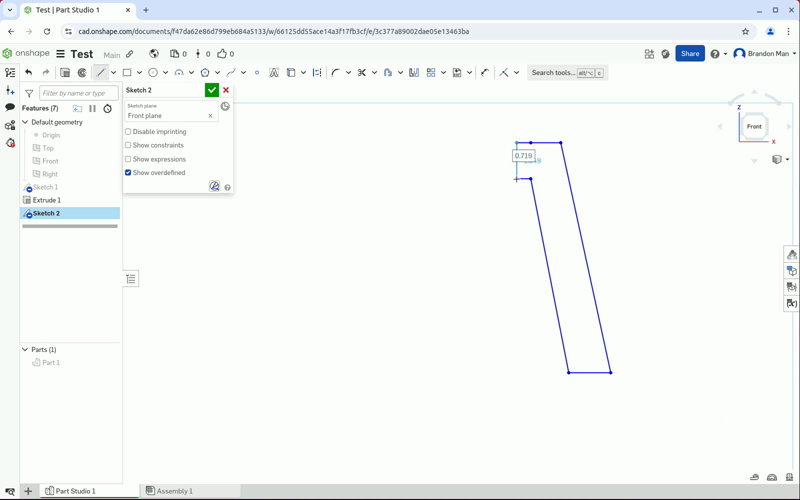
scroll(6)
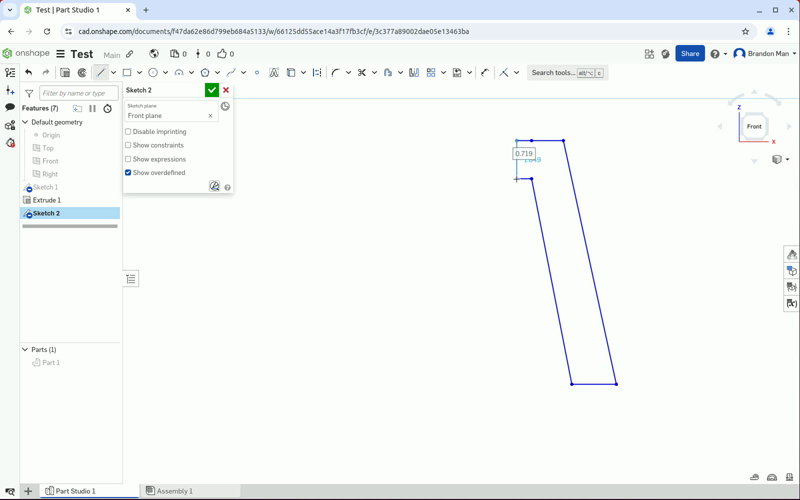
scroll(6)
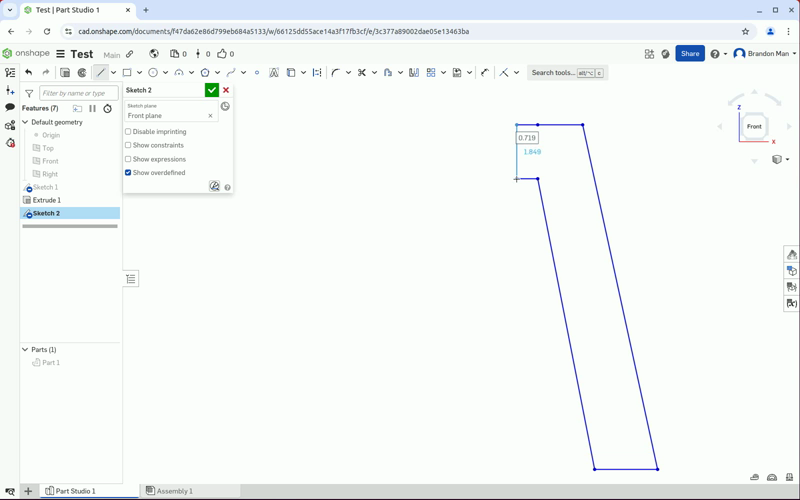
scroll(6)
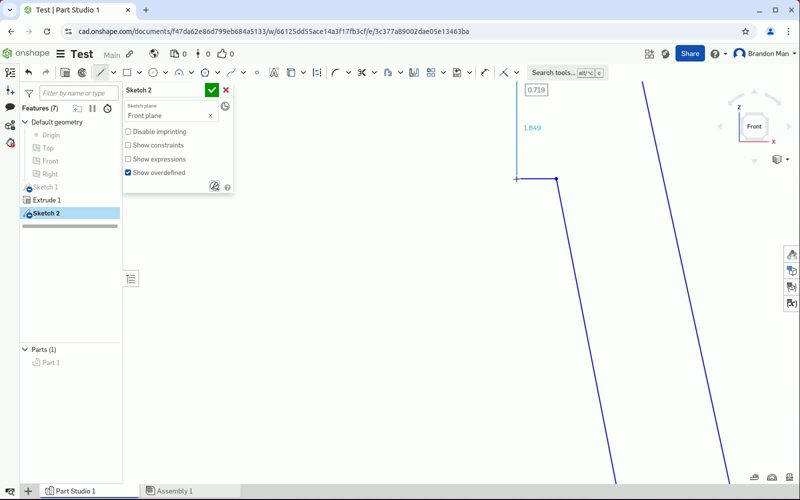
key_up(shift)
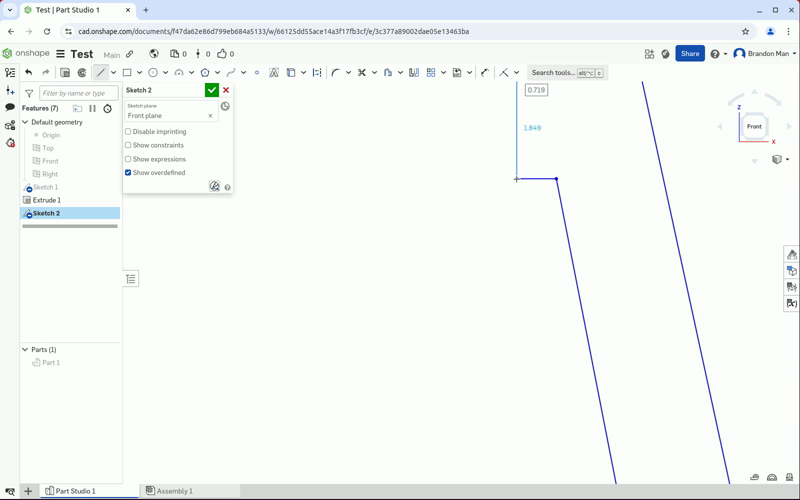
click(516, 178)
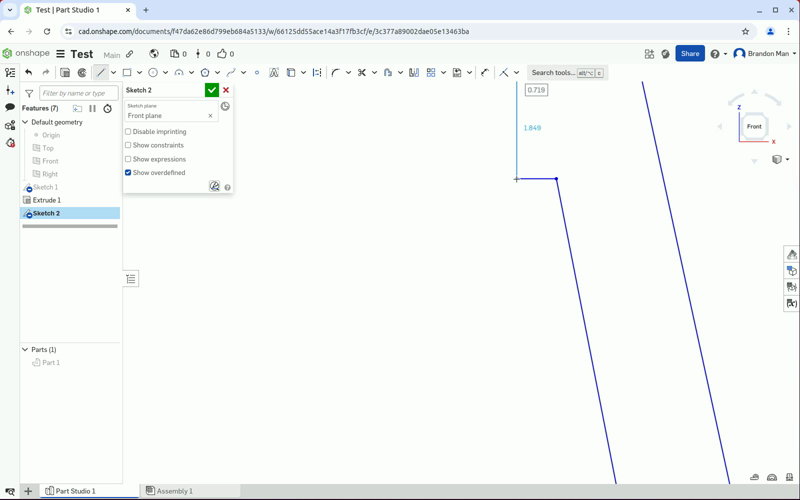
scroll(-6)
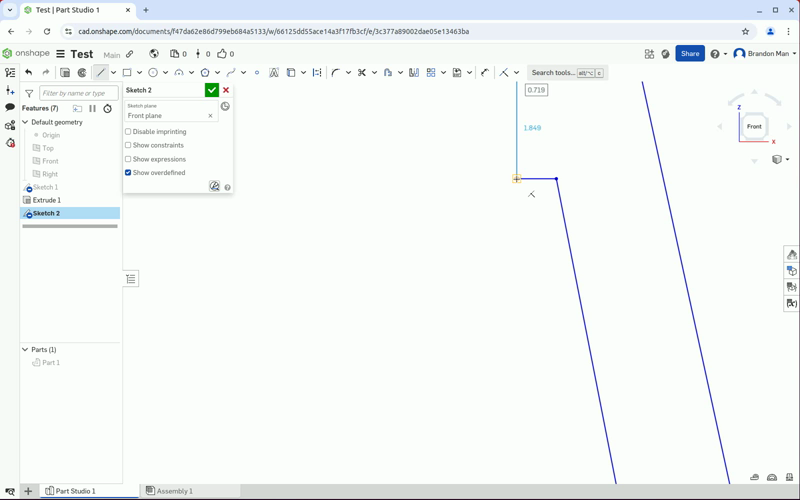
scroll(-6)
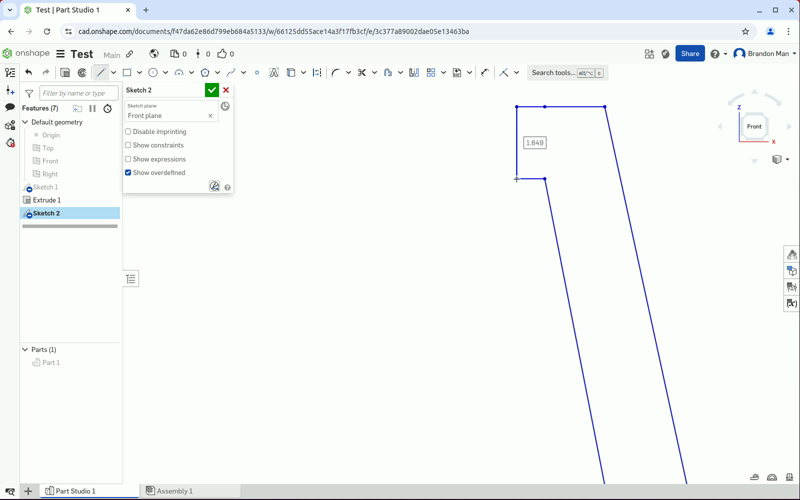
scroll(-6)
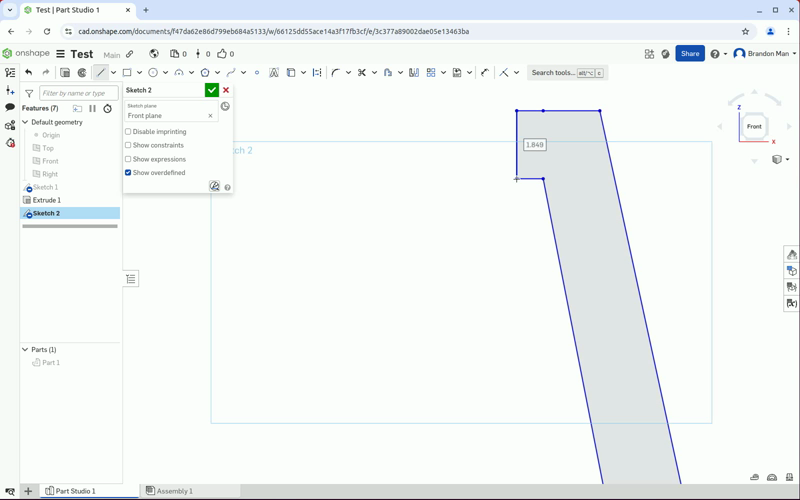
scroll(-6)
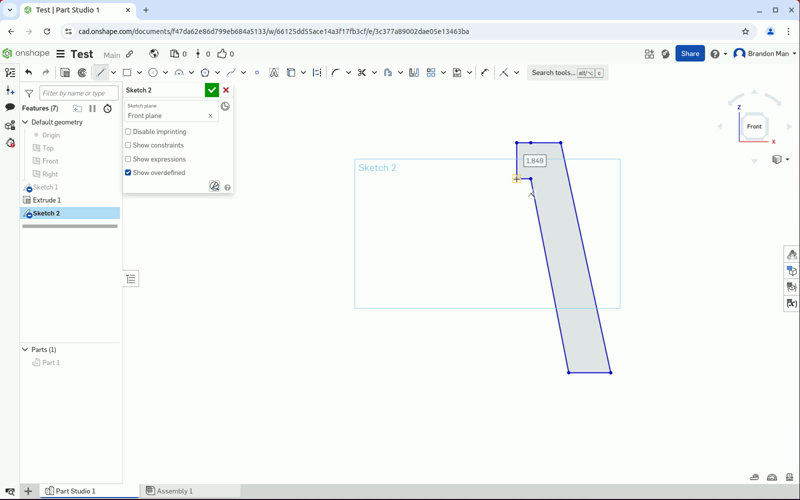
scroll(-6)
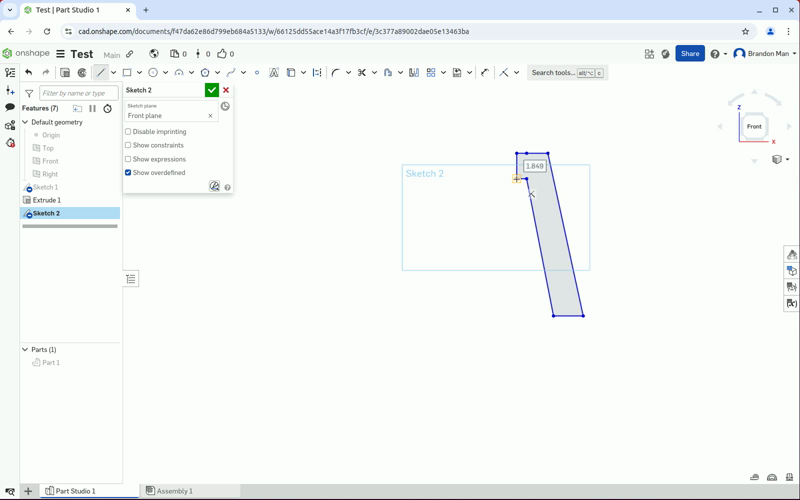
scroll(-6)
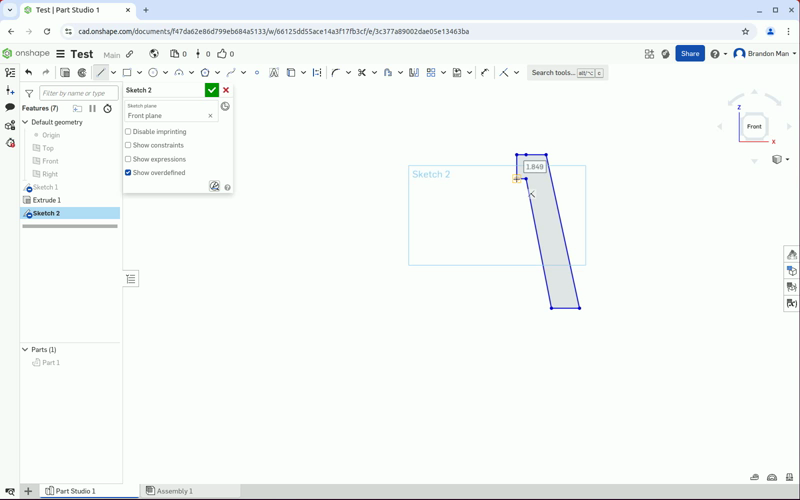
scroll(-6)
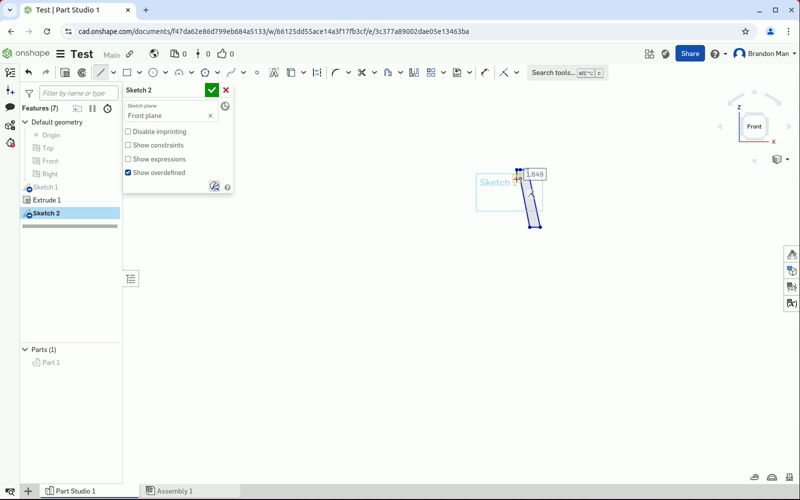
key(esc)
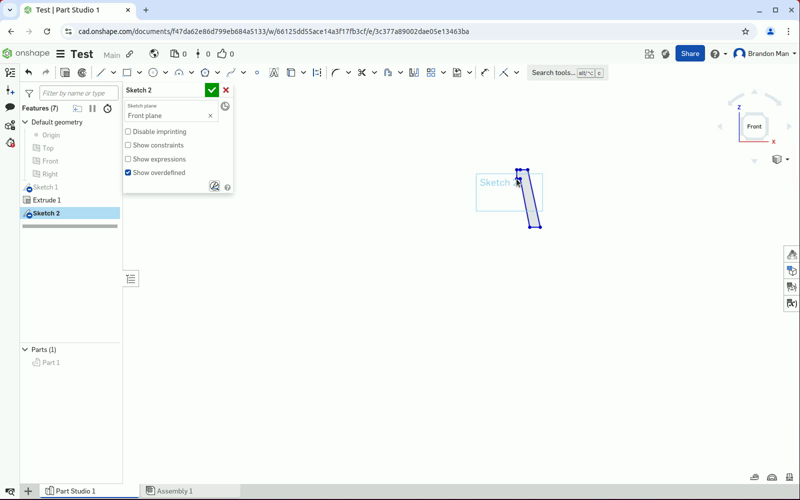
mouse_move(524, 174)
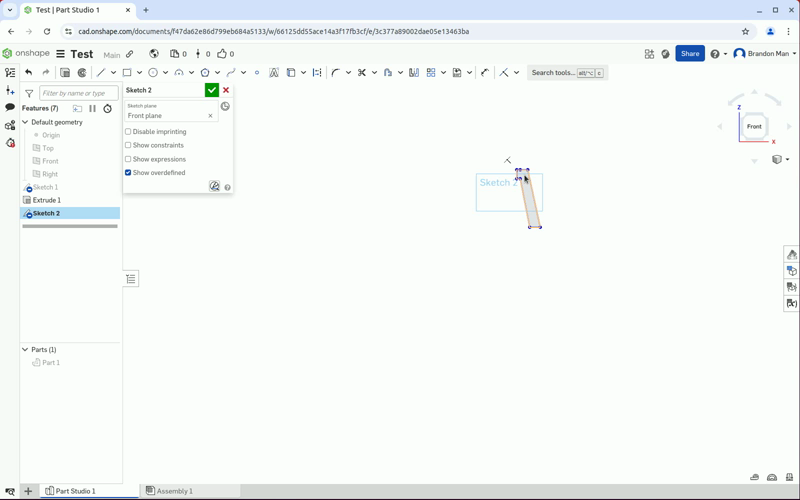
scroll(6)
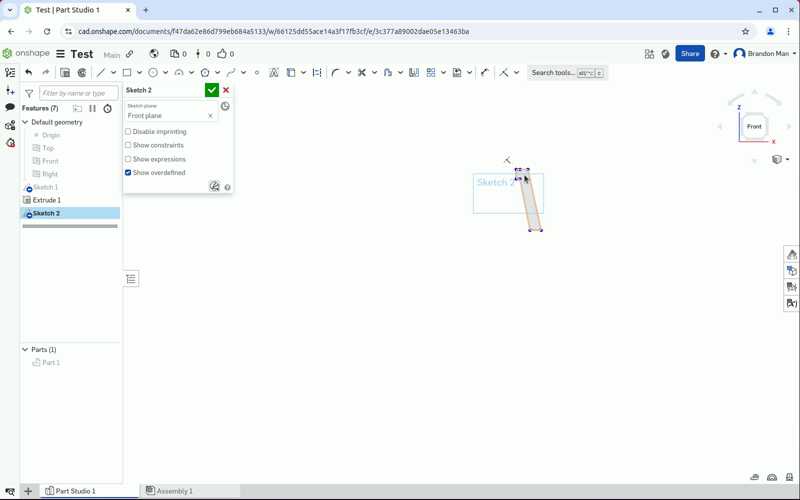
scroll(6)
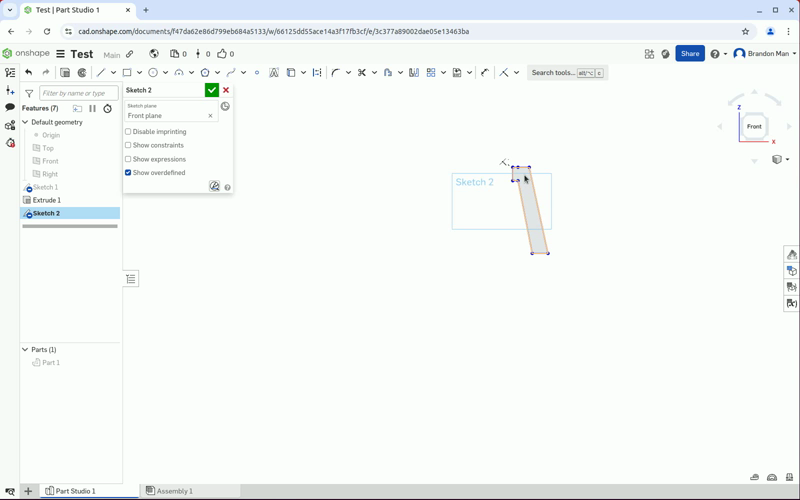
scroll(6)
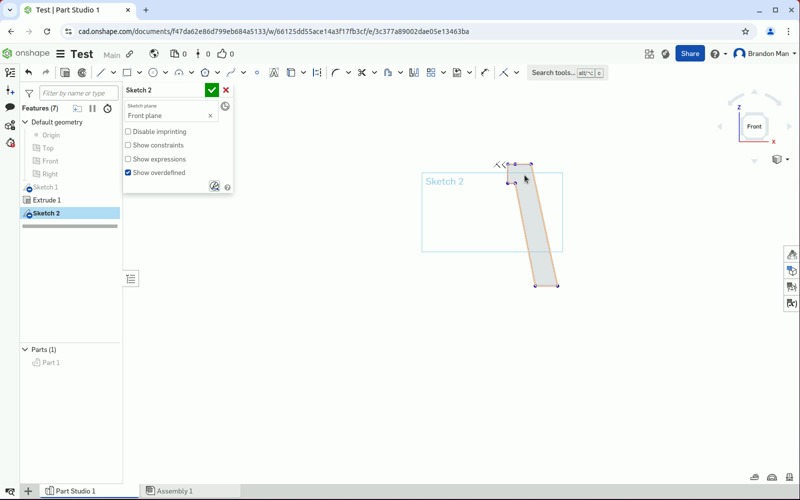
scroll(6)
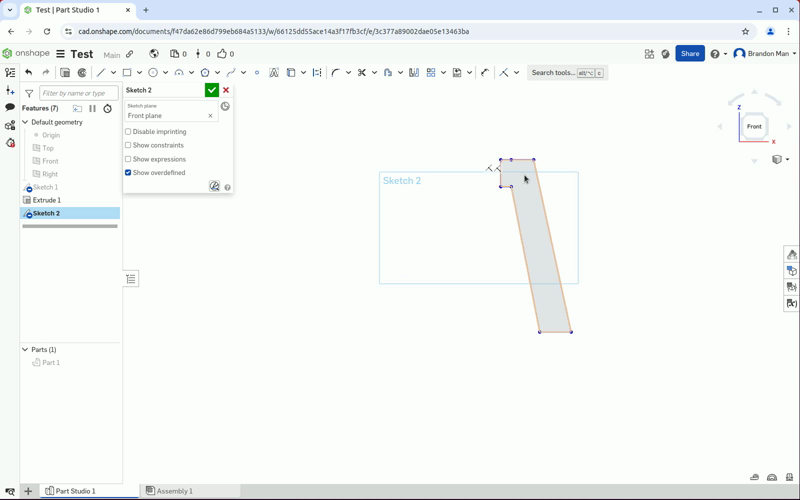
scroll(6)
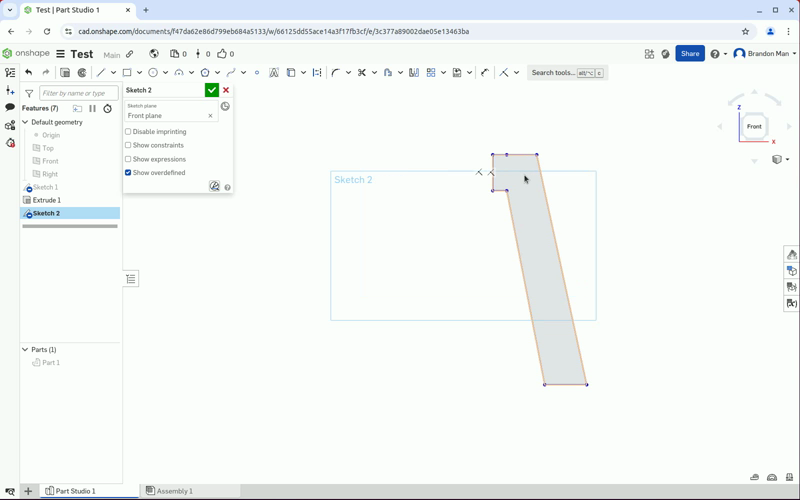
scroll(6)
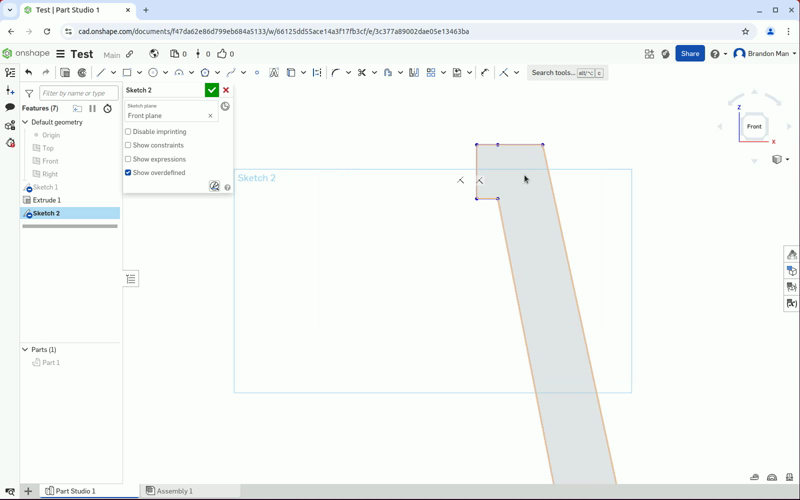
scroll(6)
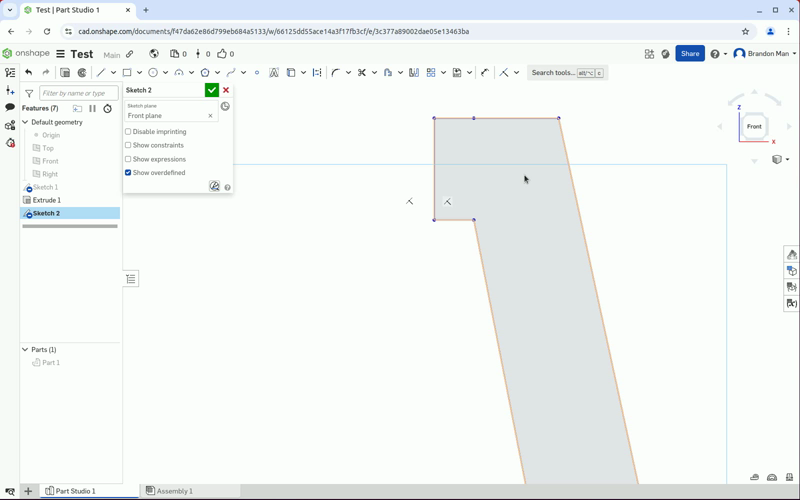
click(524, 174)
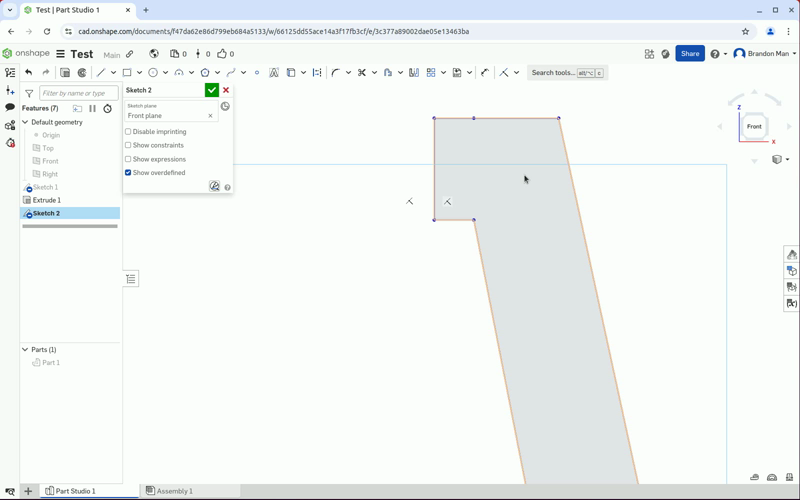
scroll(-6)
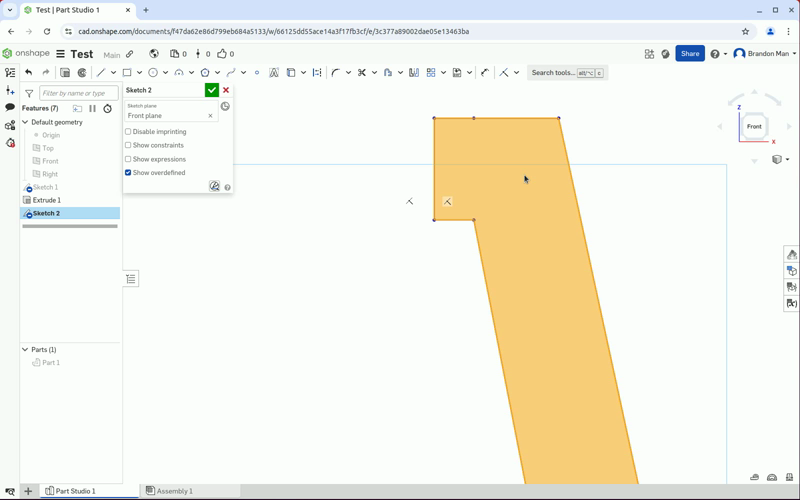
scroll(-6)
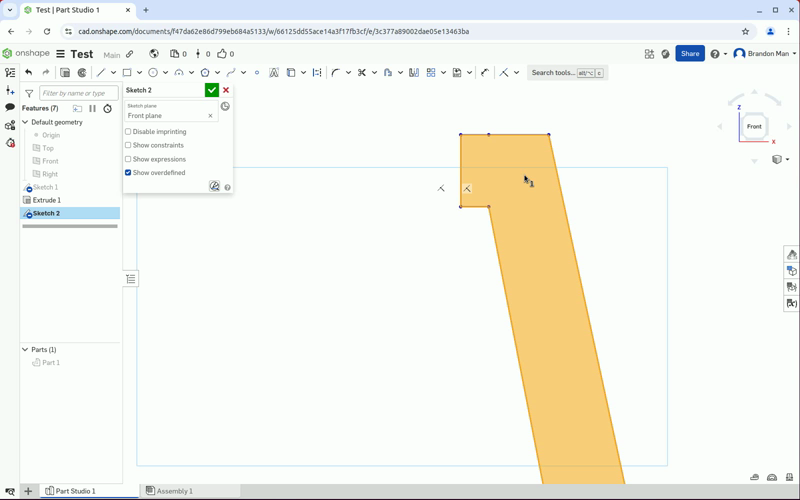
scroll(-6)
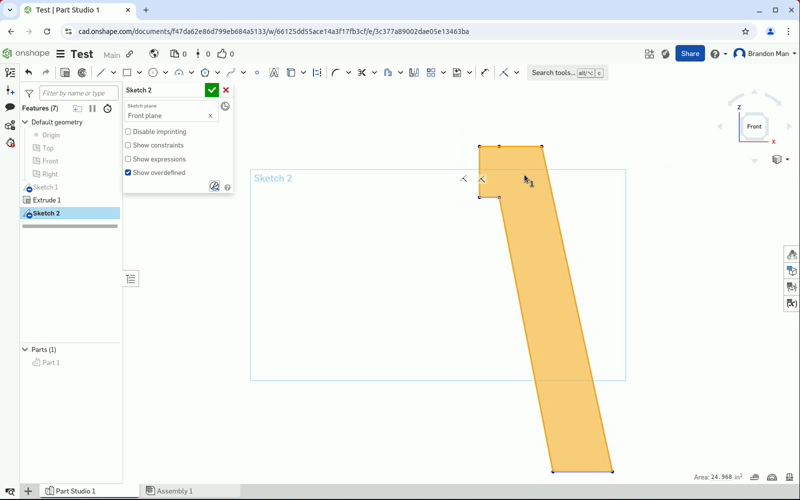
scroll(-6)
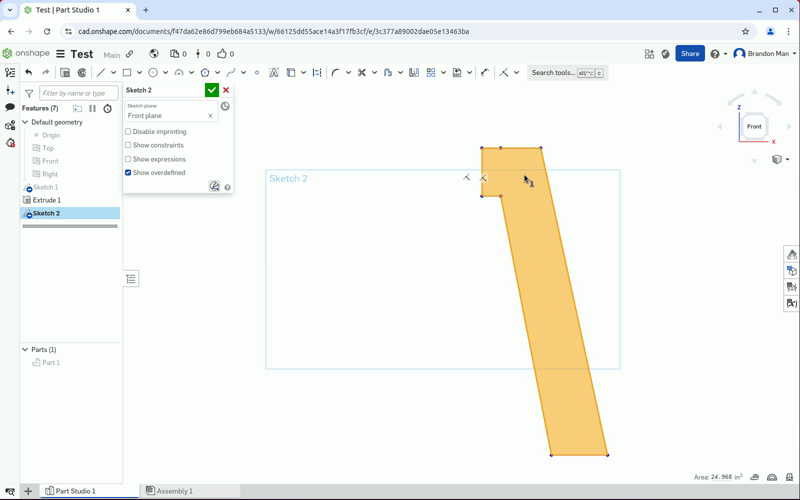
scroll(-6)
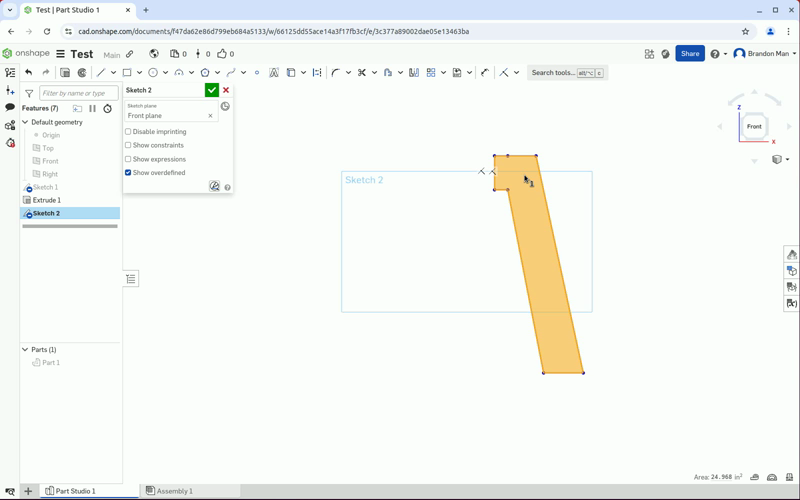
scroll(-6)
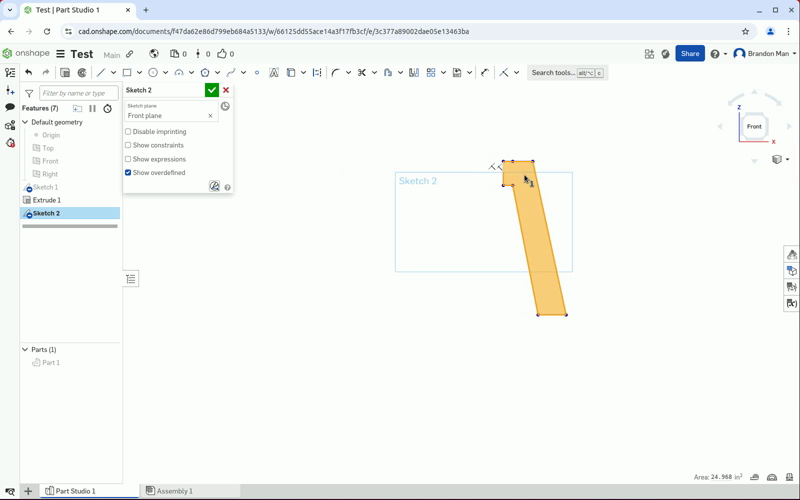
scroll(-6)
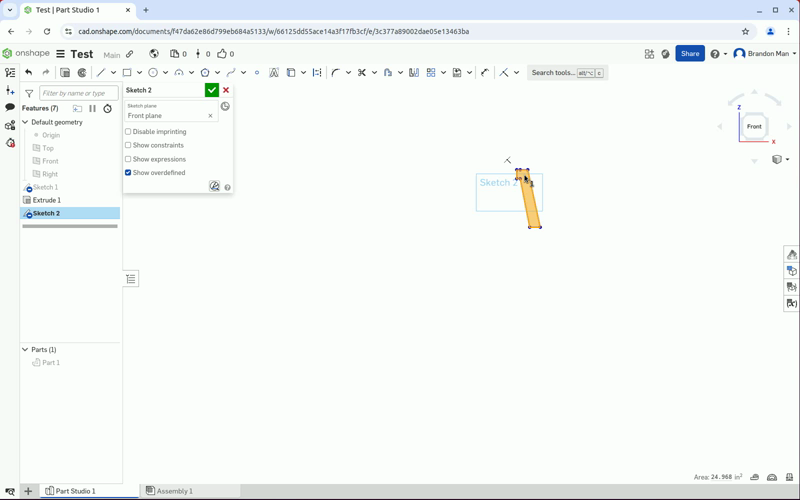
mouse_move(73, 352)
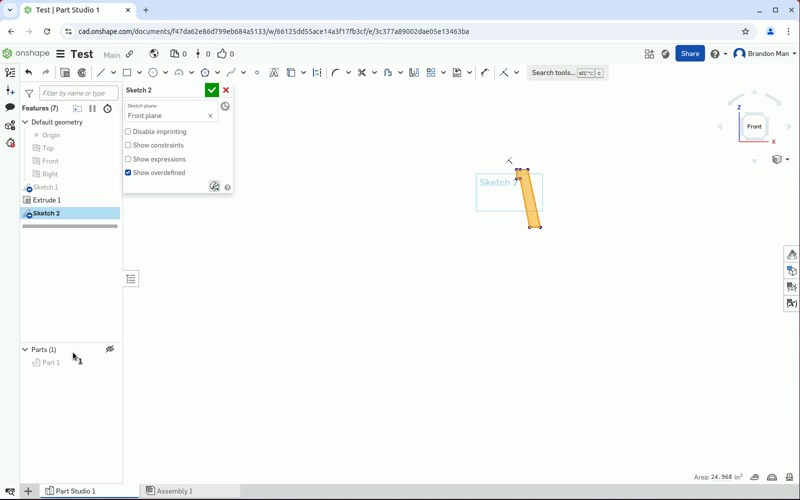
key(shift+y)
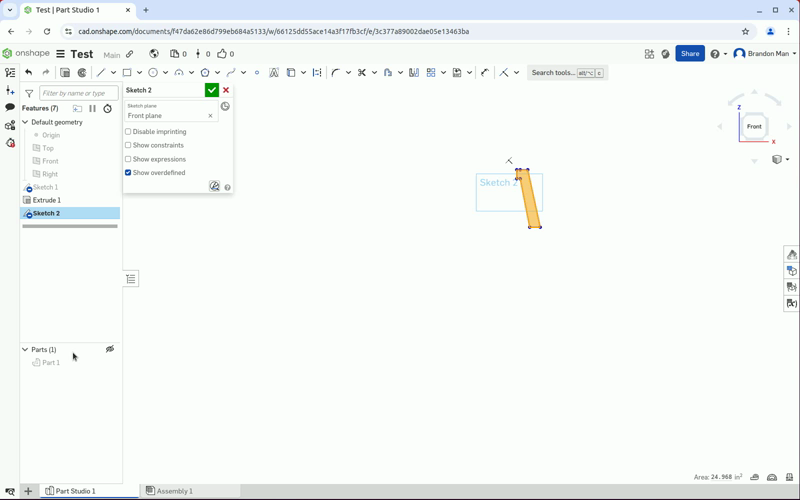
key(shift+e)
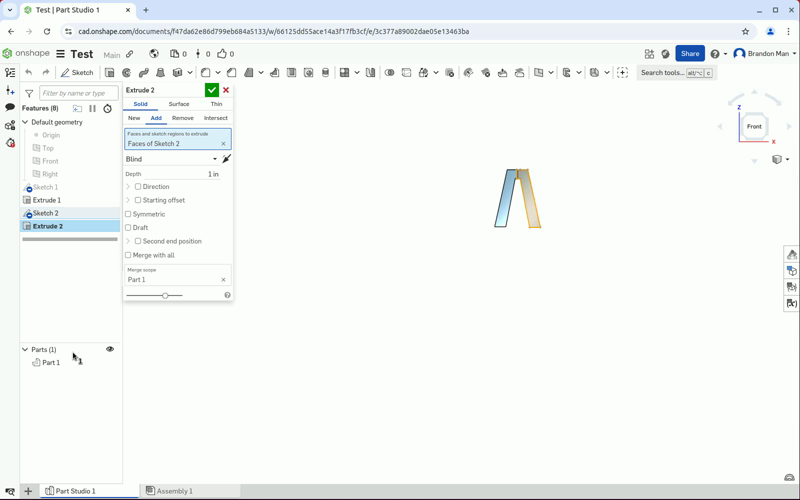
mouse_move(143, 106)
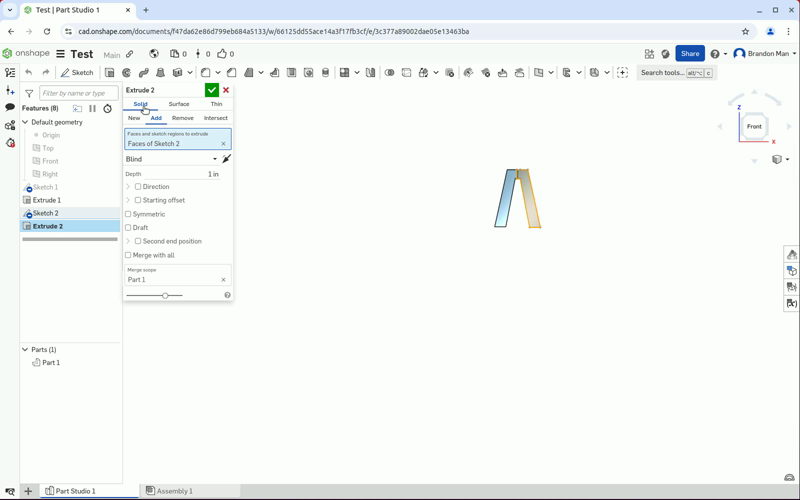
click(143, 106)
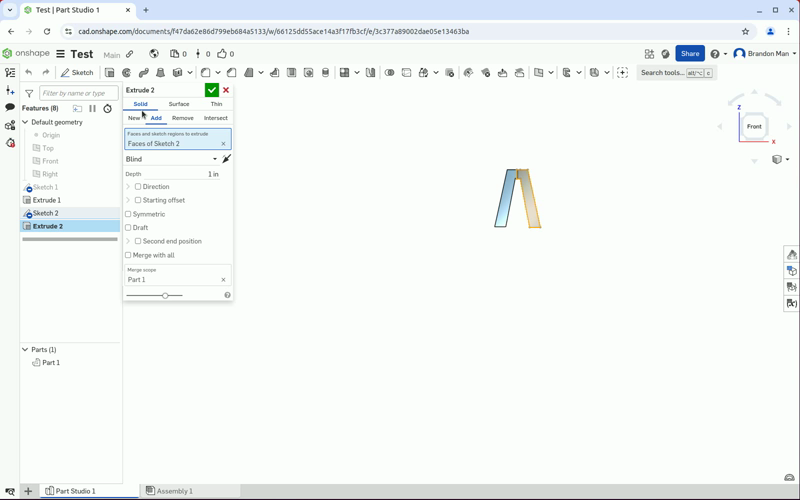
mouse_move(137, 120)
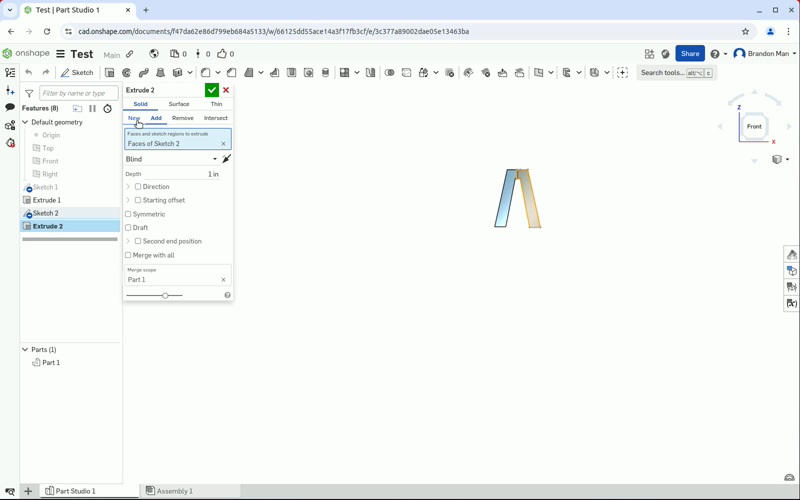
click(137, 120)
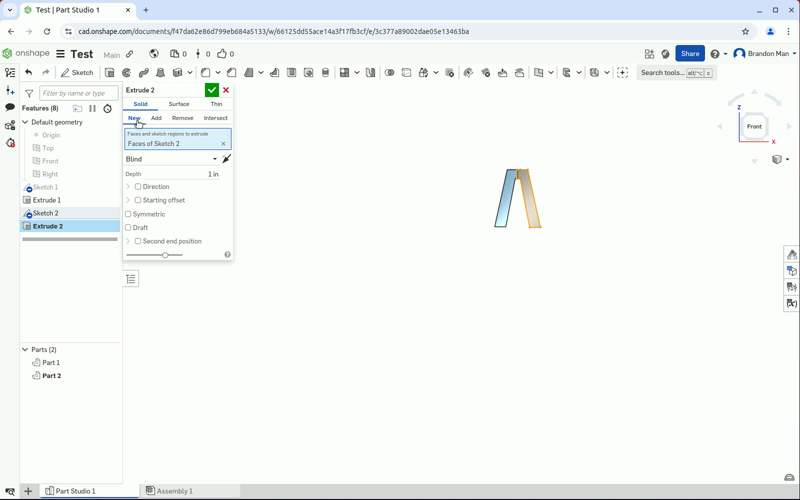
key(tab, 4)
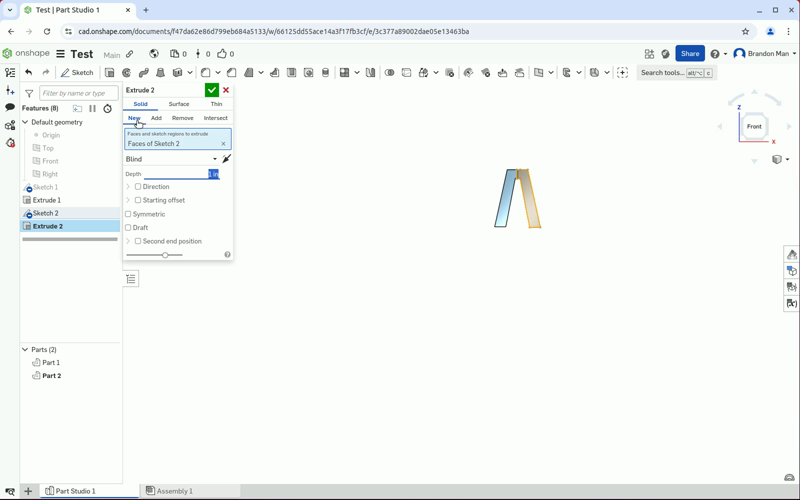
text(3.851)
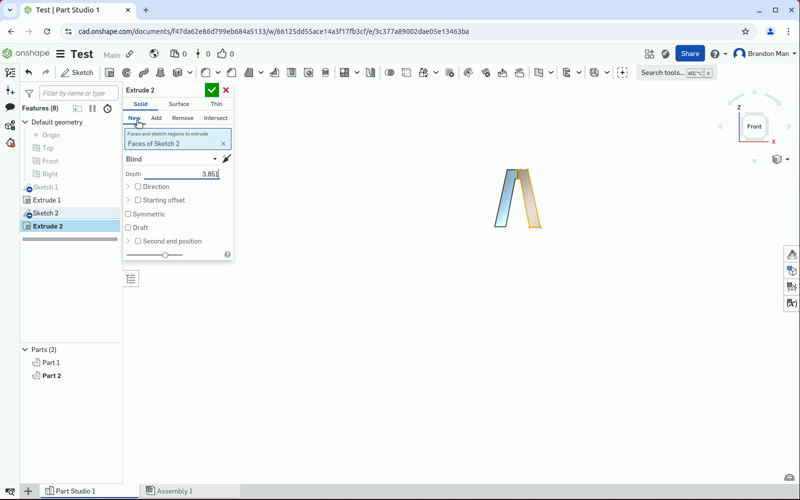
key(enter)
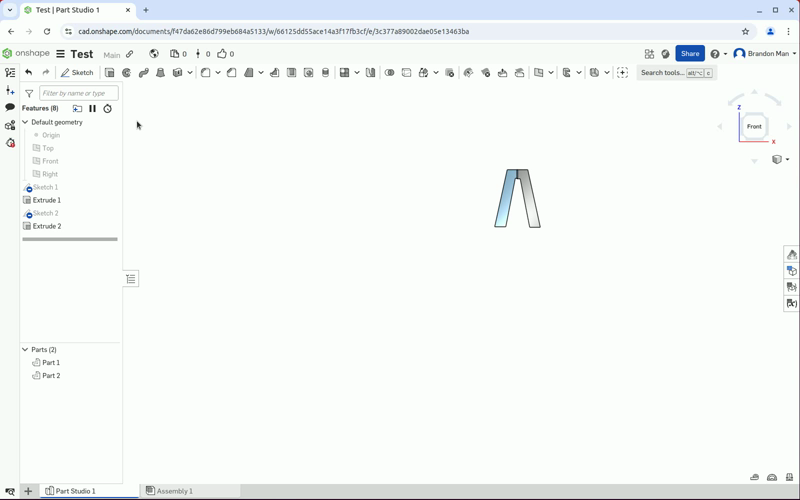
key(shift+h)
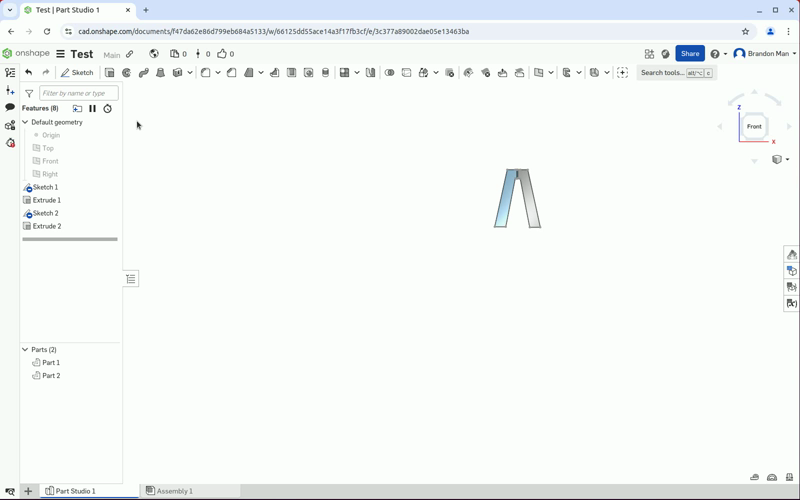
key(shift+h)
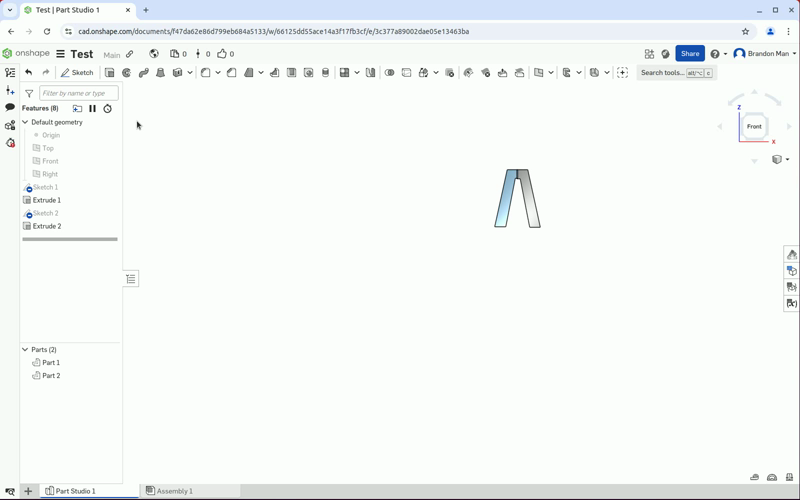
mouse_move(73, 189)
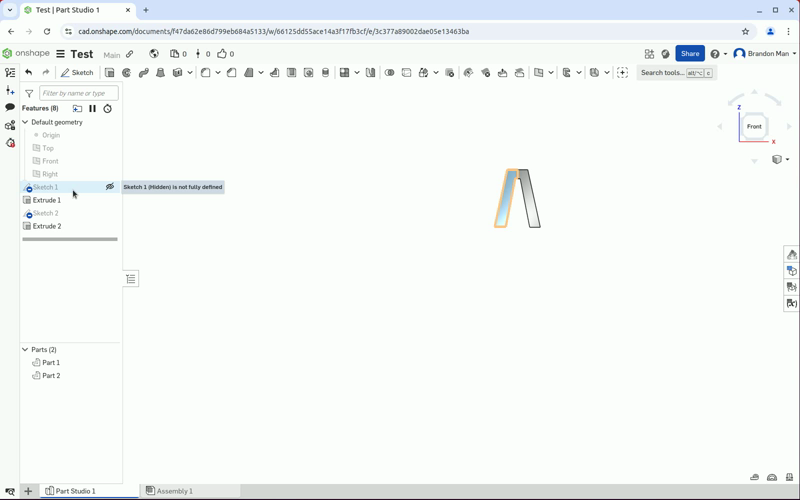
click(73, 189)
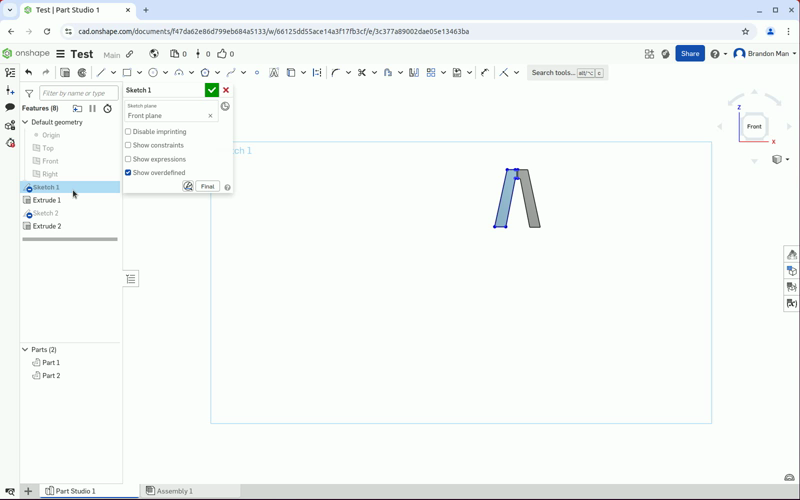
mouse_move(229, 92)
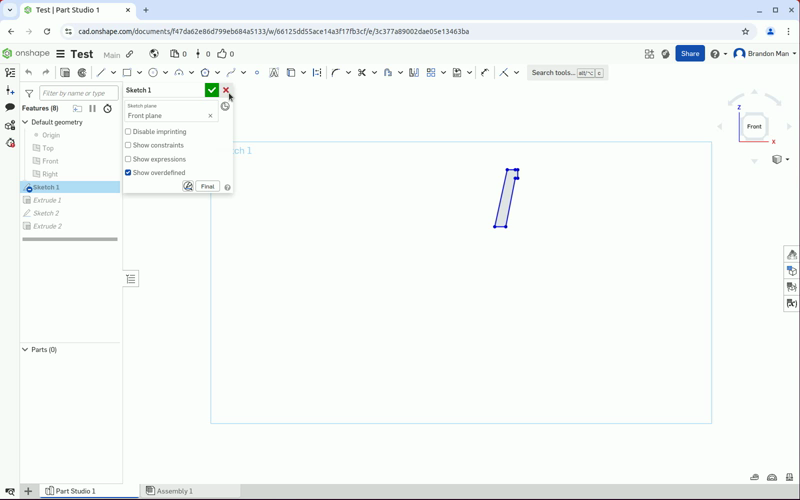
click(229, 92)
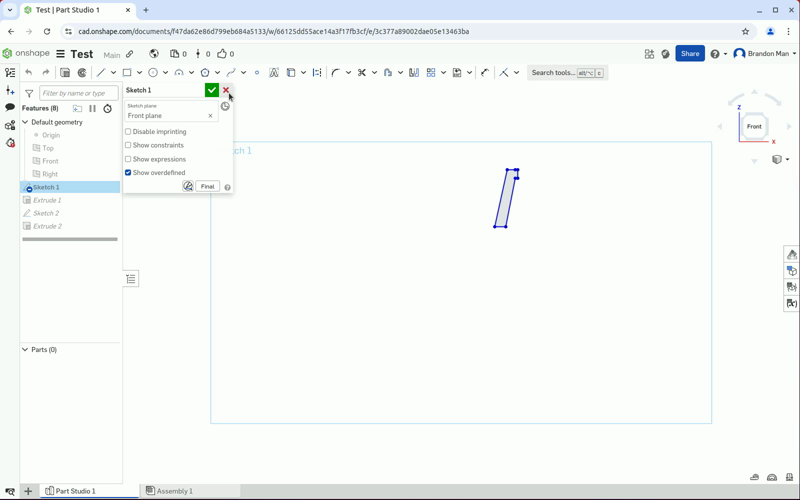
key(shift+s)
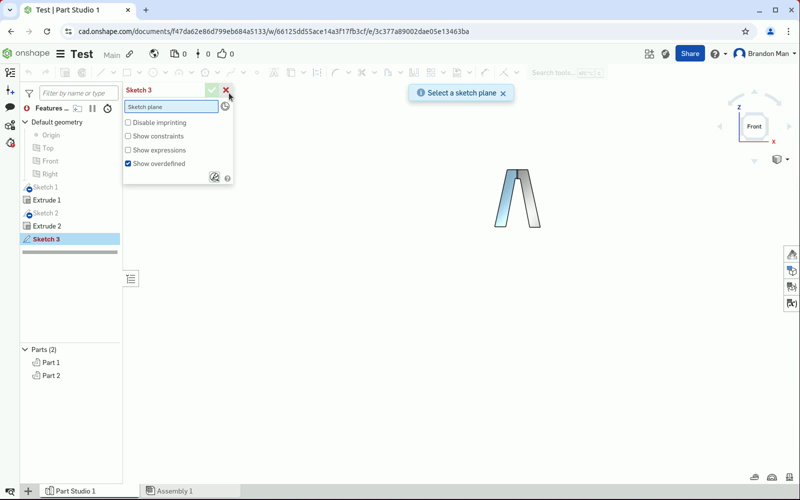
mouse_move(73, 163)
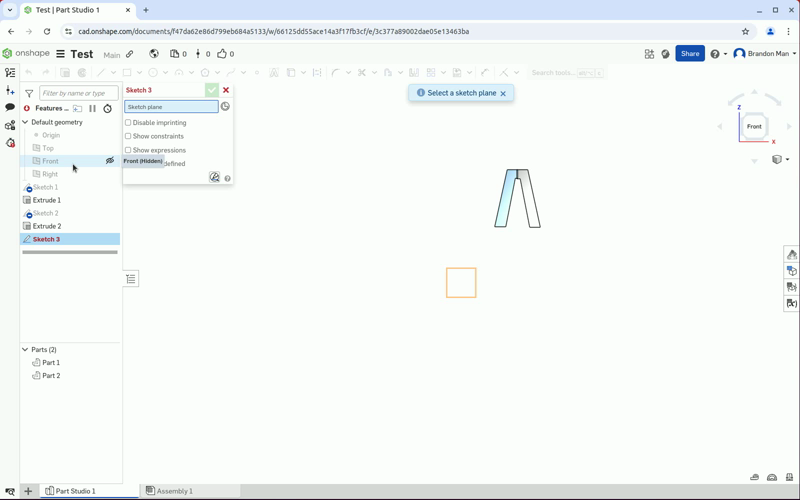
click(73, 163)
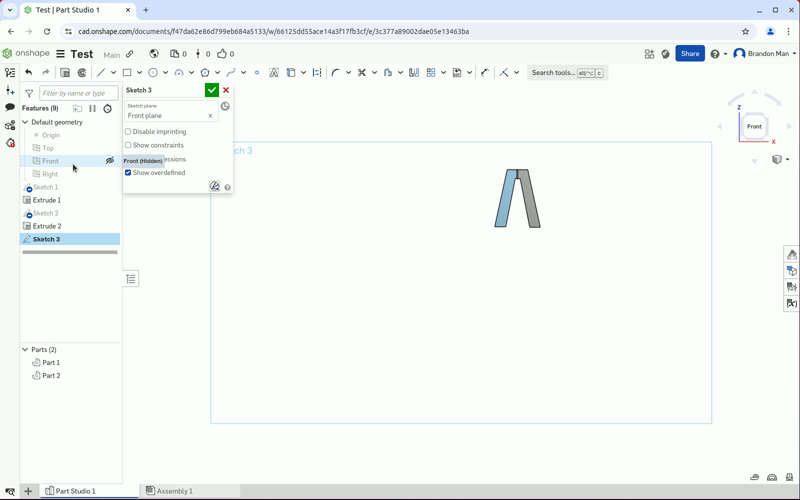
mouse_move(73, 352)
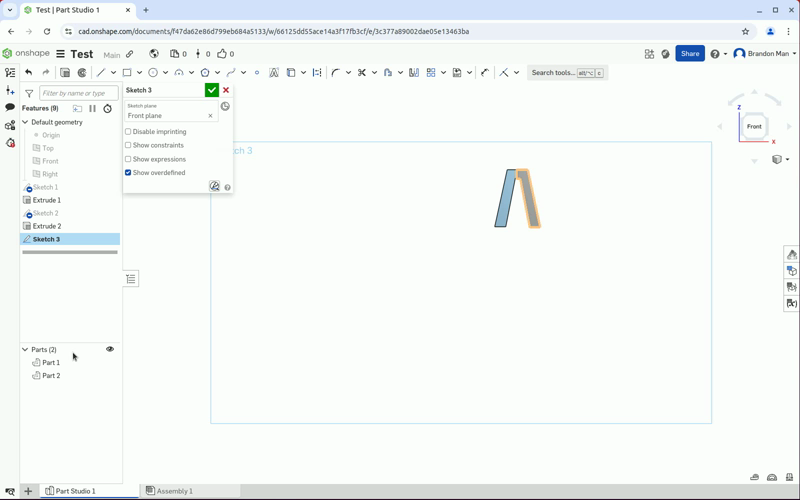
key(y)
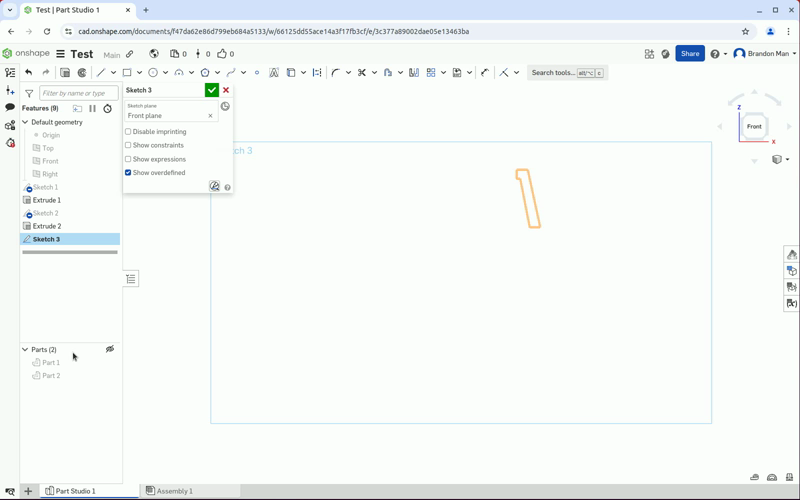
key(l)
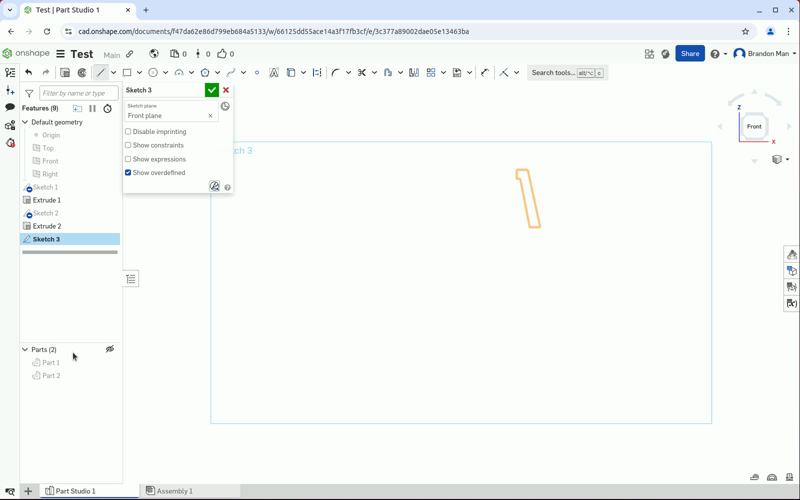
key_down(shift)
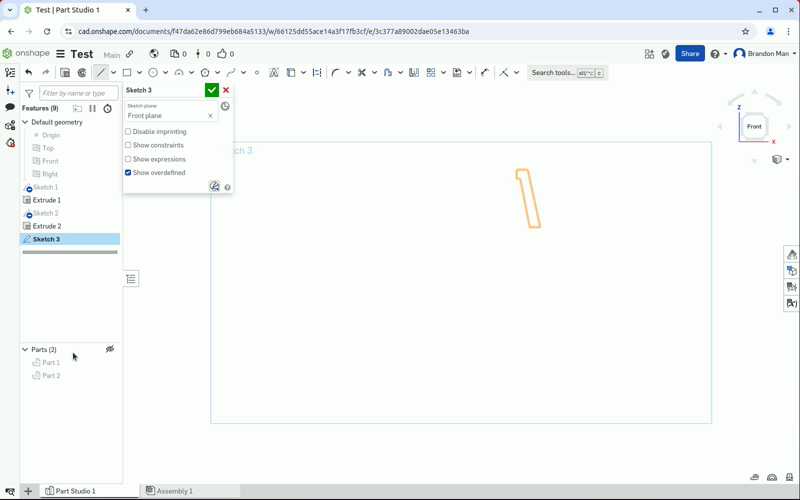
mouse_move(529, 226)
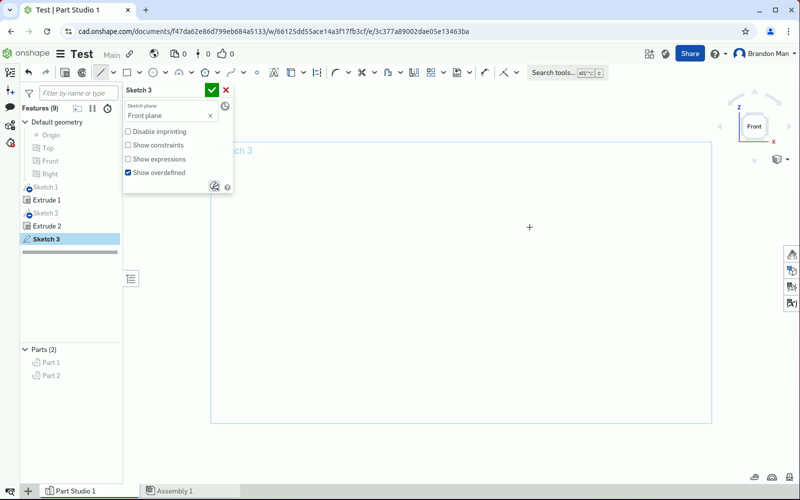
click(529, 226)
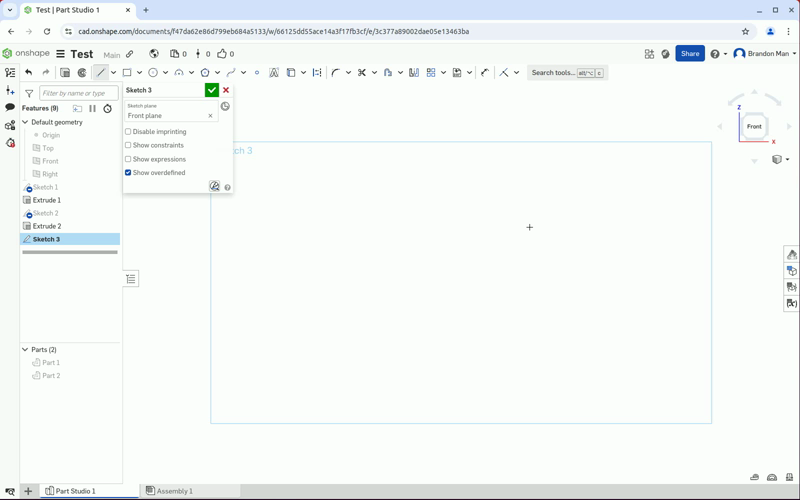
key_up(shift)
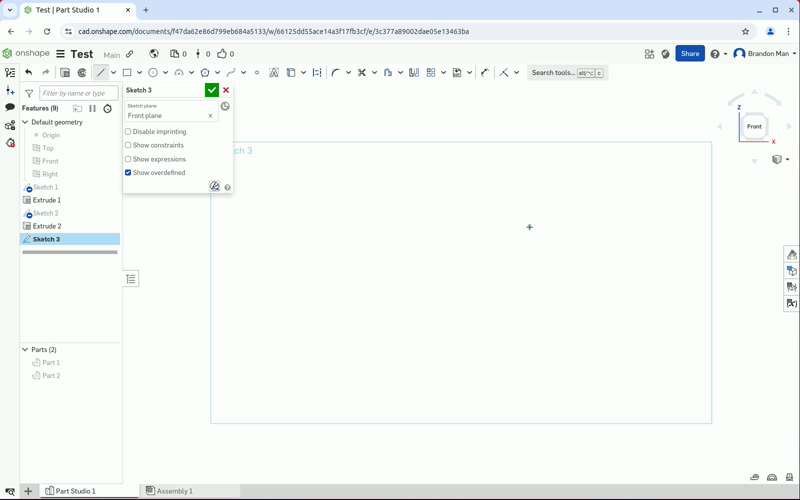
key_down(shift)
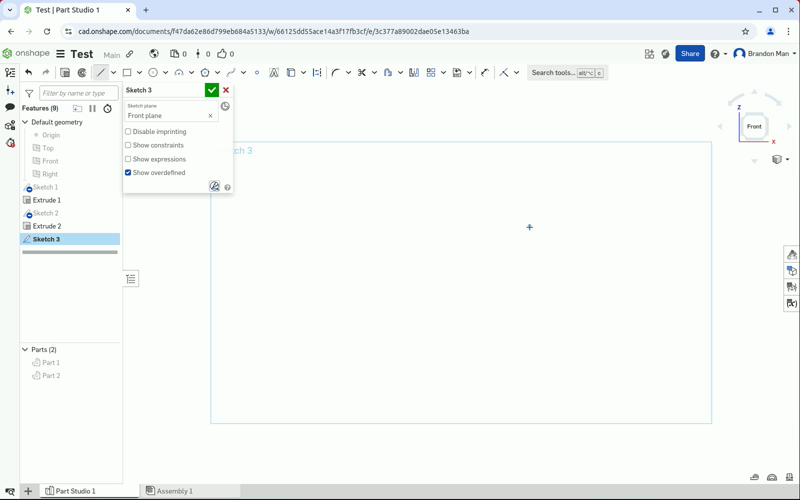
mouse_move(559, 226)
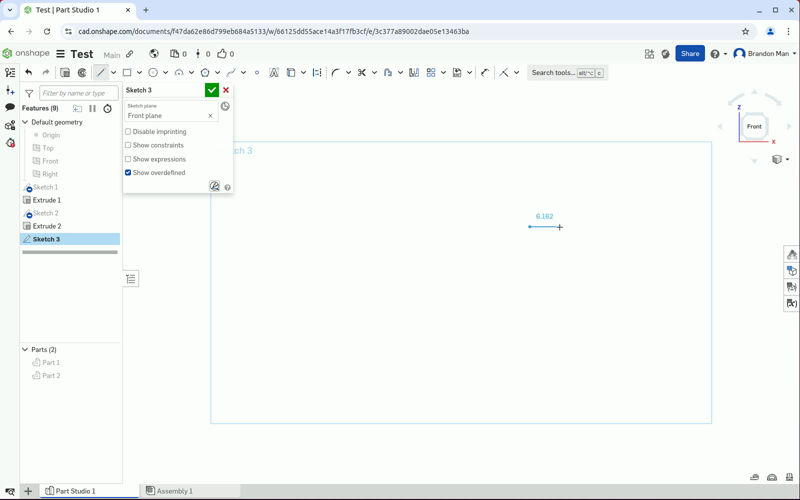
mouse_move(541, 283)
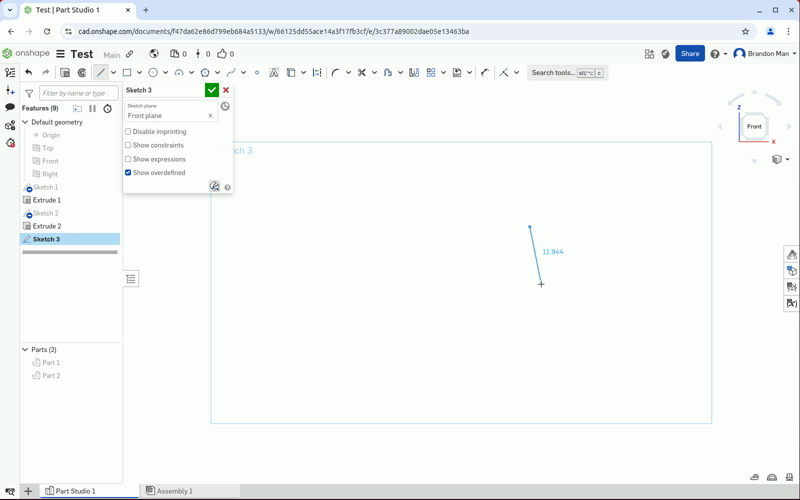
click(541, 283)
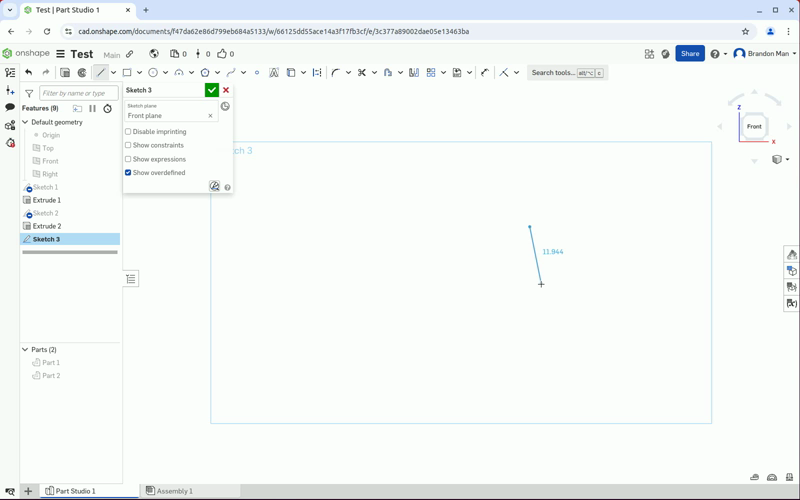
key_up(shift)
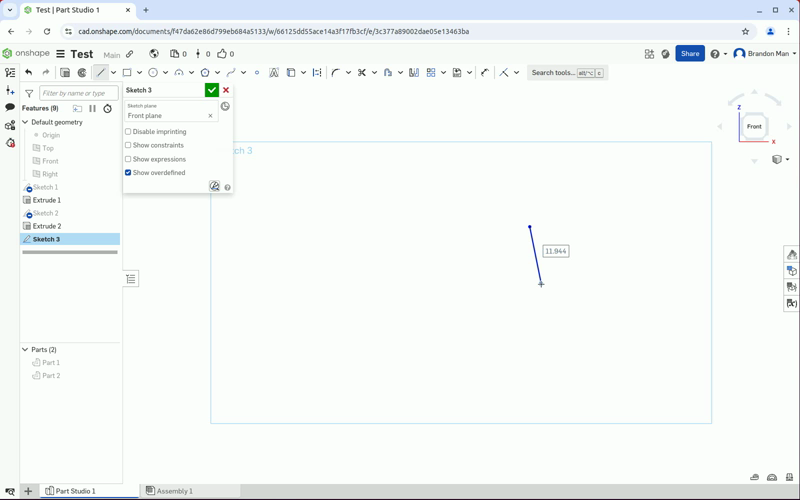
key_down(shift)
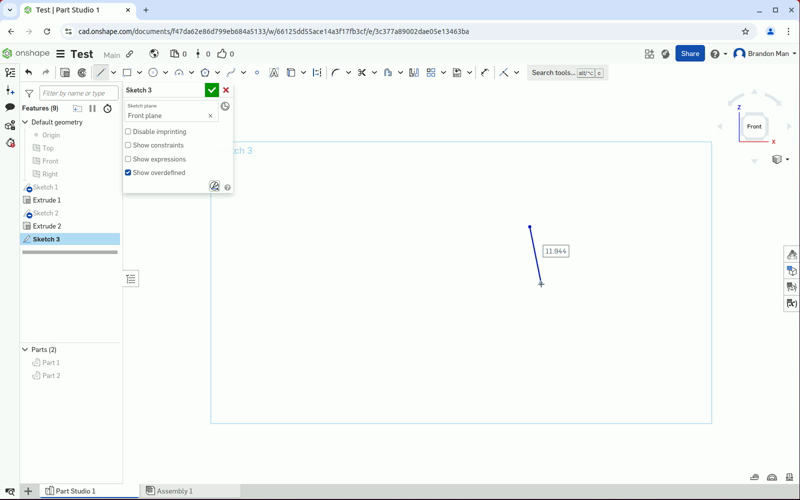
mouse_move(571, 283)
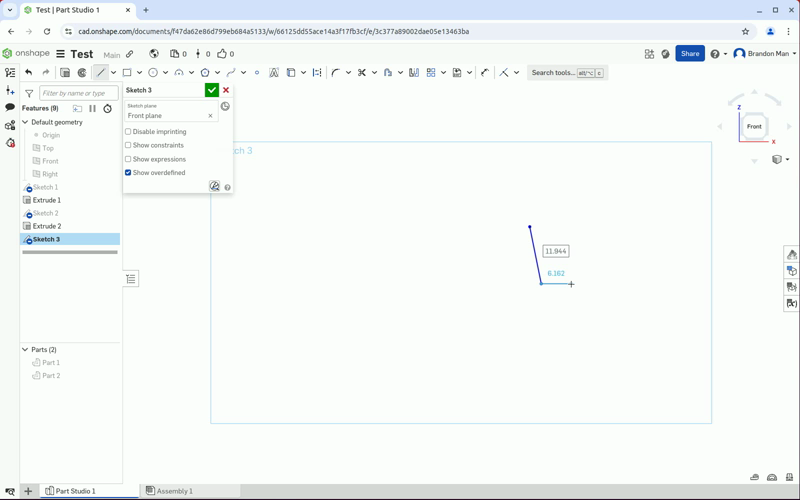
mouse_move(552, 283)
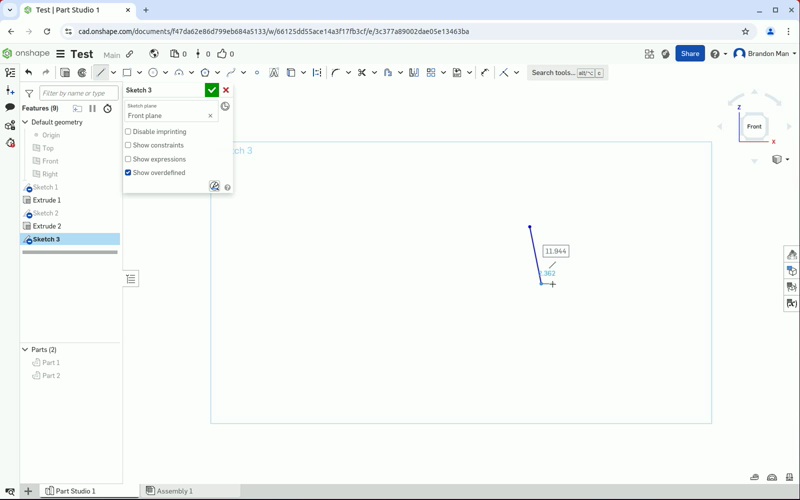
click(552, 283)
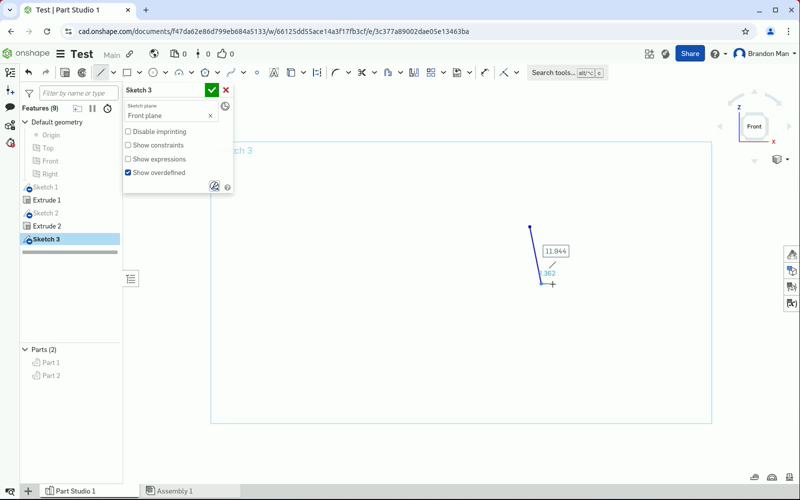
key_up(shift)
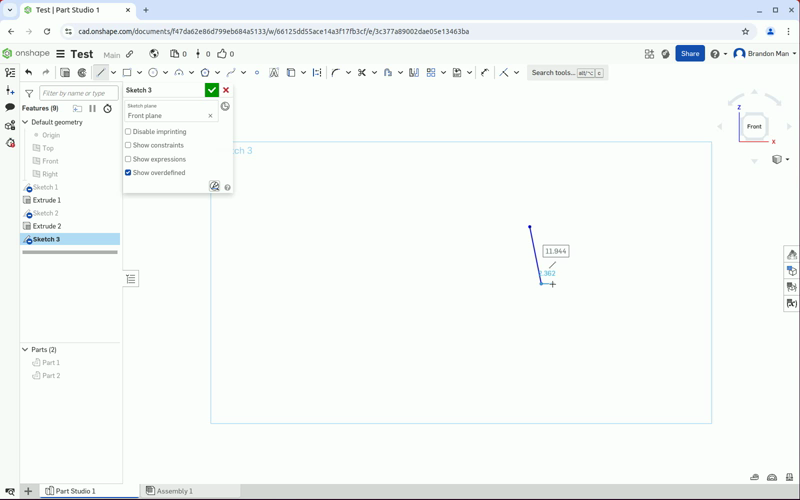
key_down(shift)
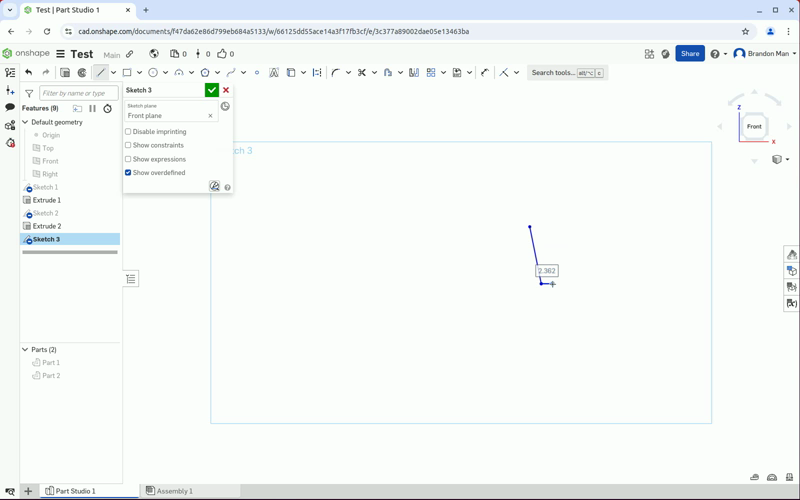
mouse_move(582, 283)
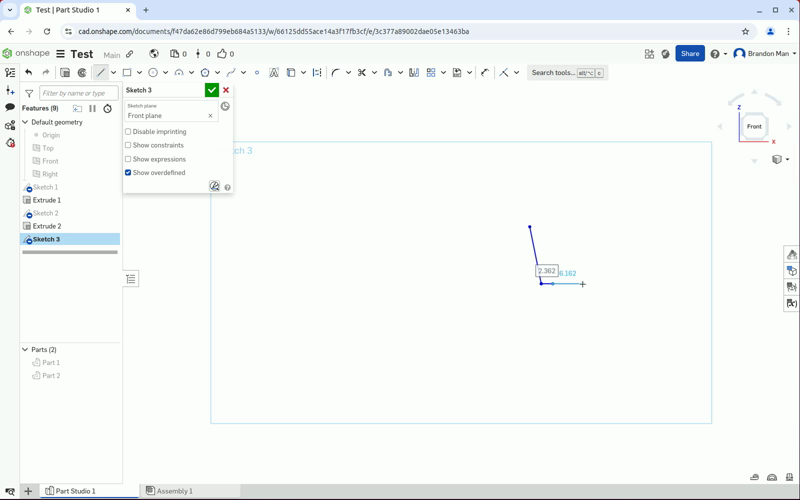
mouse_move(540, 226)
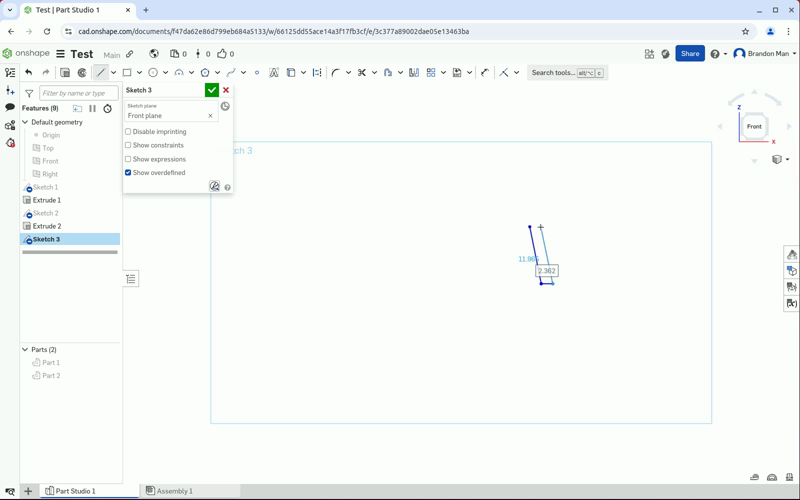
click(540, 226)
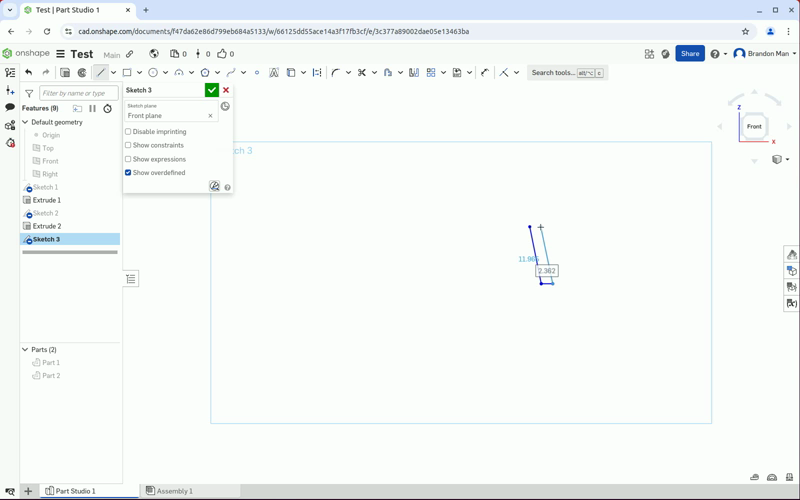
key_up(shift)
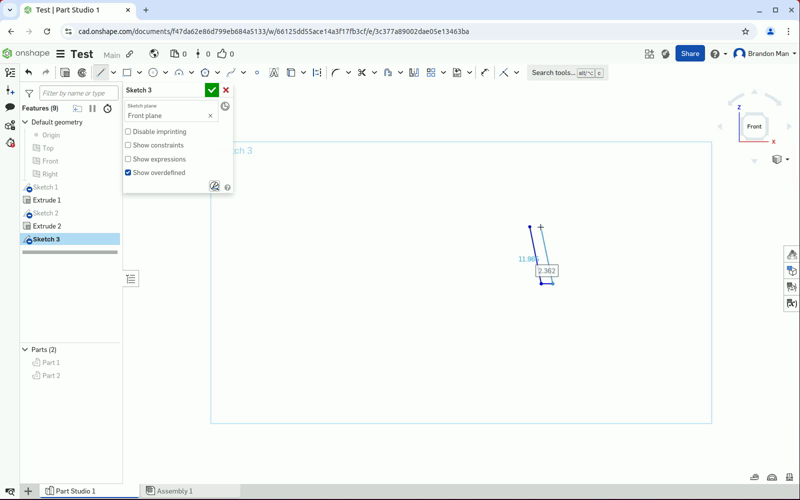
mouse_move(570, 226)
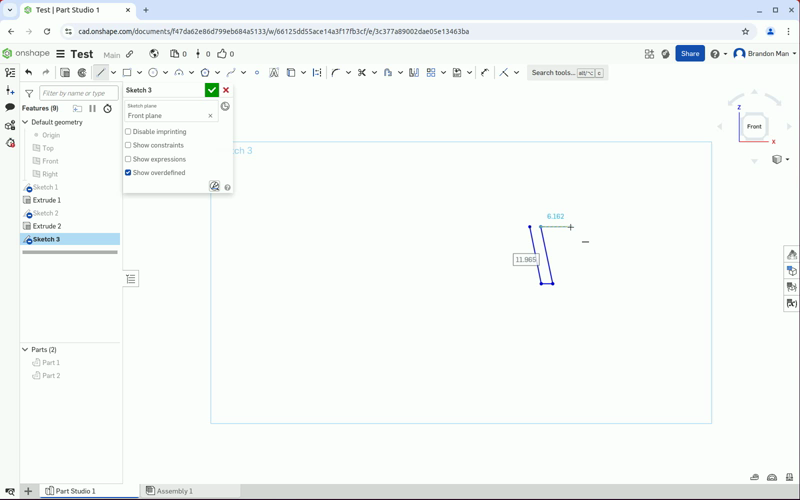
key_down(shift)
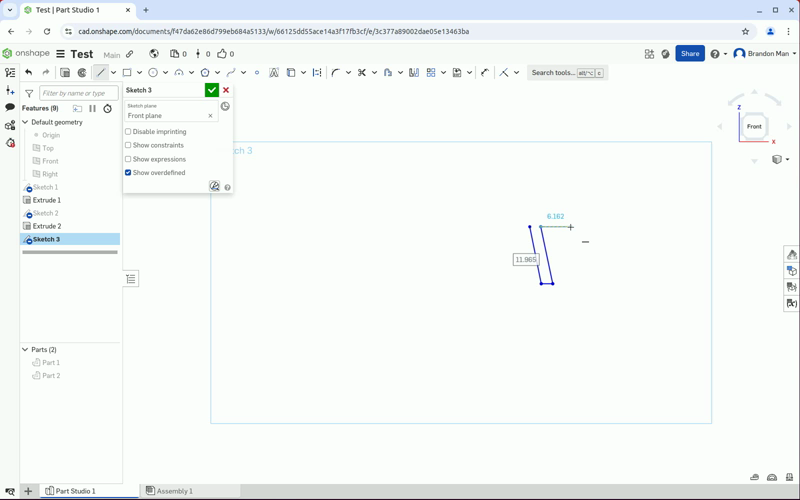
mouse_move(529, 226)
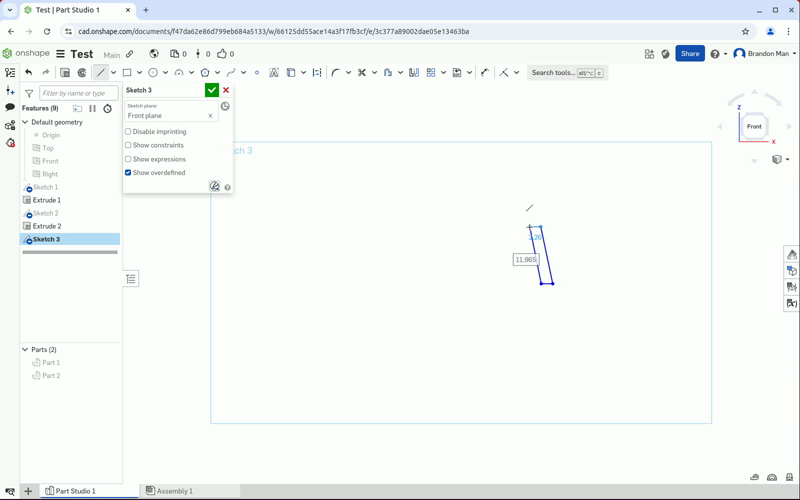
key_up(shift)
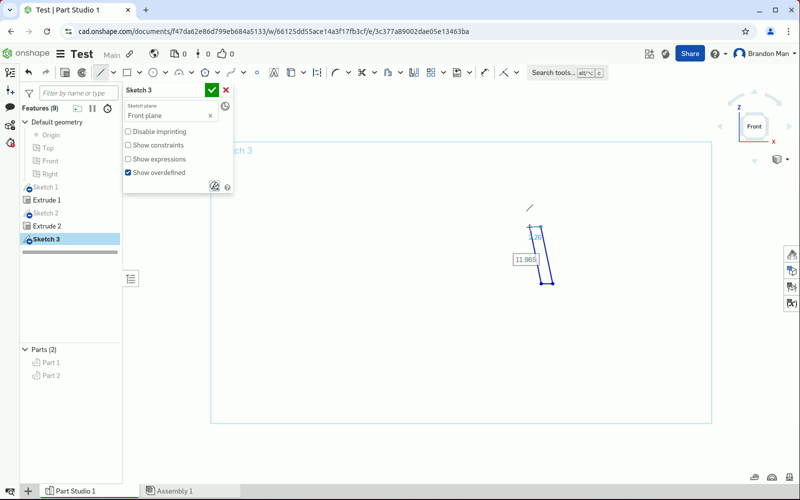
click(529, 226)
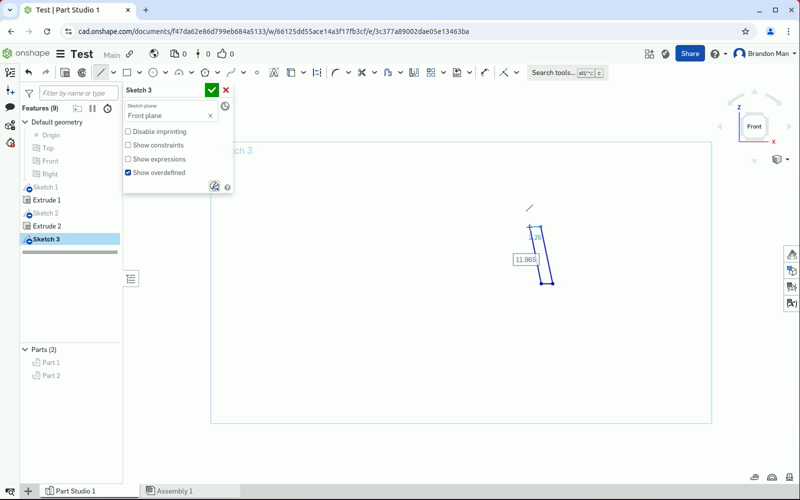
key(esc)
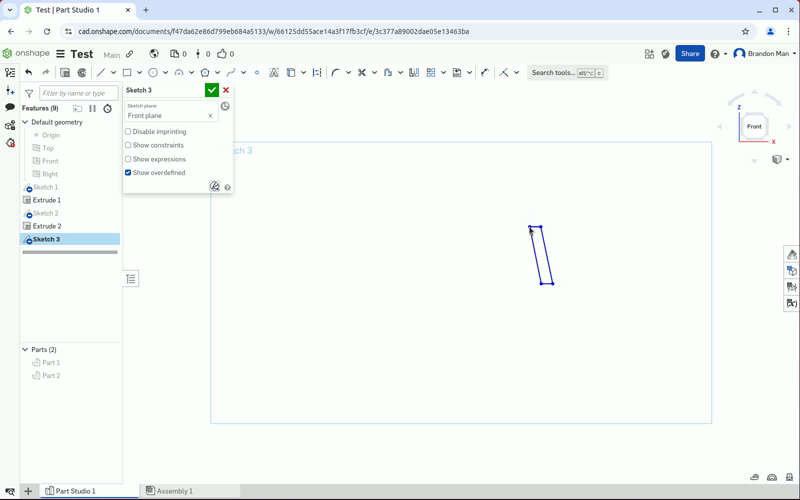
mouse_move(548, 270)
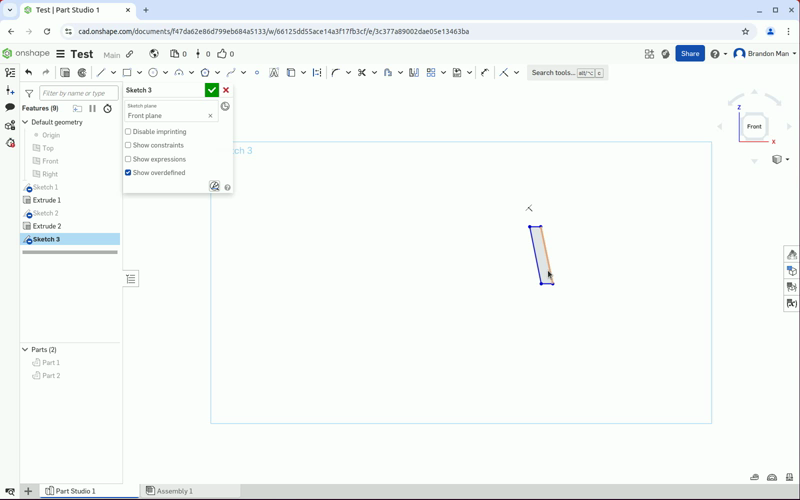
scroll(6)
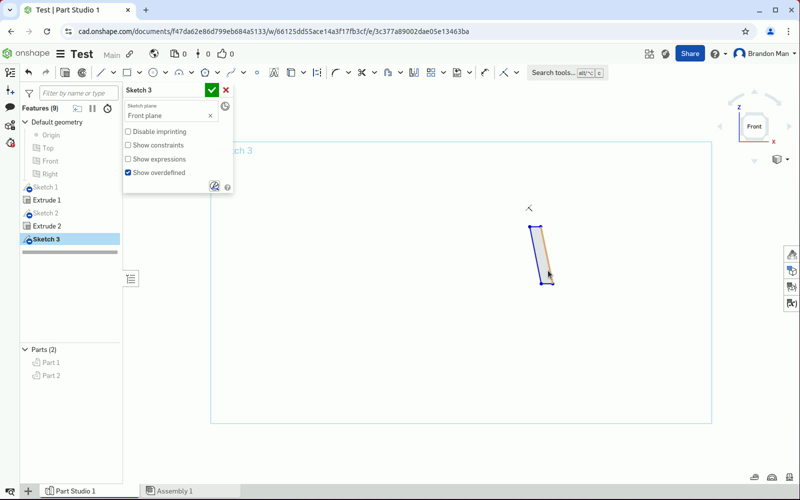
scroll(6)
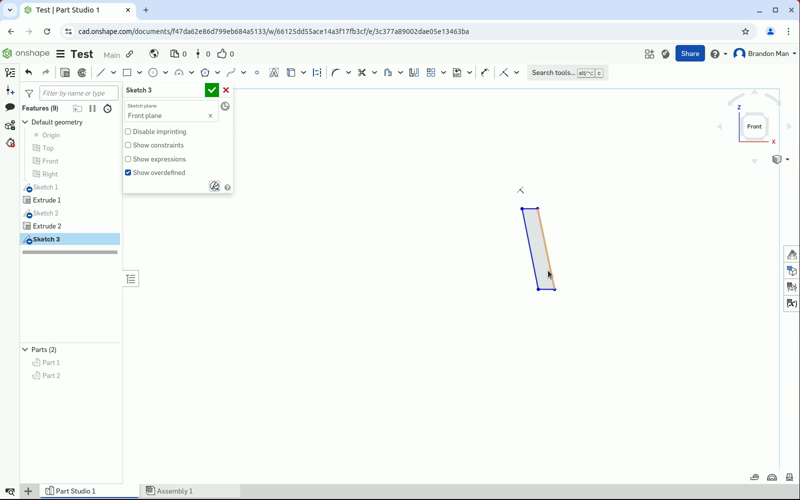
scroll(6)
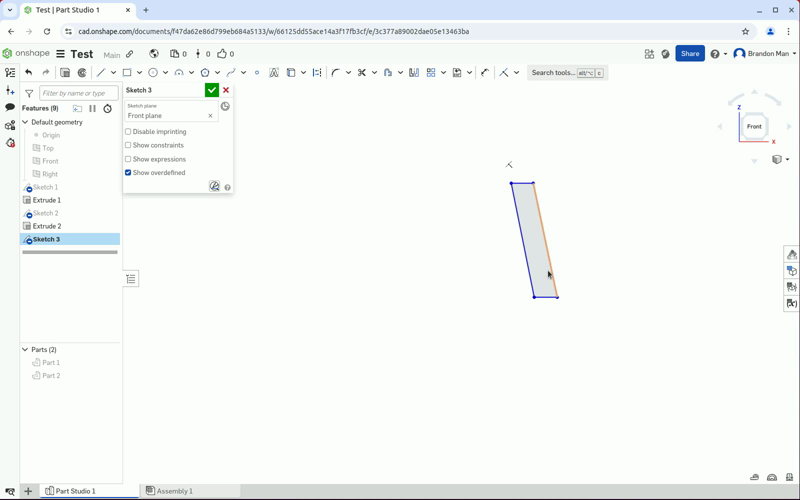
scroll(6)
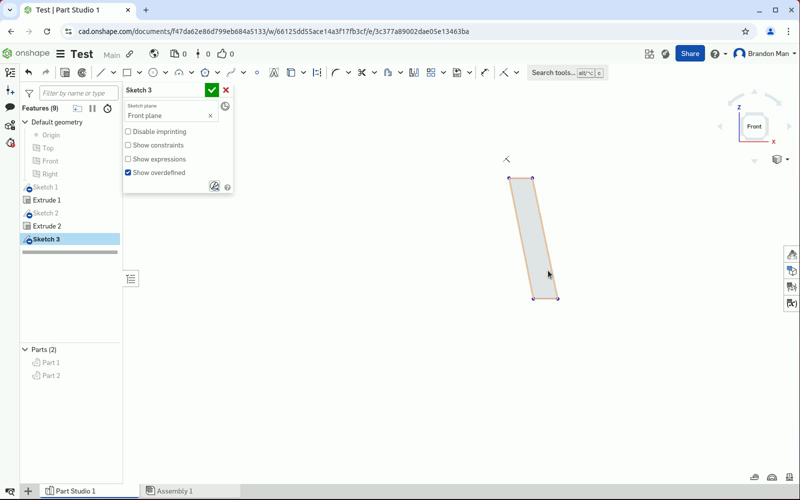
scroll(6)
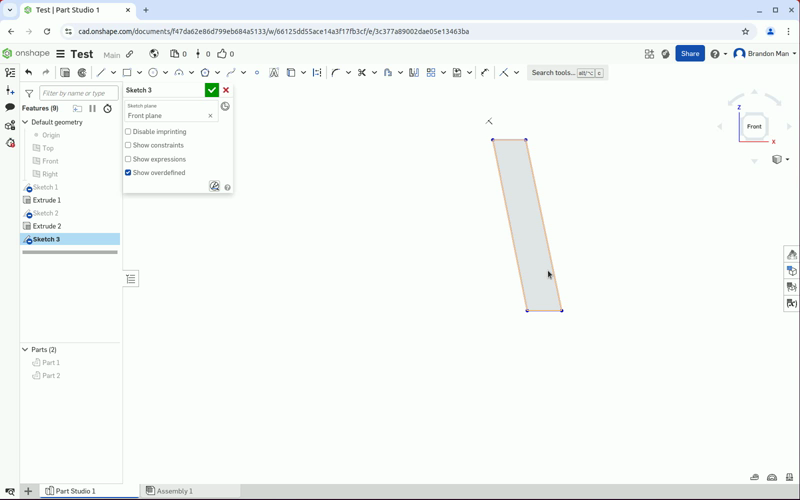
scroll(6)
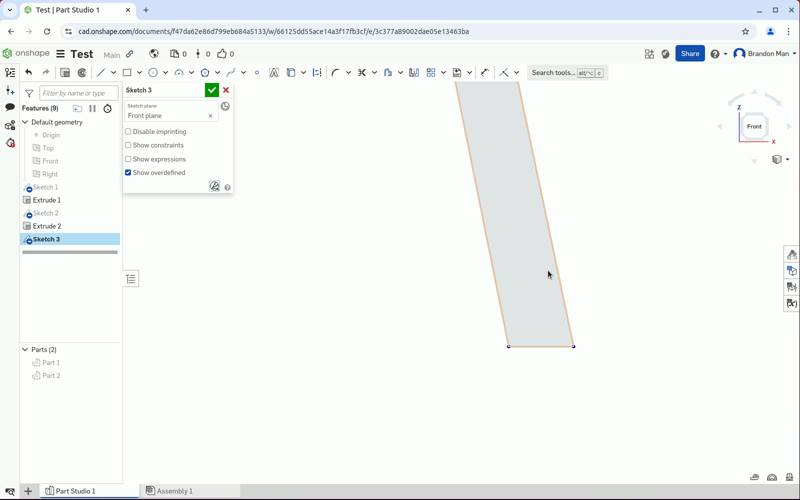
scroll(6)
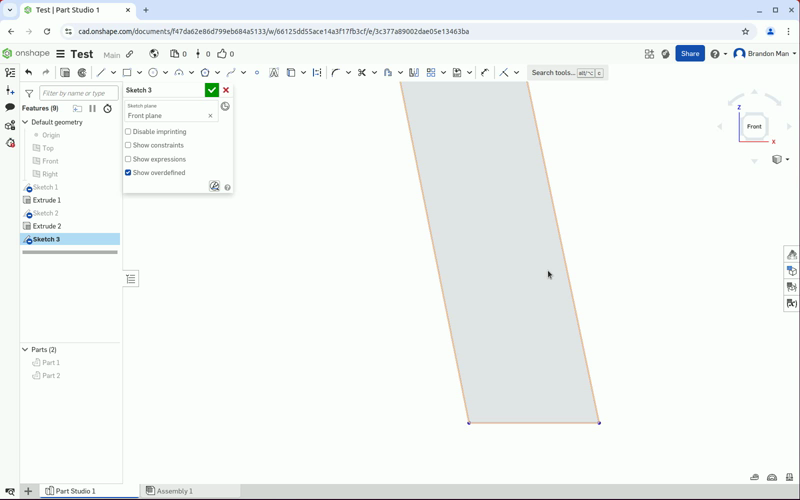
click(548, 270)
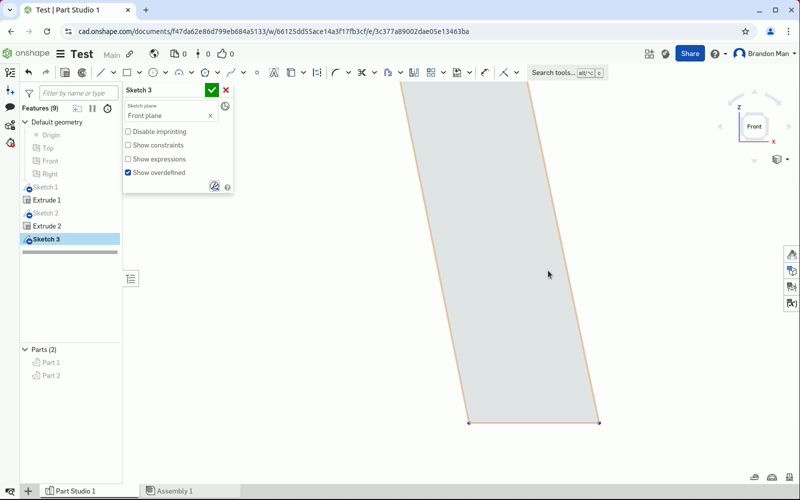
scroll(-6)
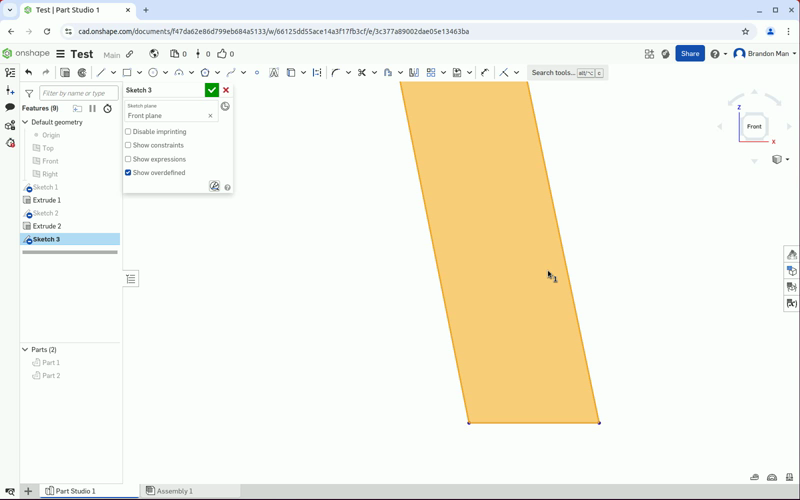
scroll(-6)
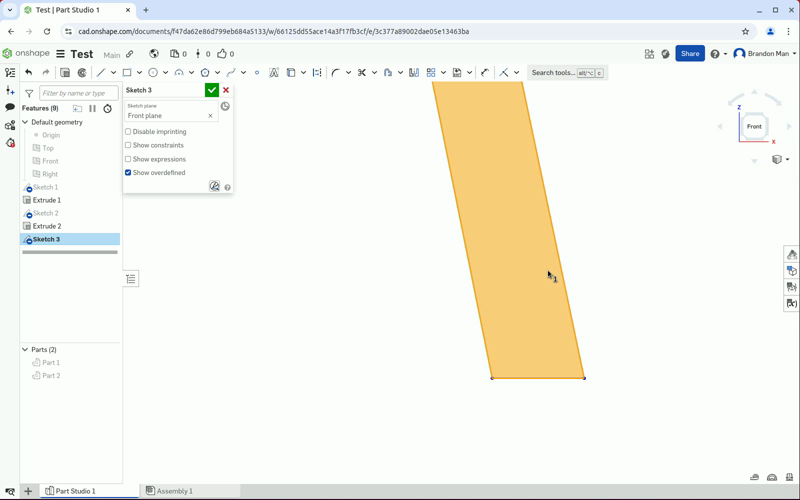
scroll(-6)
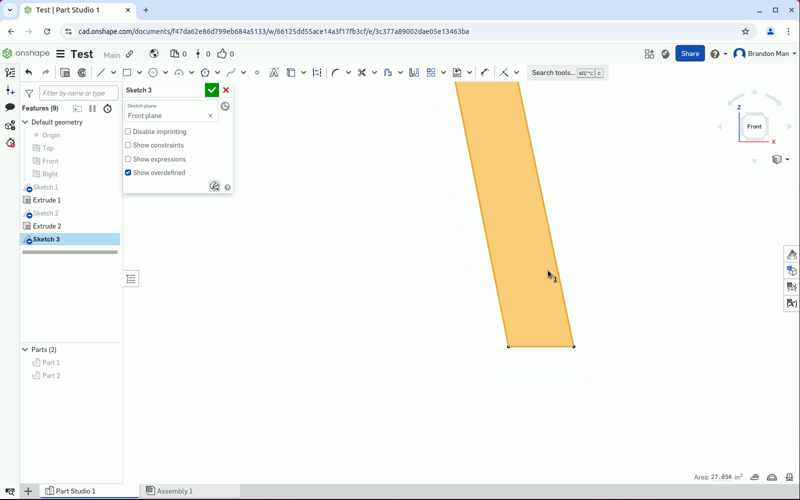
scroll(-6)
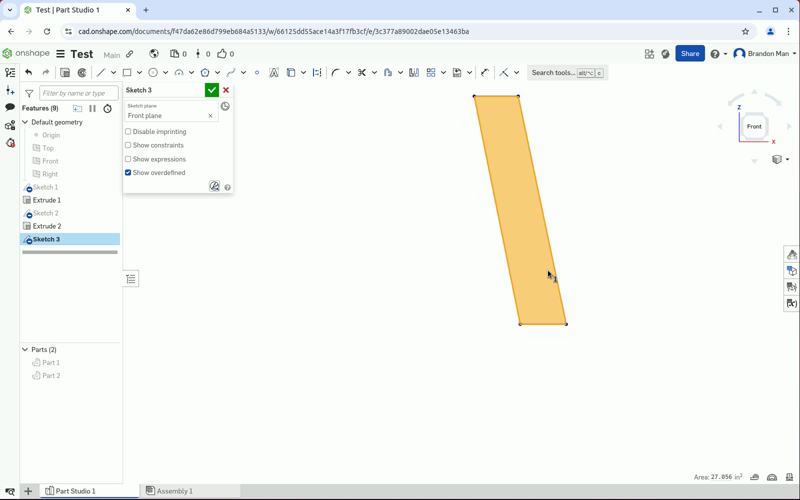
scroll(-6)
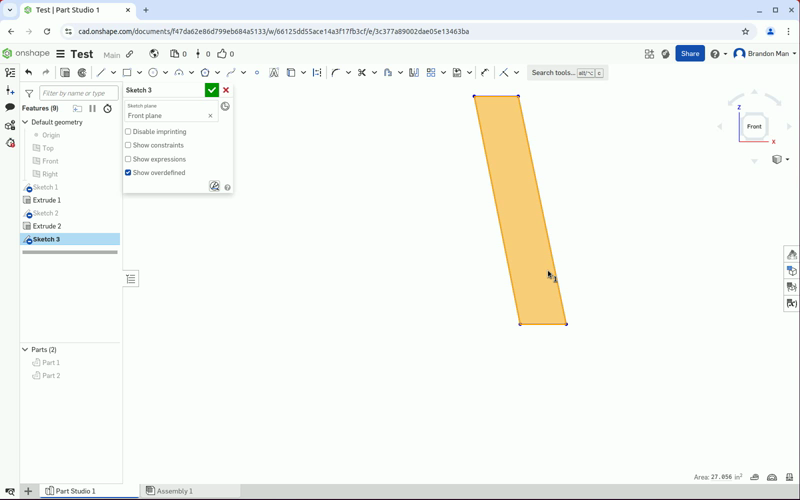
scroll(-6)
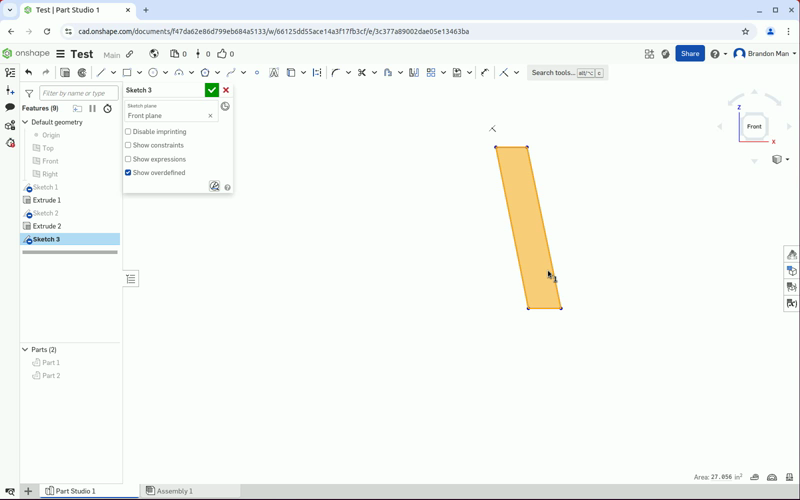
scroll(-6)
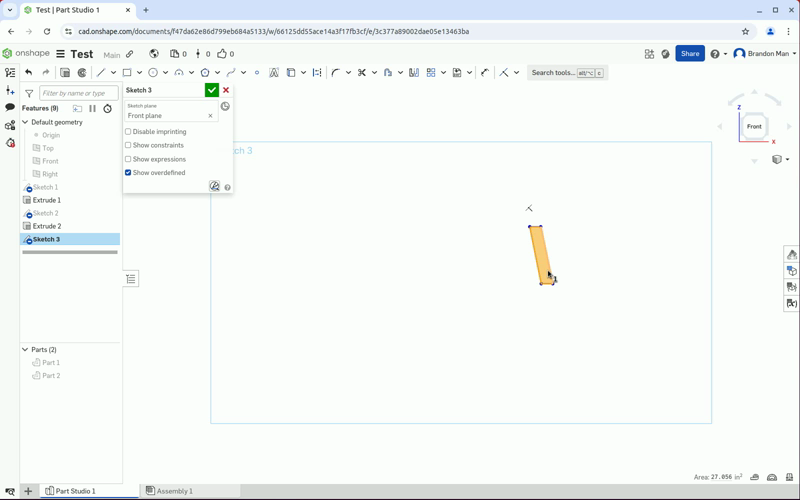
mouse_move(73, 352)
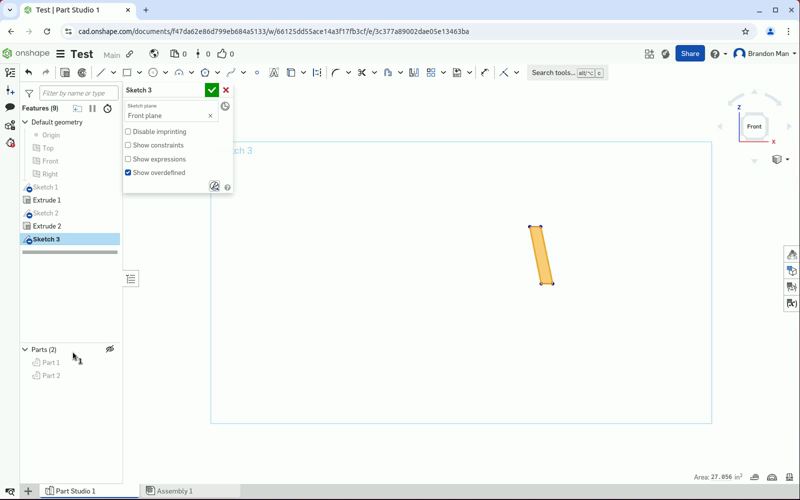
key(shift+y)
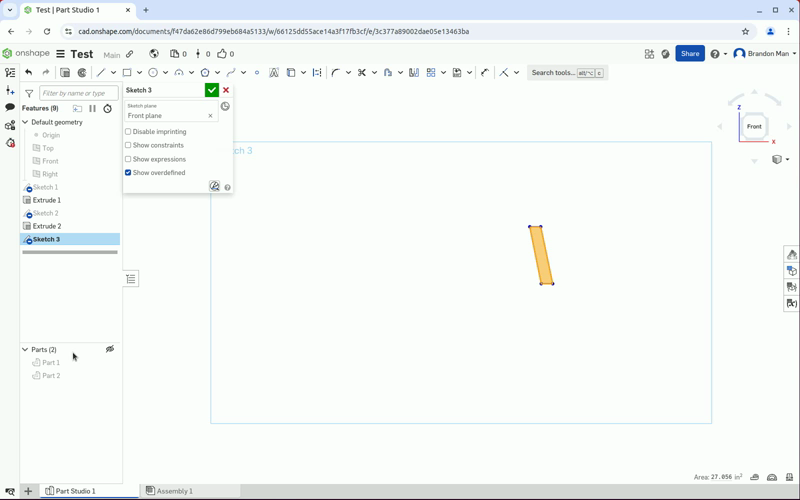
key(shift+e)
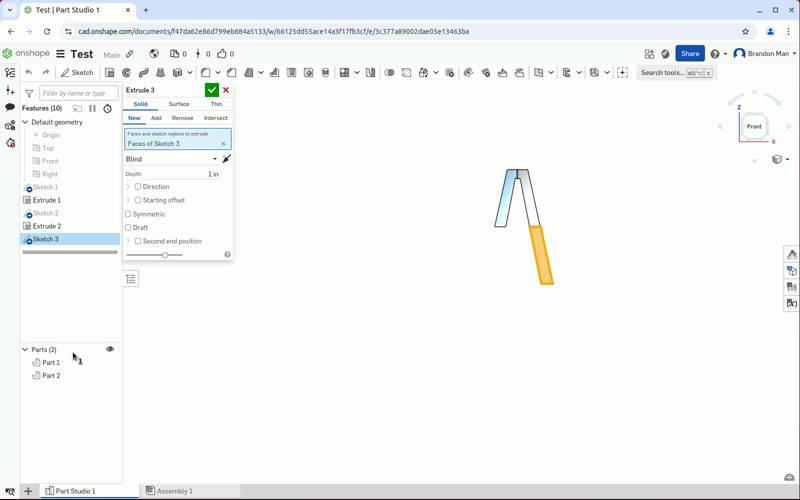
mouse_move(143, 106)
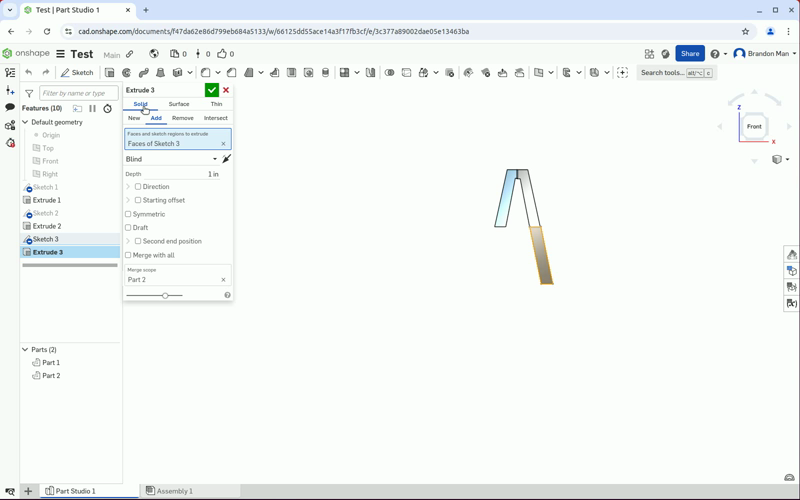
click(143, 106)
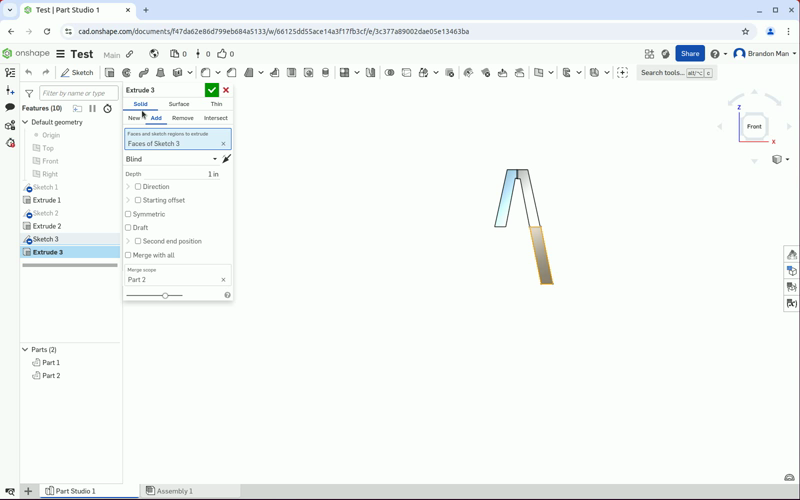
mouse_move(137, 120)
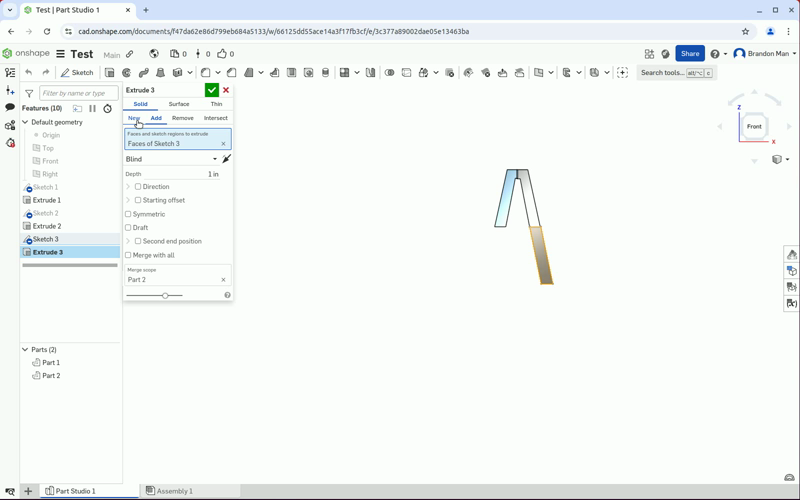
click(137, 120)
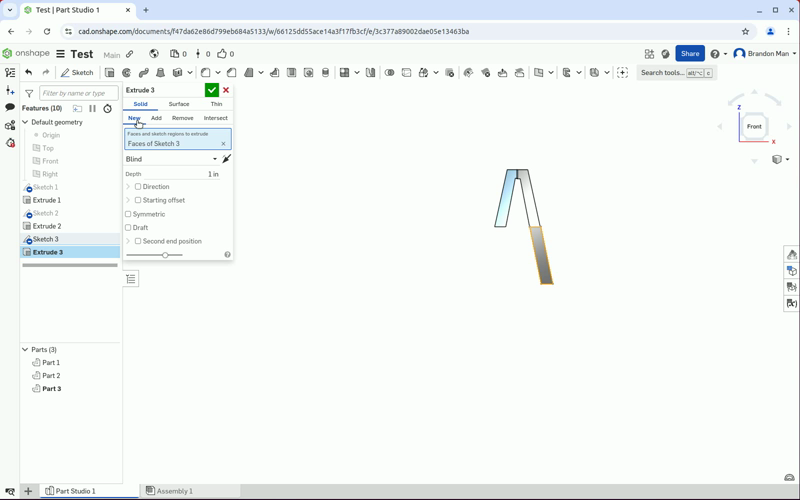
key(tab, 4)
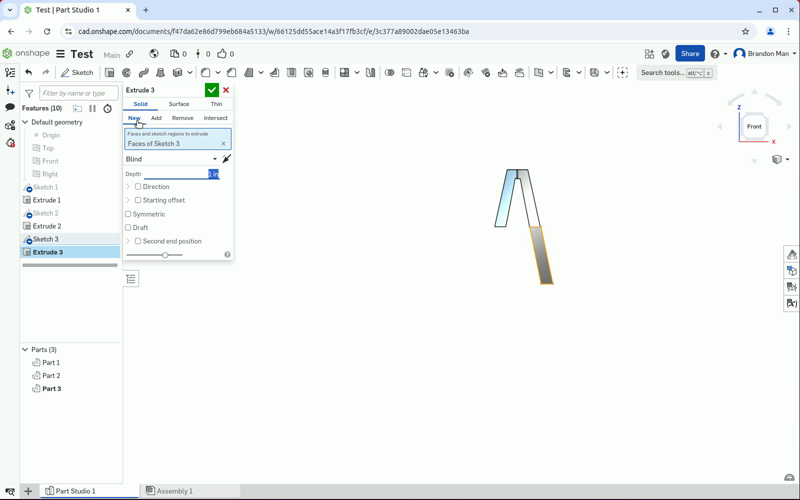
text(3.851)
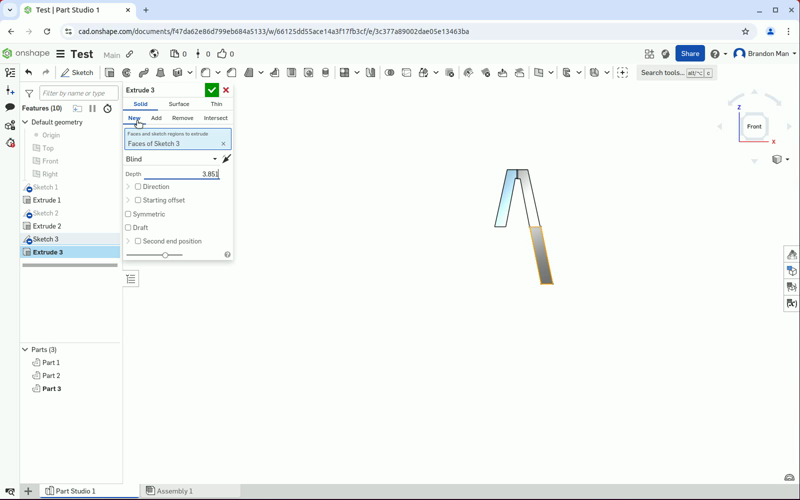
key(enter)
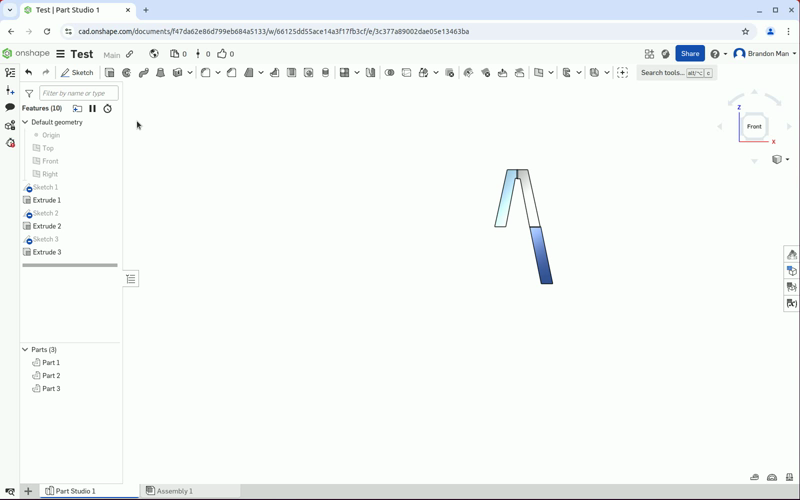
key(shift+h)
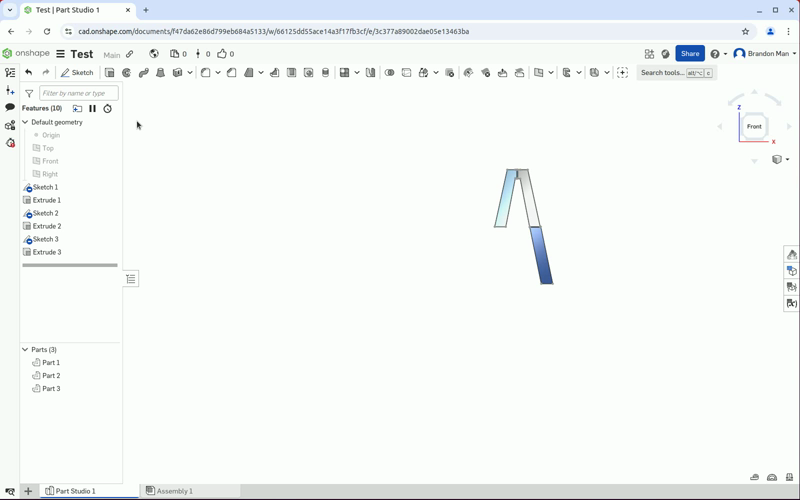
key(shift+h)
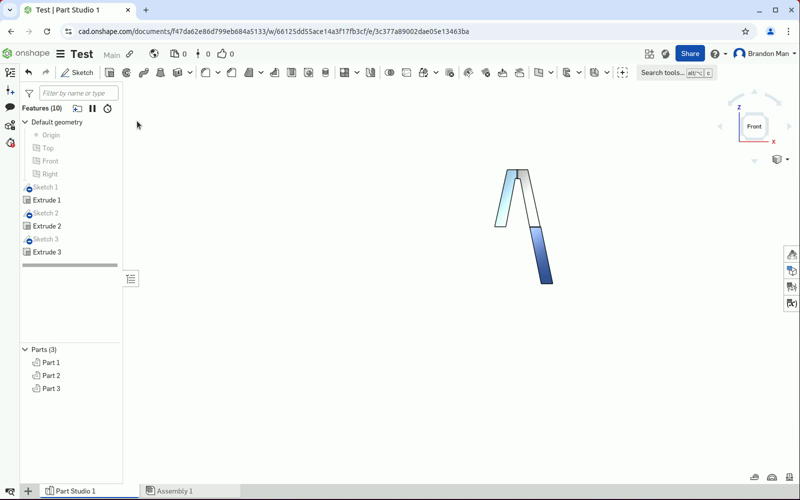
mouse_move(73, 189)
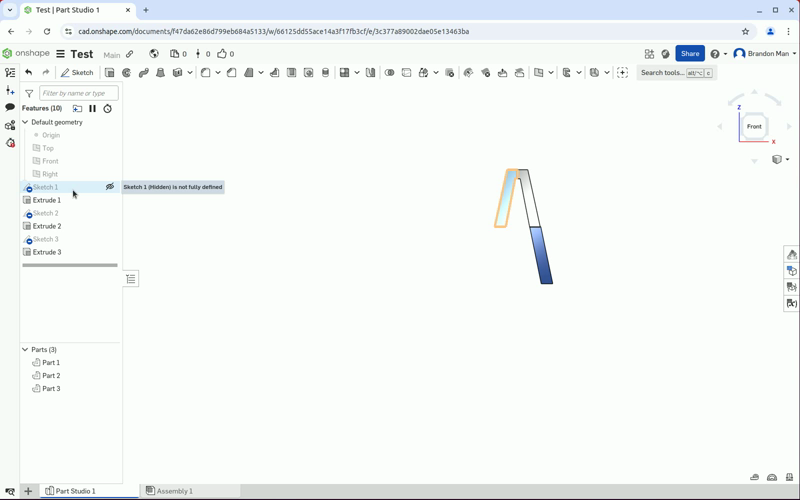
click(73, 189)
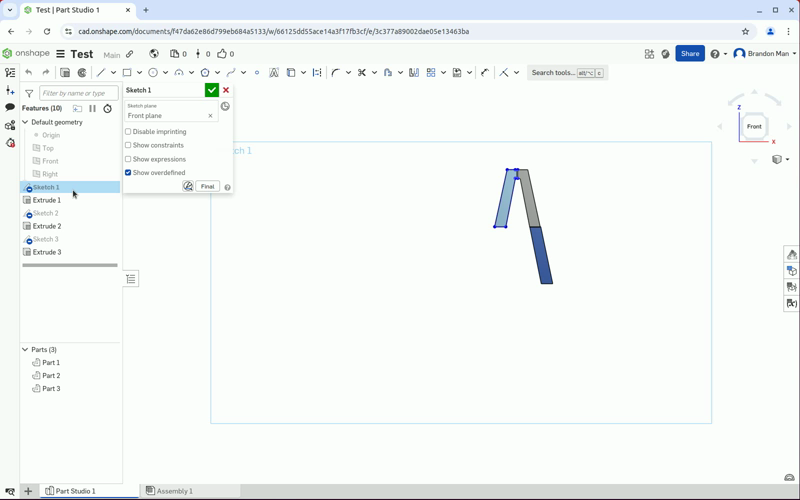
mouse_move(229, 92)
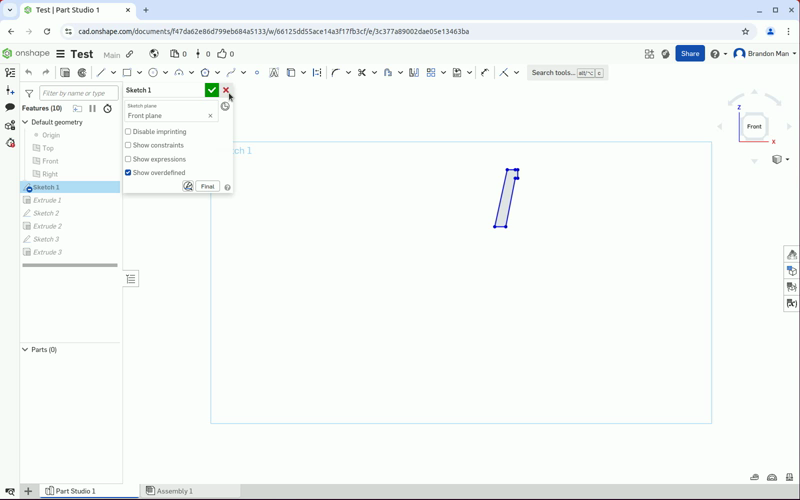
click(229, 92)
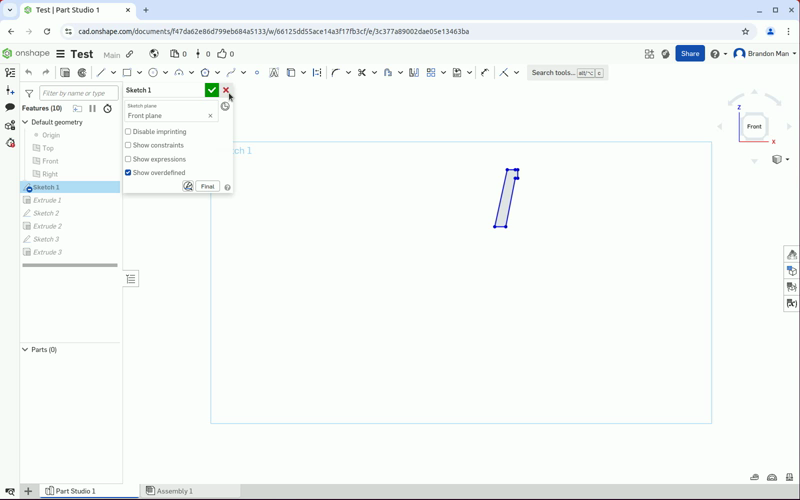
key(shift+s)
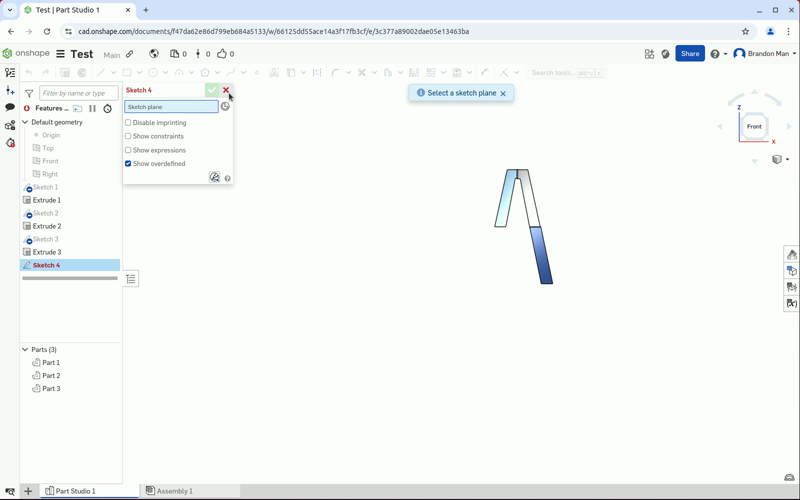
mouse_move(73, 163)
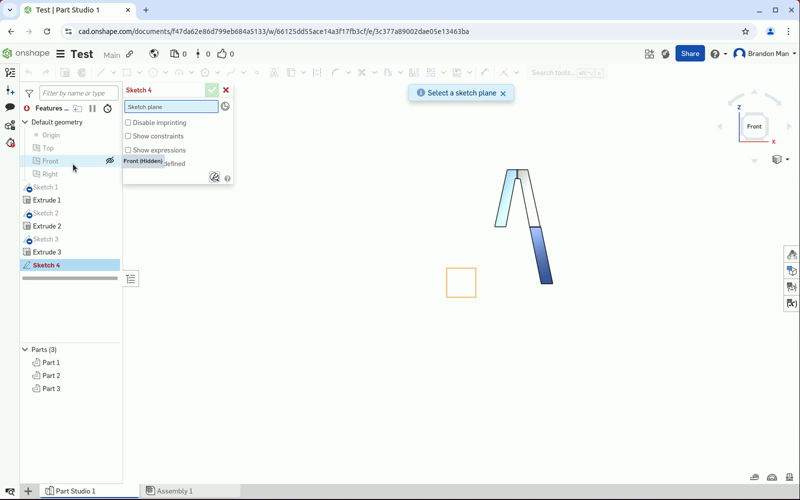
click(73, 163)
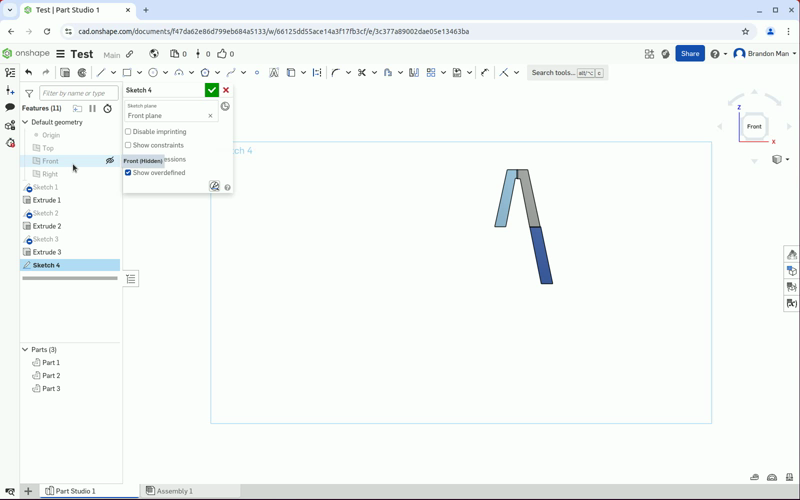
mouse_move(73, 352)
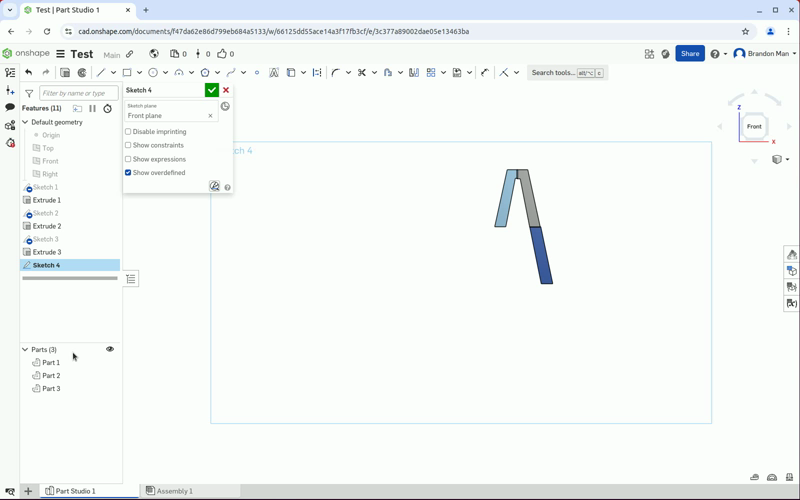
key(y)
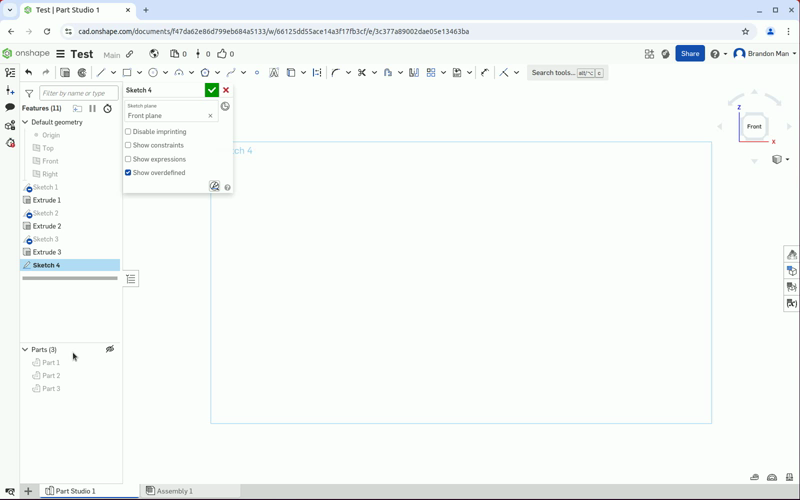
key(l)
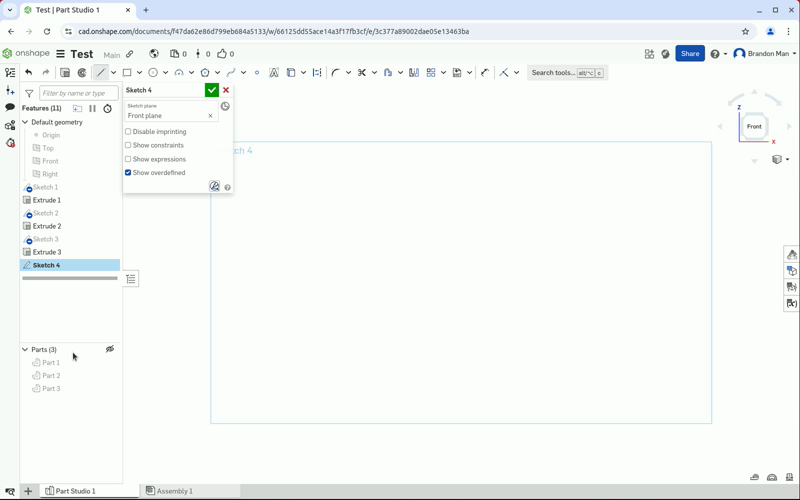
key_down(shift)
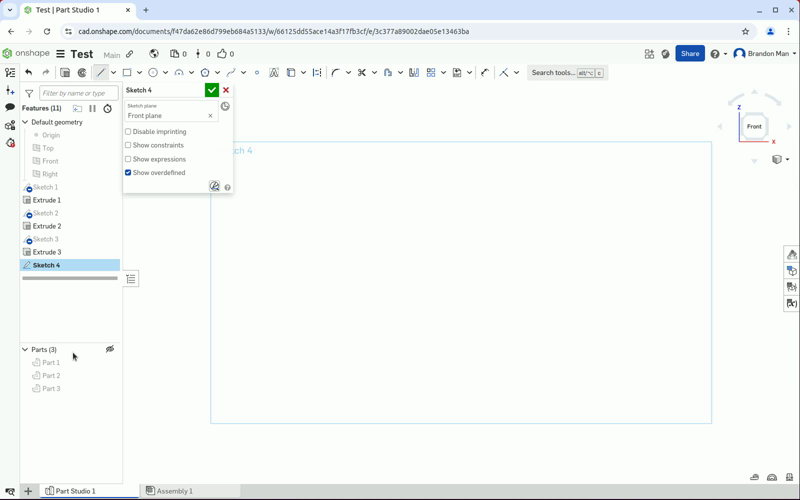
mouse_move(481, 282)
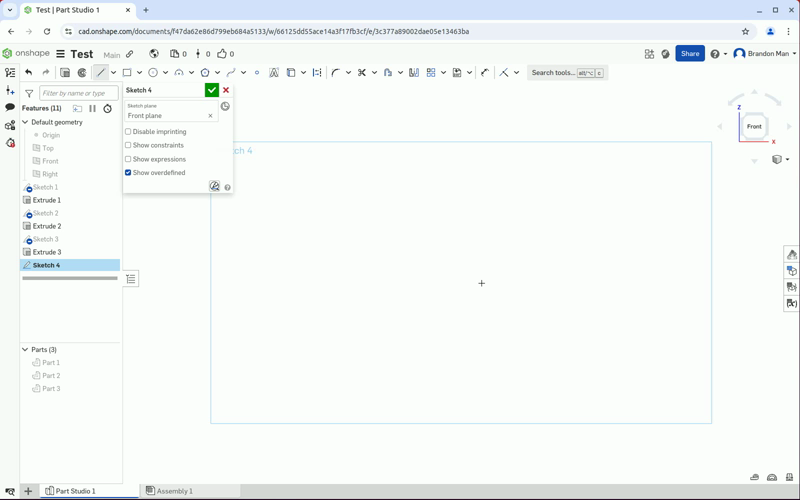
click(481, 282)
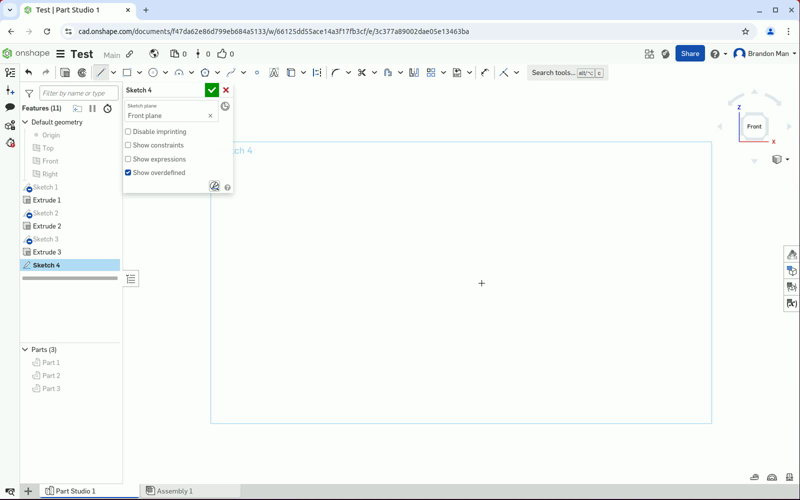
key_up(shift)
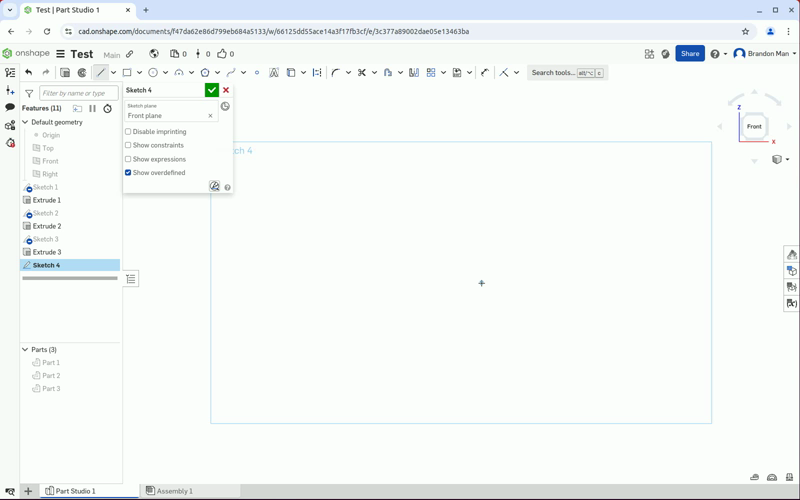
key_down(shift)
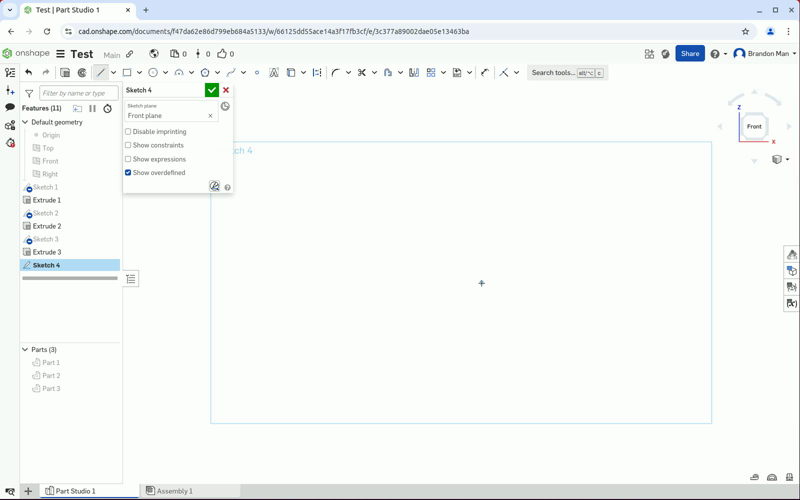
mouse_move(511, 282)
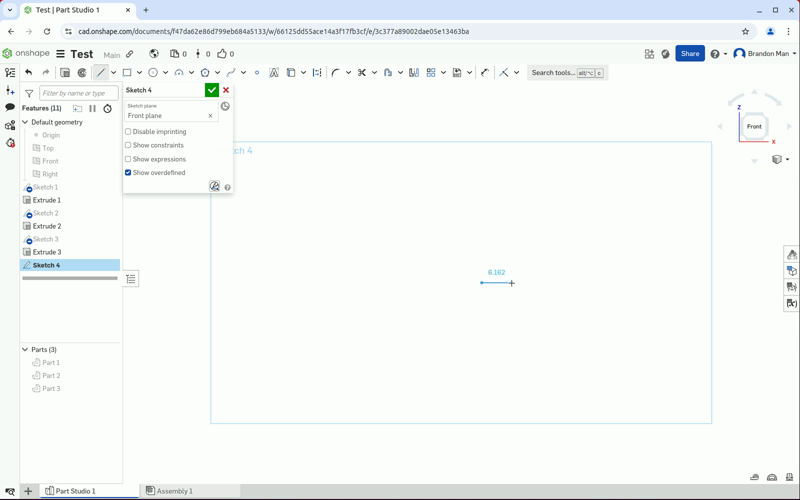
mouse_move(489, 282)
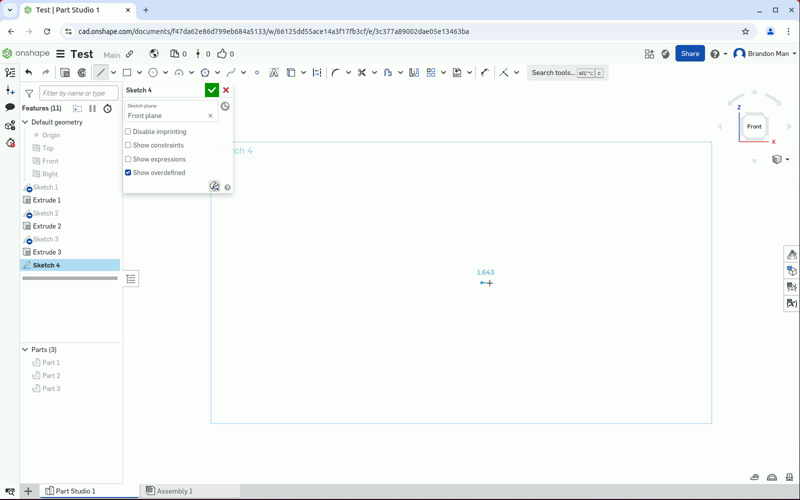
click(489, 282)
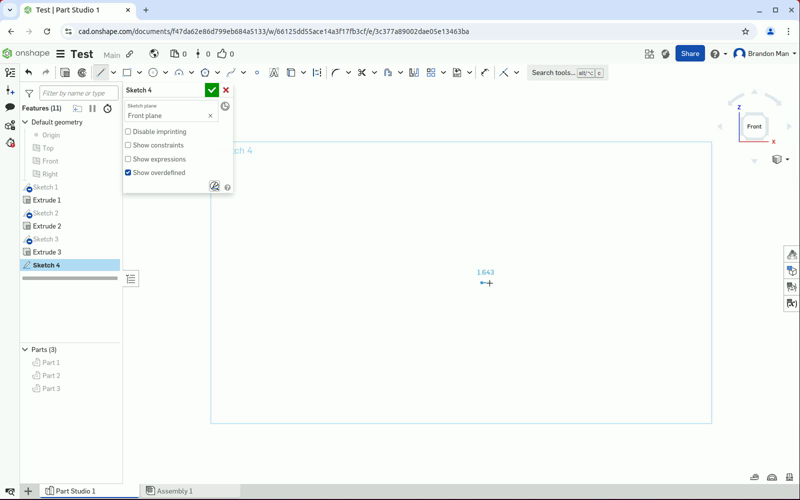
key_up(shift)
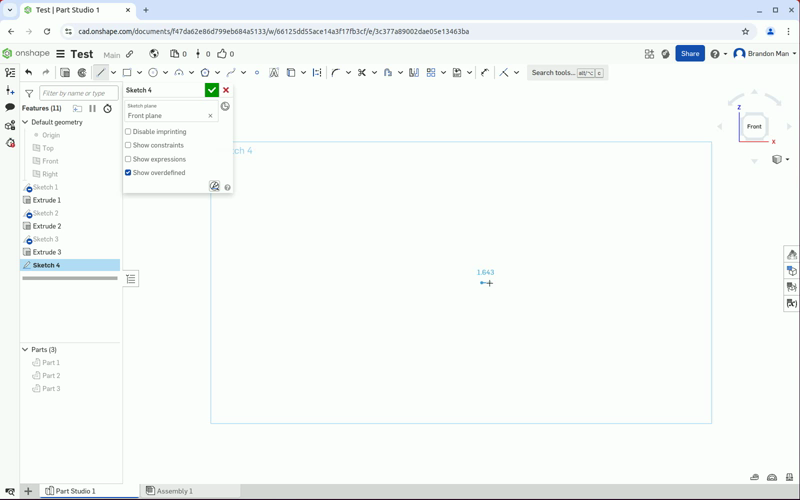
key_down(shift)
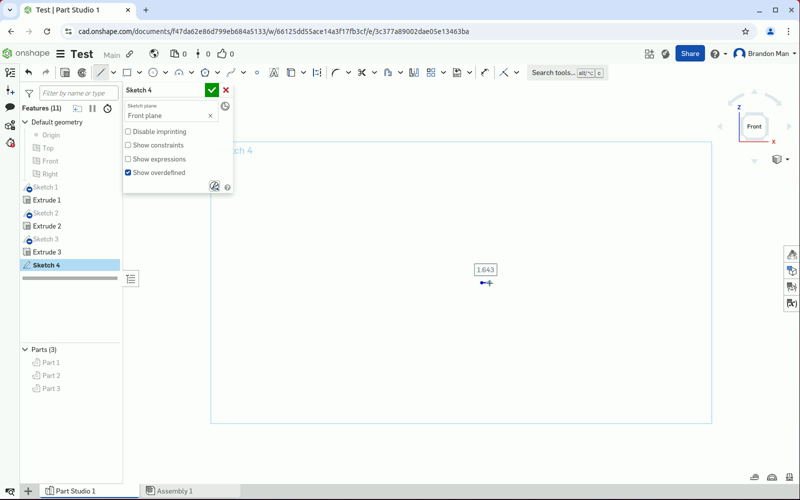
mouse_move(519, 282)
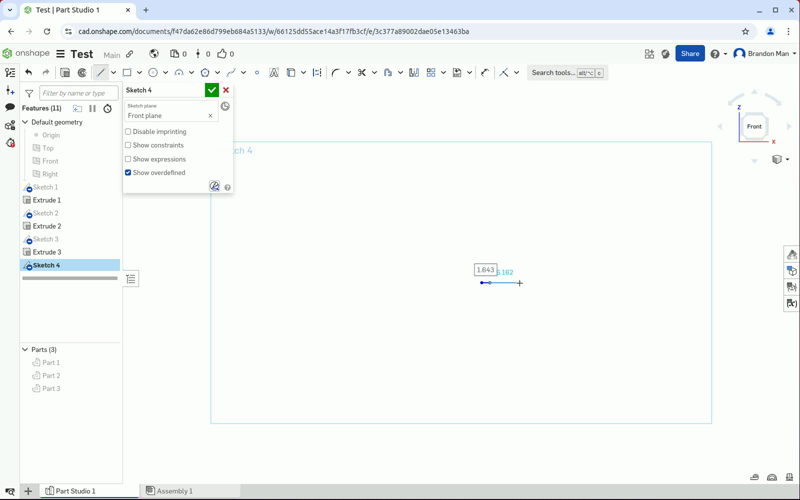
mouse_move(494, 282)
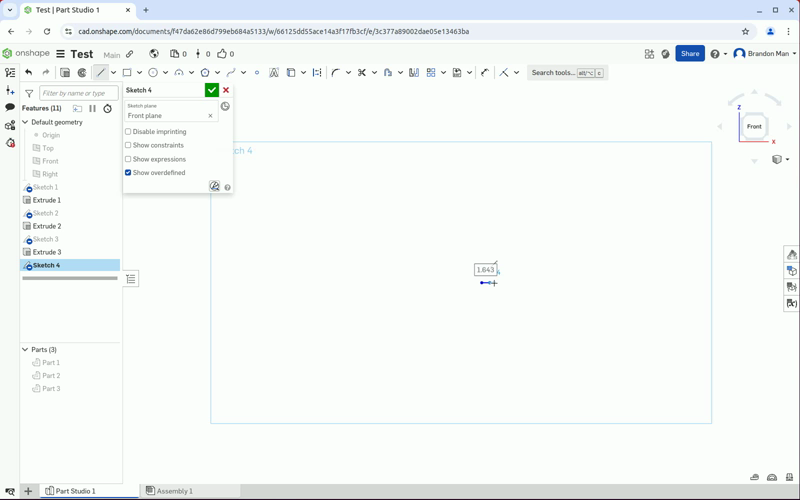
scroll(6)
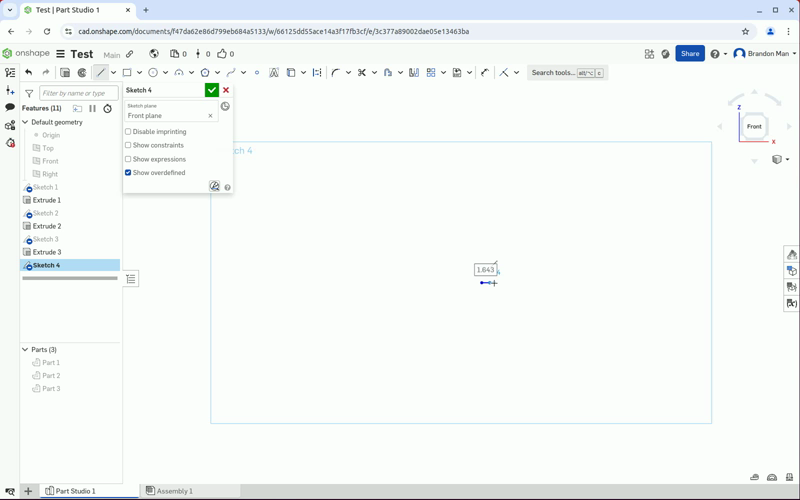
scroll(6)
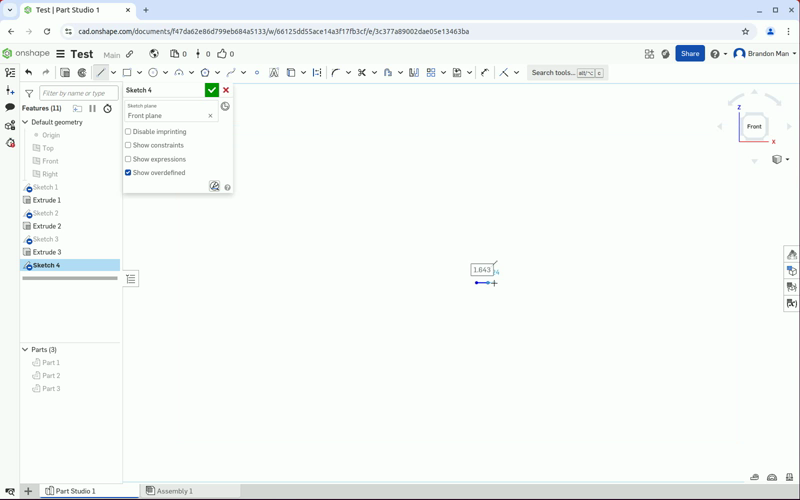
scroll(6)
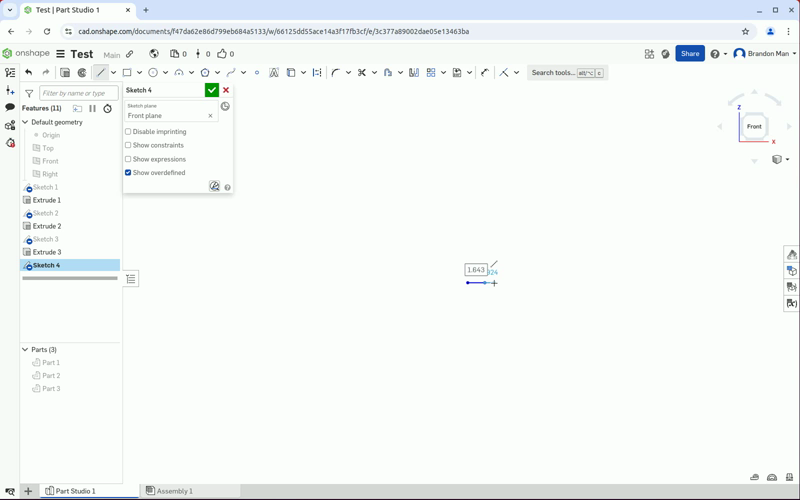
scroll(6)
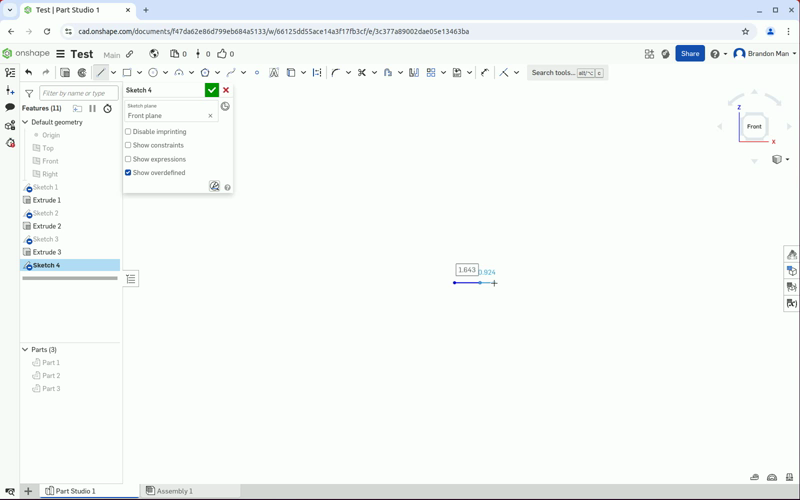
scroll(6)
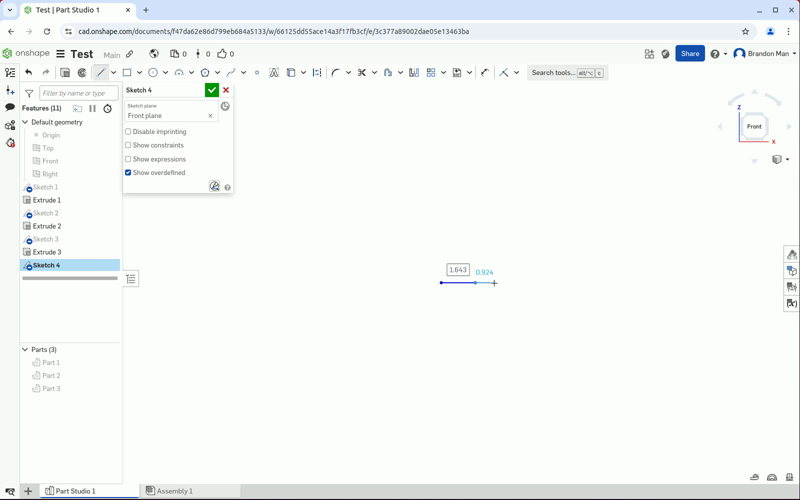
scroll(6)
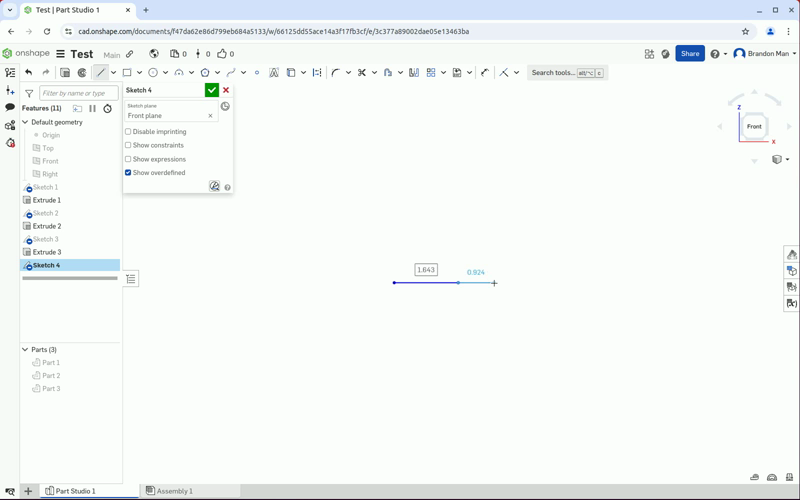
scroll(6)
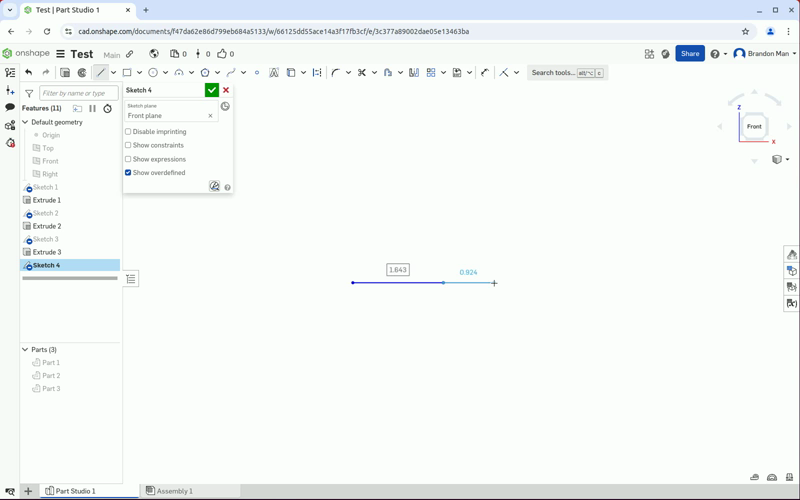
click(494, 282)
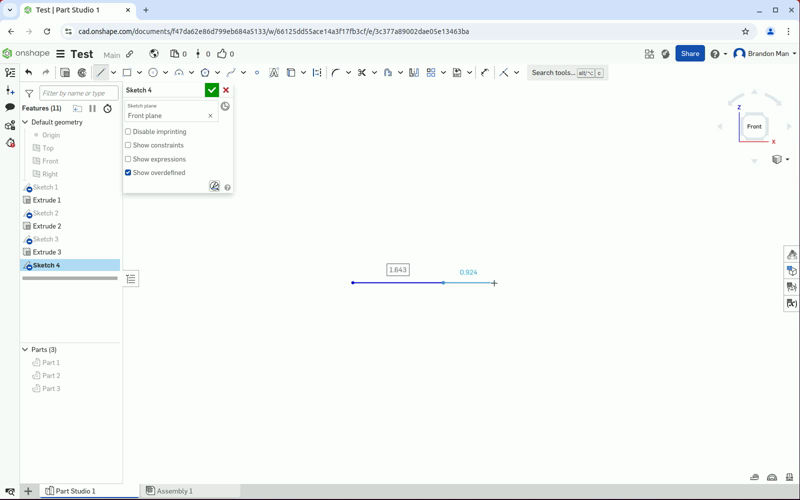
scroll(-6)
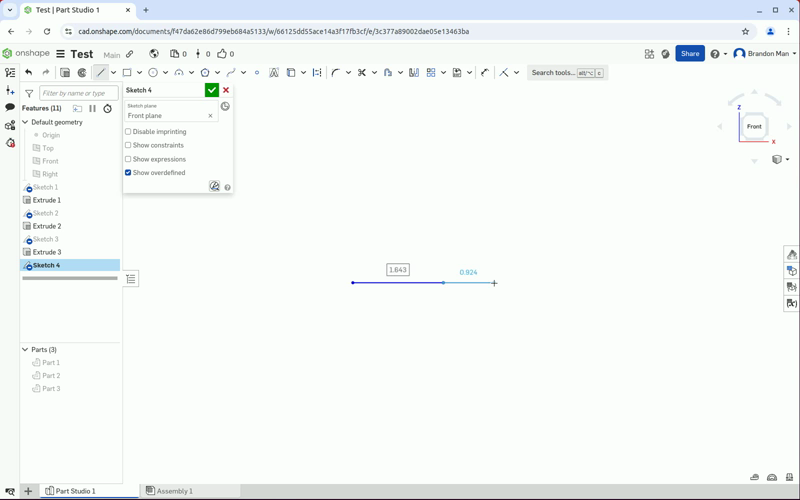
scroll(-6)
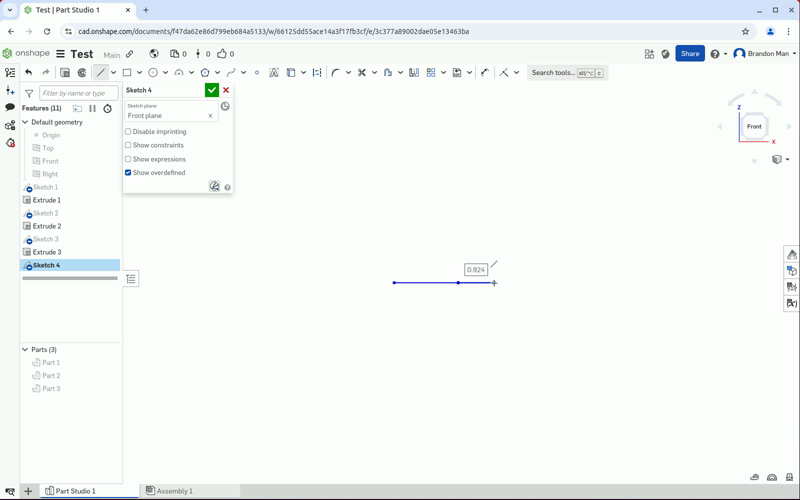
scroll(-6)
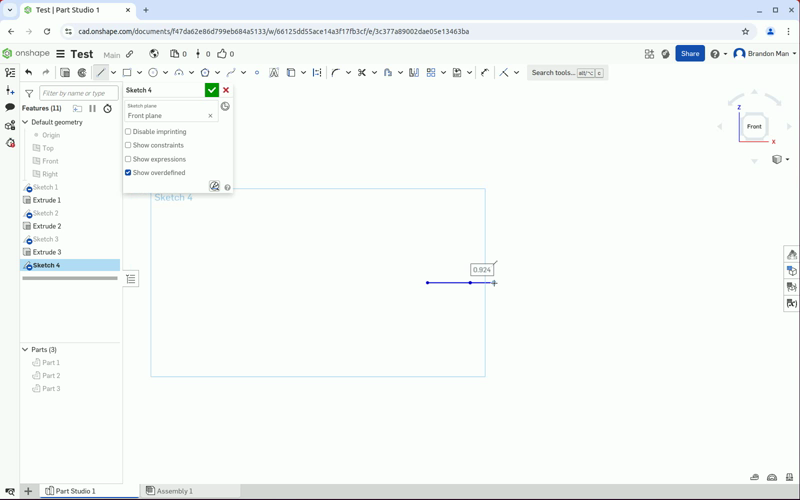
scroll(-6)
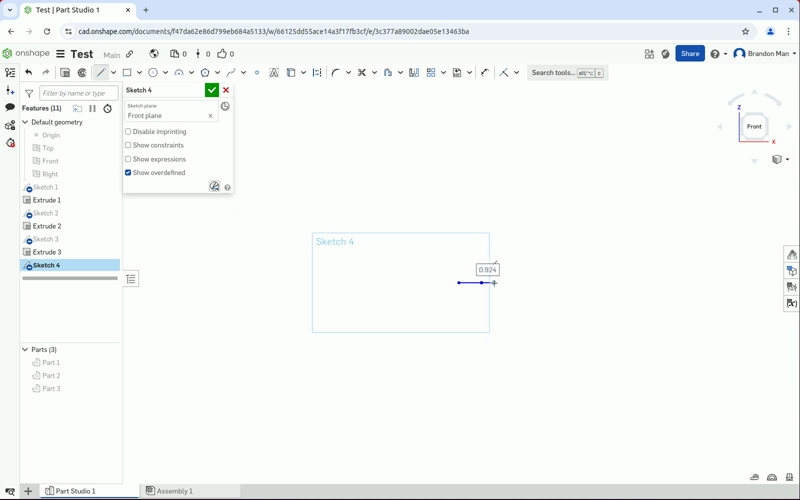
scroll(-6)
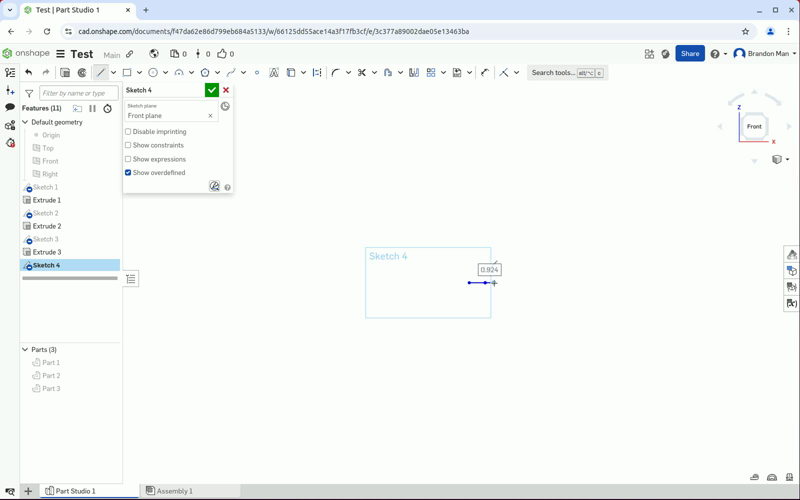
scroll(-6)
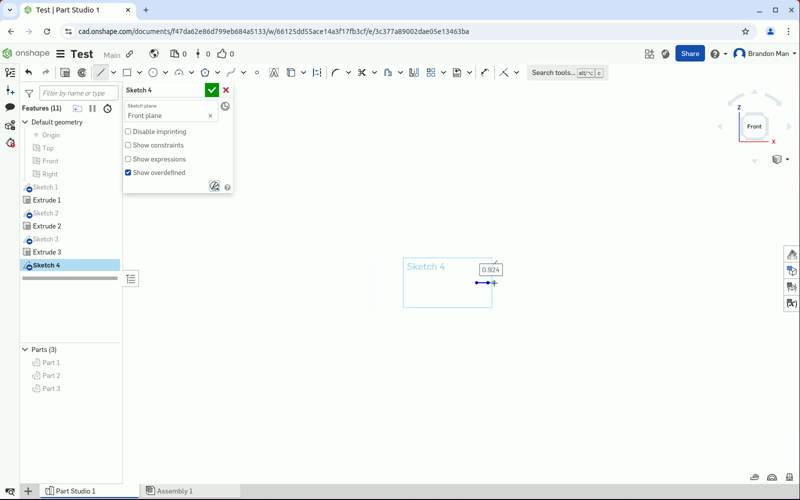
scroll(-6)
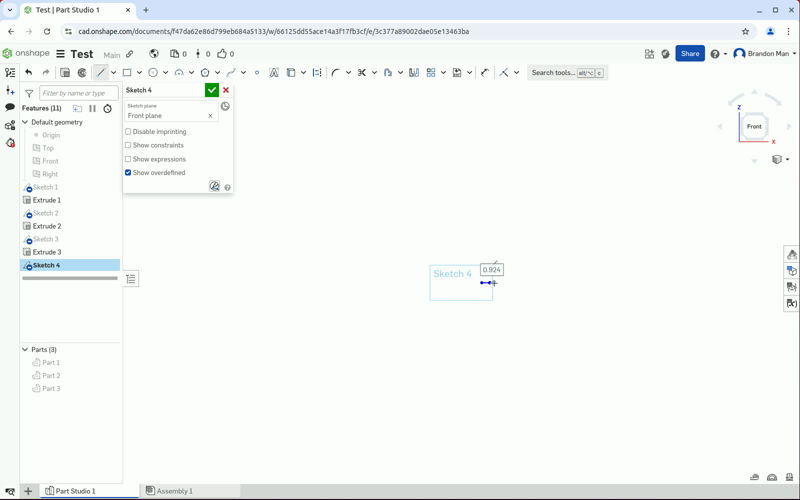
key_up(shift)
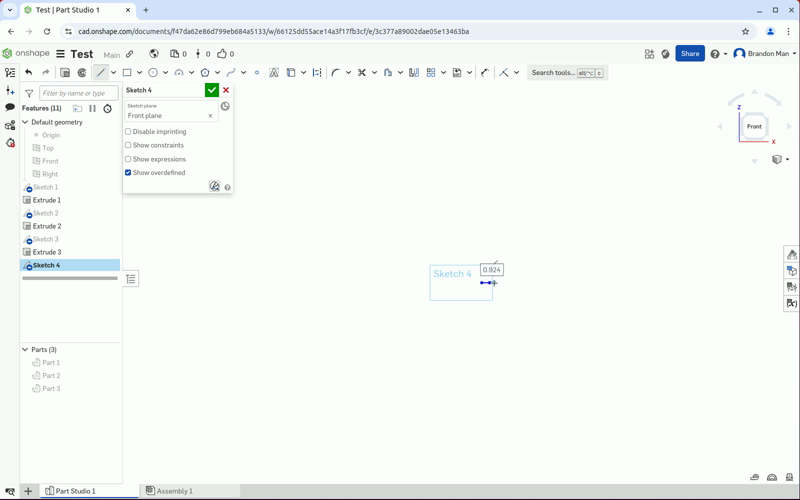
key_down(shift)
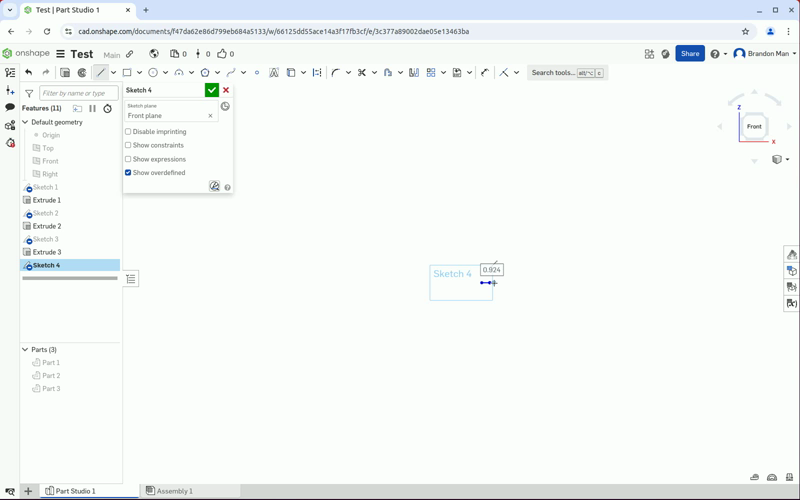
mouse_move(524, 282)
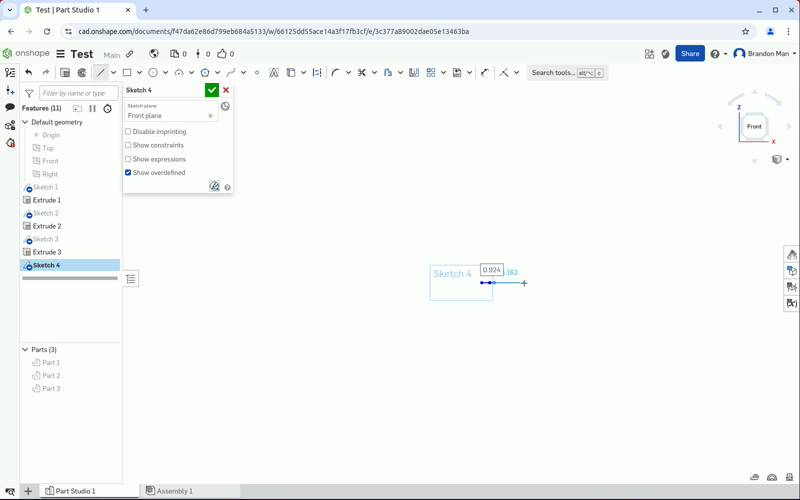
mouse_move(505, 226)
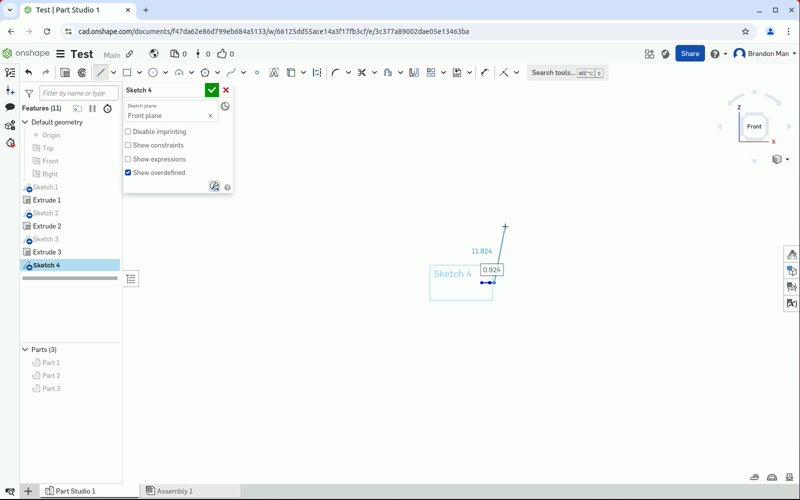
click(505, 226)
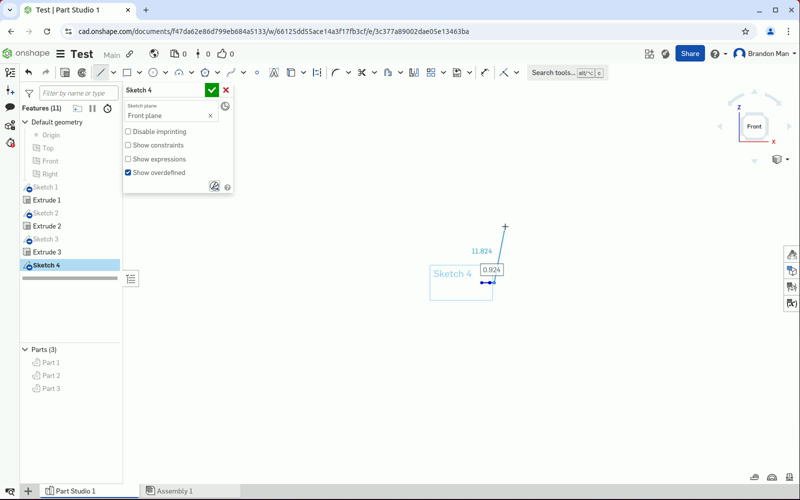
key_up(shift)
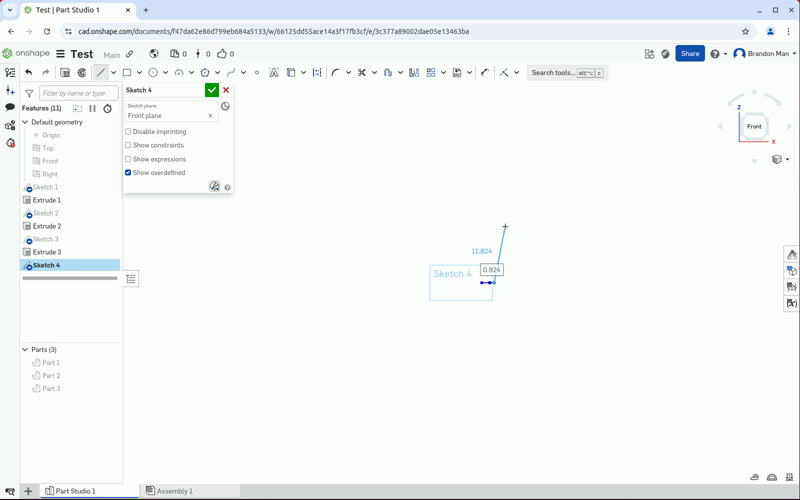
key_down(shift)
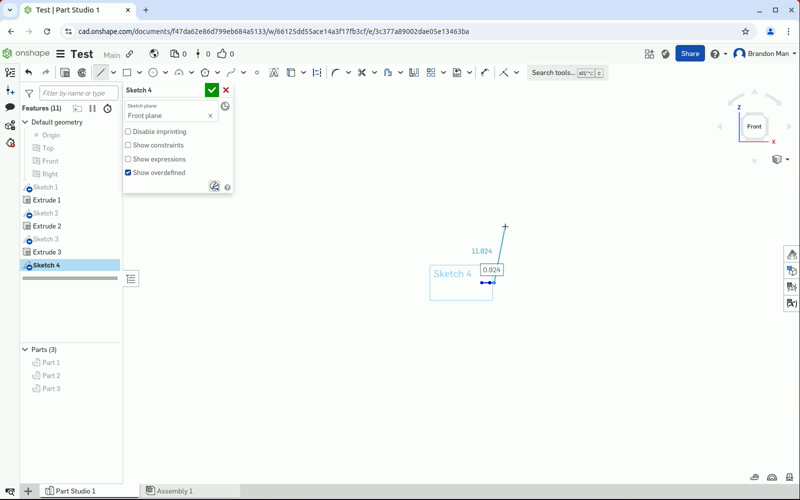
mouse_move(535, 226)
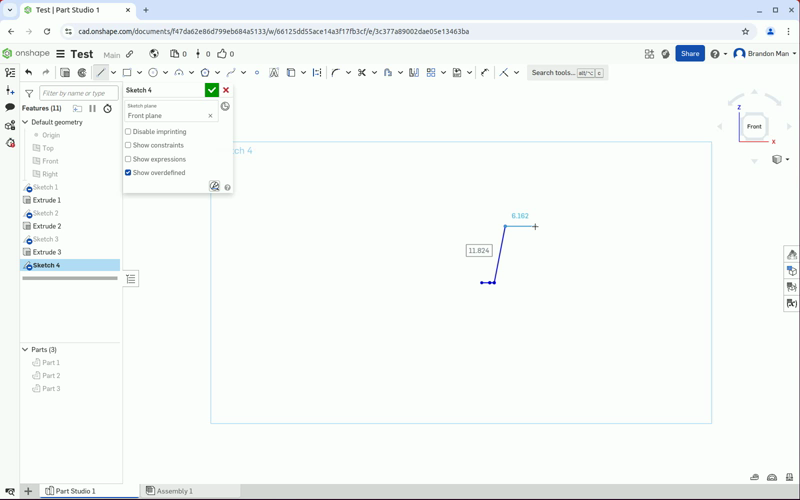
mouse_move(494, 226)
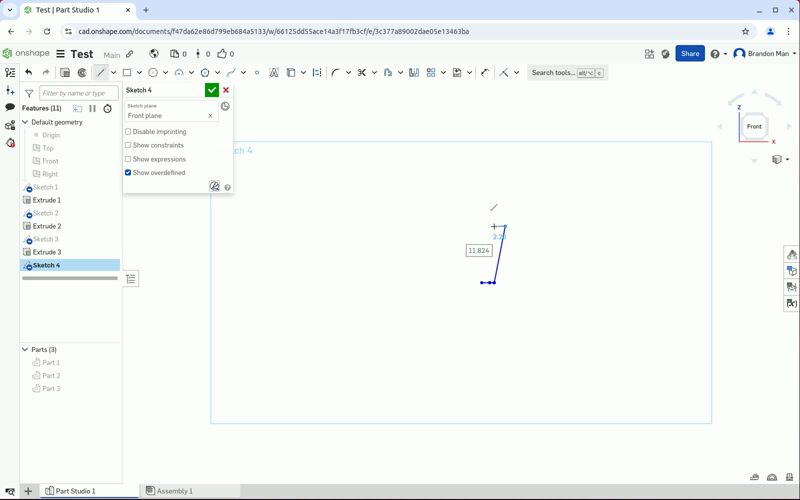
click(494, 226)
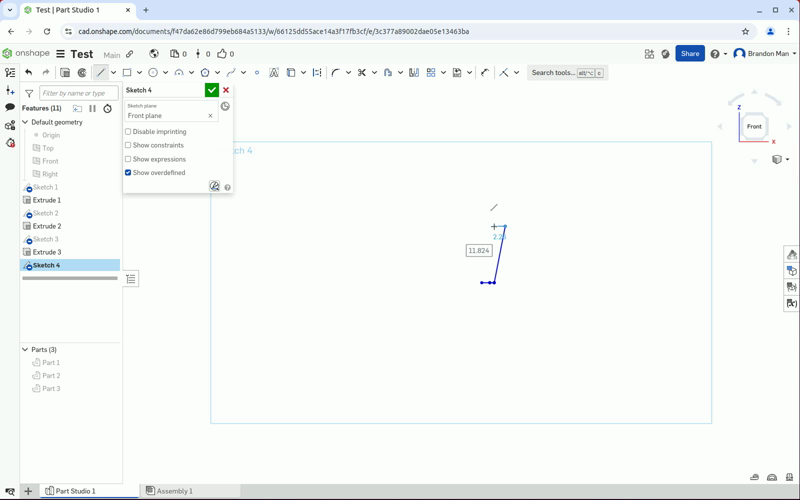
key_up(shift)
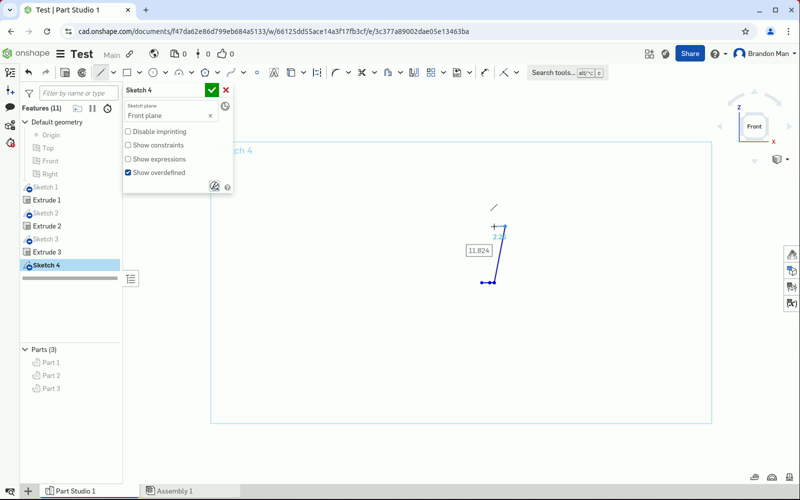
mouse_move(524, 226)
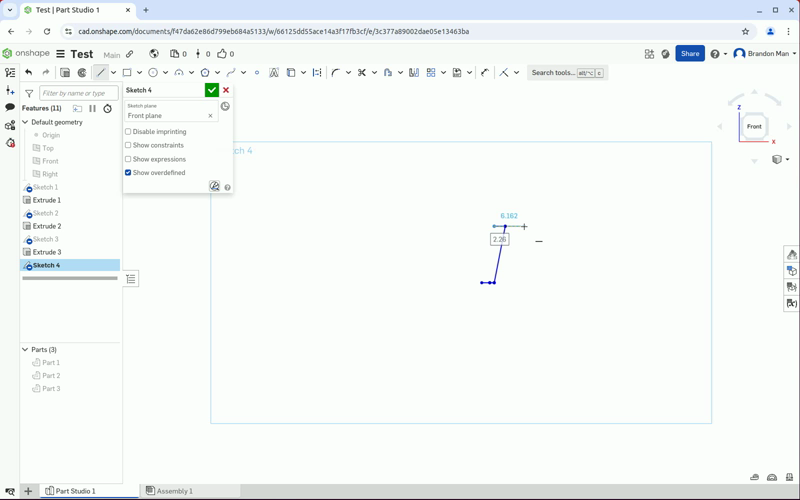
key_down(shift)
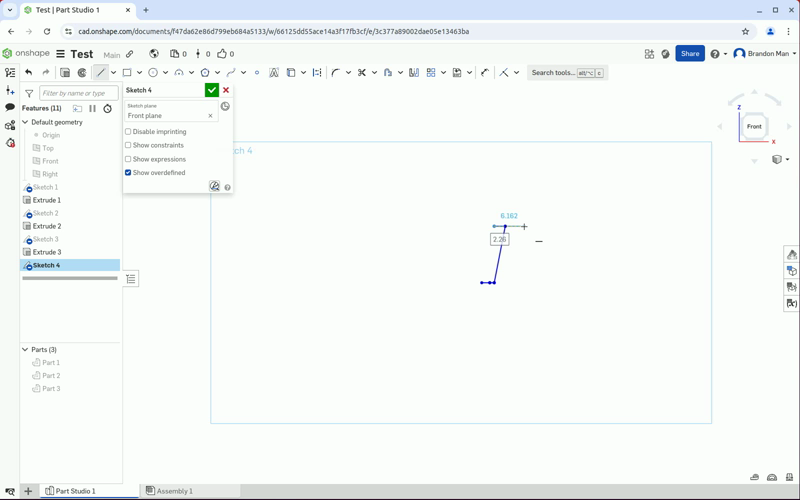
mouse_move(481, 282)
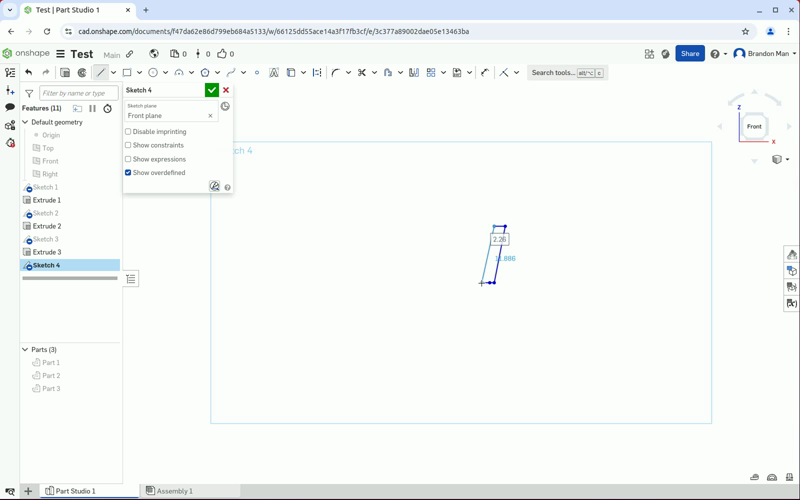
key_up(shift)
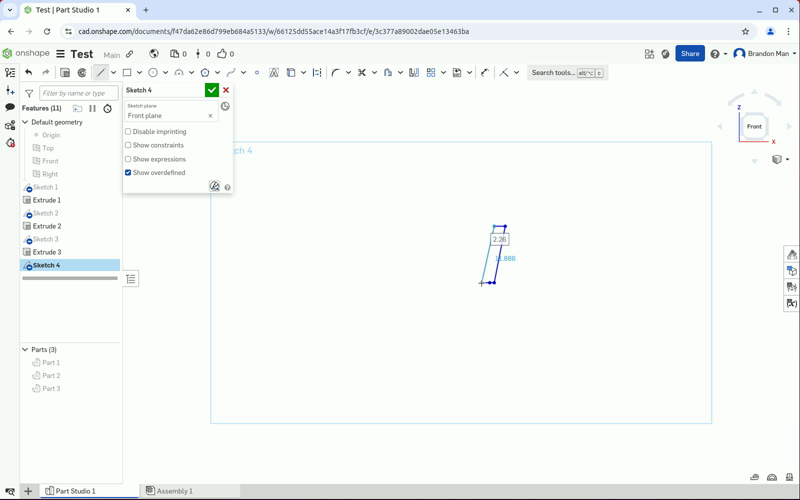
click(481, 282)
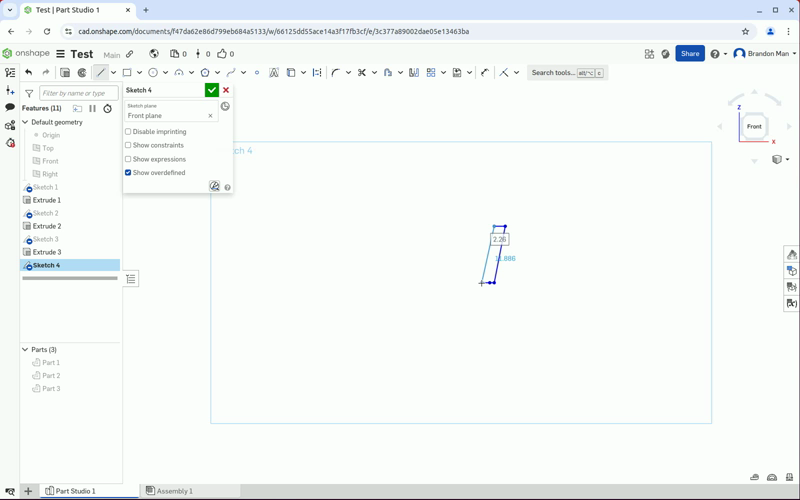
key(esc)
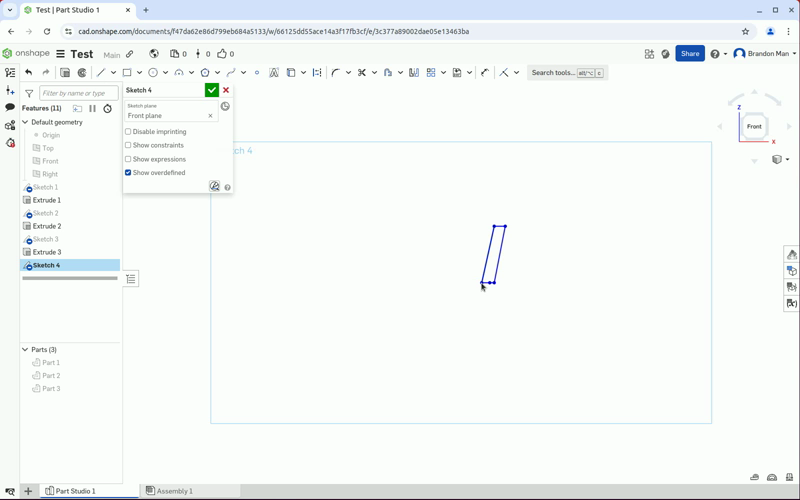
mouse_move(494, 277)
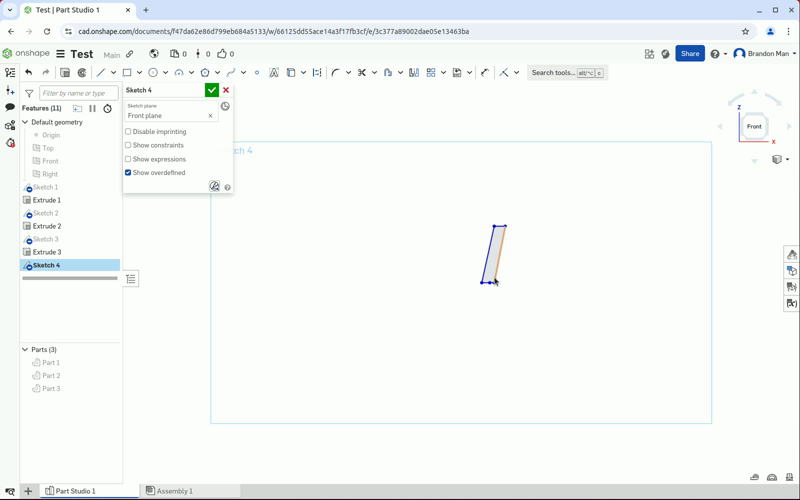
scroll(6)
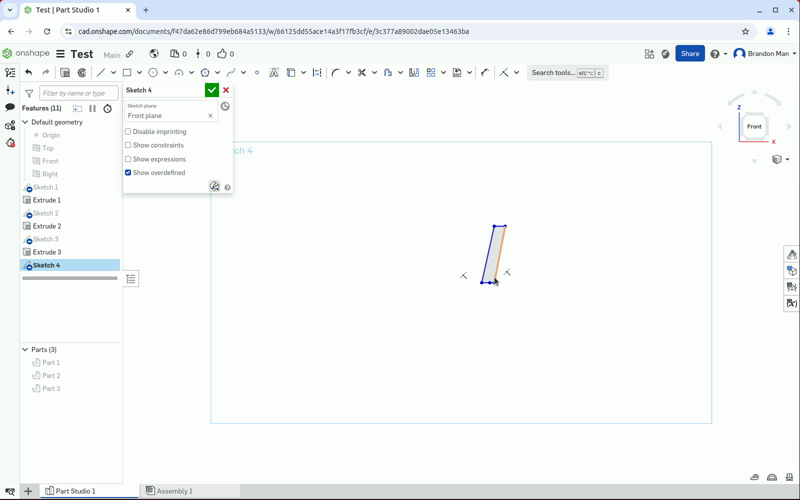
scroll(6)
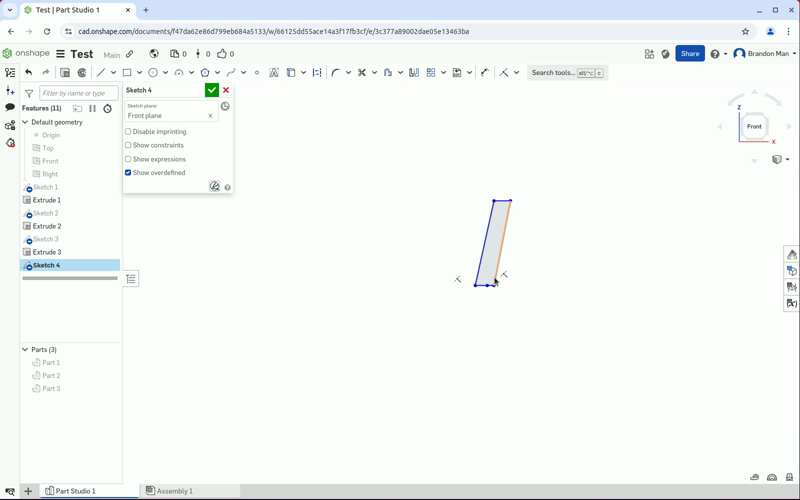
scroll(6)
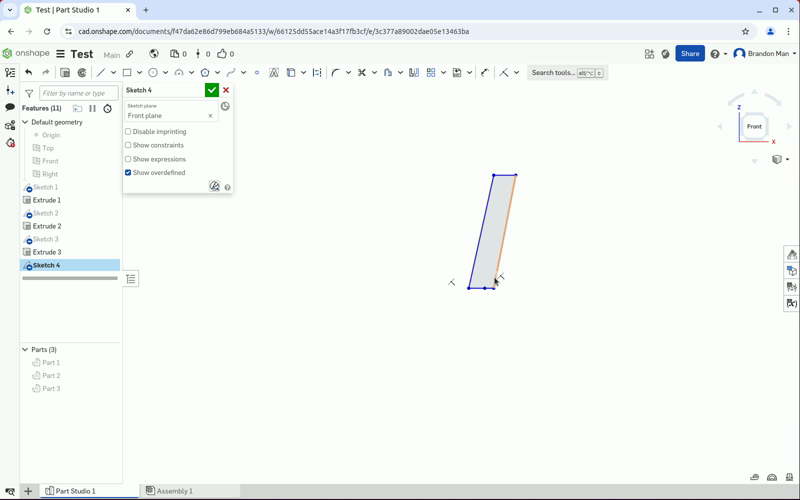
scroll(6)
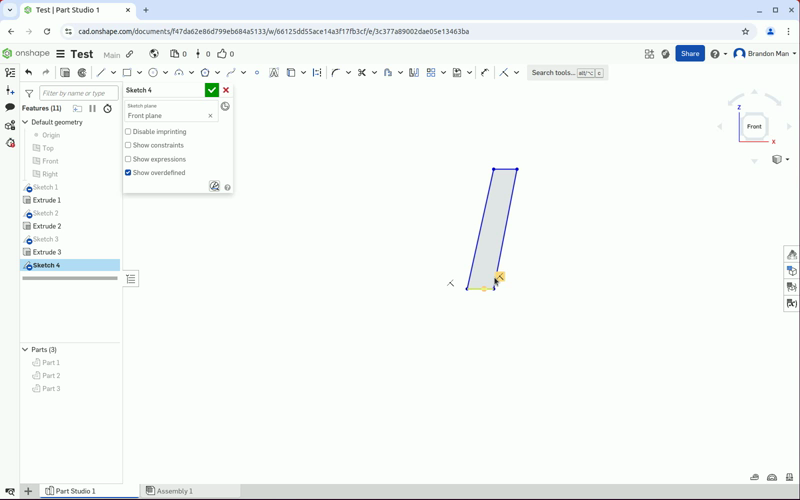
scroll(6)
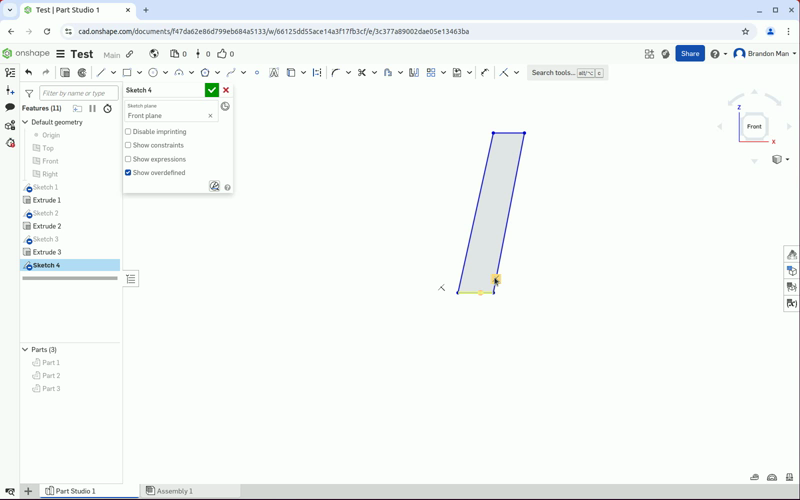
scroll(6)
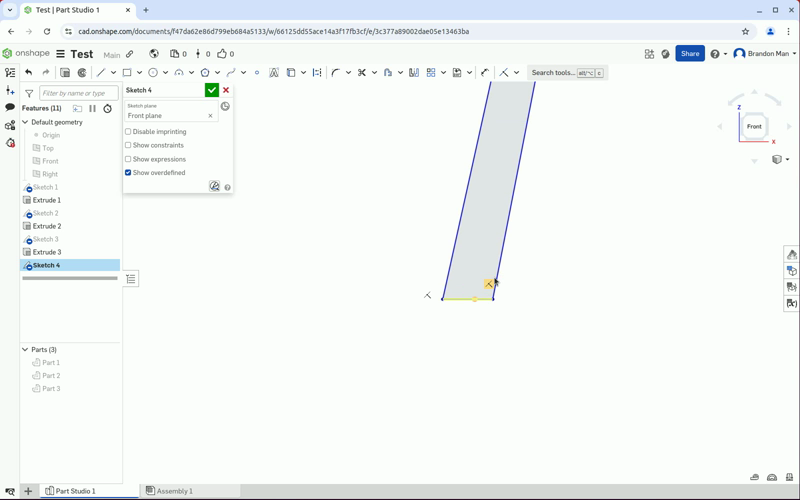
scroll(6)
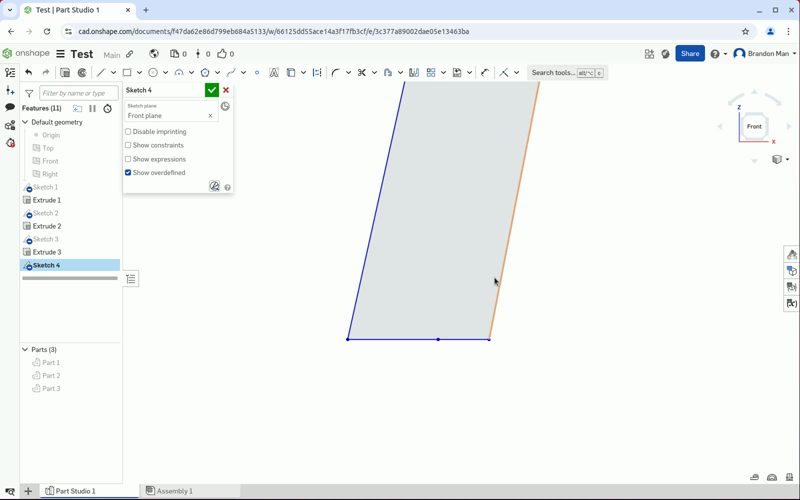
click(494, 277)
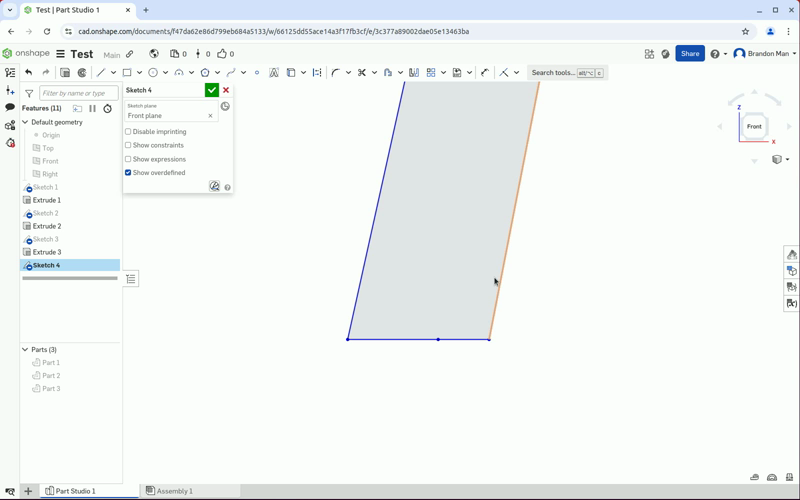
scroll(-6)
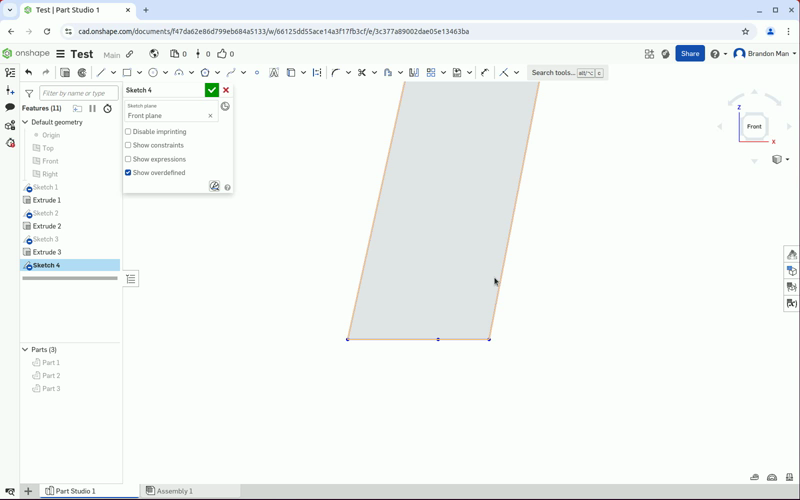
scroll(-6)
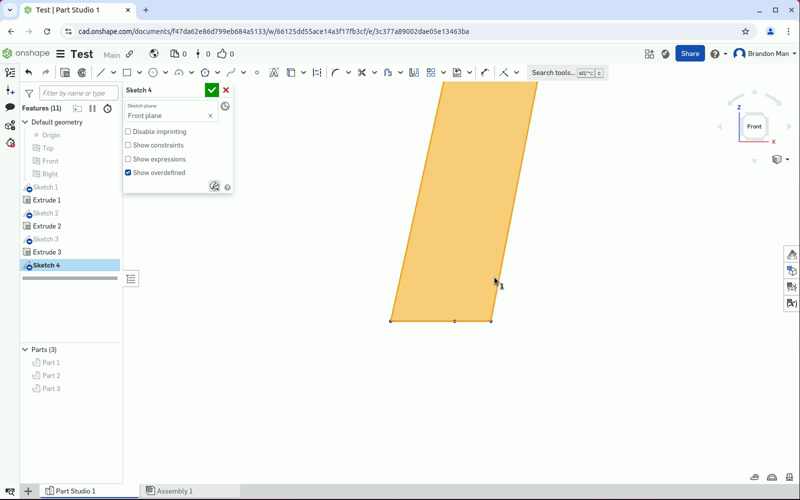
scroll(-6)
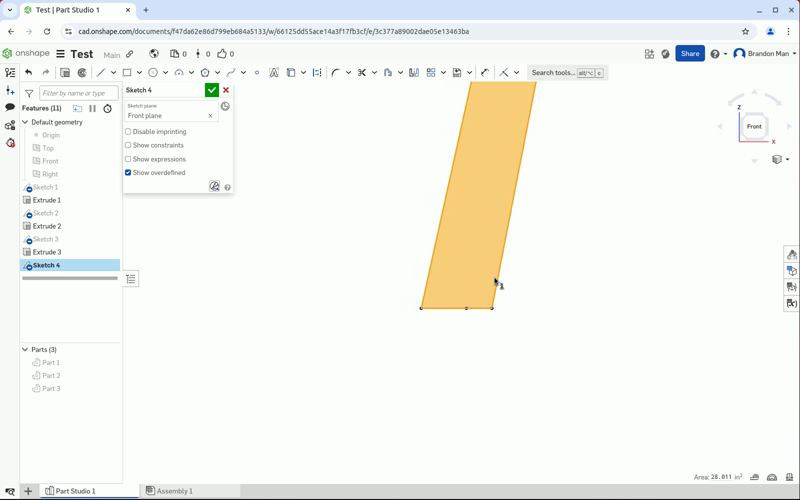
scroll(-6)
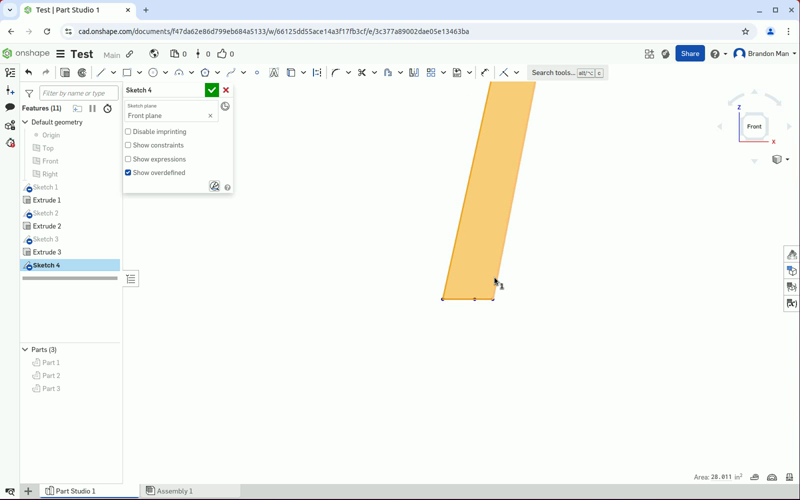
scroll(-6)
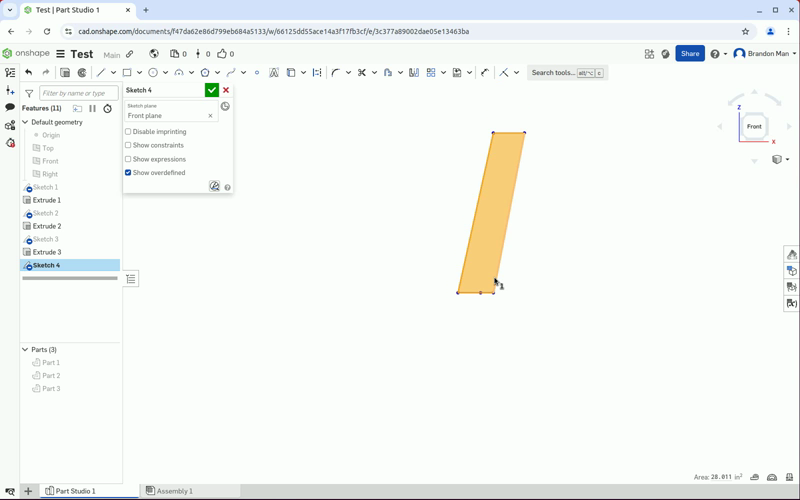
scroll(-6)
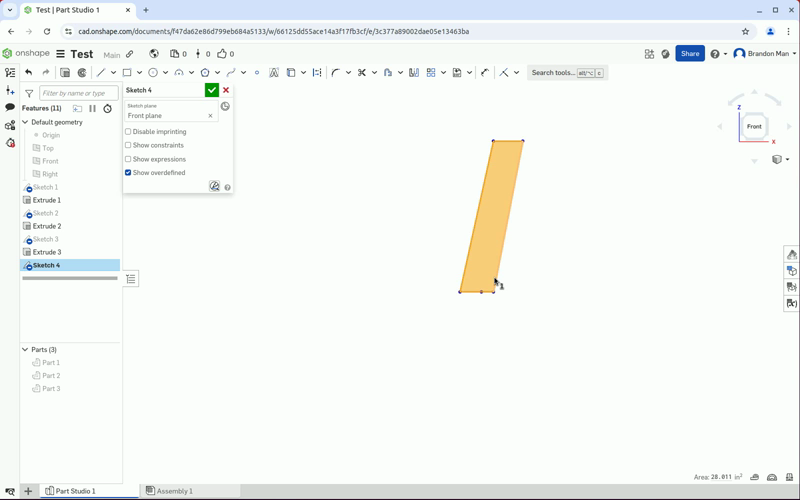
scroll(-6)
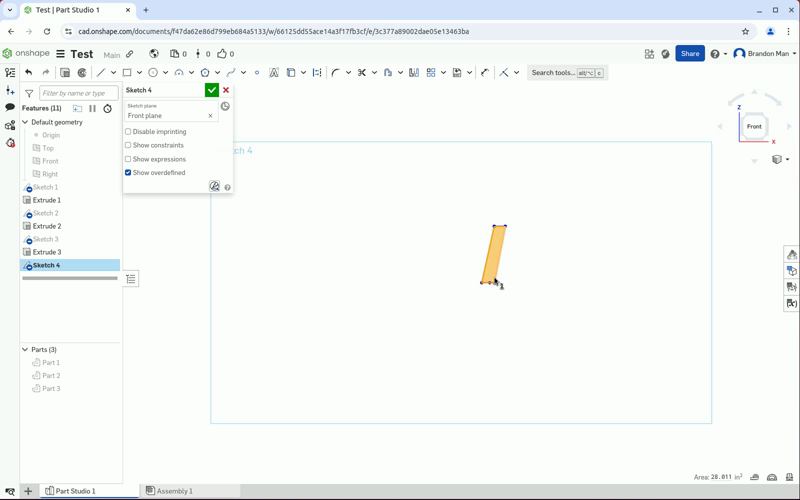
mouse_move(73, 352)
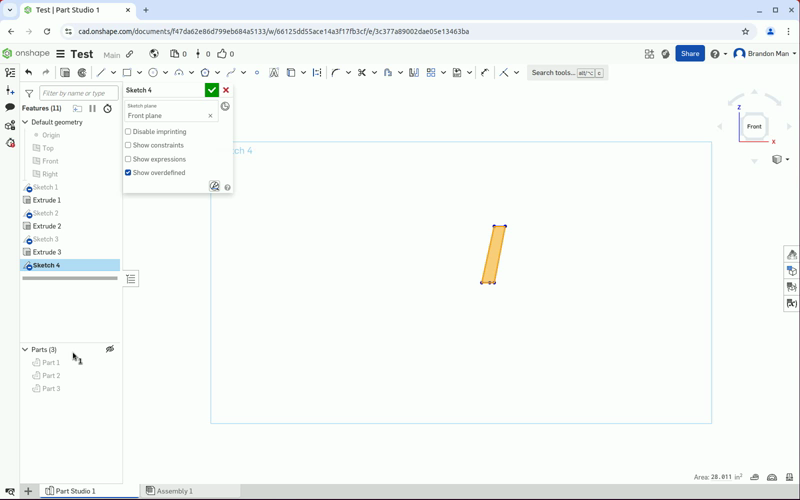
key(shift+y)
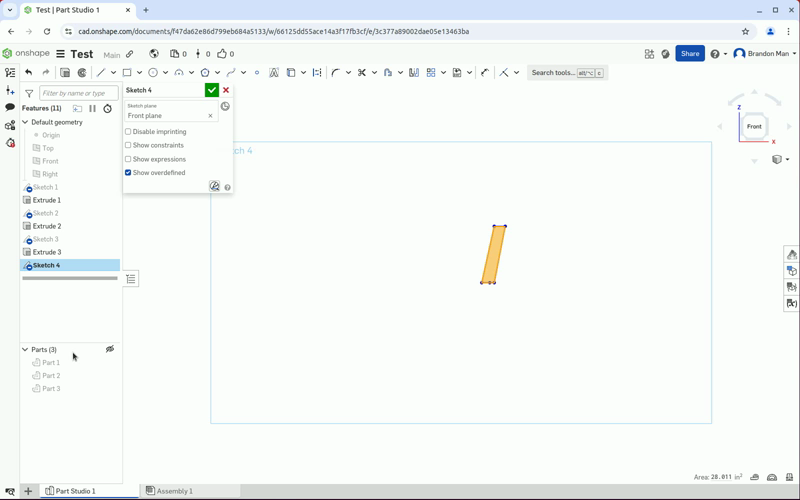
key(shift+e)
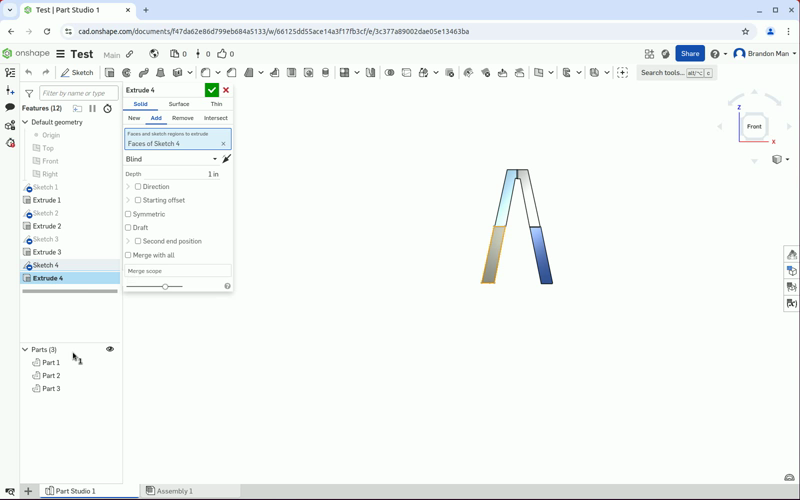
mouse_move(143, 106)
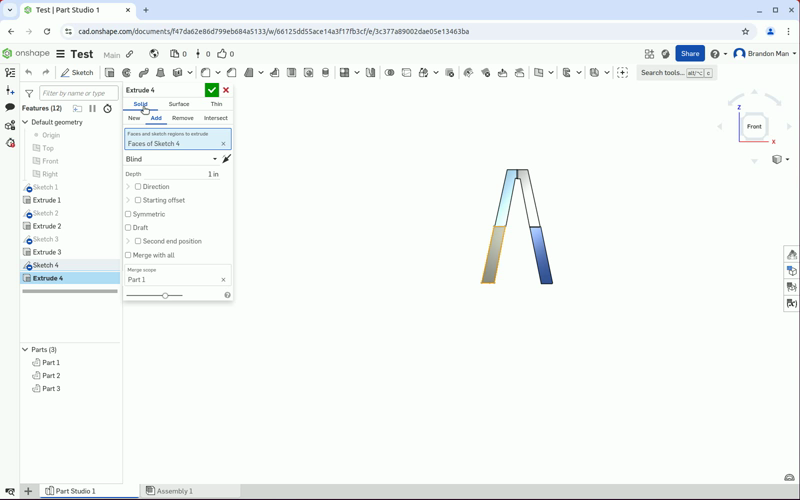
click(143, 106)
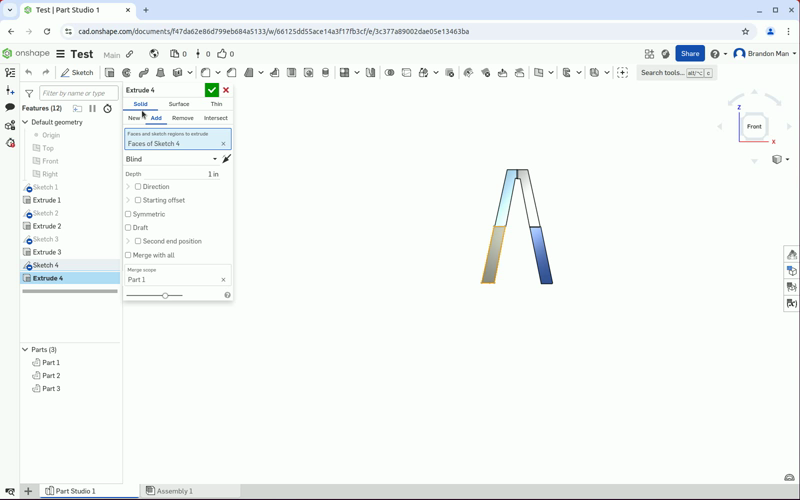
mouse_move(137, 120)
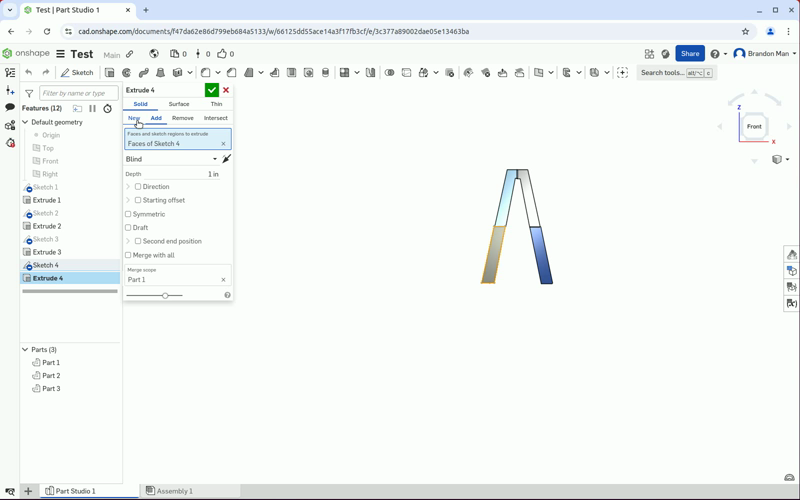
click(137, 120)
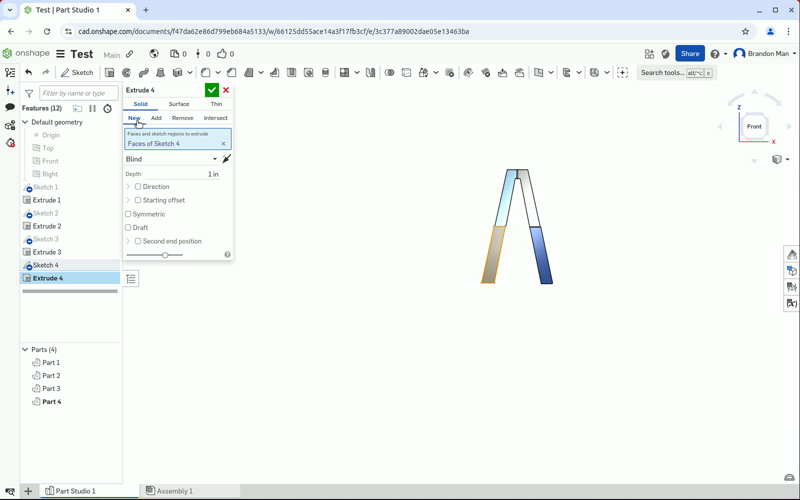
key(tab, 4)
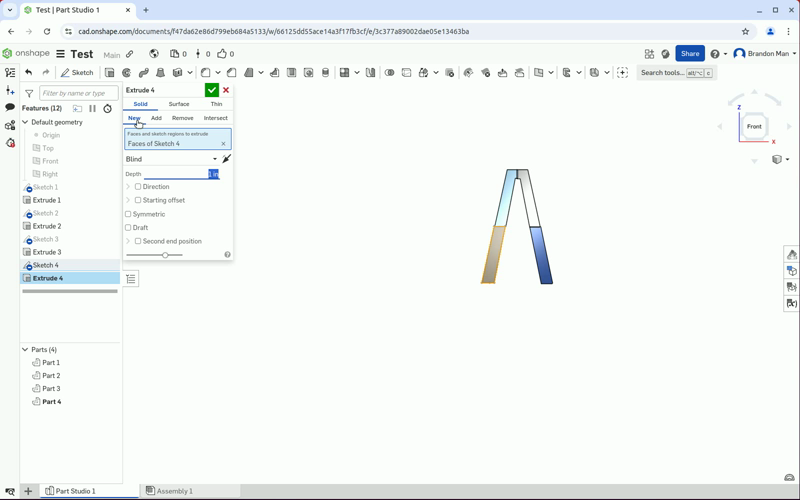
text(3.851)
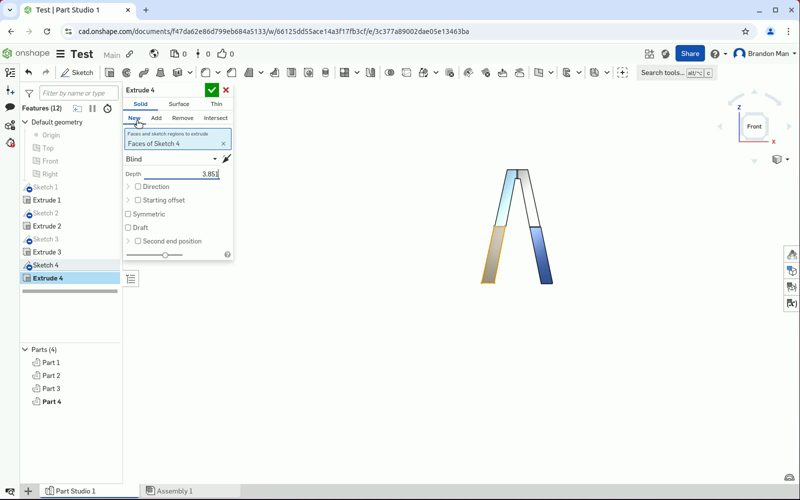
key(enter)
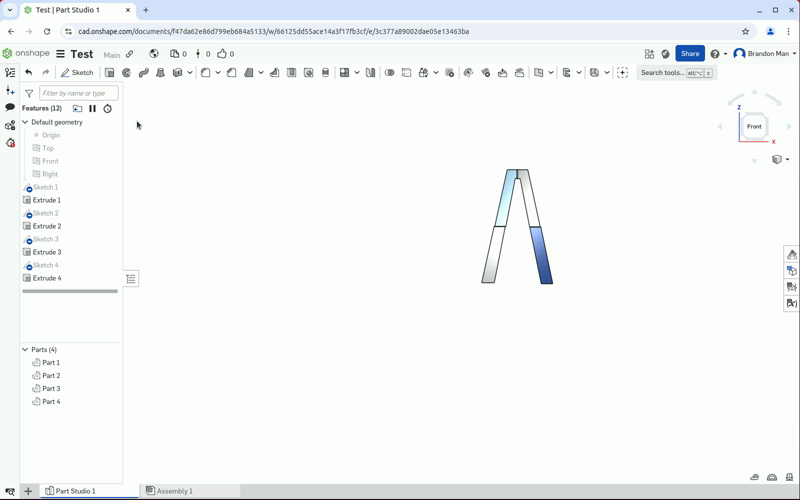
key(shift+h)
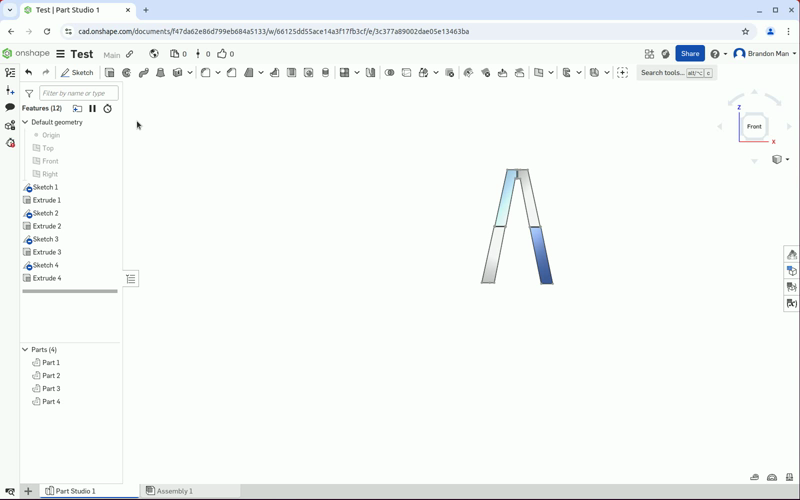
key(shift+h)
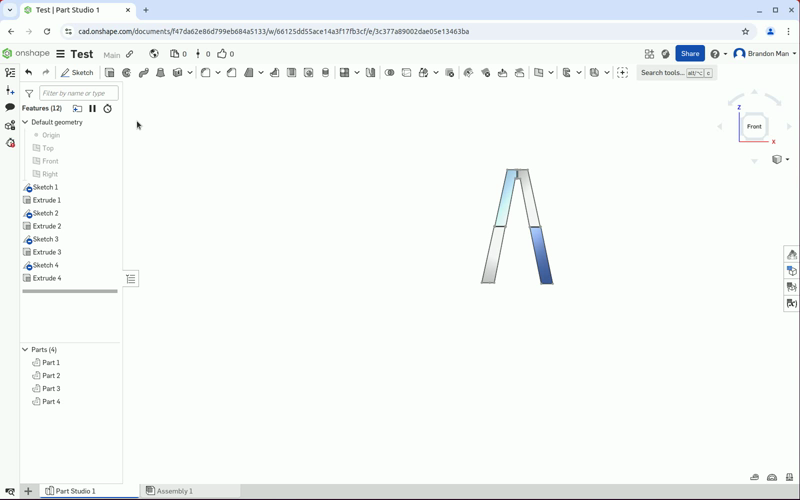
key(shift+7)
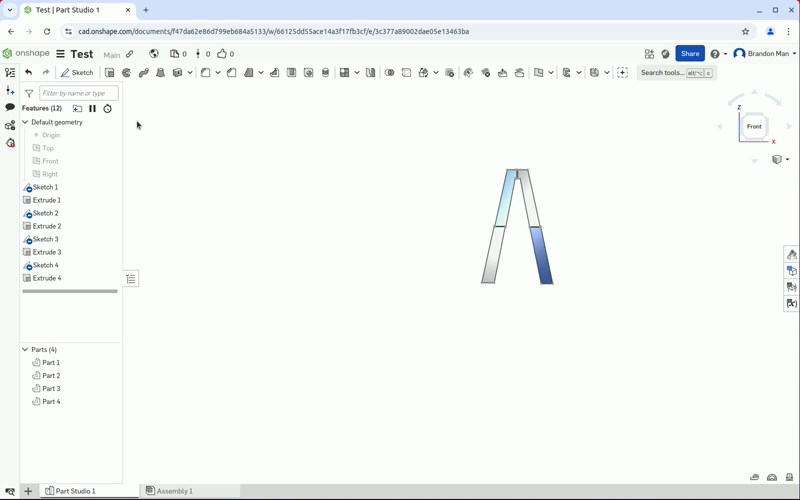
key(left, 2)
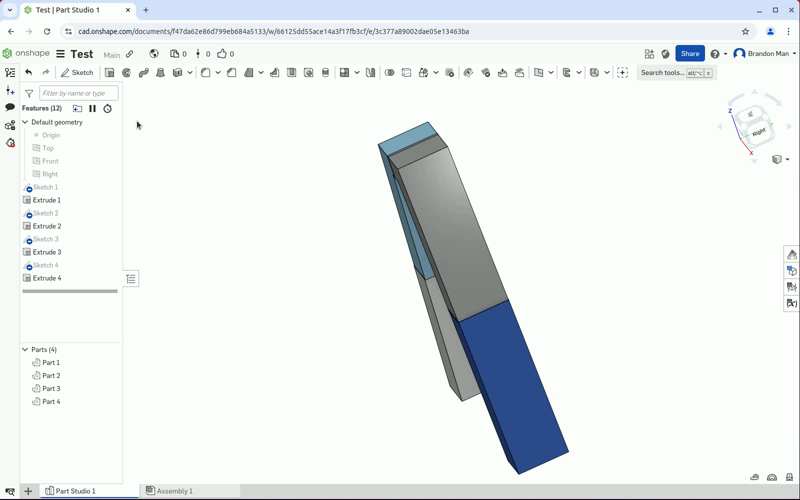
key(down, 2)
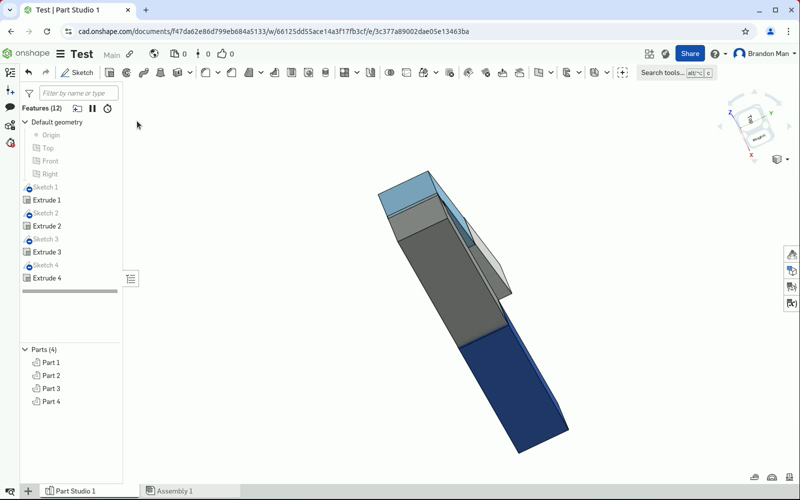
key(up, 2)
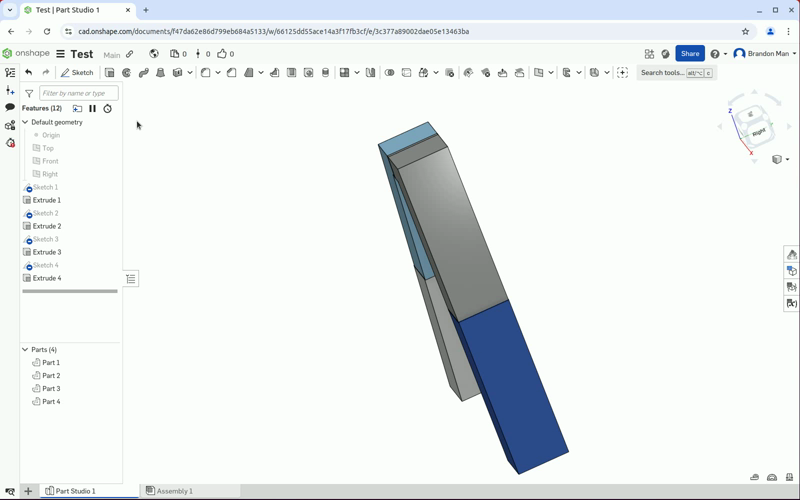
key(right, 2)
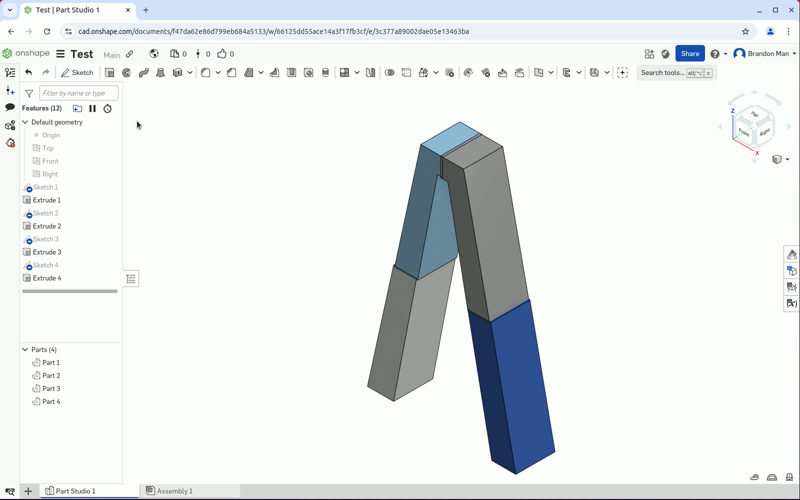
mouse_move(73, 189)
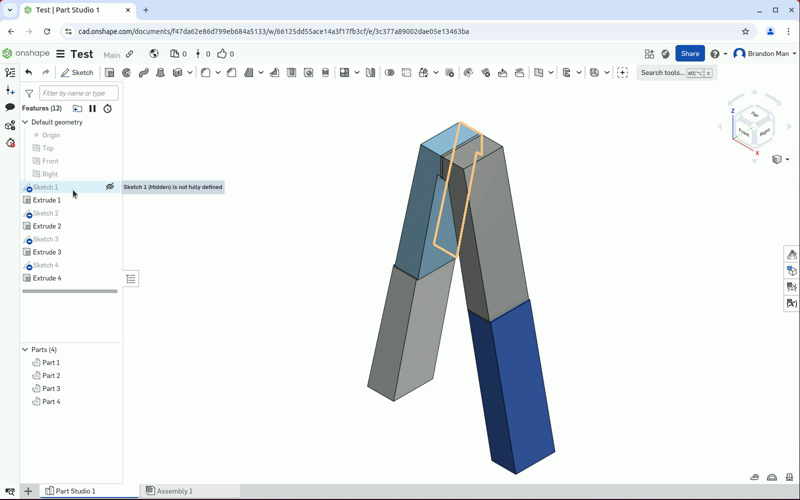
click(73, 189)